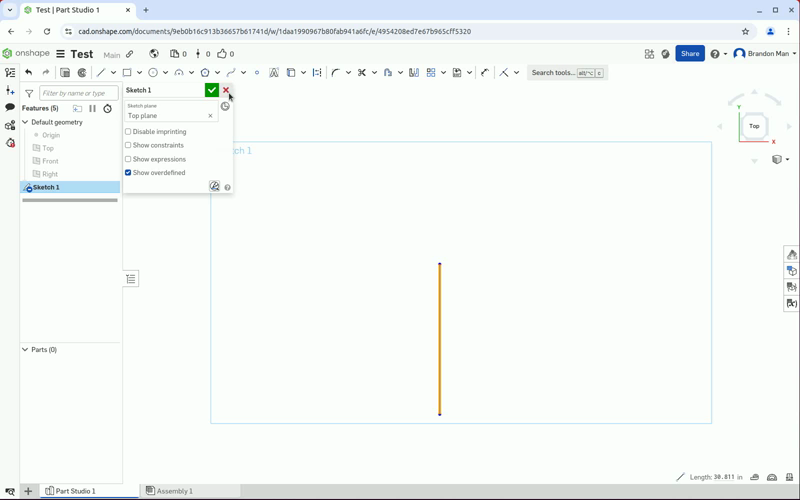
key(shift+h)
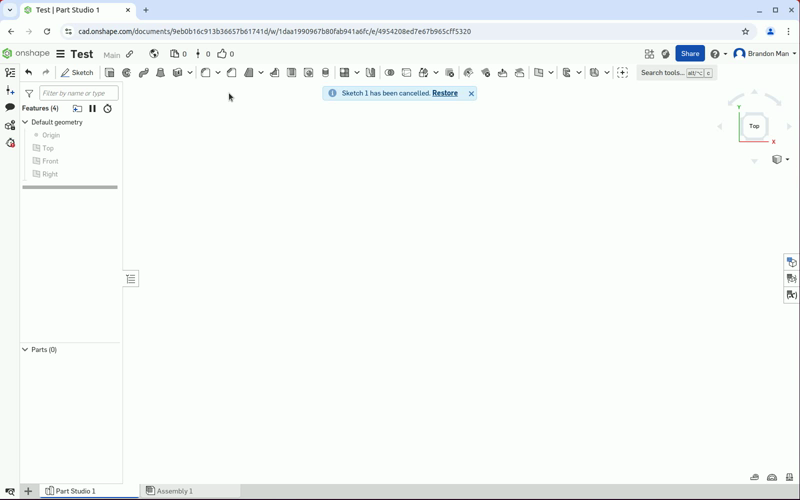
mouse_move(73, 352)
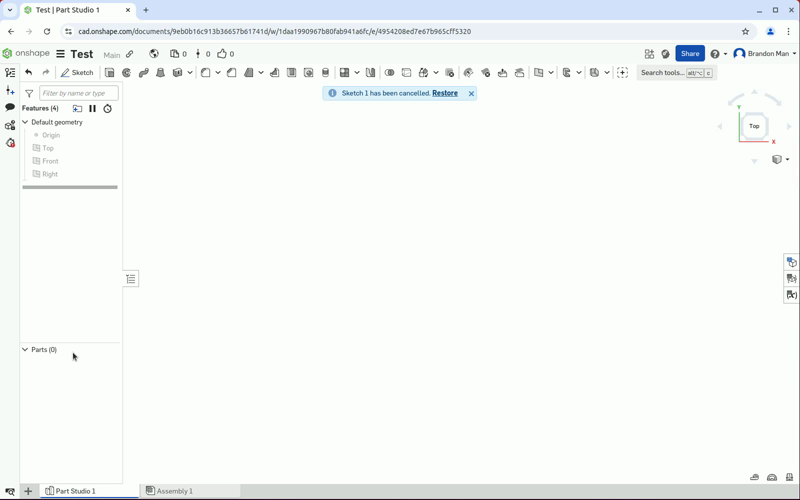
key(y)
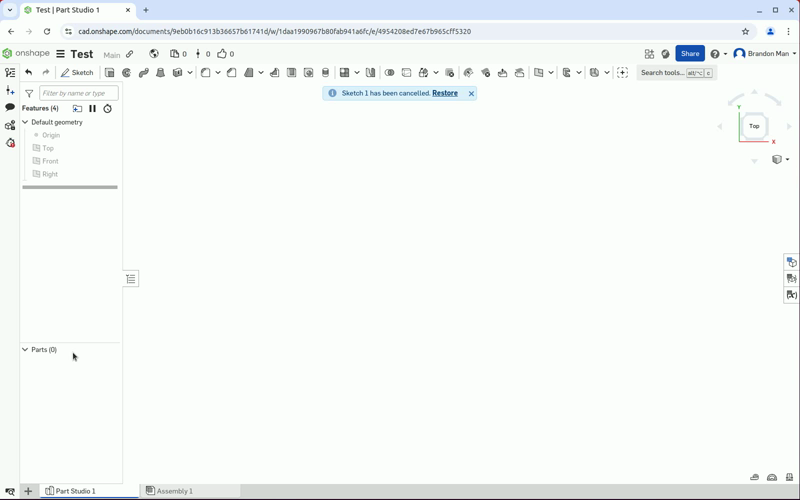
key(shift+p)
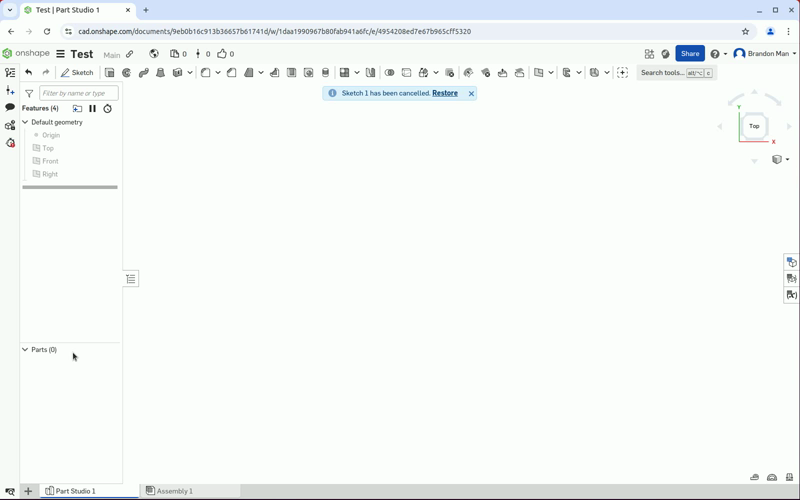
key(space)
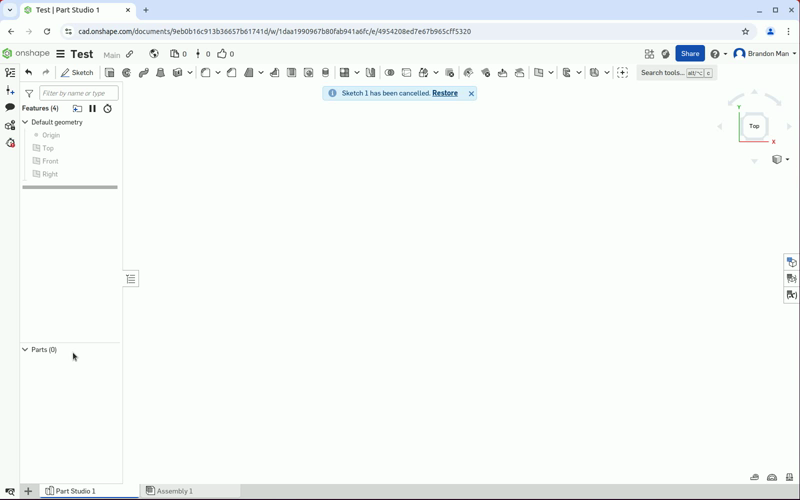
key_down(shift)
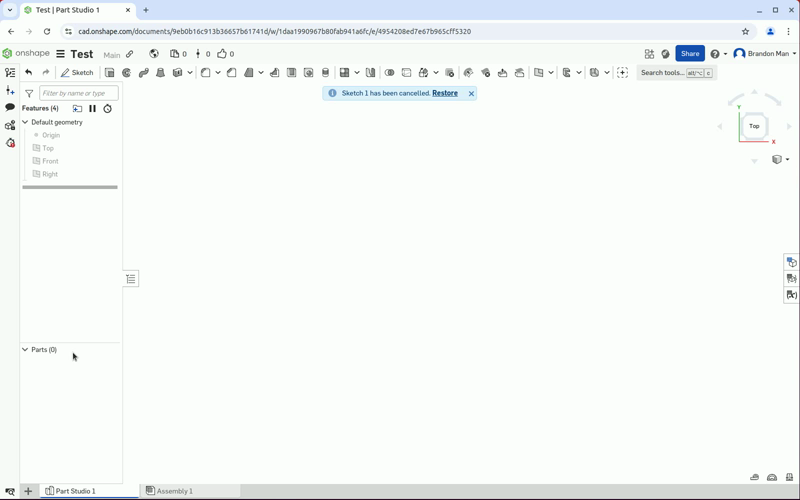
key(up)
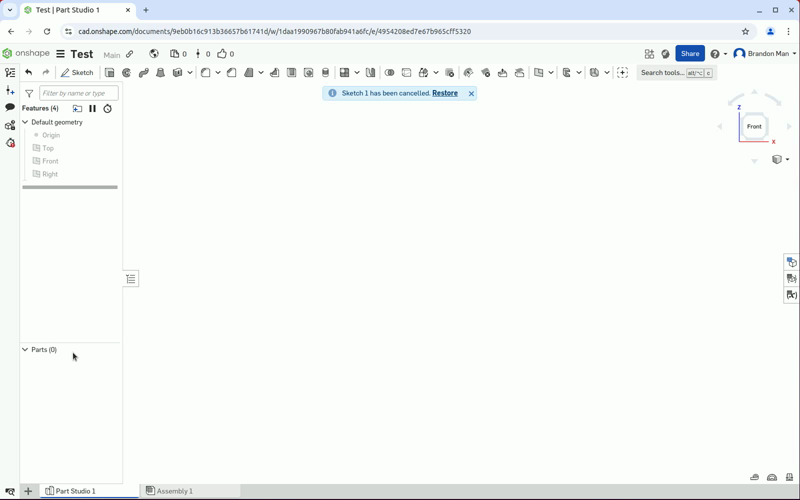
key_up(shift)
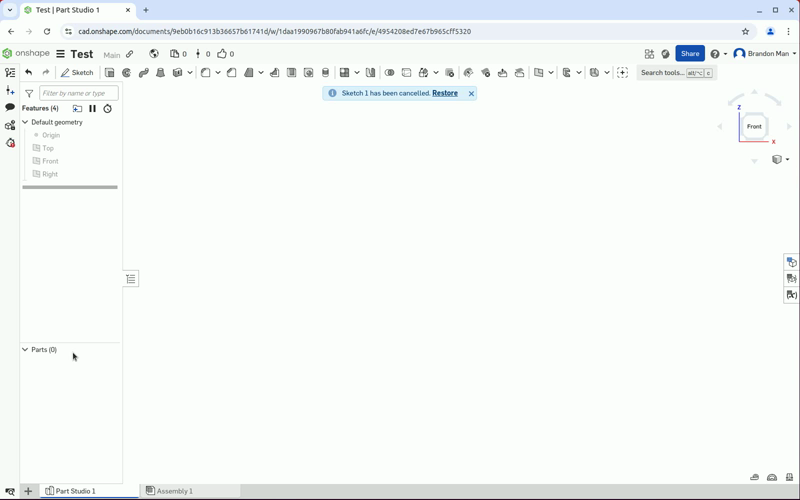
mouse_move(73, 352)
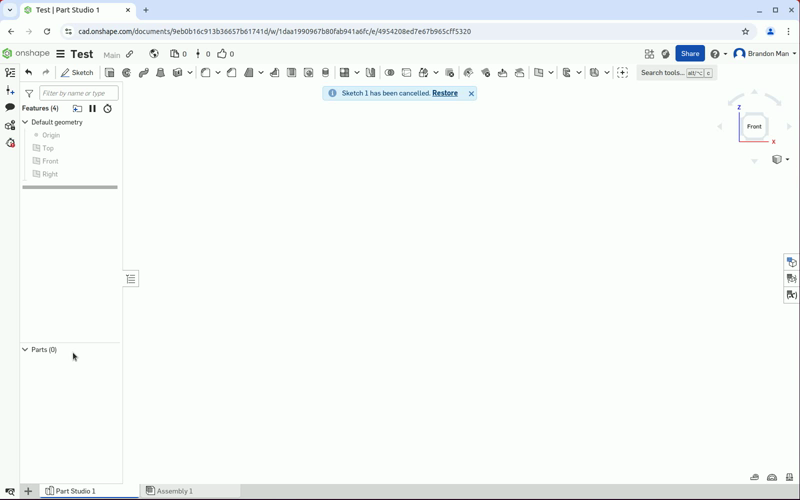
key(shift+y)
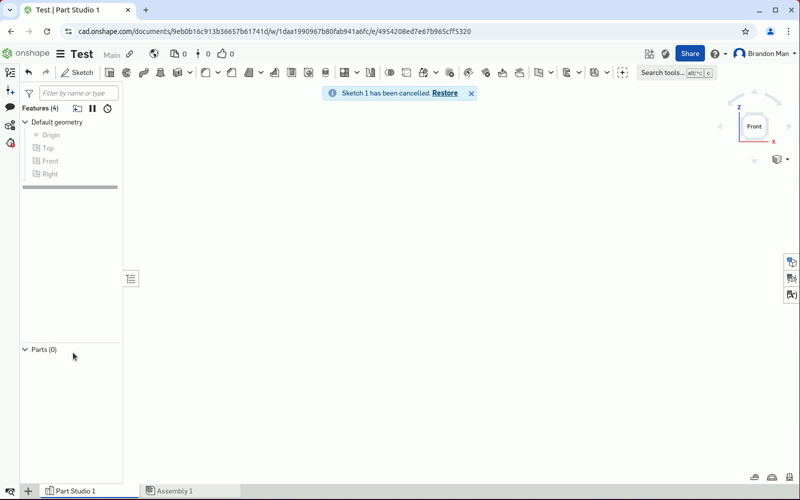
key(shift+s)
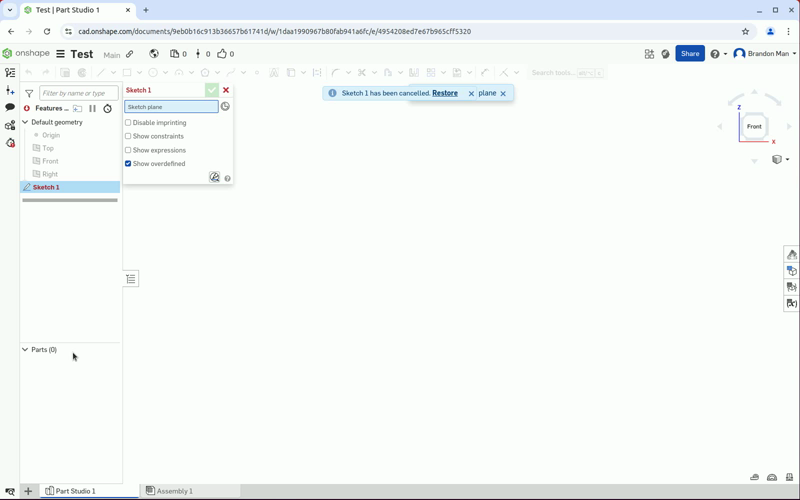
mouse_move(73, 163)
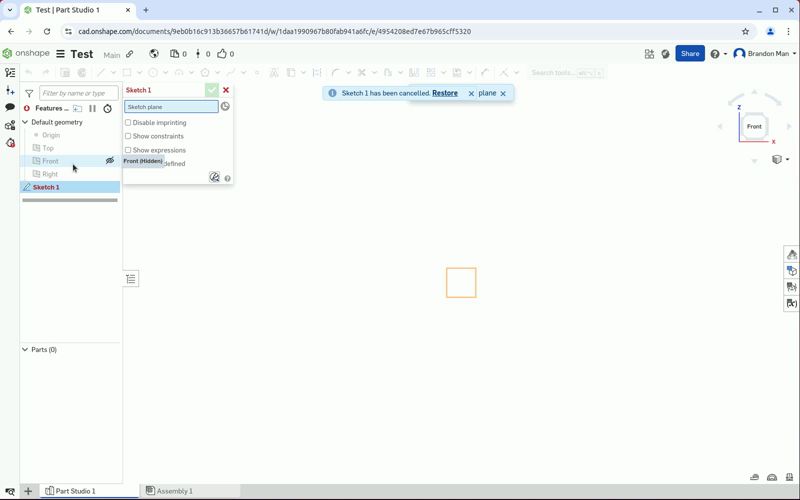
click(73, 163)
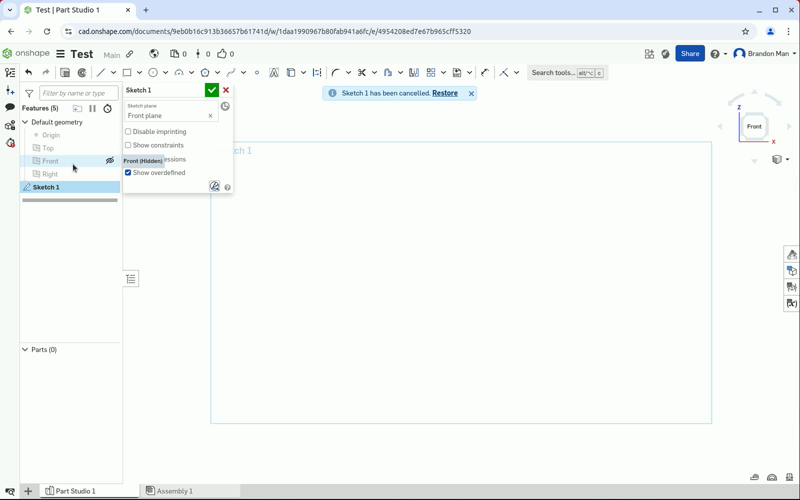
mouse_move(73, 352)
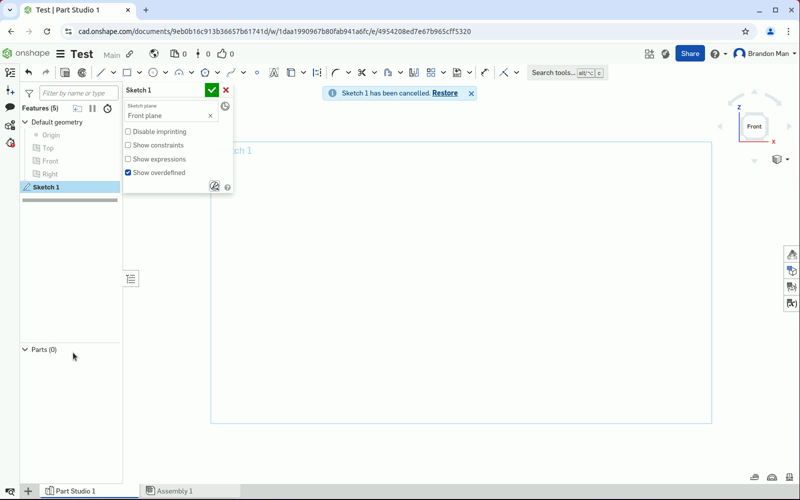
key(y)
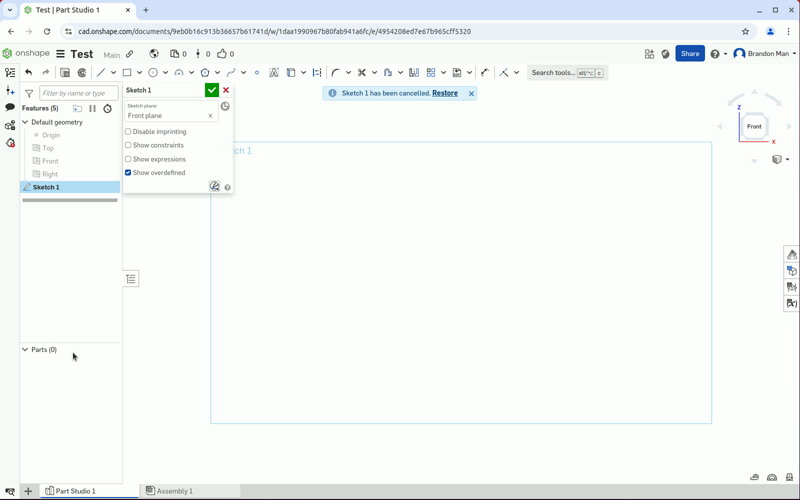
key(l)
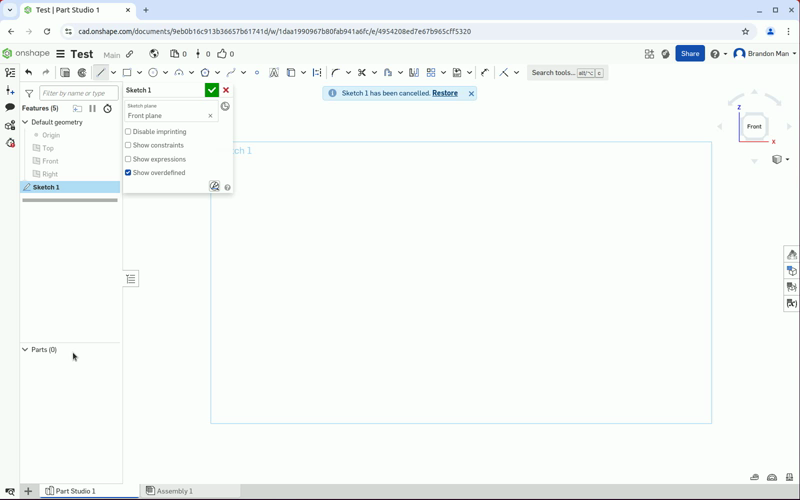
key_down(shift)
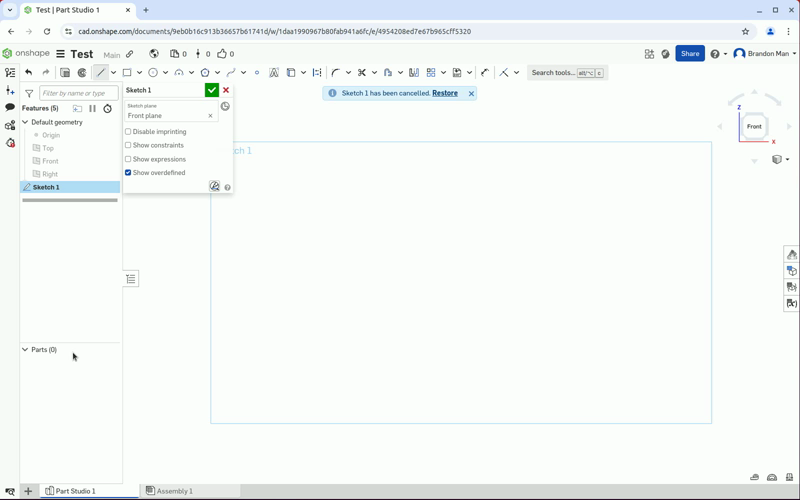
mouse_move(452, 395)
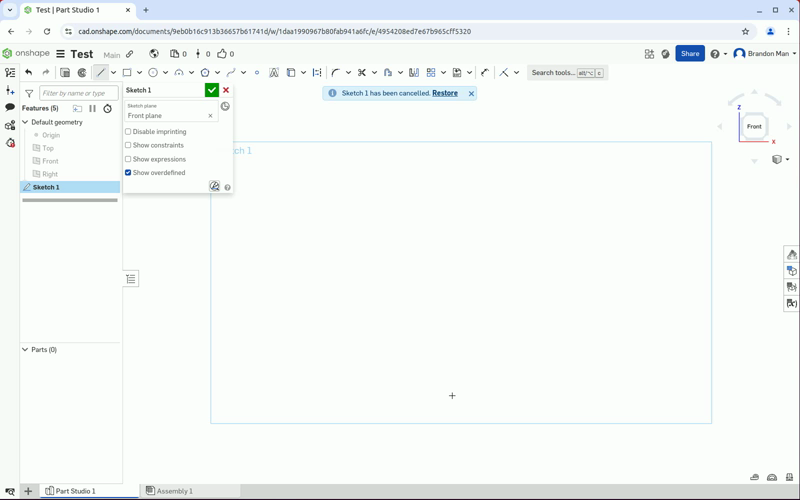
click(452, 395)
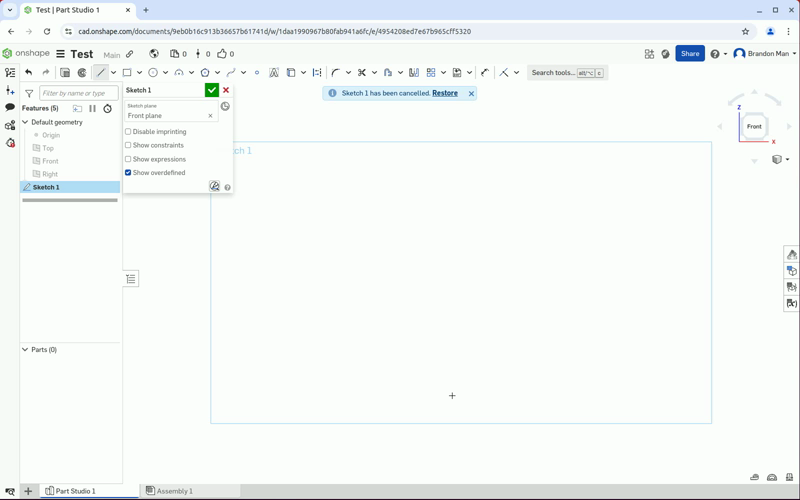
key_up(shift)
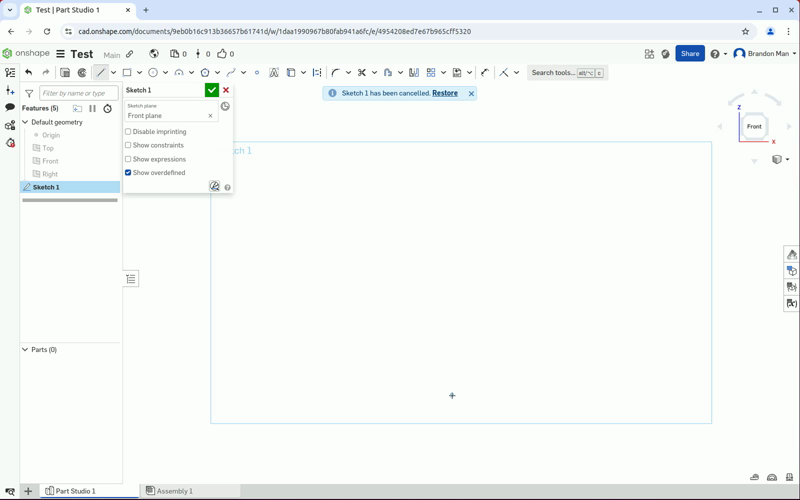
key_down(shift)
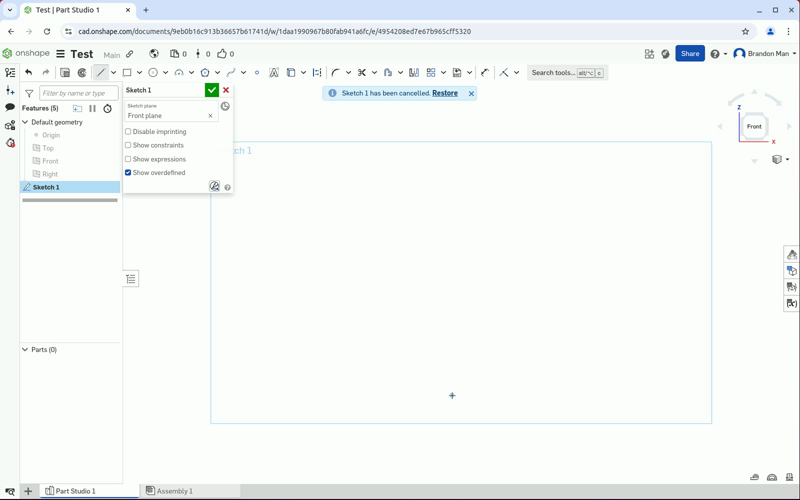
mouse_move(482, 395)
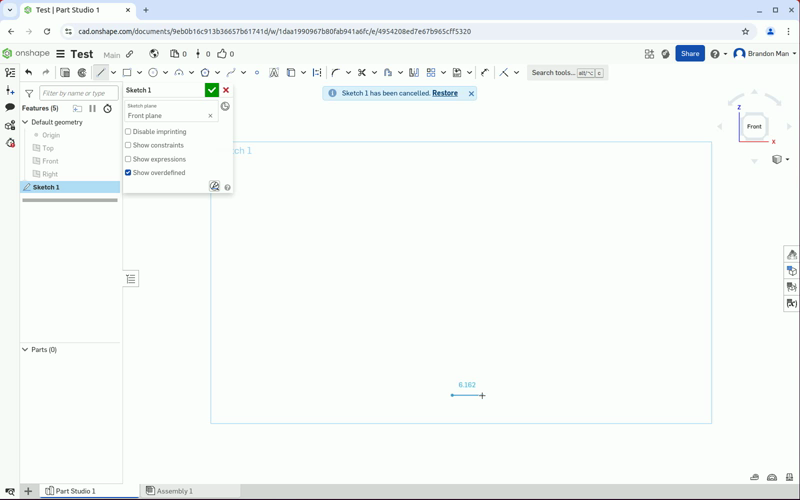
mouse_move(477, 395)
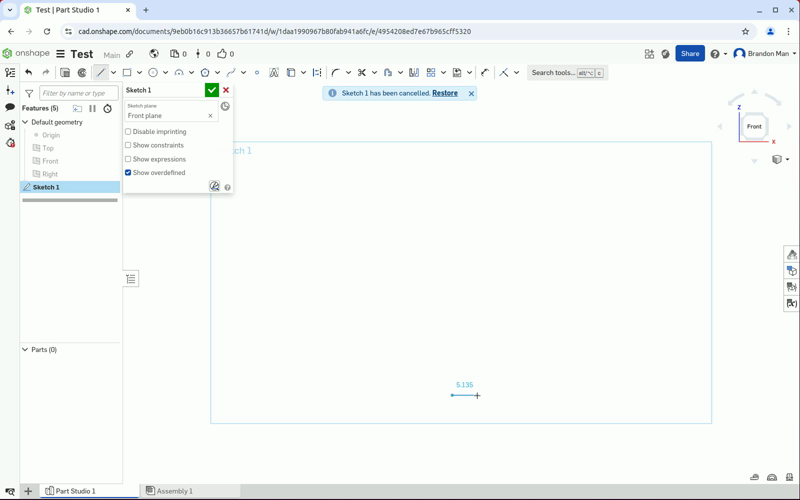
click(477, 395)
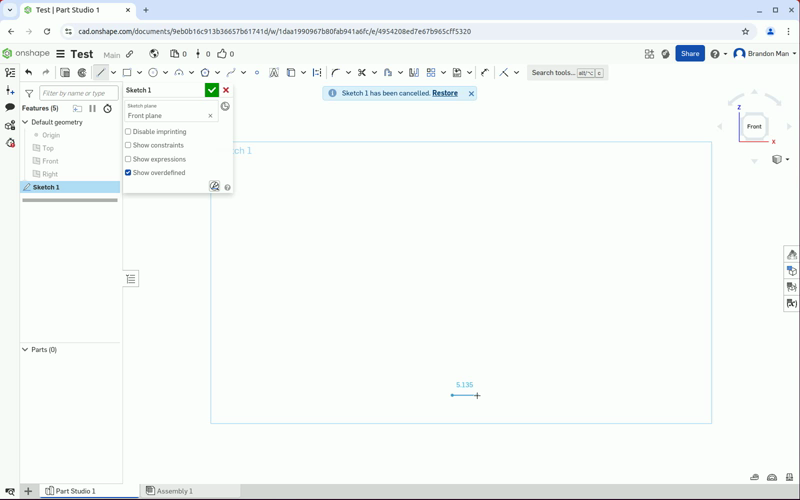
key_up(shift)
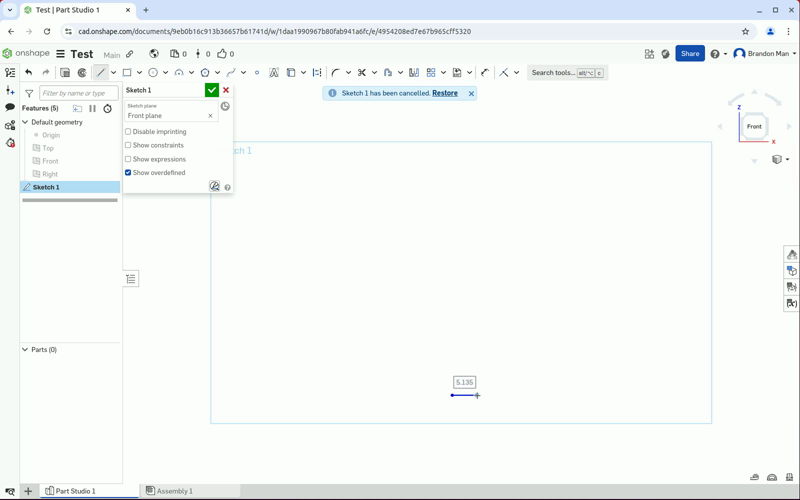
key_down(shift)
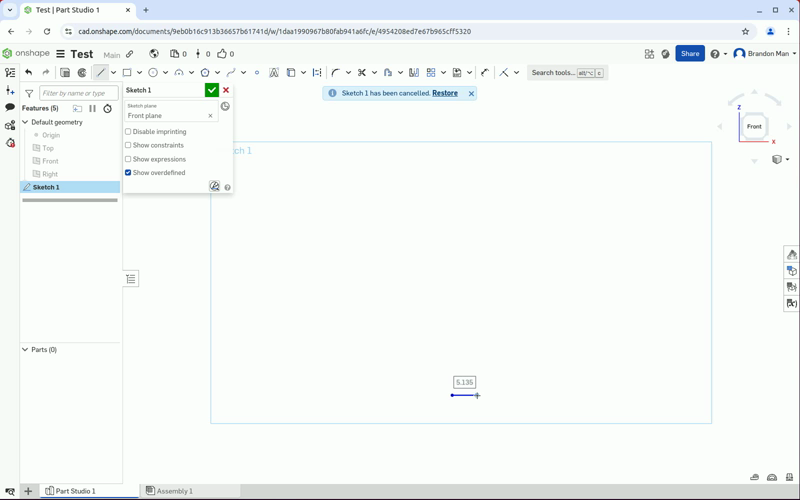
mouse_move(507, 395)
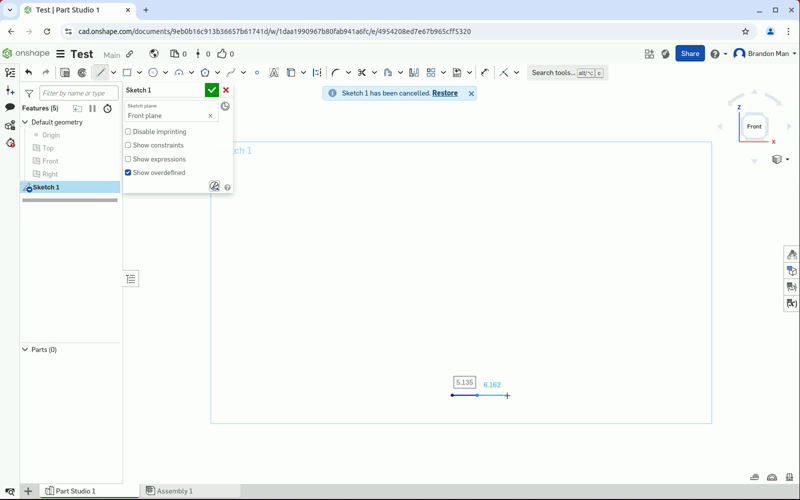
mouse_move(477, 371)
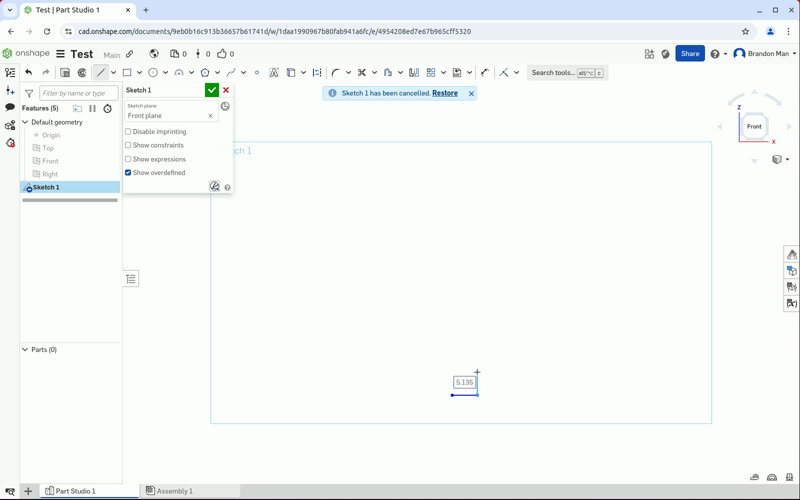
click(477, 371)
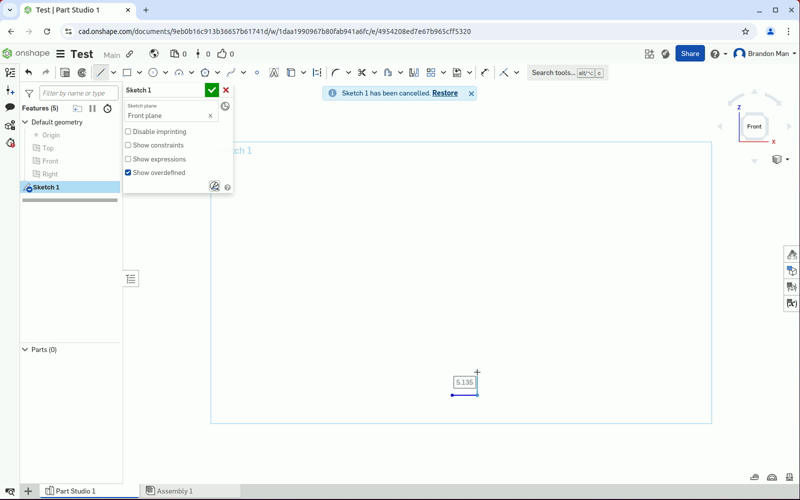
key_up(shift)
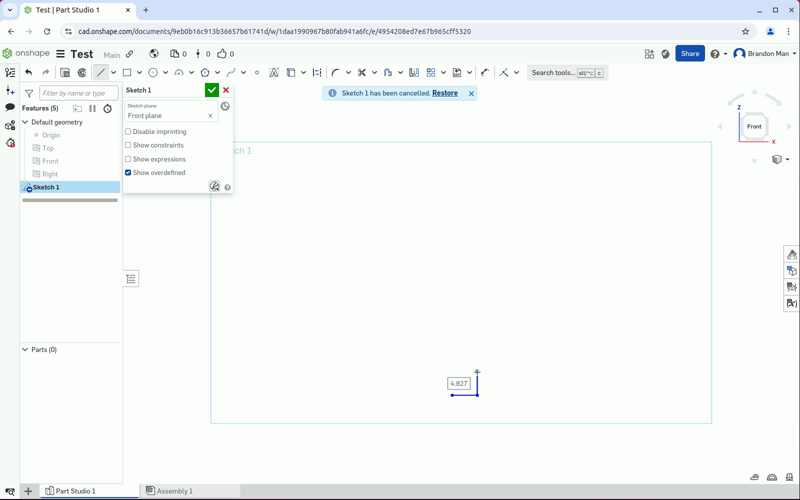
key_down(shift)
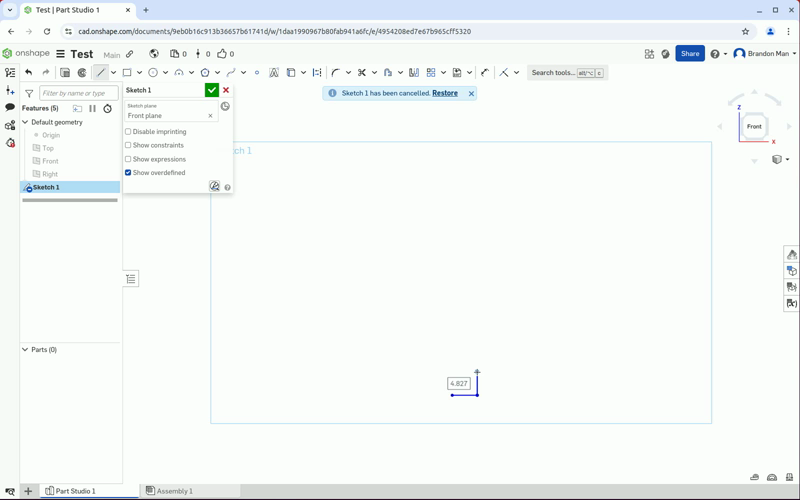
mouse_move(507, 371)
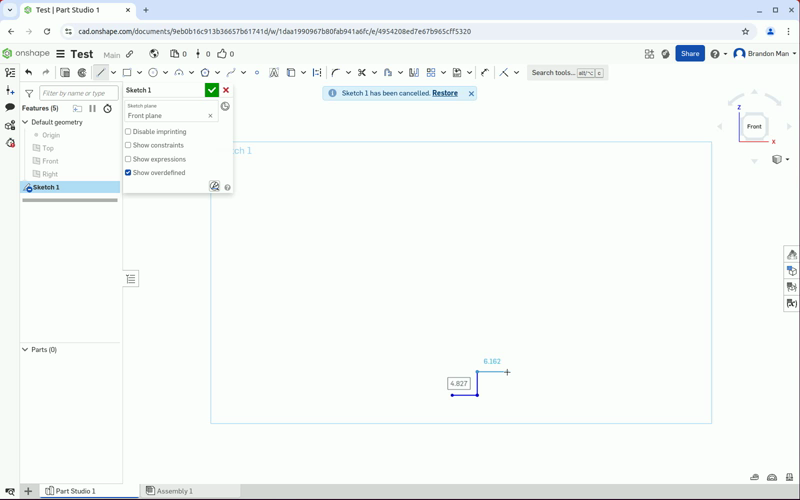
mouse_move(452, 371)
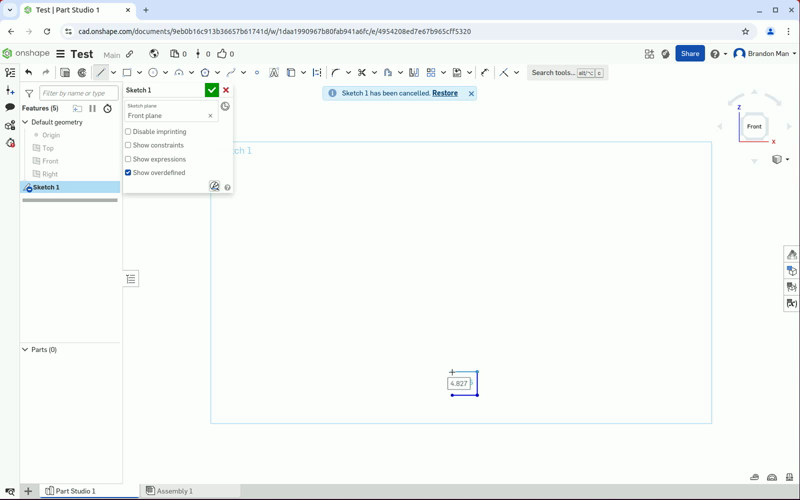
click(452, 371)
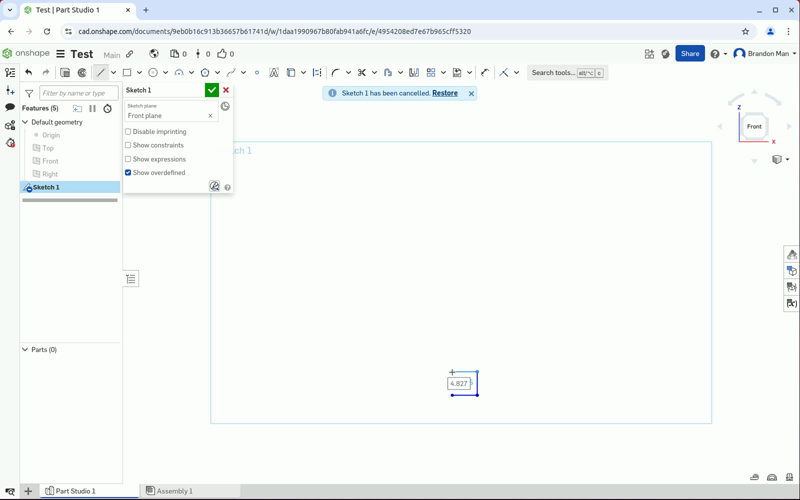
key_up(shift)
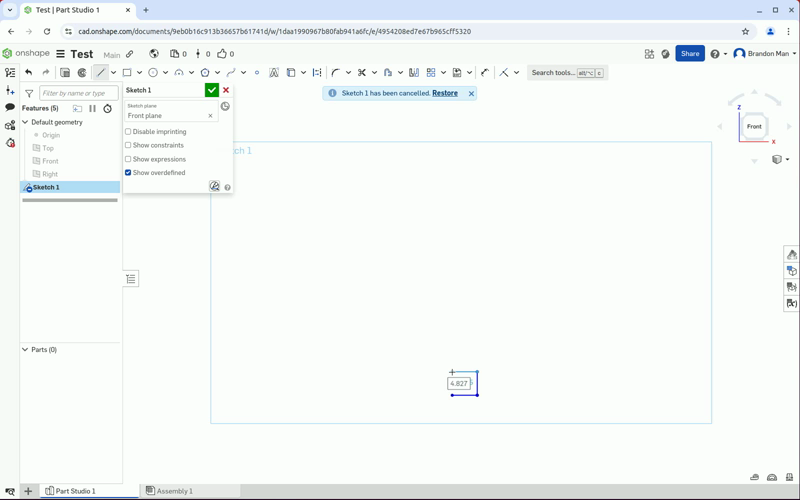
mouse_move(482, 371)
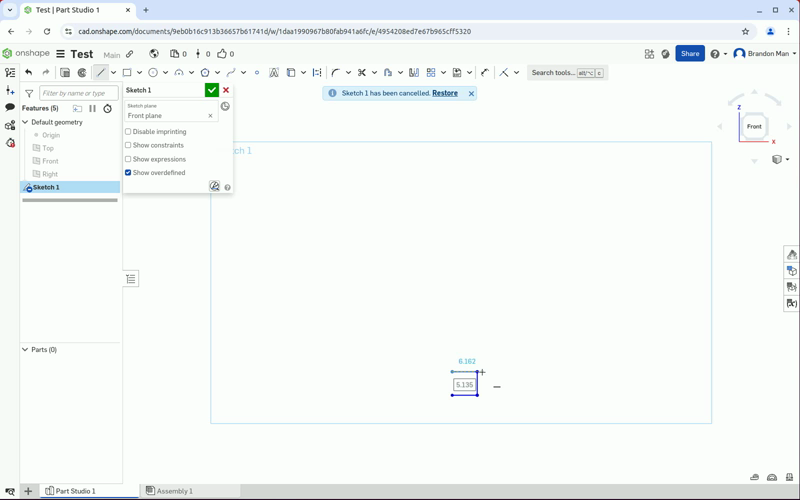
key_down(shift)
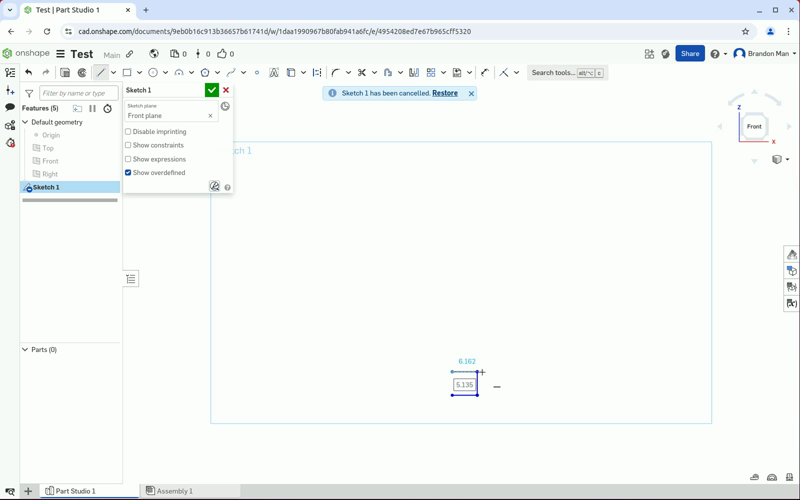
mouse_move(452, 395)
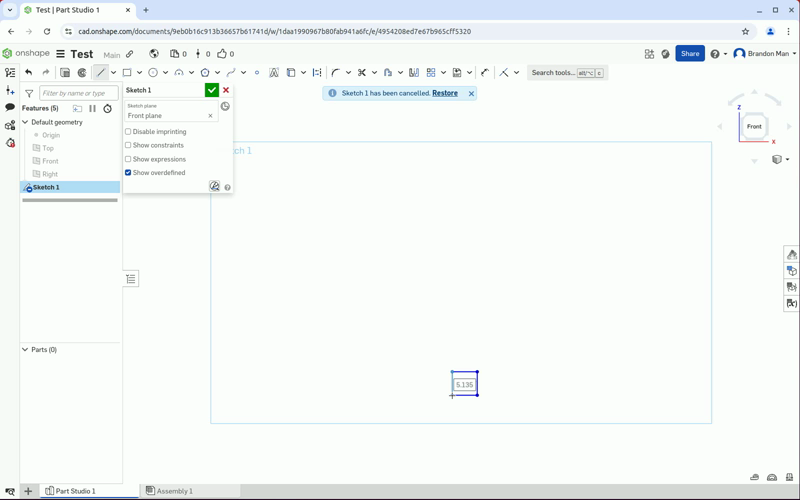
key_up(shift)
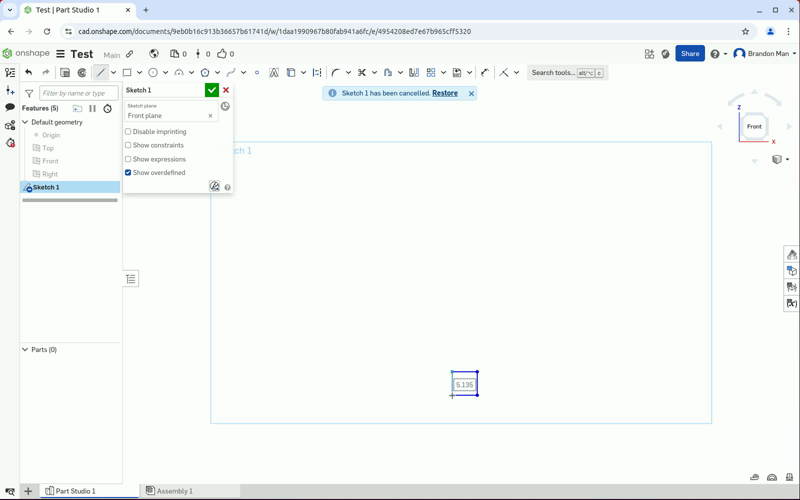
click(452, 395)
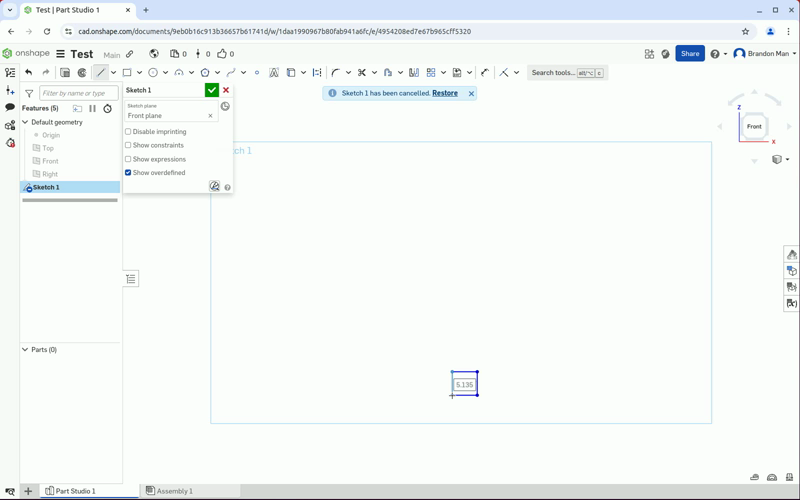
key(esc)
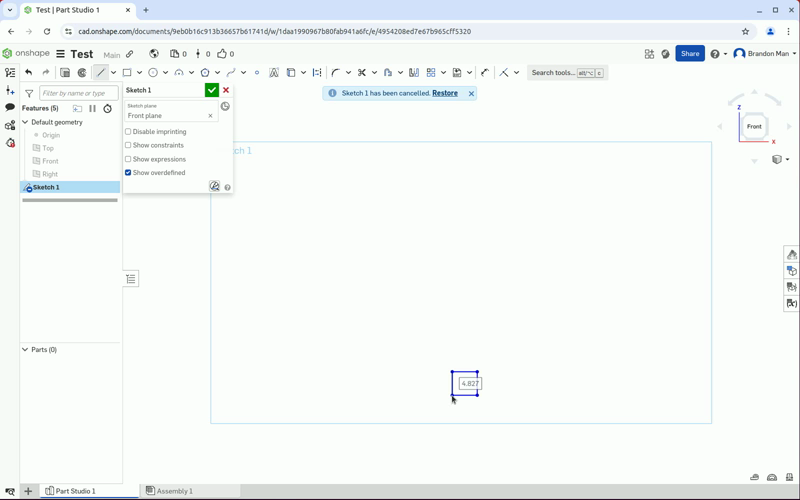
mouse_move(473, 379)
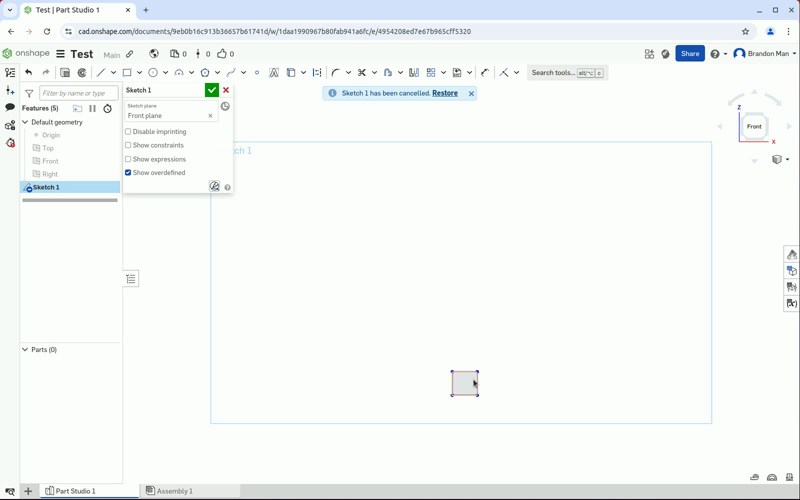
scroll(6)
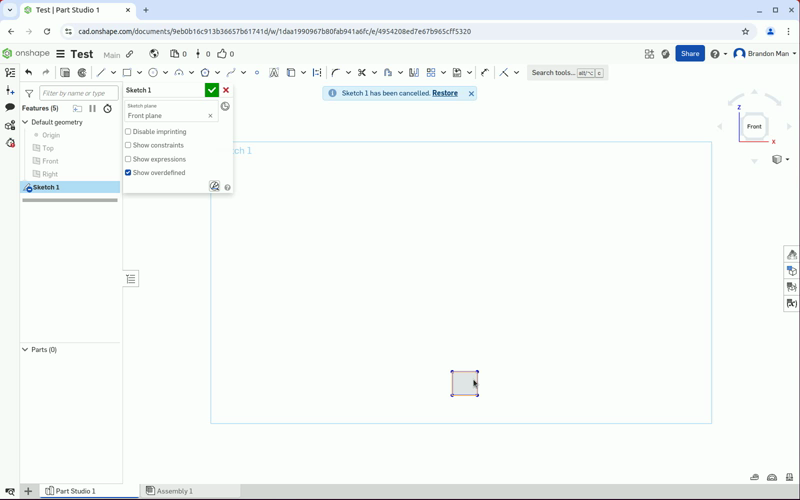
scroll(6)
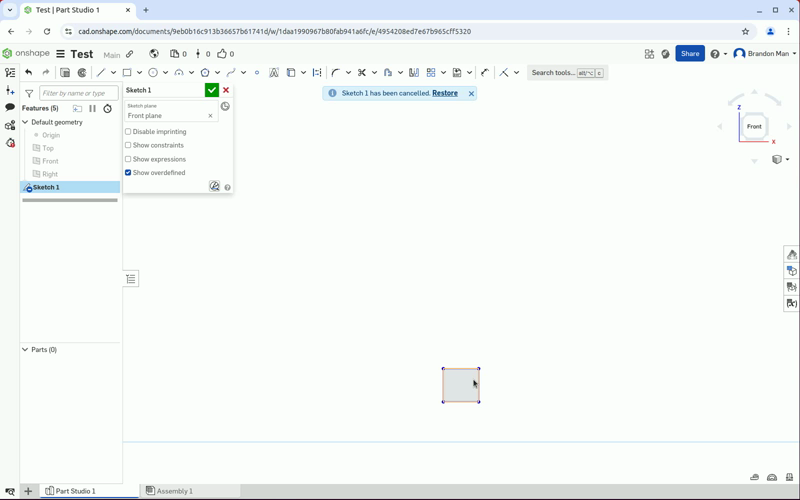
scroll(6)
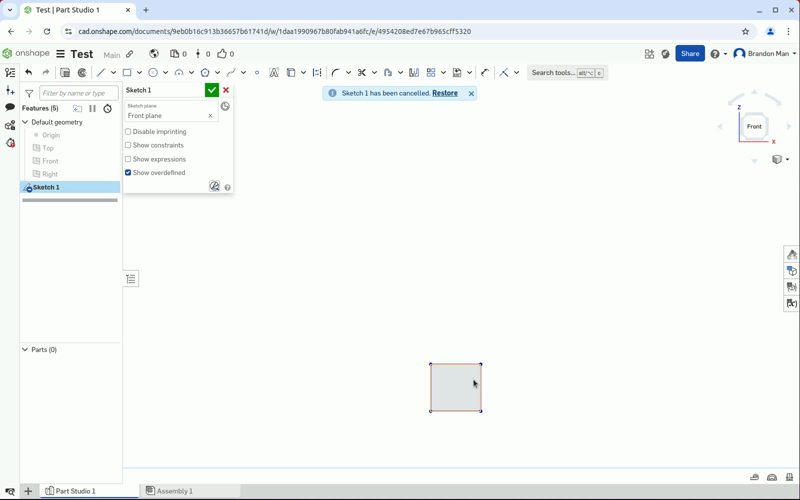
scroll(6)
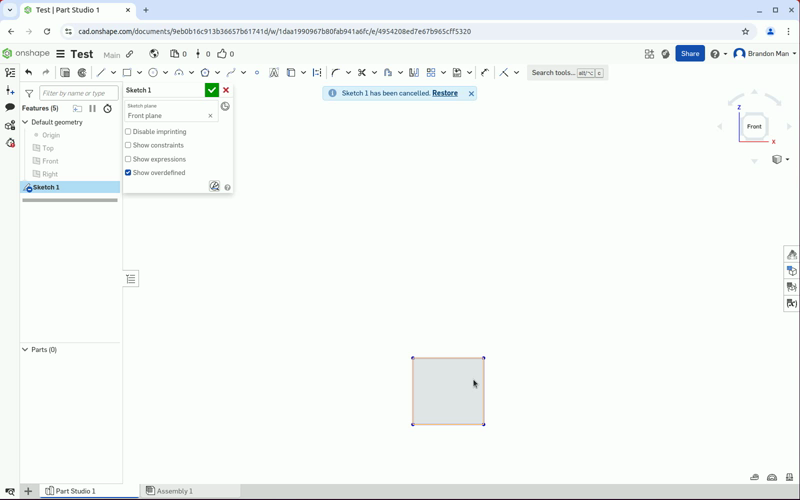
scroll(6)
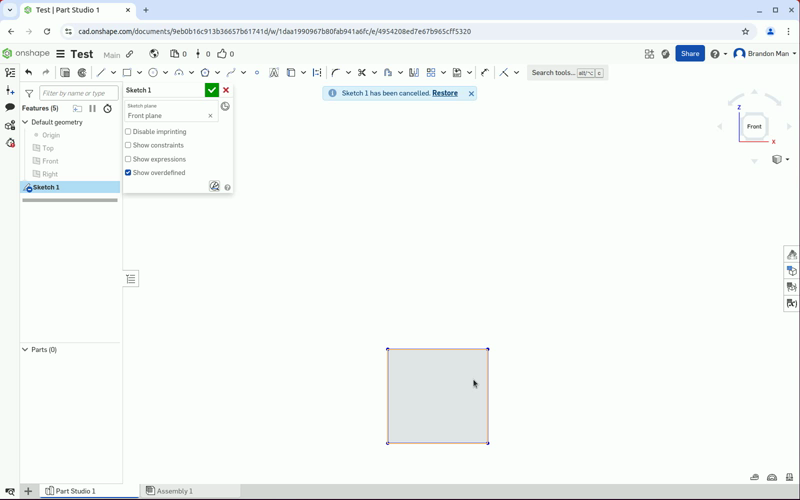
scroll(6)
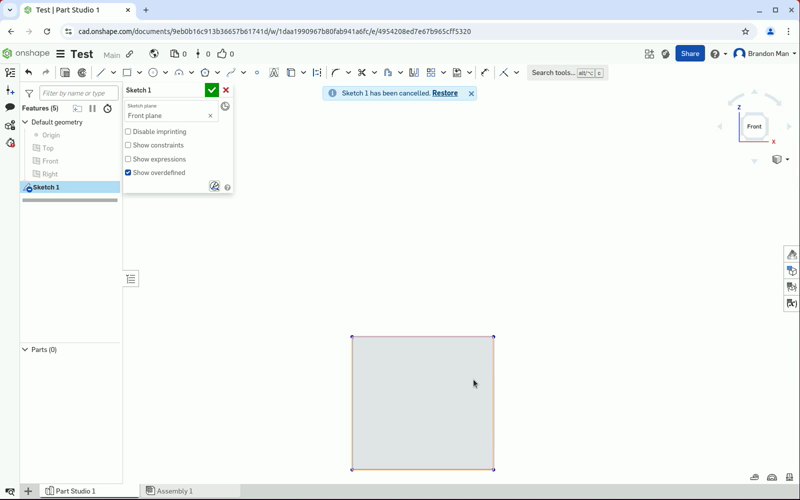
scroll(6)
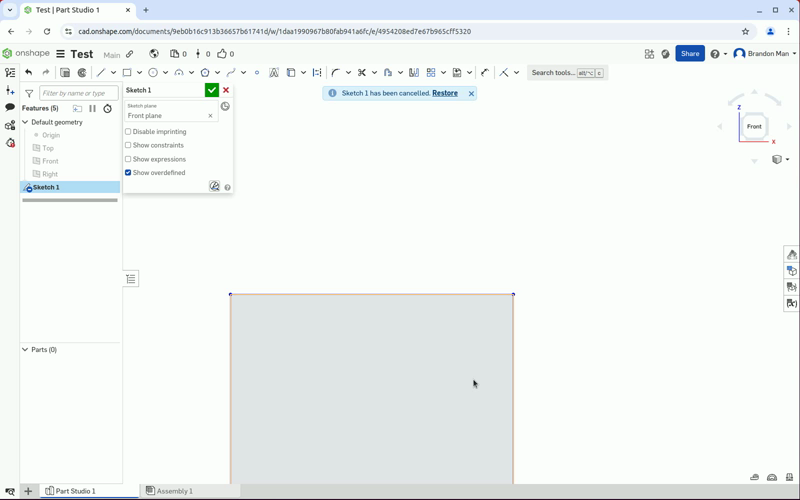
click(473, 379)
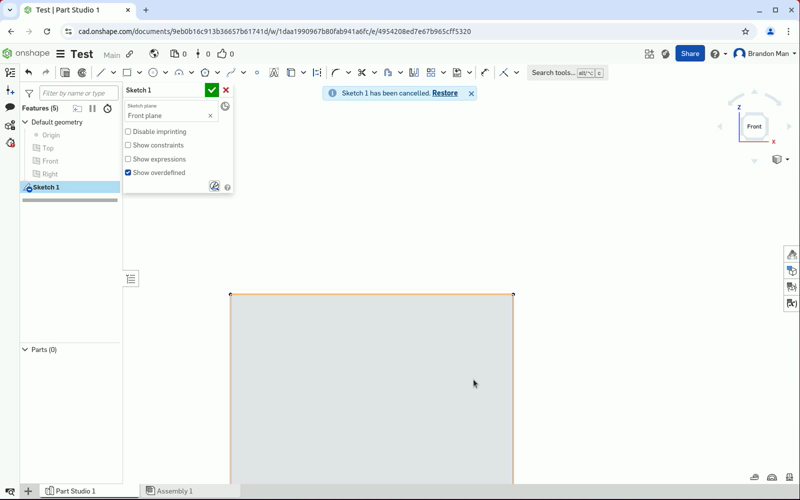
scroll(-6)
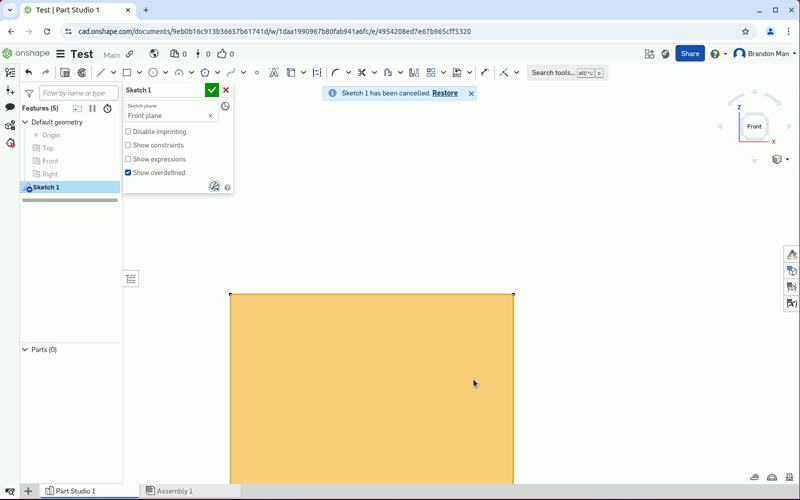
scroll(-6)
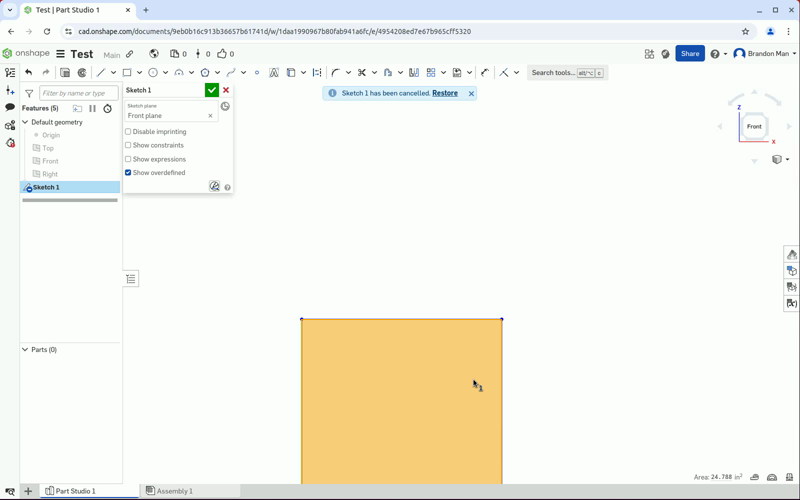
scroll(-6)
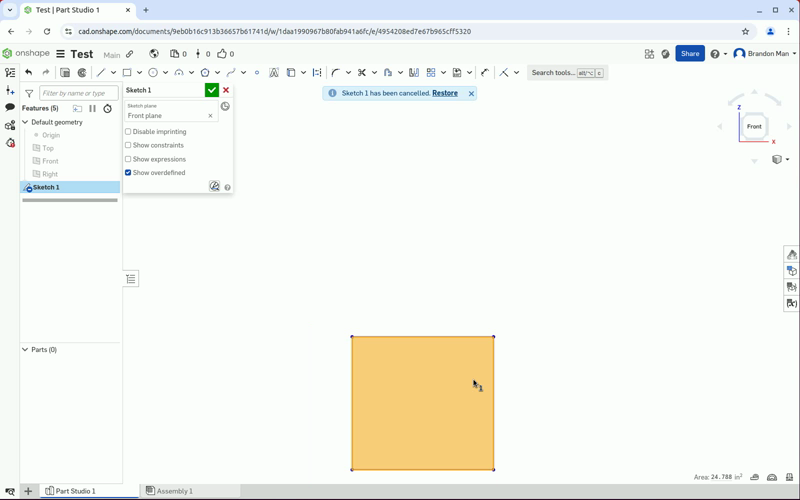
scroll(-6)
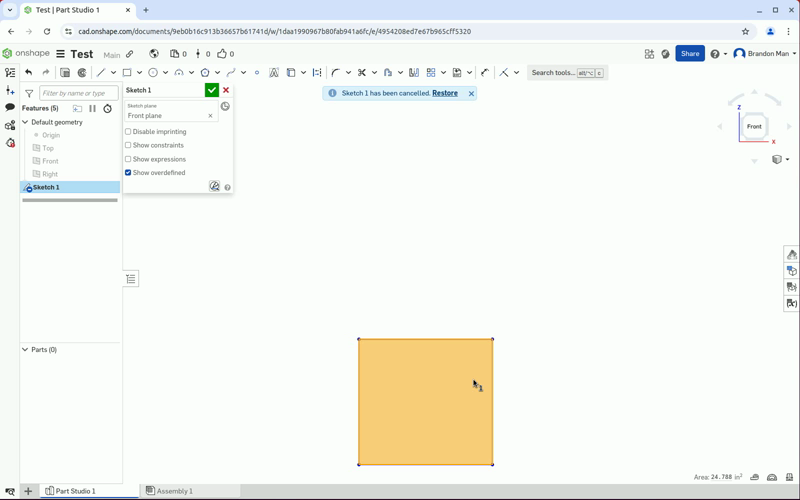
scroll(-6)
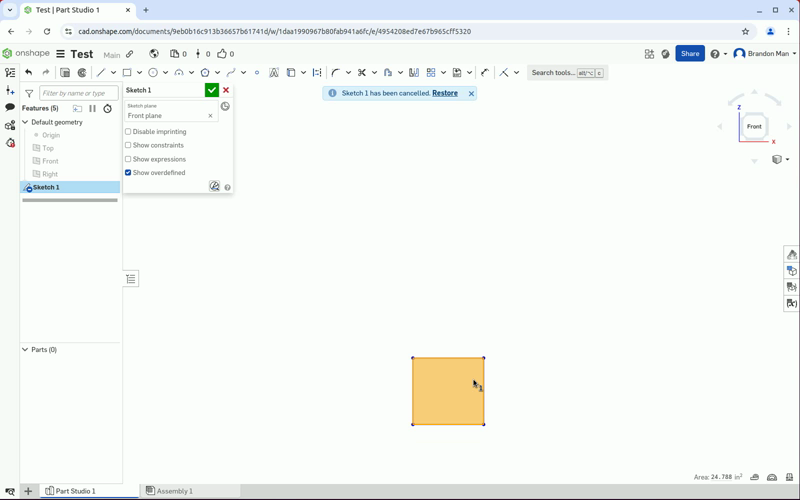
scroll(-6)
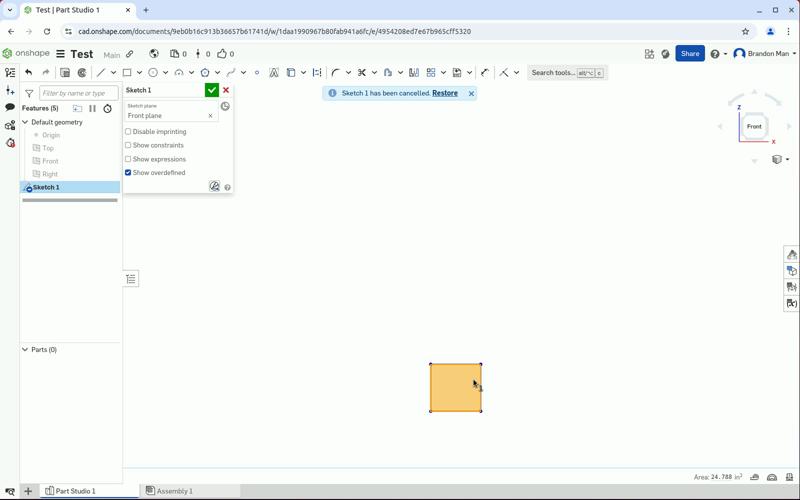
scroll(-6)
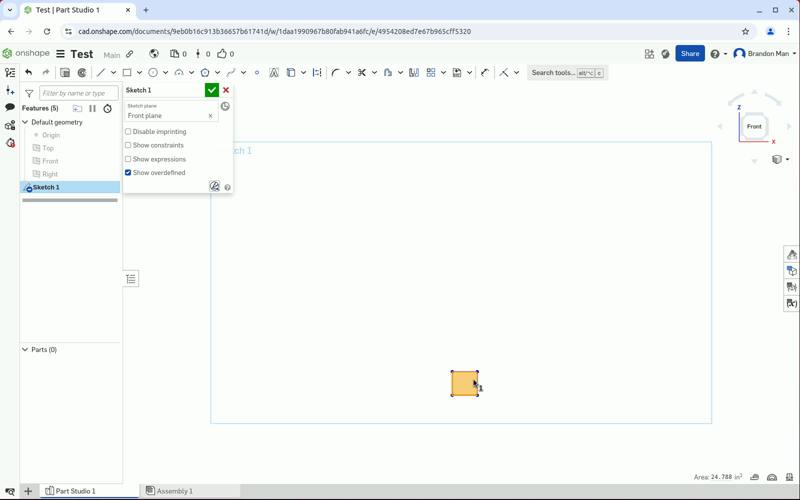
mouse_move(73, 352)
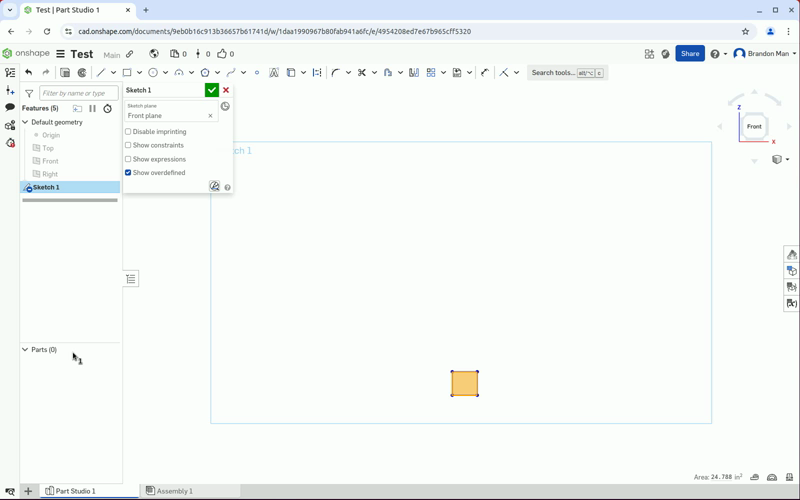
key(shift+y)
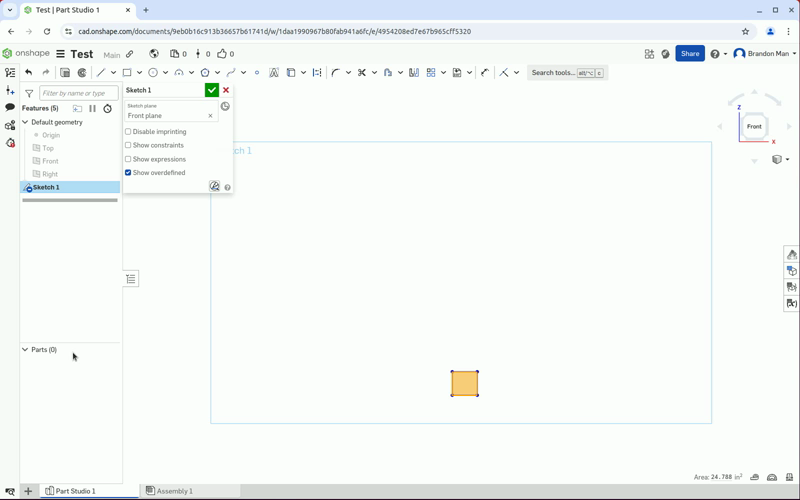
key(shift+e)
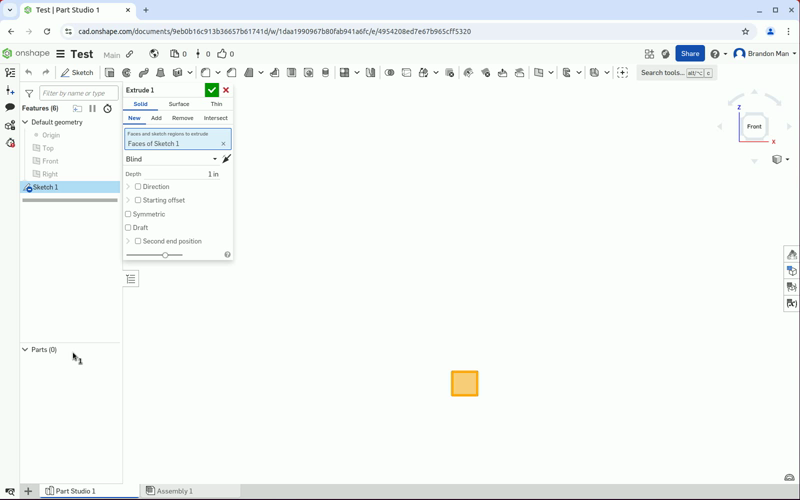
mouse_move(143, 106)
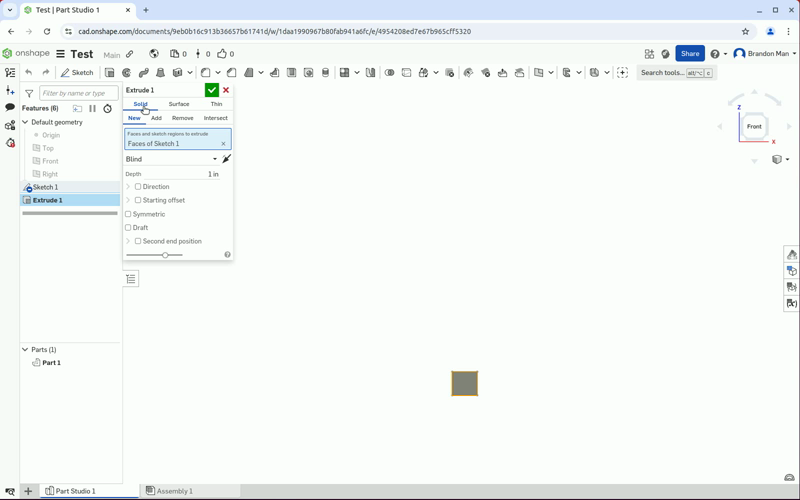
click(143, 106)
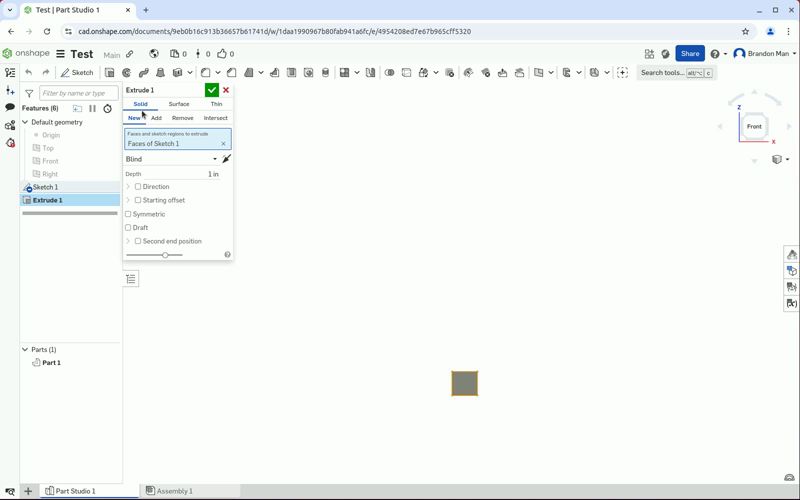
mouse_move(137, 120)
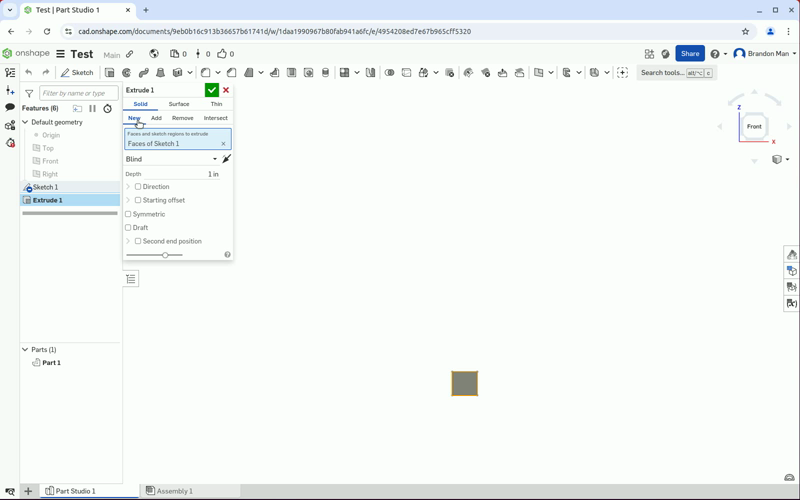
click(137, 120)
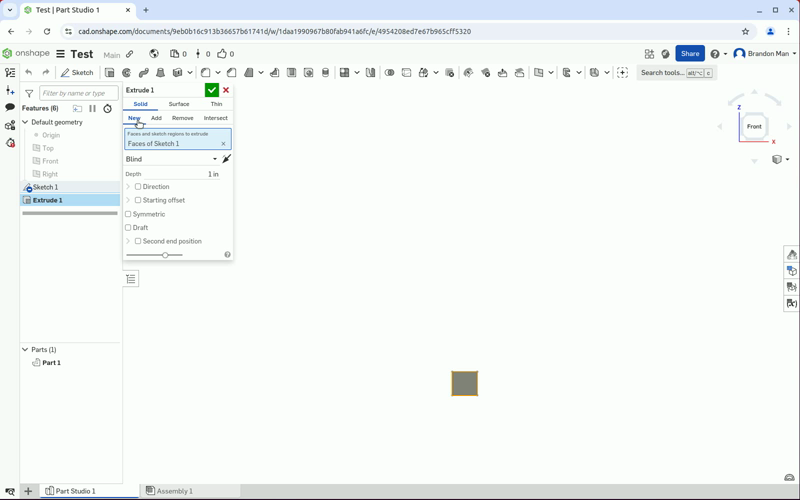
key(tab, 4)
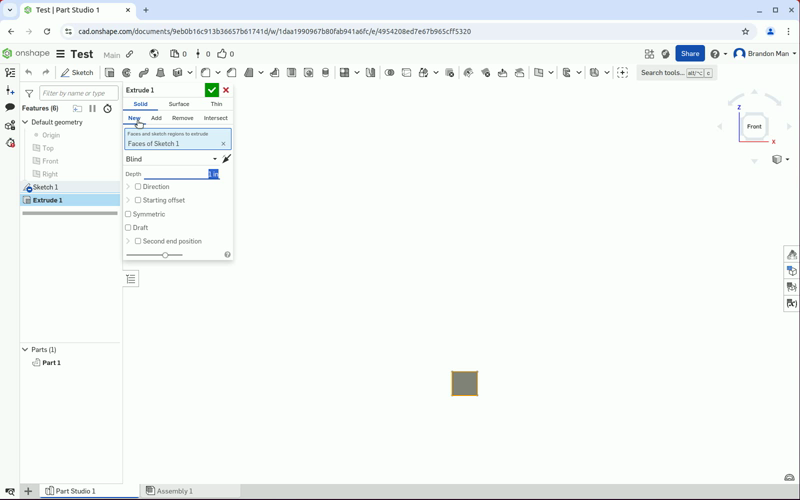
text(0.481)
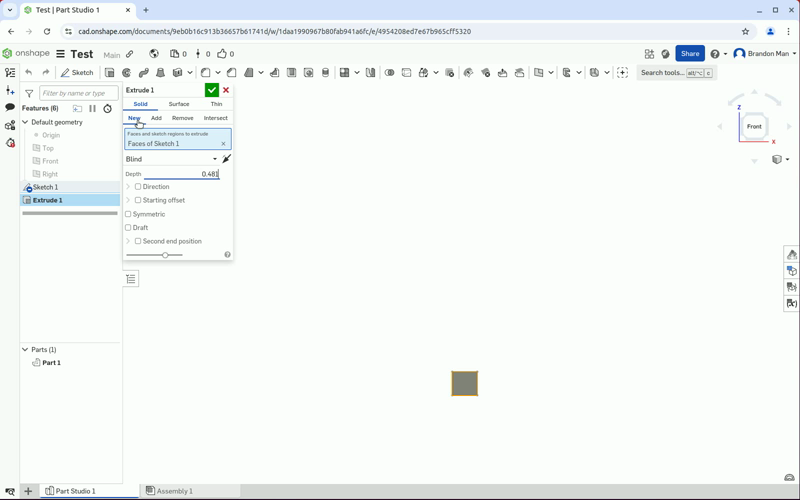
key(enter)
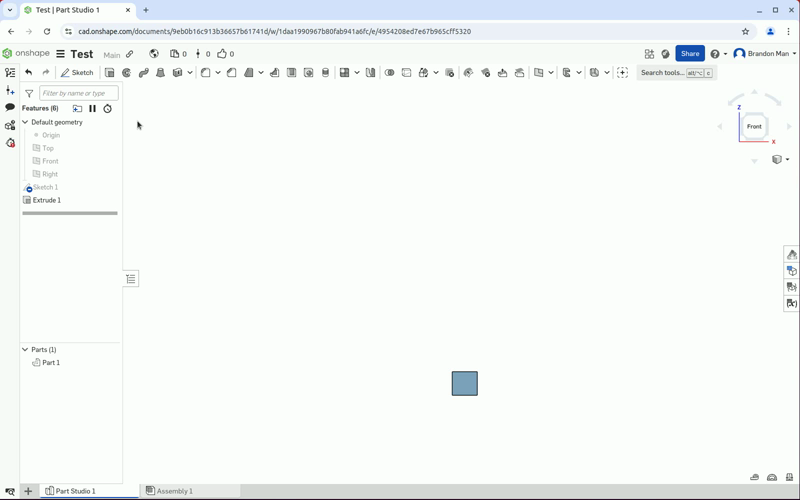
key(shift+h)
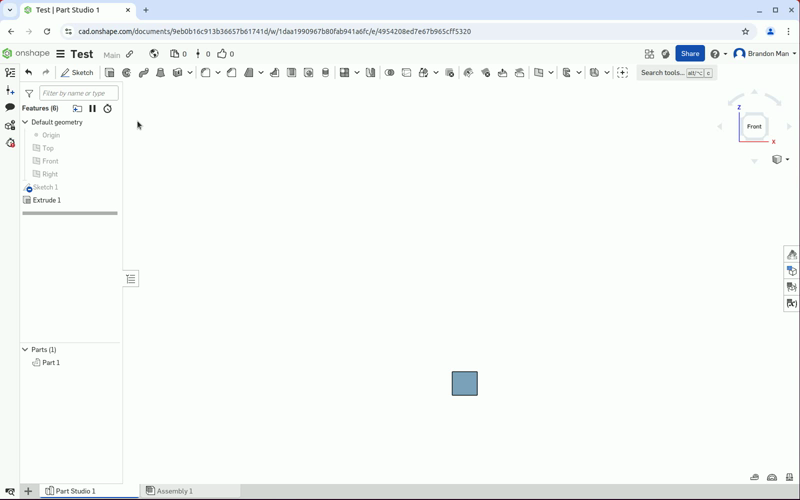
key(shift+h)
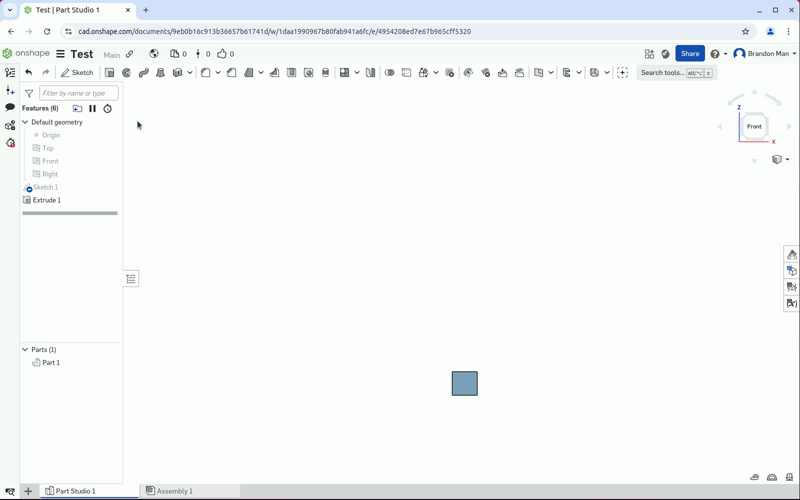
mouse_move(73, 189)
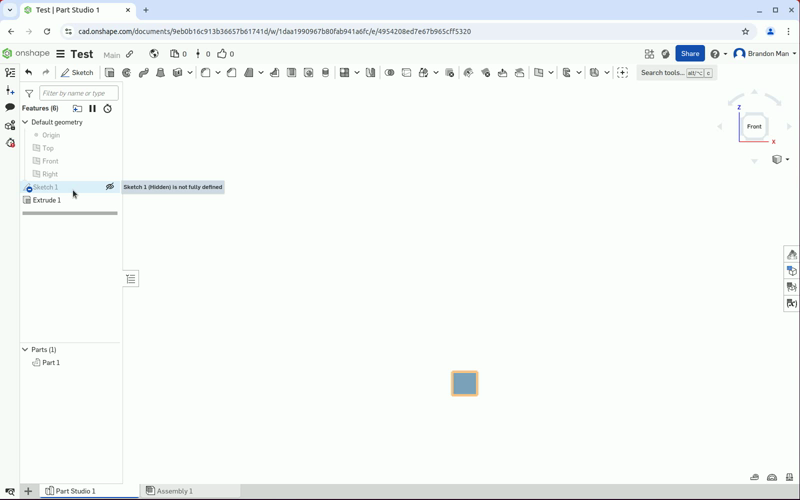
click(73, 189)
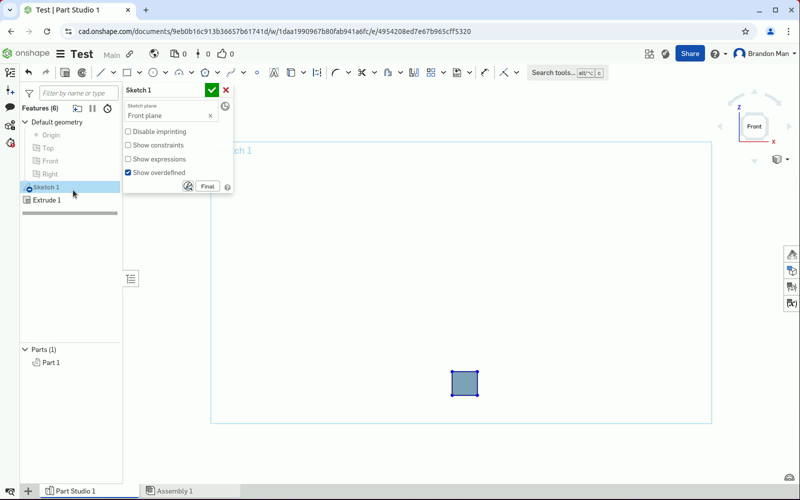
mouse_move(229, 92)
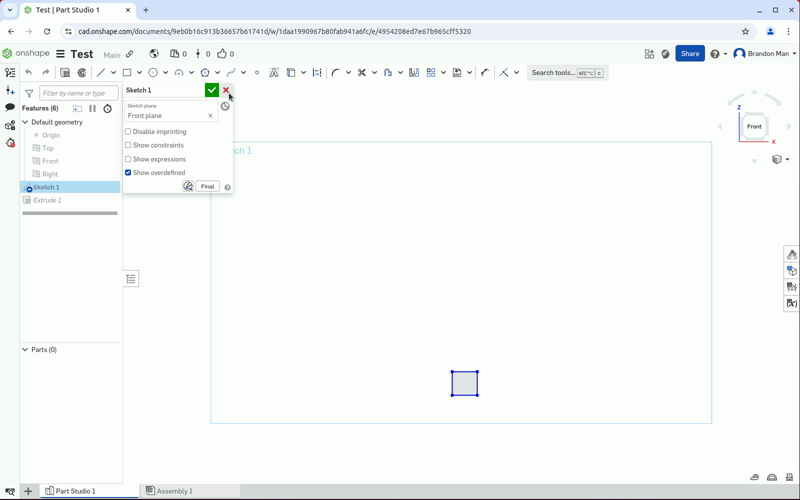
click(229, 92)
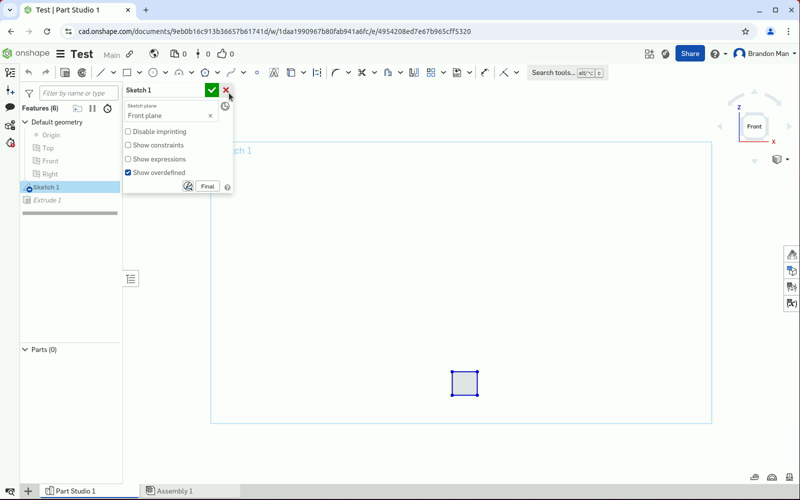
key(shift+s)
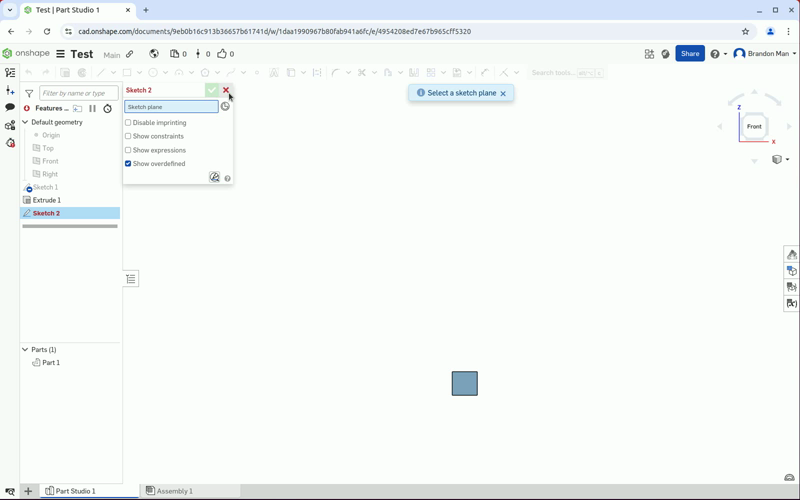
mouse_move(73, 163)
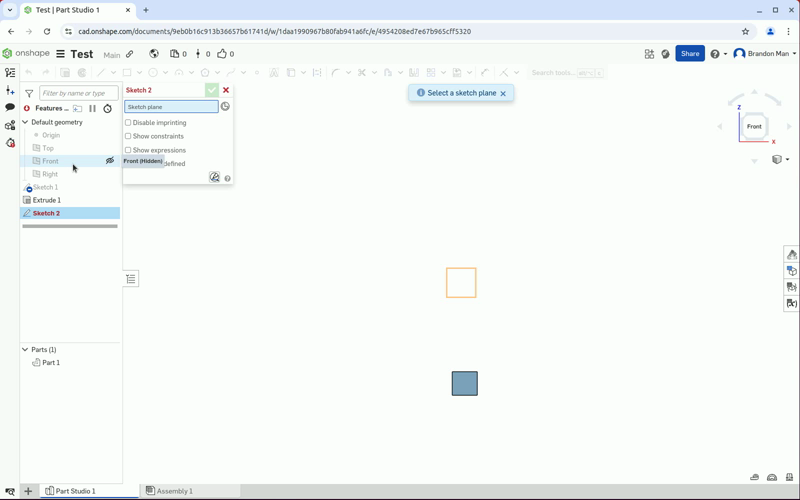
click(73, 163)
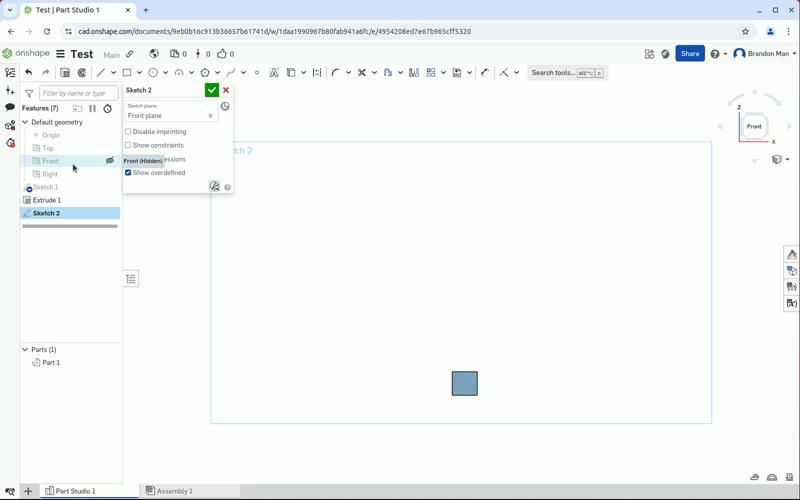
mouse_move(73, 352)
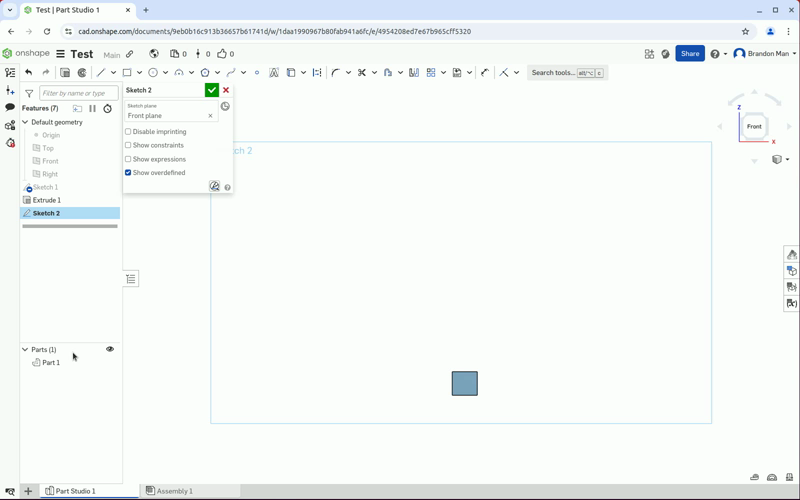
key(y)
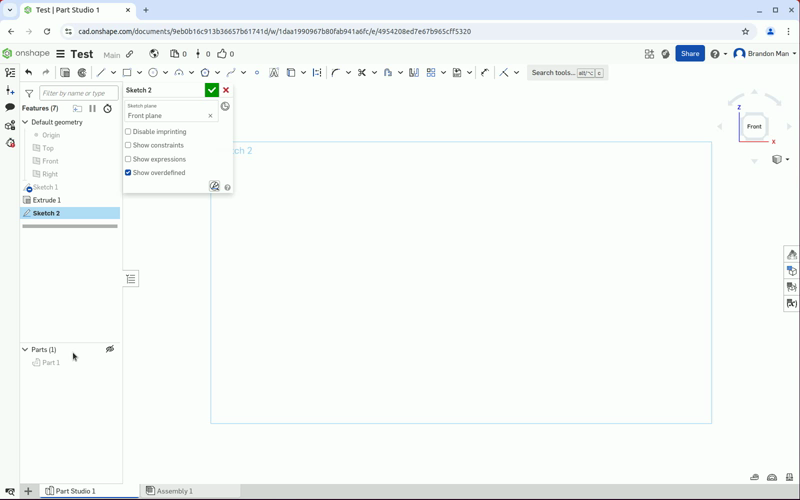
key(l)
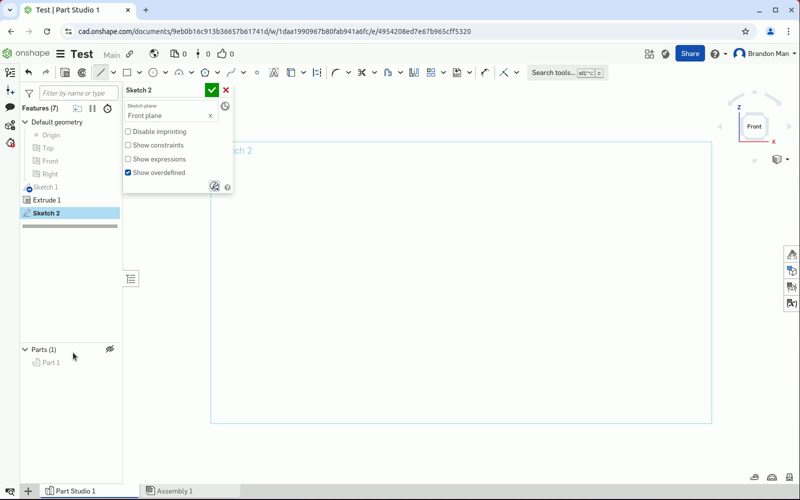
key_down(shift)
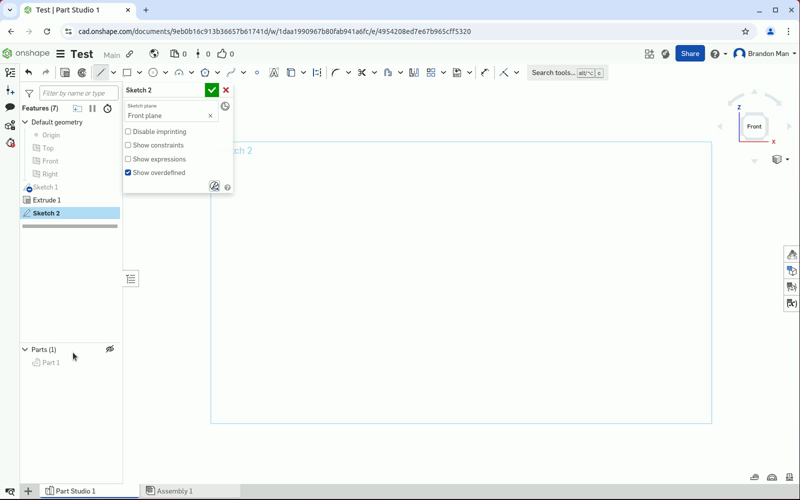
mouse_move(452, 372)
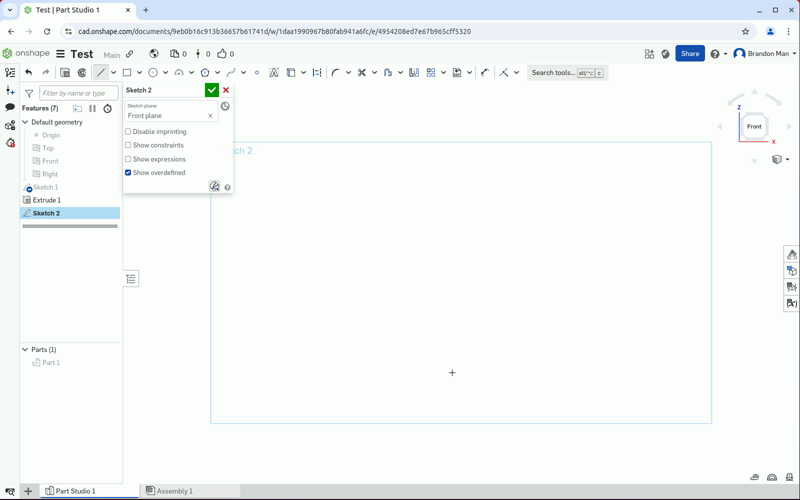
click(452, 372)
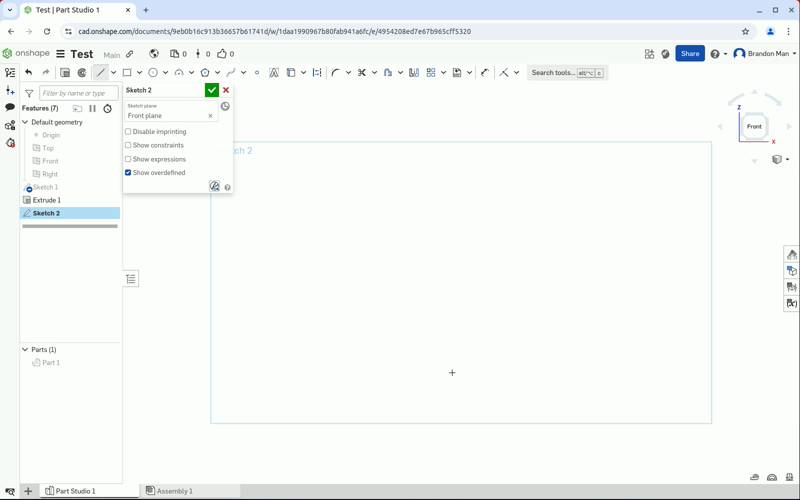
key_up(shift)
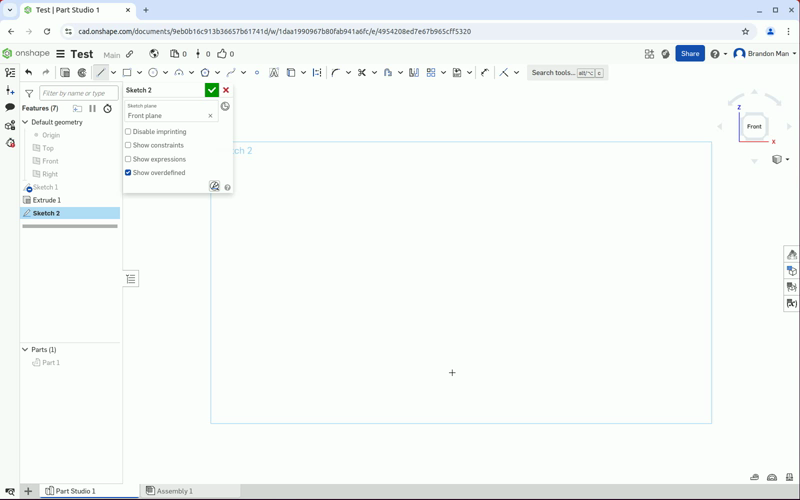
key_down(shift)
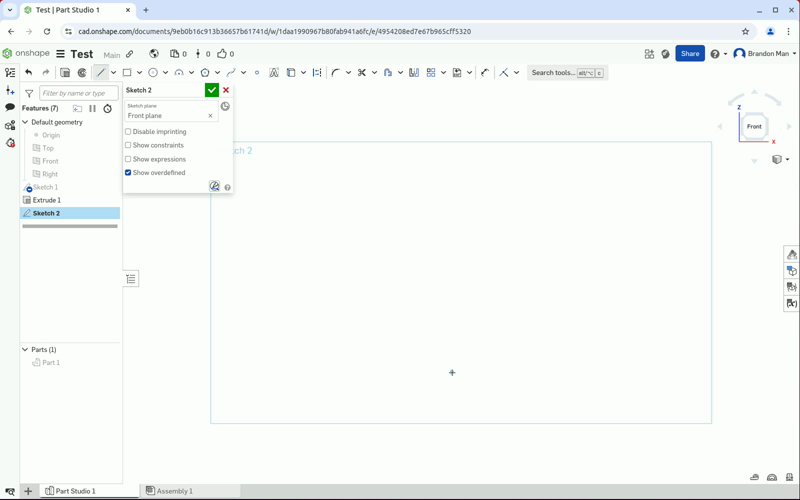
mouse_move(482, 372)
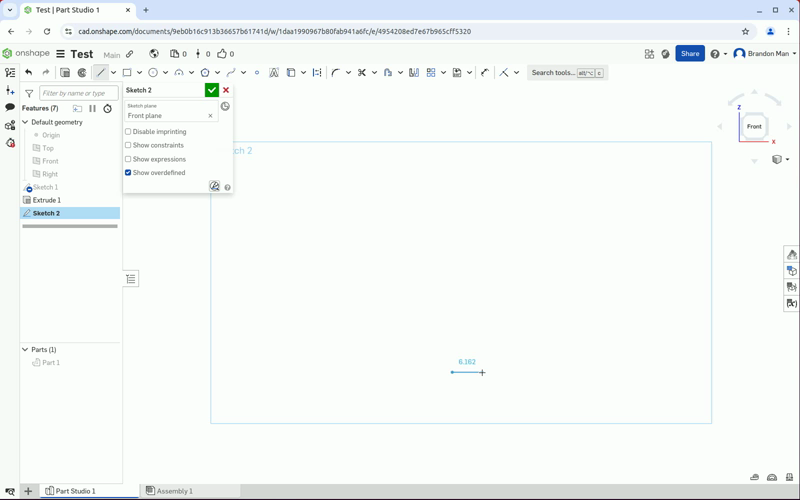
mouse_move(475, 372)
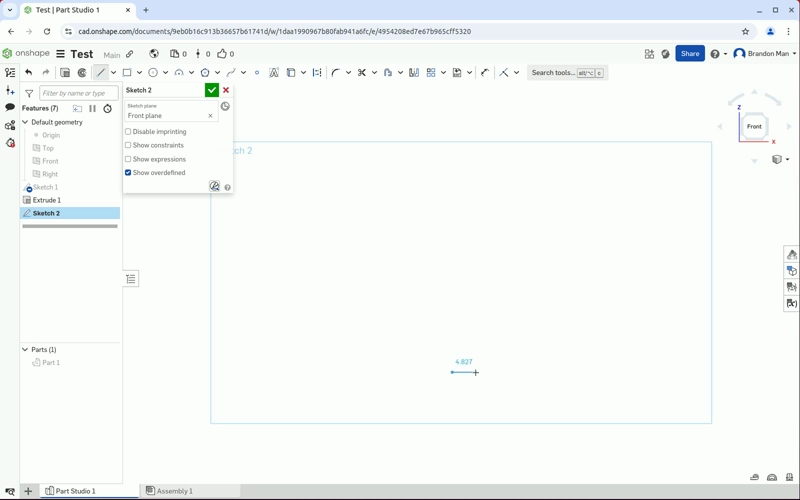
click(475, 372)
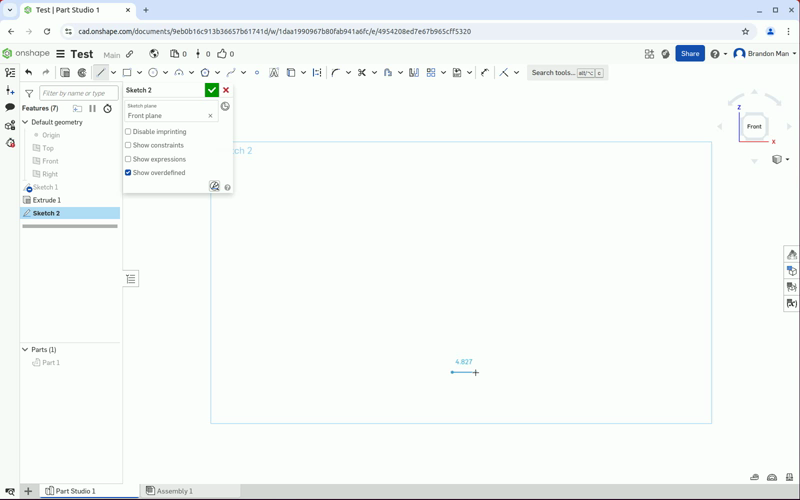
key_up(shift)
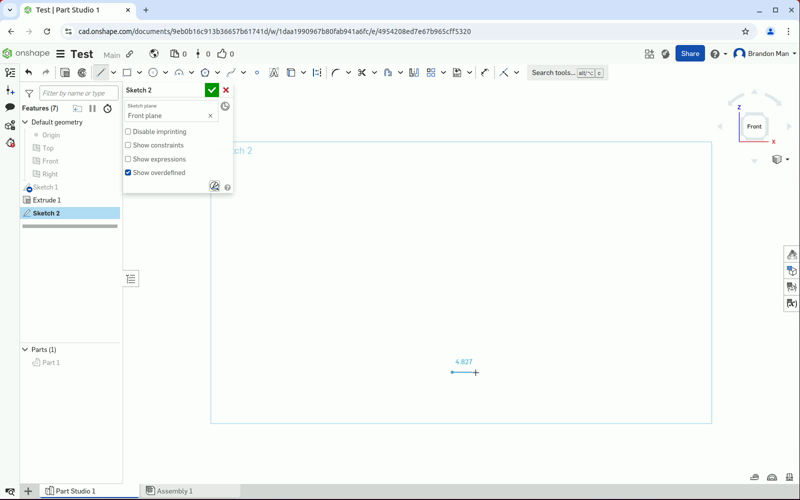
key_down(shift)
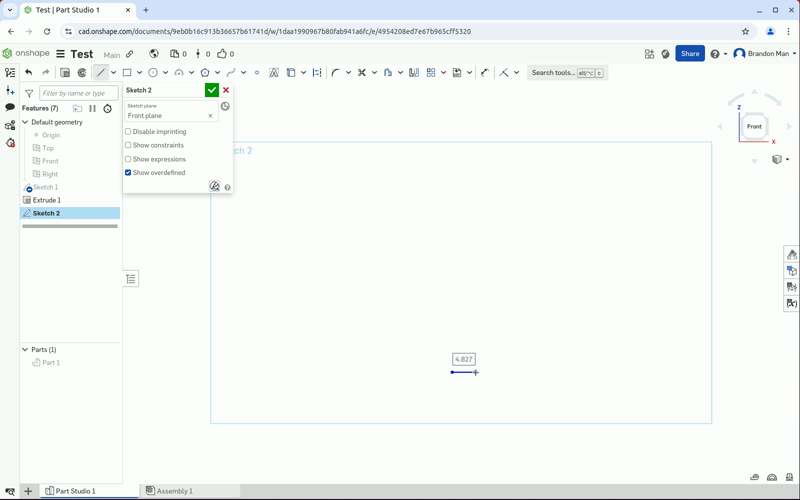
mouse_move(505, 372)
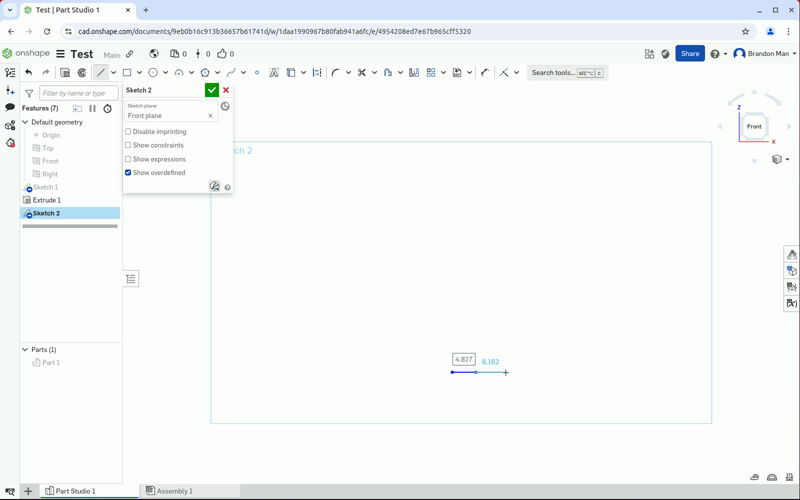
mouse_move(475, 365)
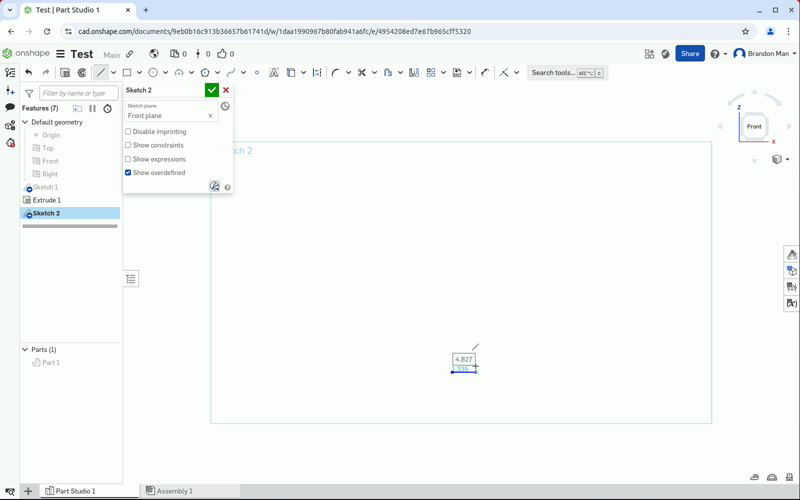
scroll(6)
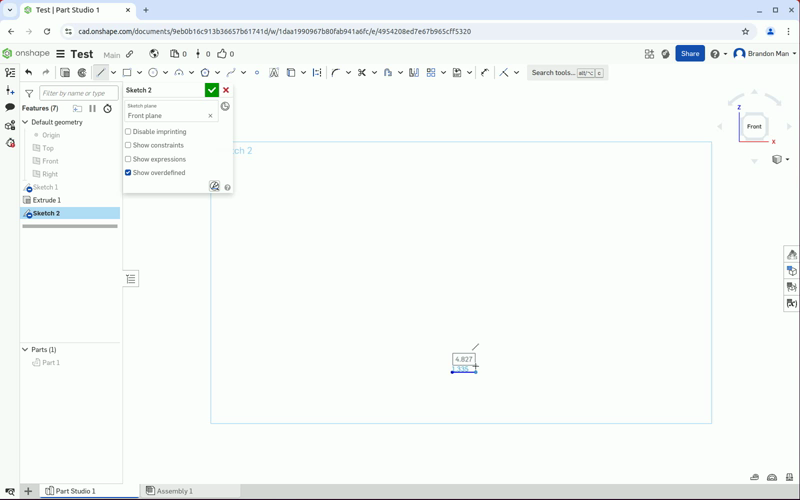
scroll(6)
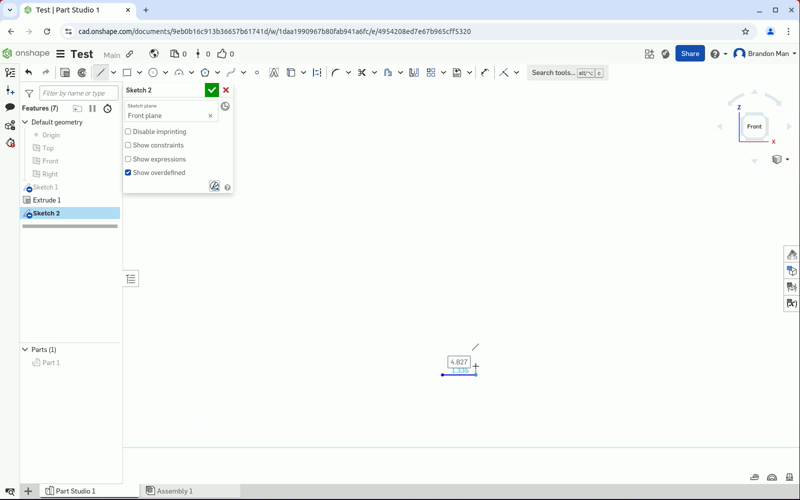
scroll(6)
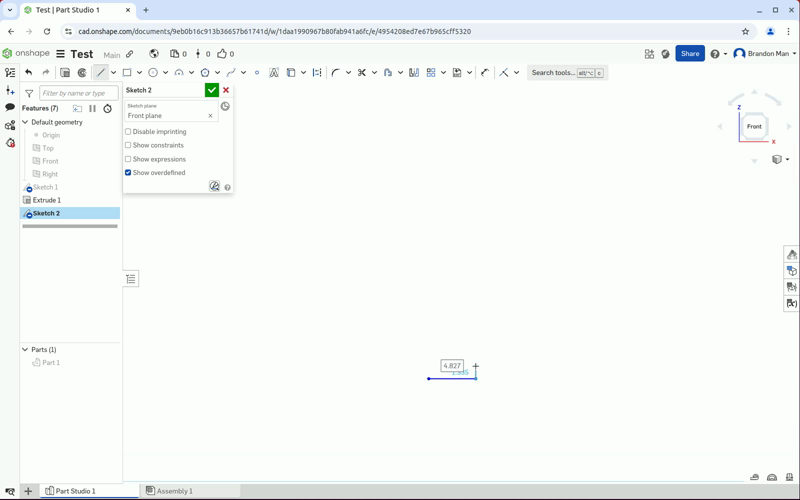
scroll(6)
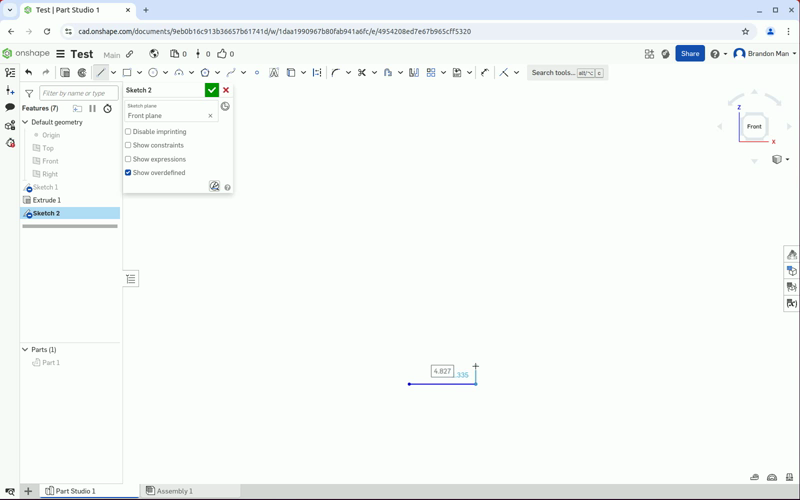
scroll(6)
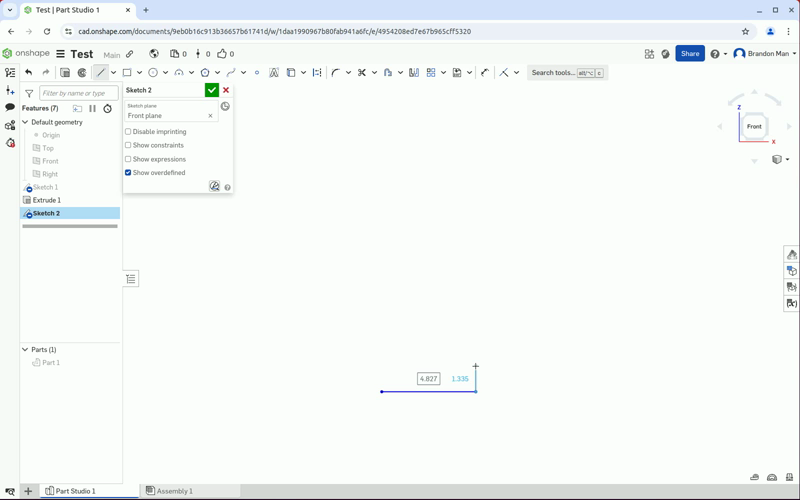
scroll(6)
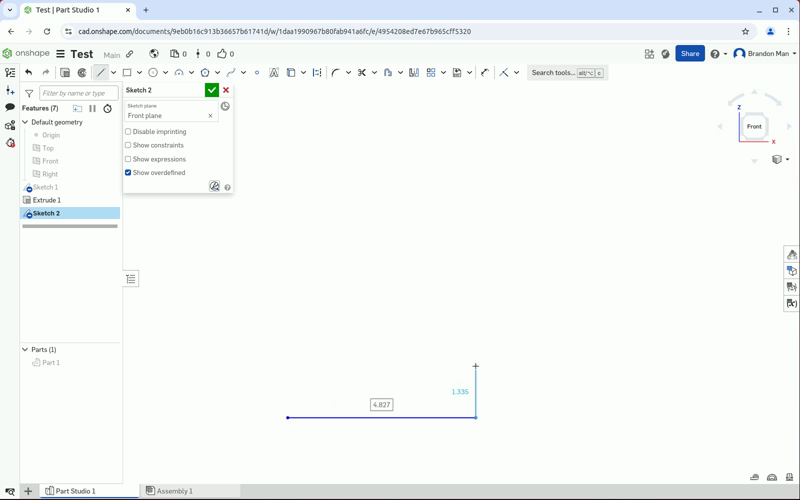
scroll(6)
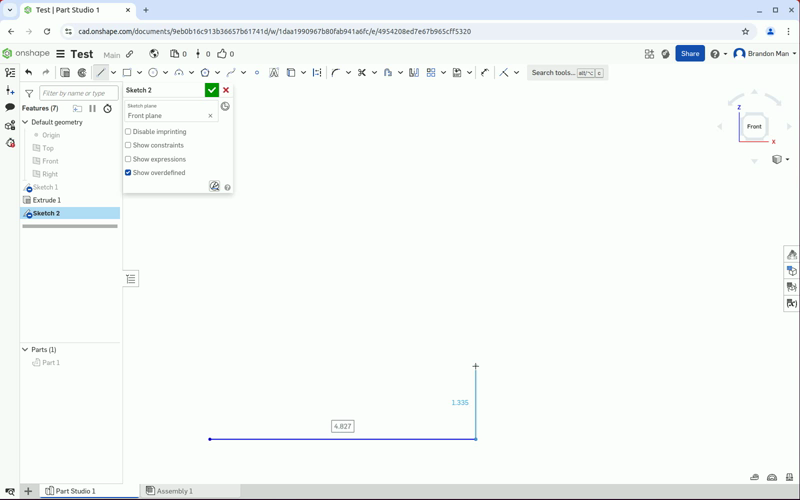
click(475, 365)
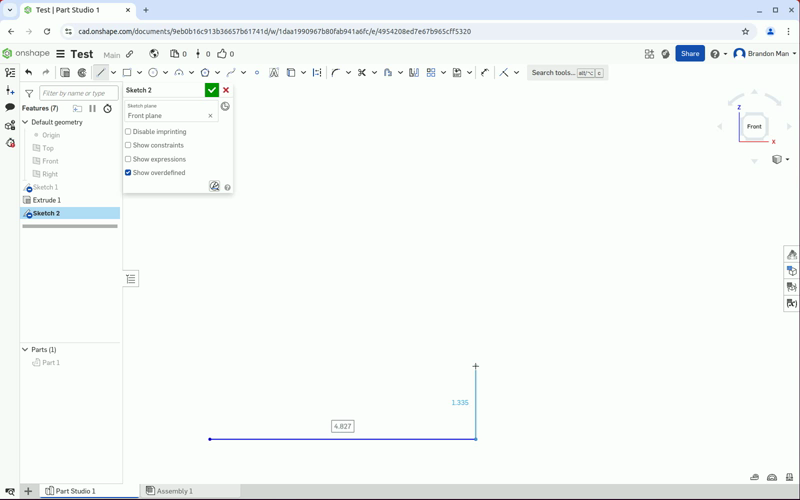
scroll(-6)
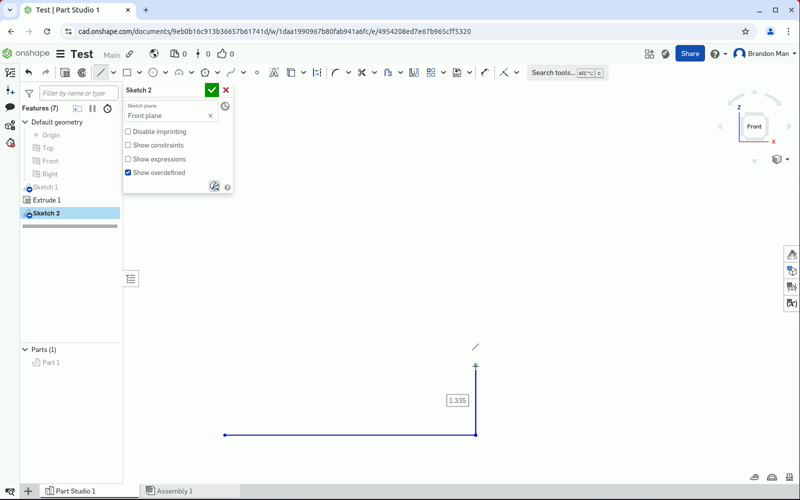
scroll(-6)
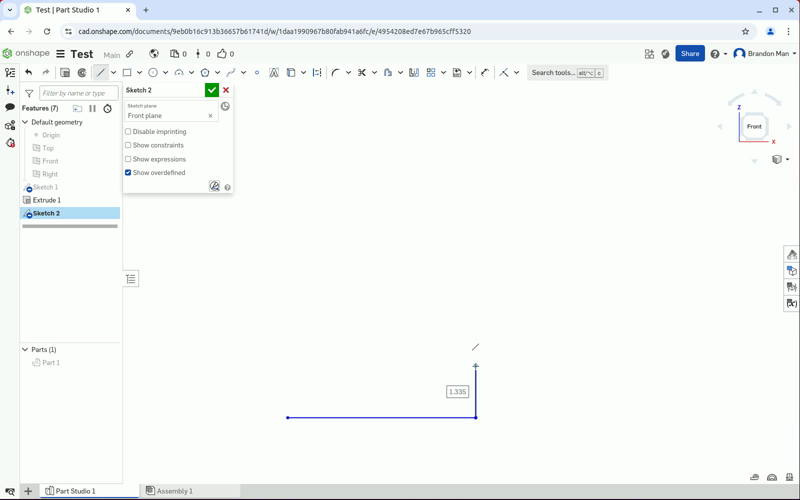
scroll(-6)
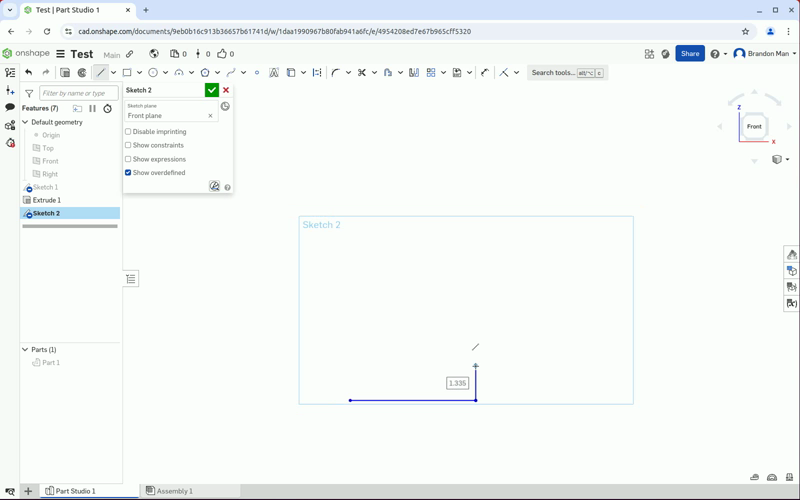
scroll(-6)
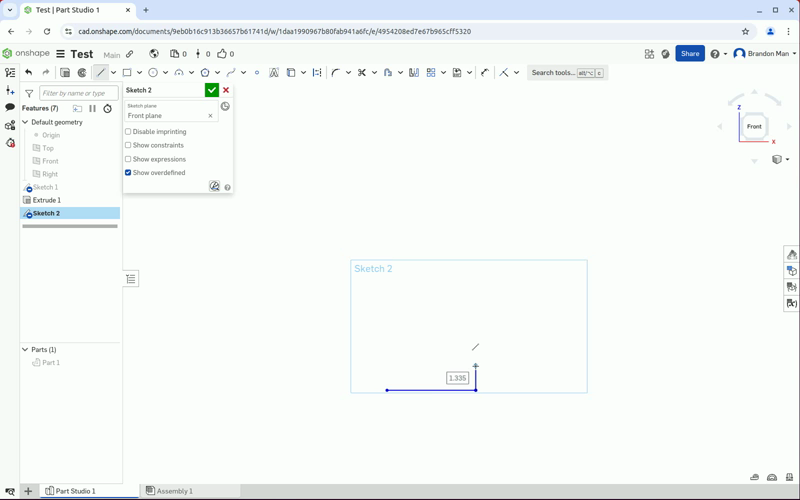
scroll(-6)
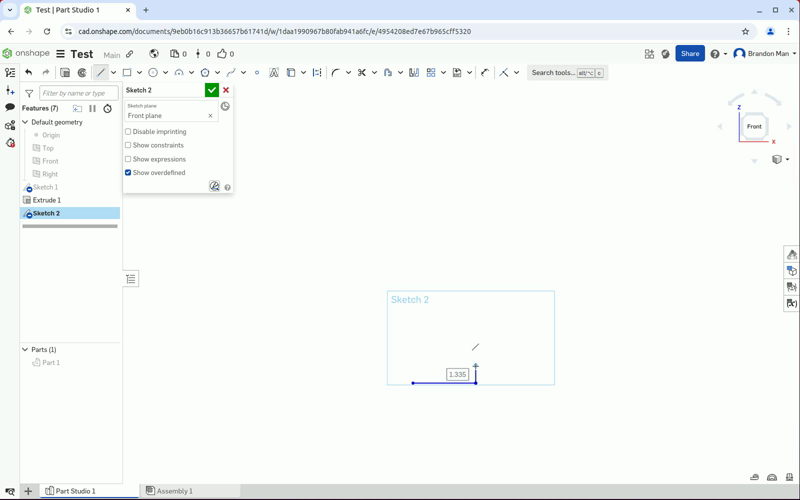
scroll(-6)
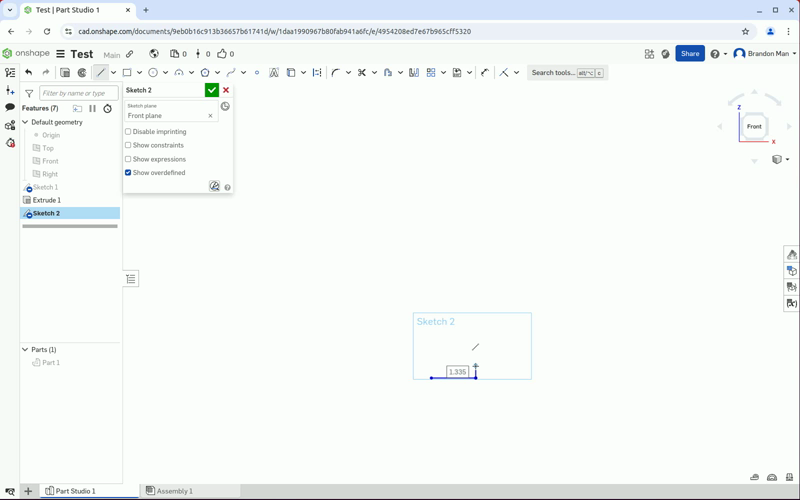
scroll(-6)
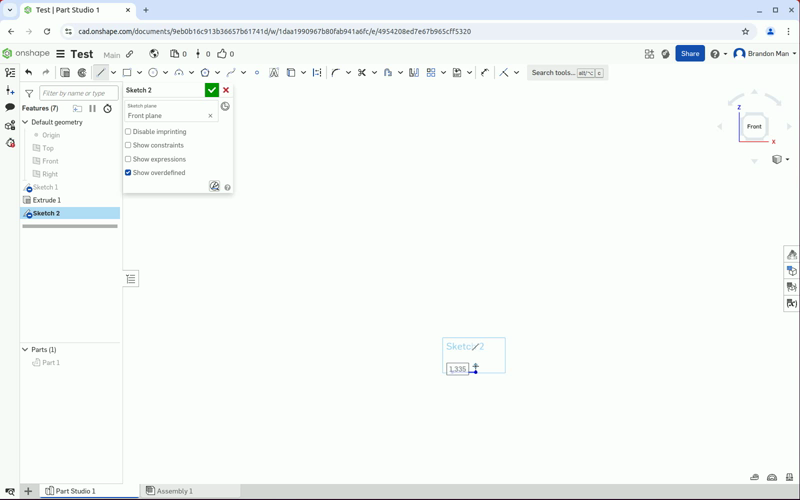
key_up(shift)
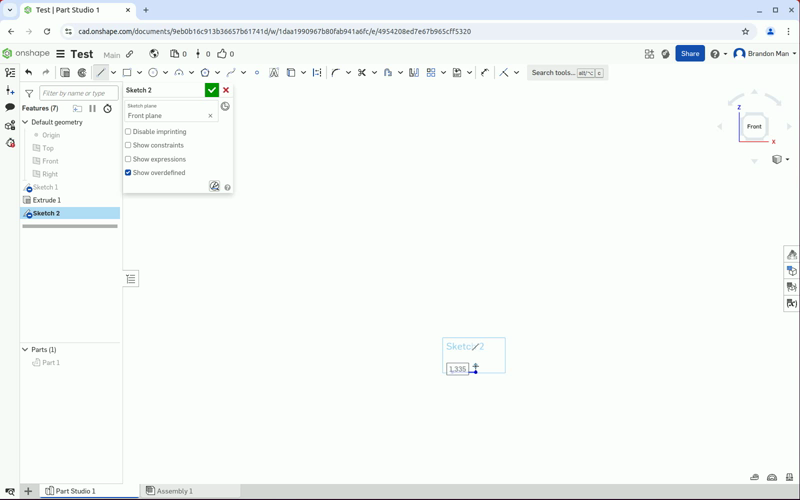
key(esc)
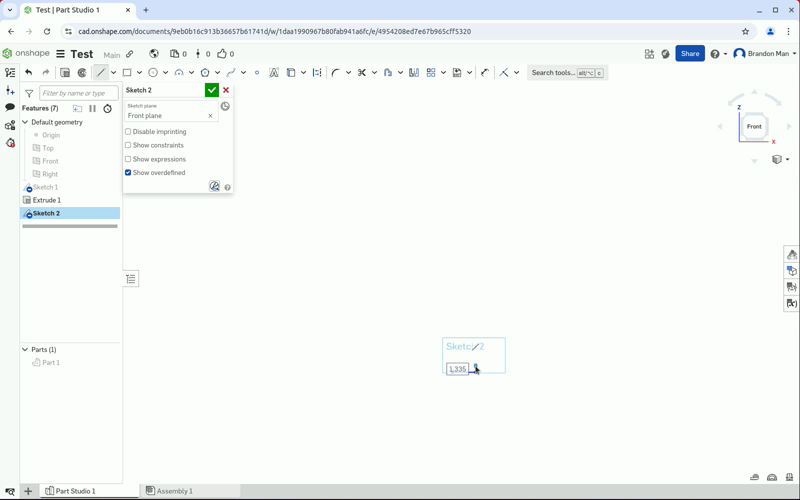
key(a)
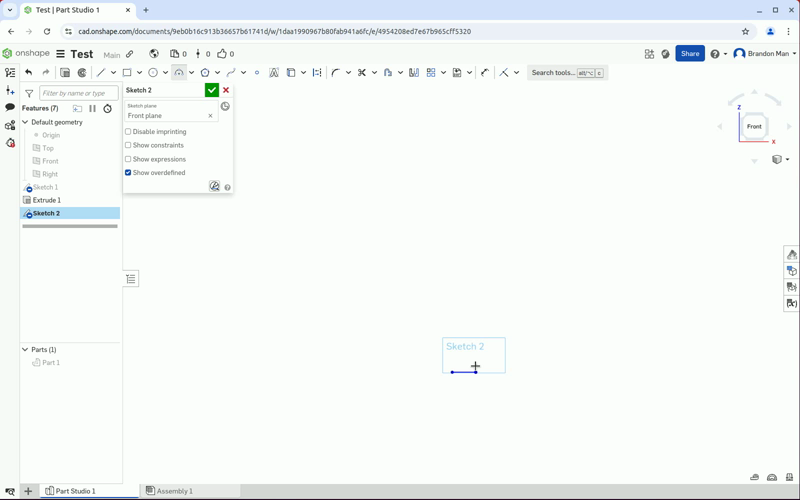
mouse_move(475, 365)
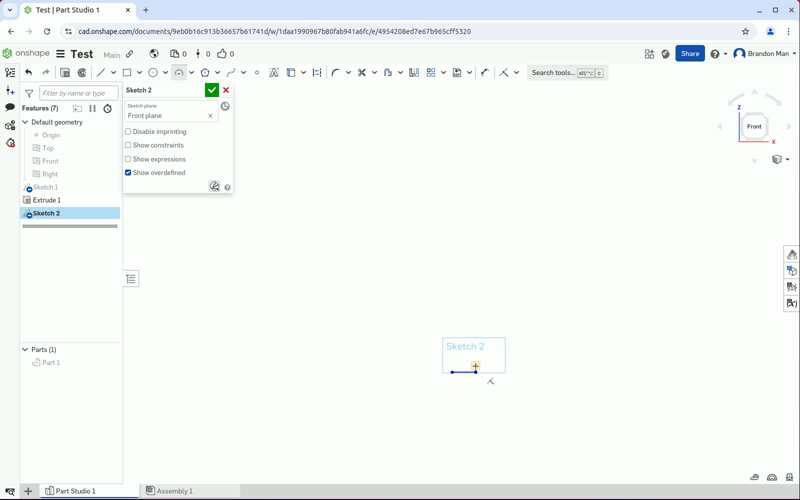
click(475, 365)
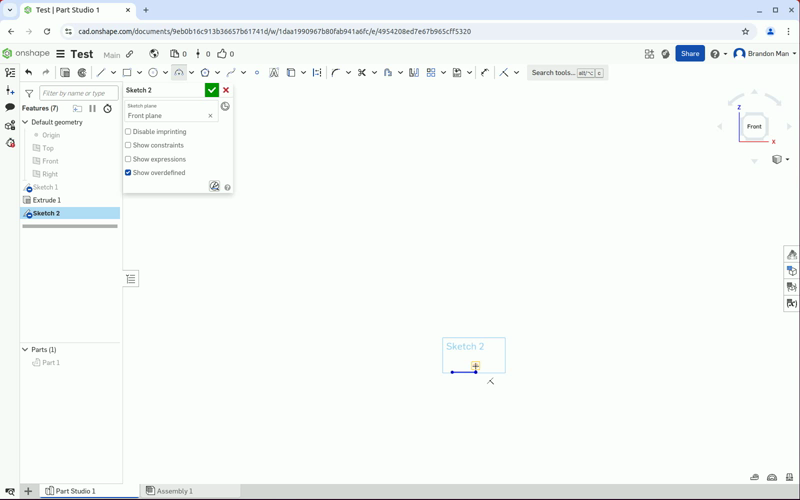
key_down(shift)
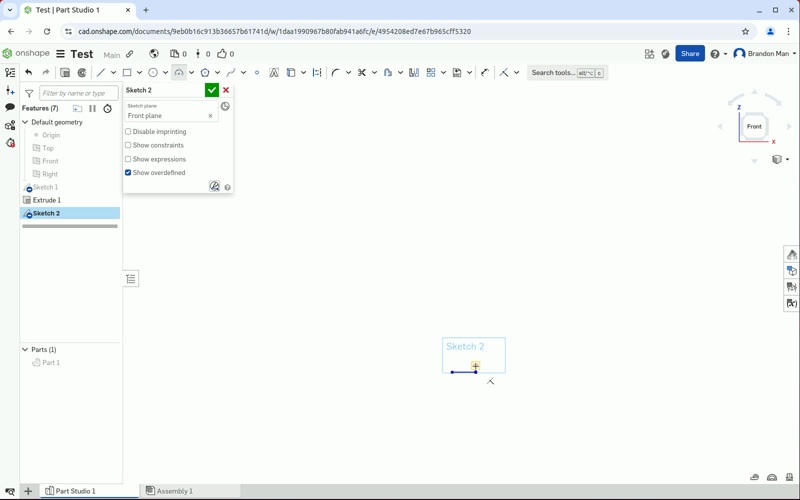
mouse_move(460, 330)
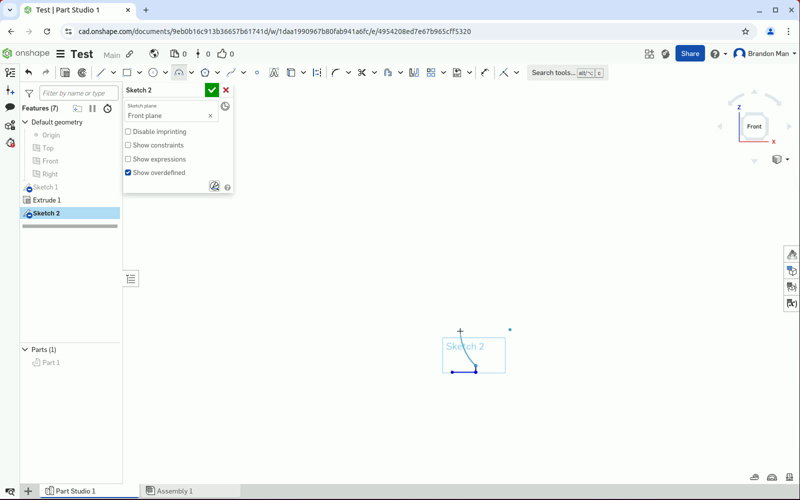
click(460, 330)
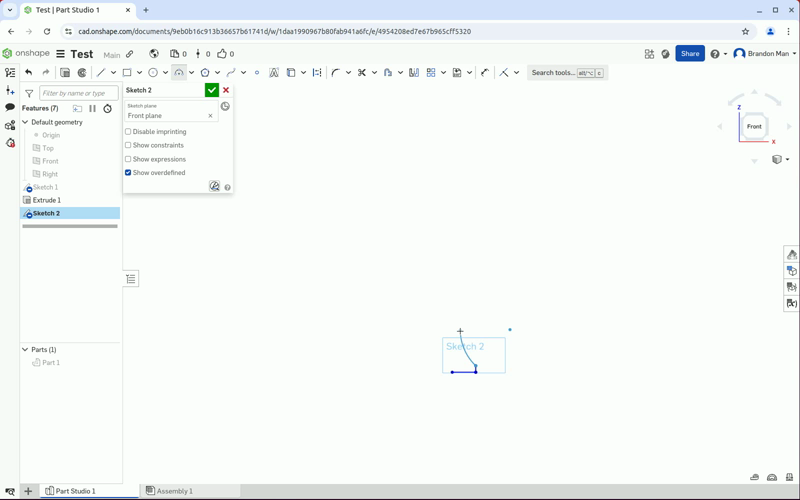
mouse_move(464, 349)
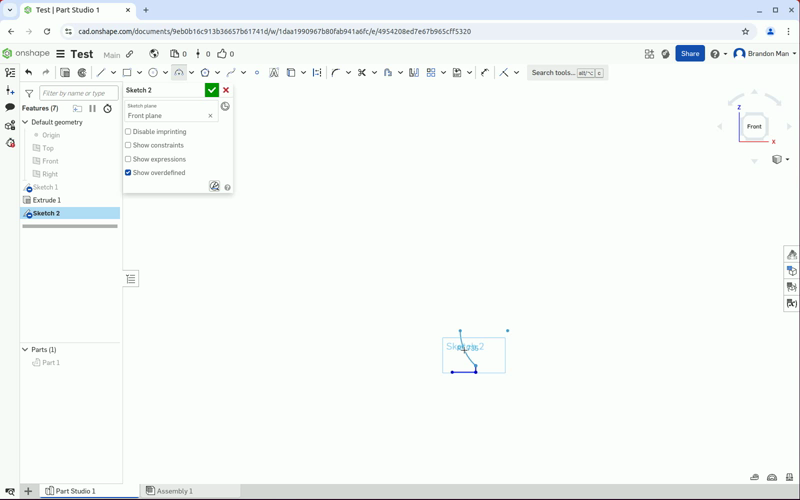
click(464, 349)
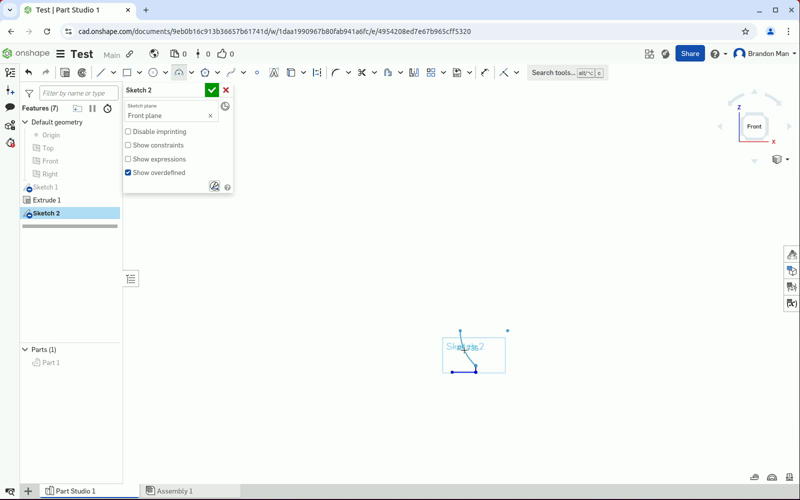
key_up(shift)
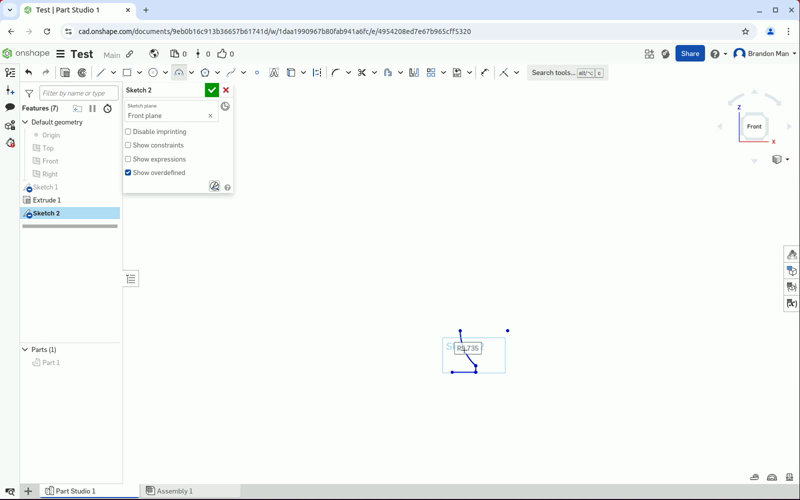
key(esc)
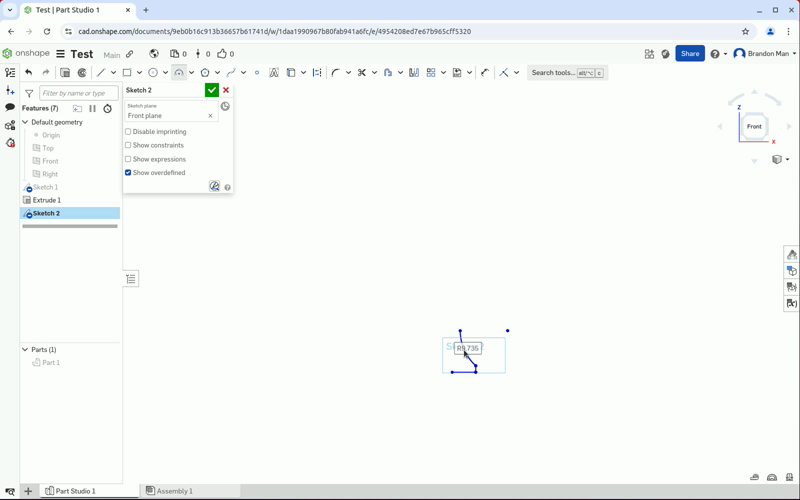
key(l)
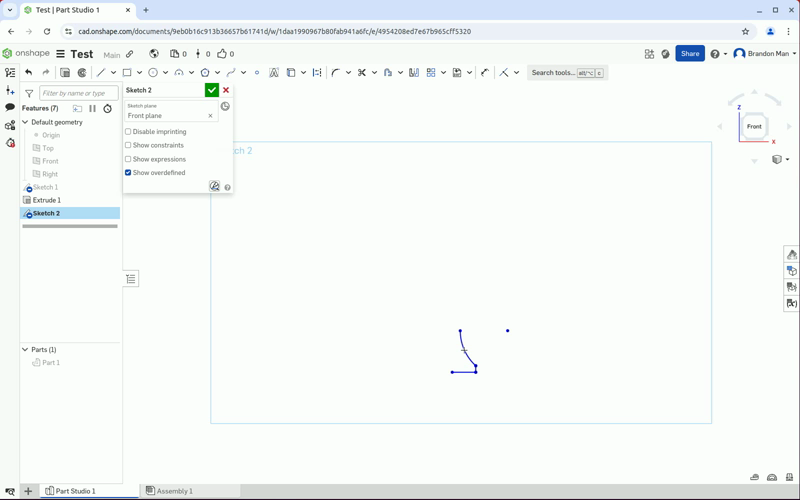
mouse_move(460, 330)
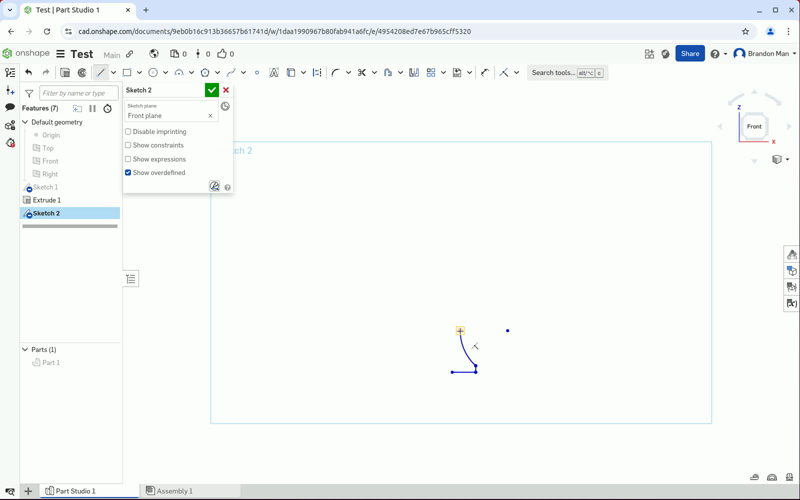
click(460, 330)
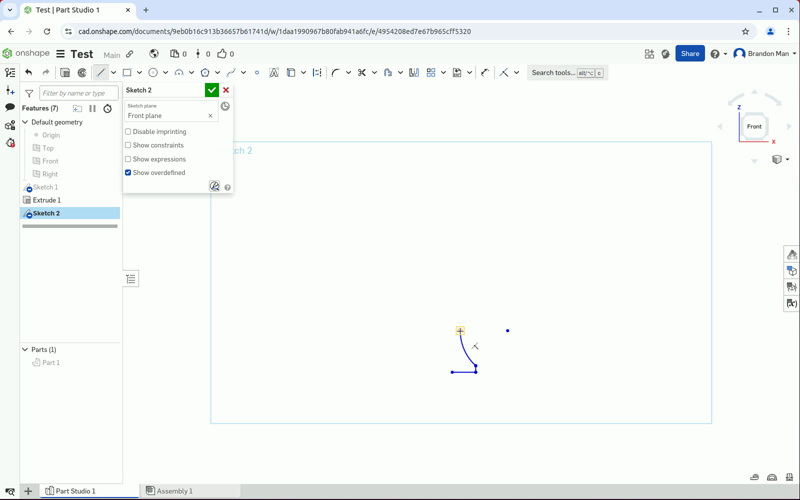
key_down(shift)
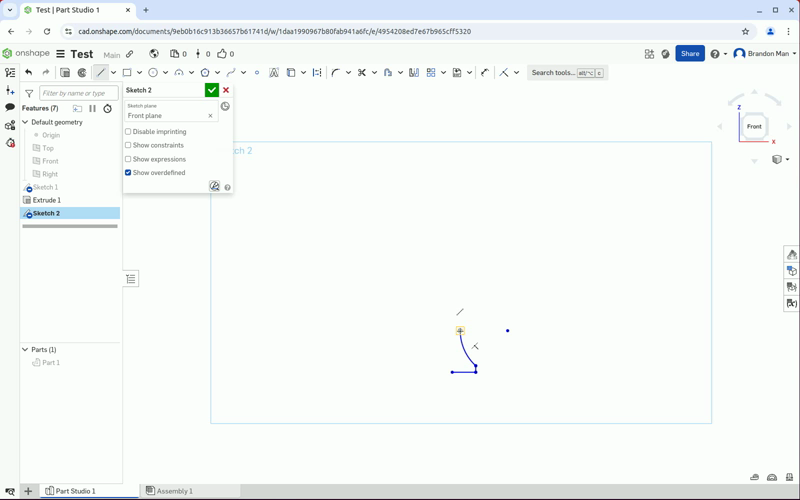
mouse_move(490, 330)
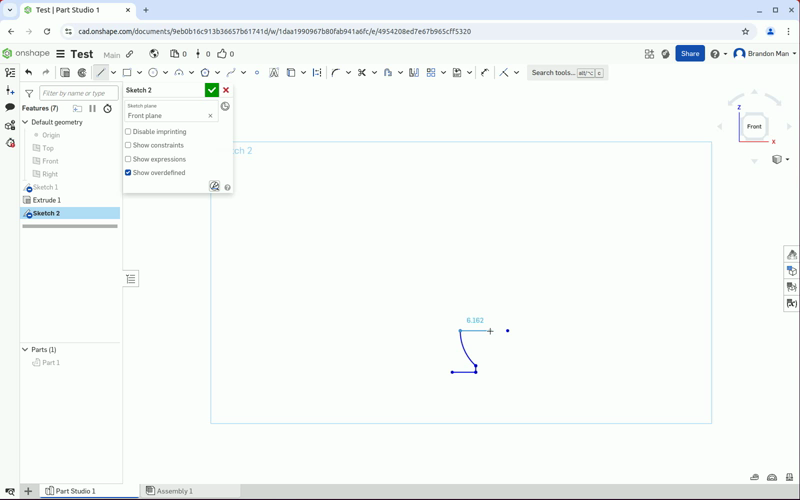
mouse_move(460, 326)
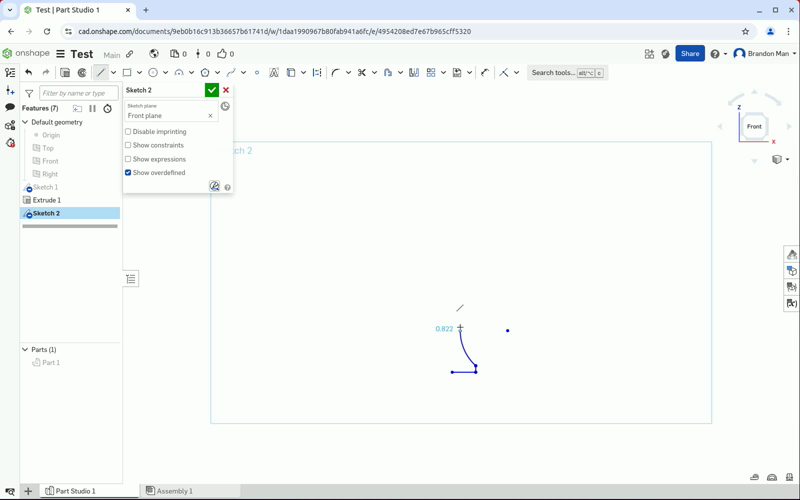
scroll(6)
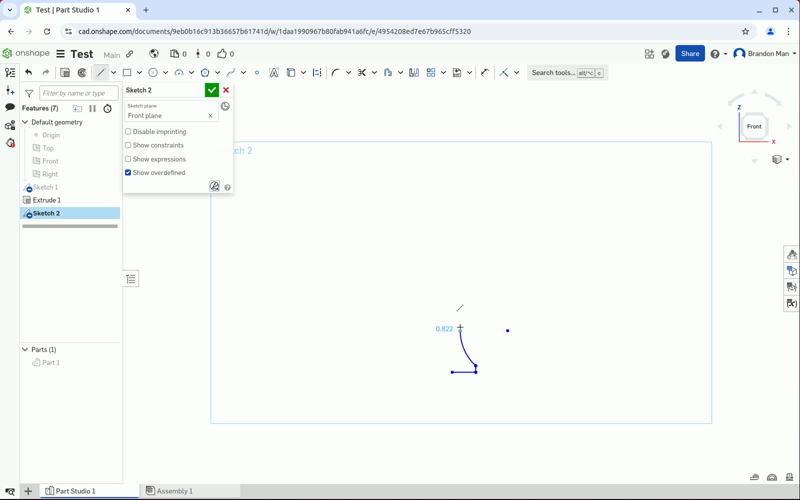
scroll(6)
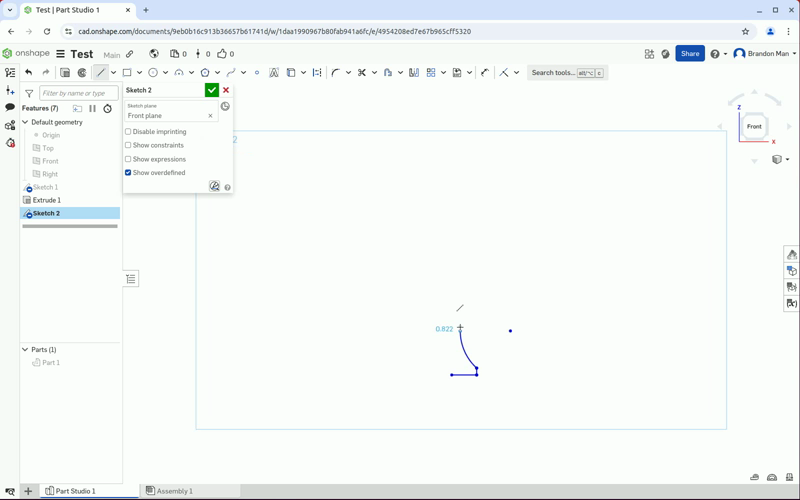
scroll(6)
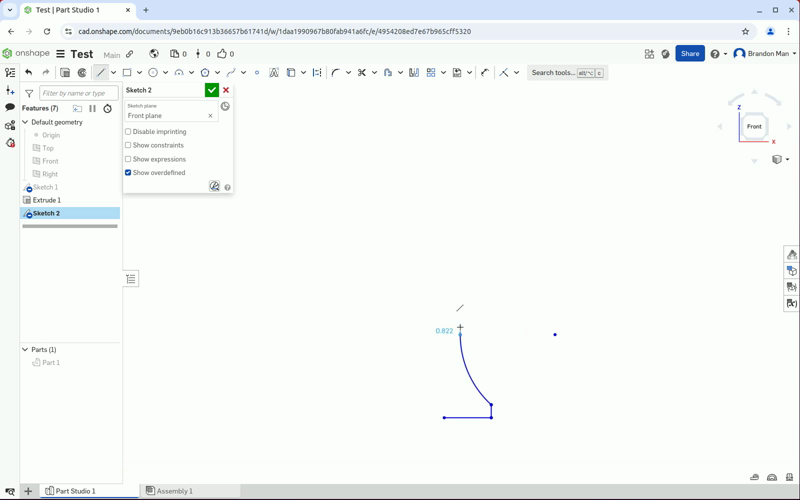
scroll(6)
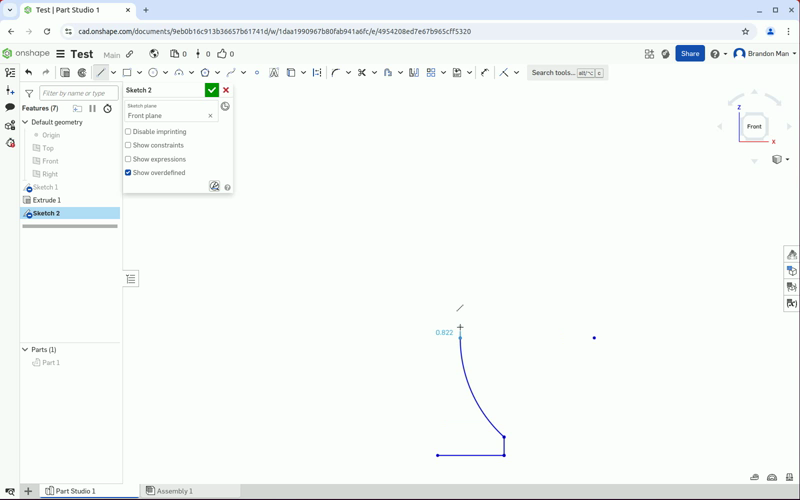
scroll(6)
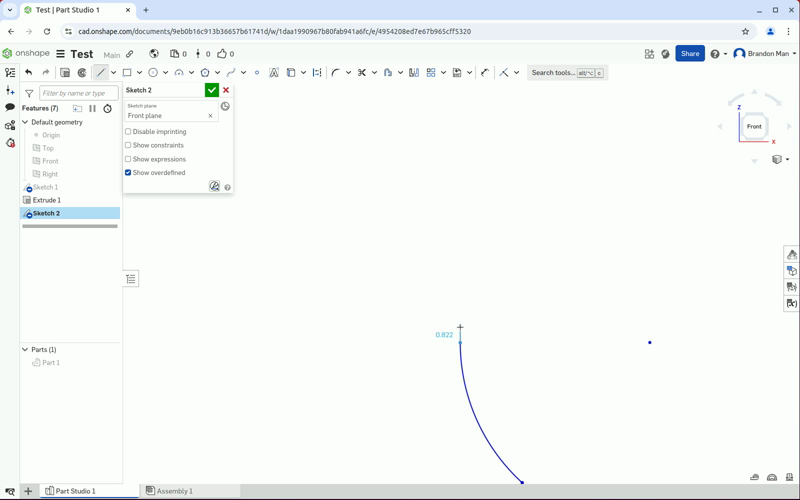
scroll(6)
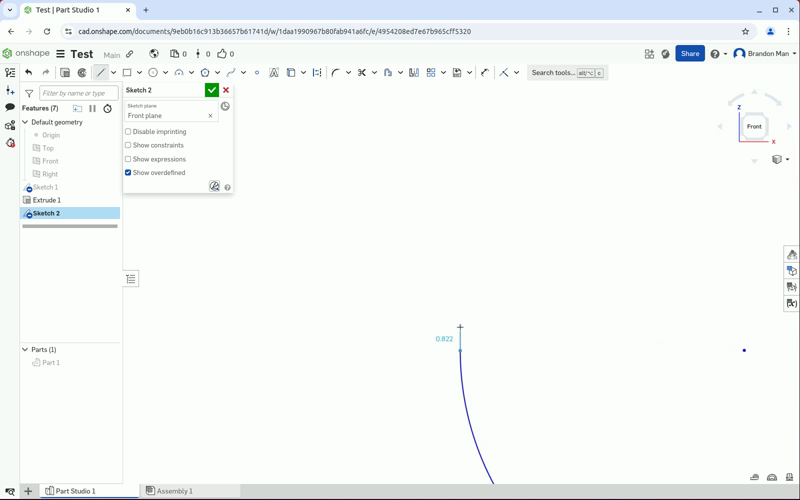
scroll(6)
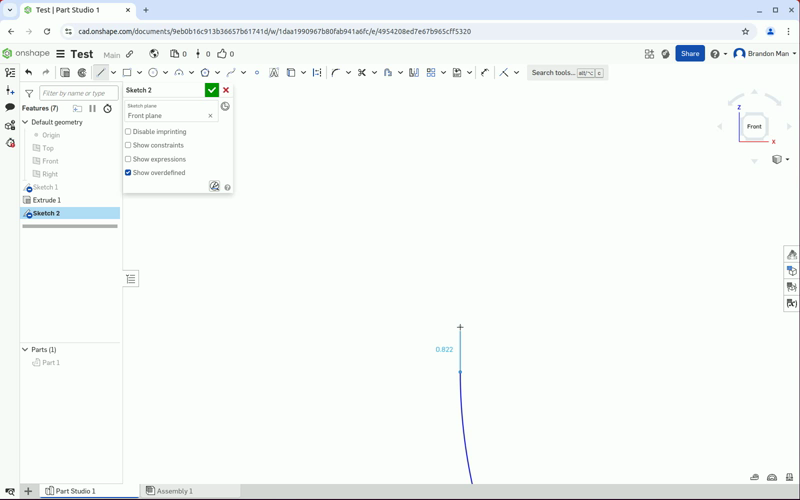
click(460, 326)
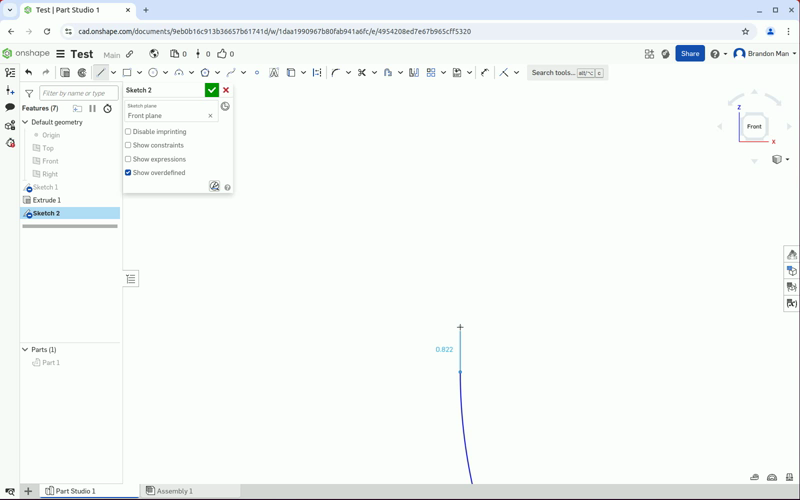
scroll(-6)
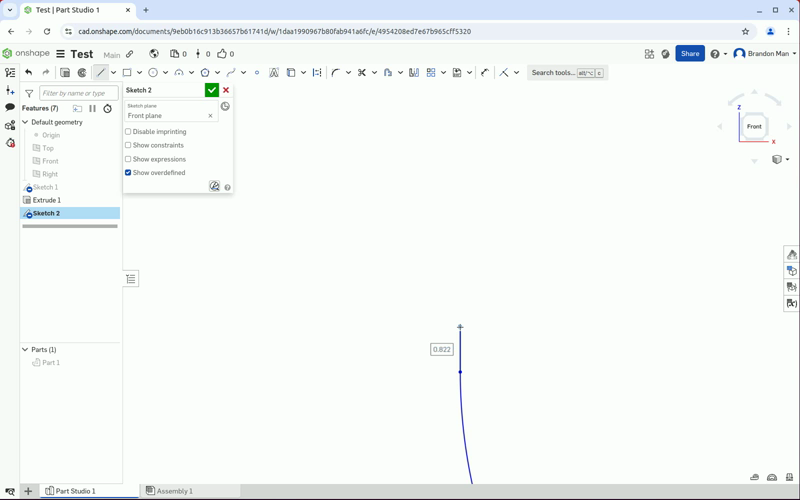
scroll(-6)
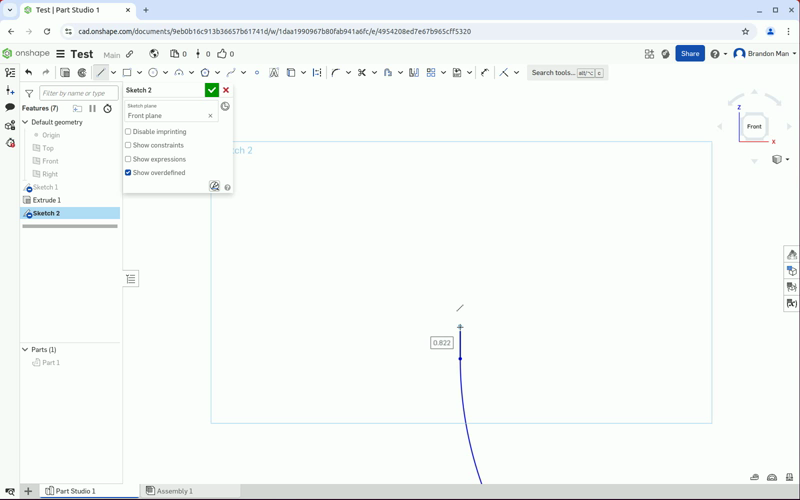
scroll(-6)
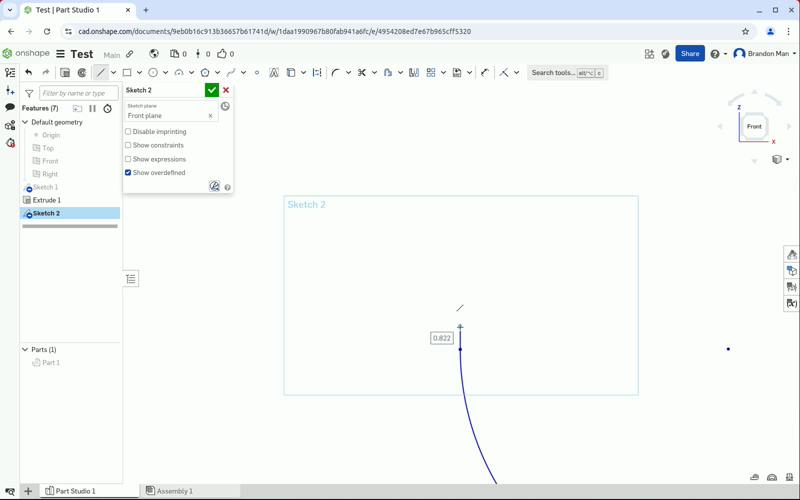
scroll(-6)
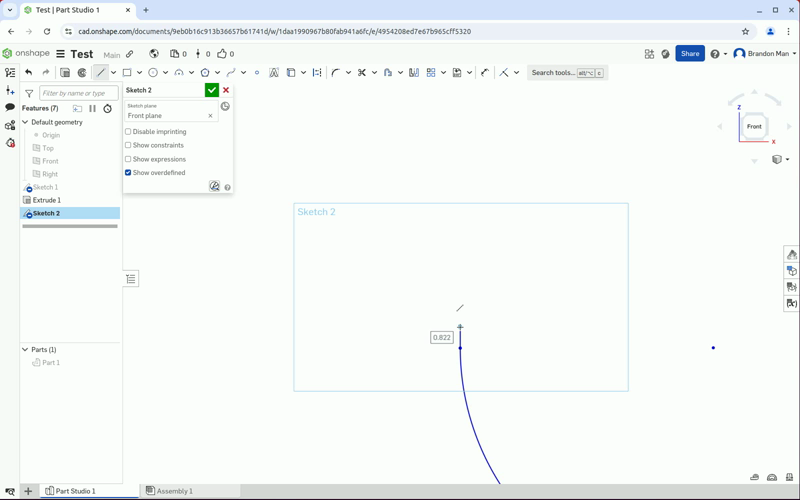
scroll(-6)
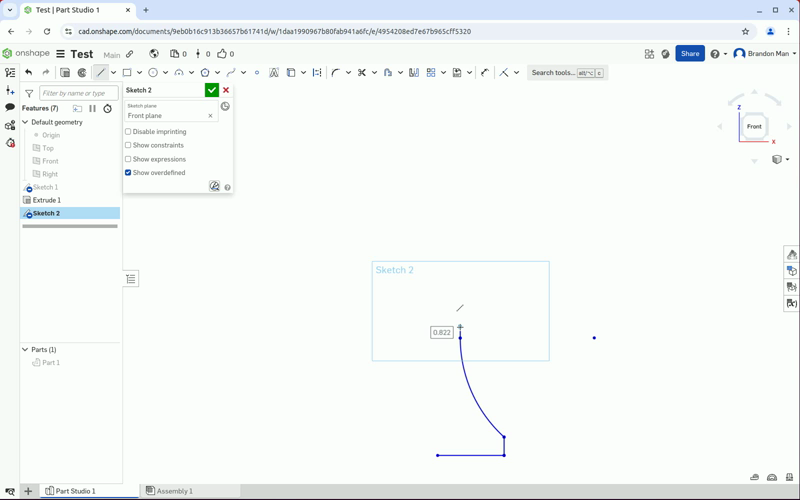
scroll(-6)
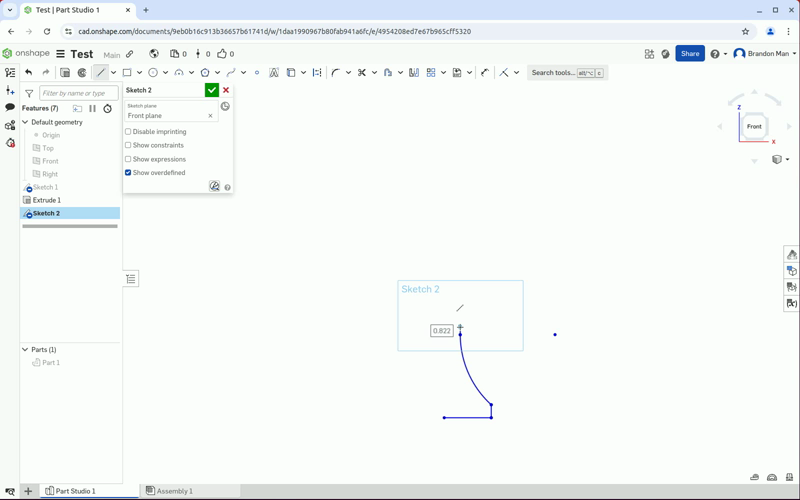
scroll(-6)
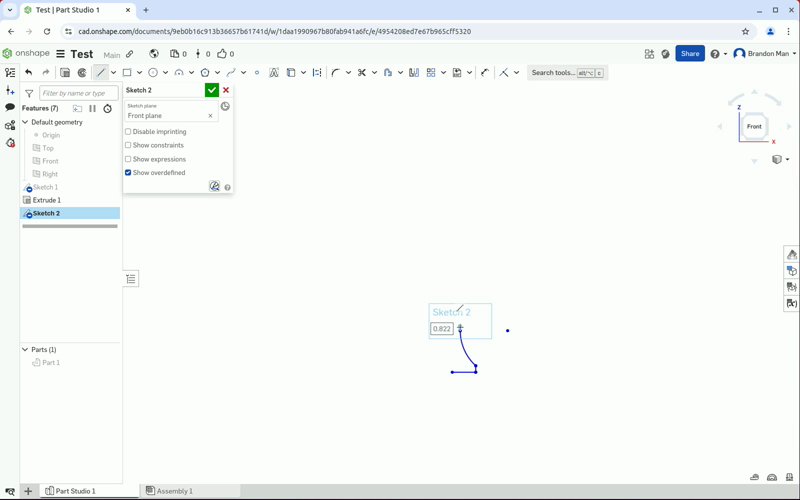
key_up(shift)
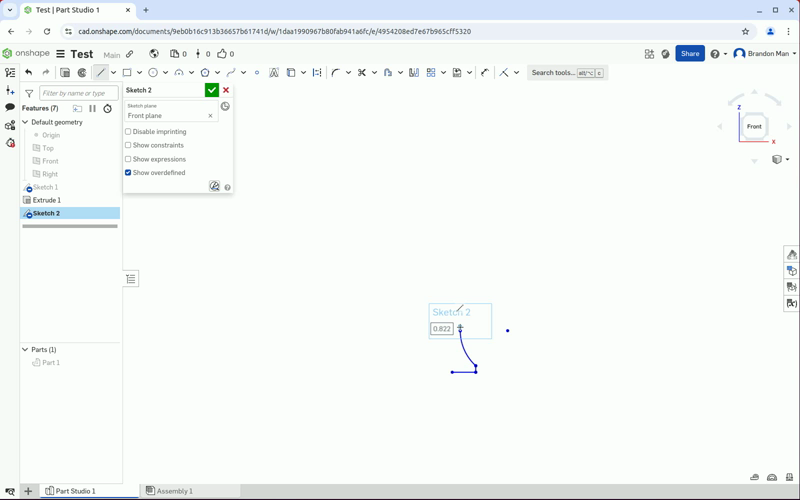
key_down(shift)
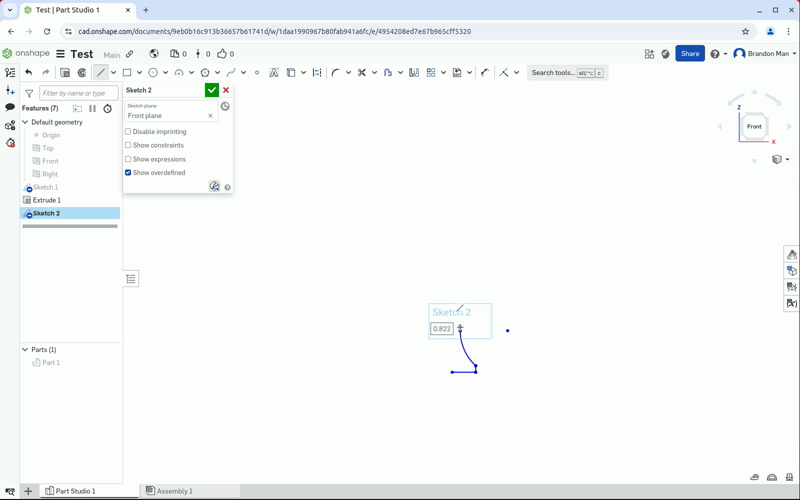
mouse_move(490, 326)
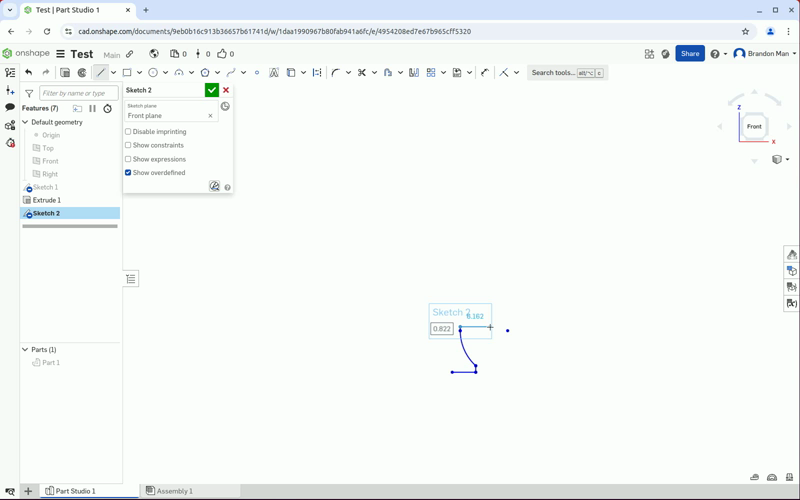
mouse_move(452, 326)
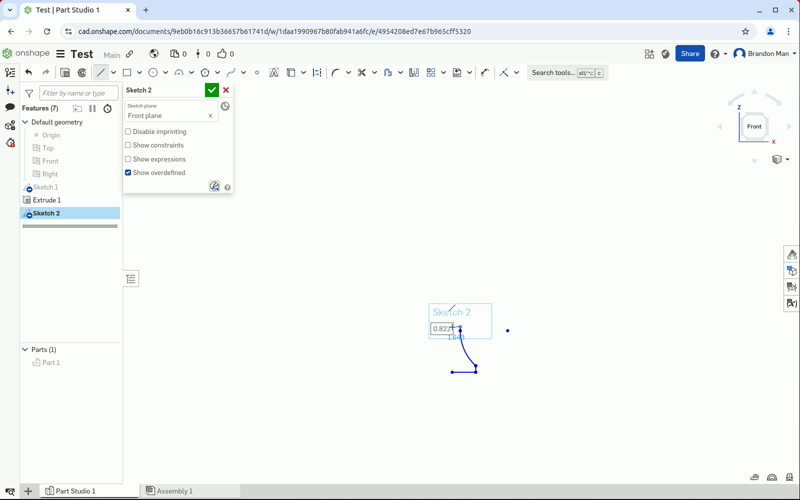
click(452, 326)
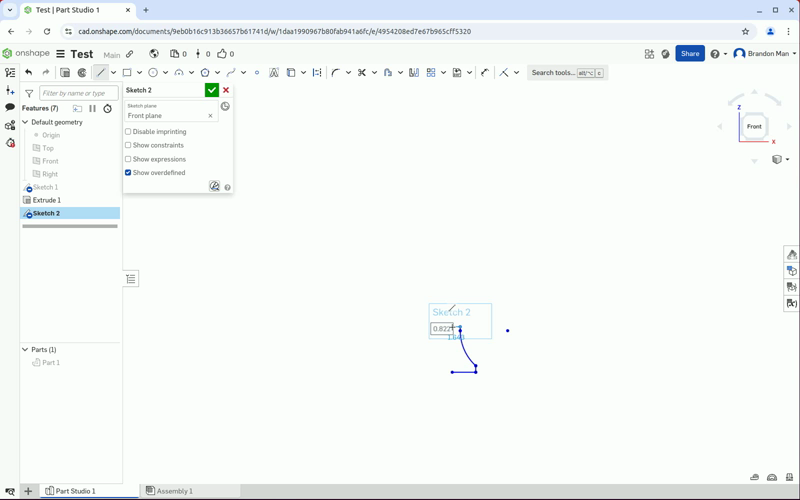
key_up(shift)
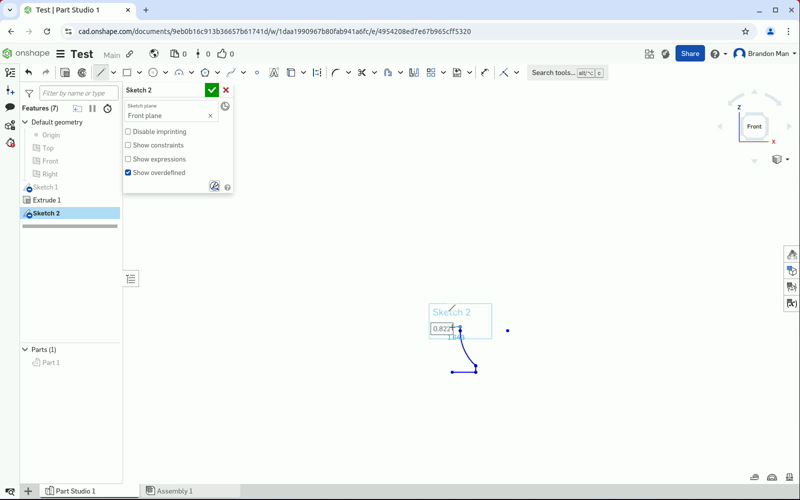
mouse_move(482, 326)
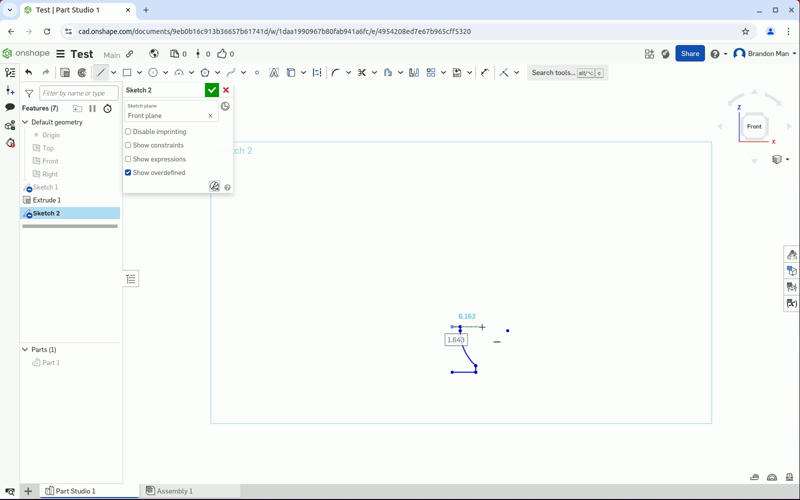
key_down(shift)
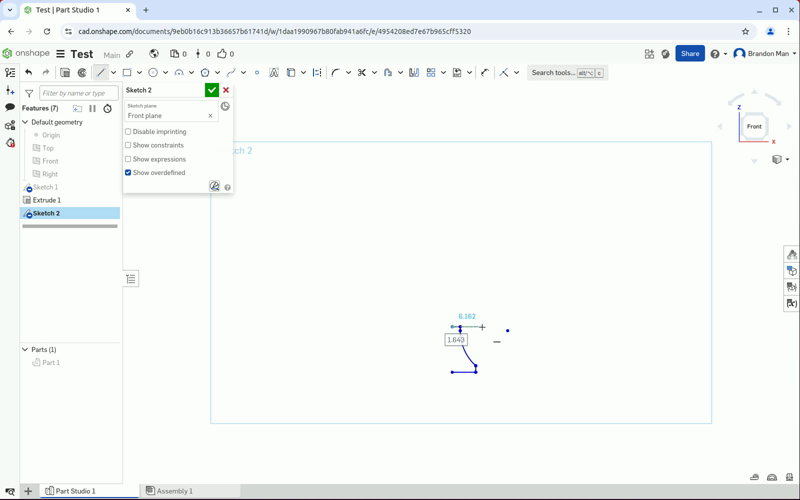
mouse_move(452, 372)
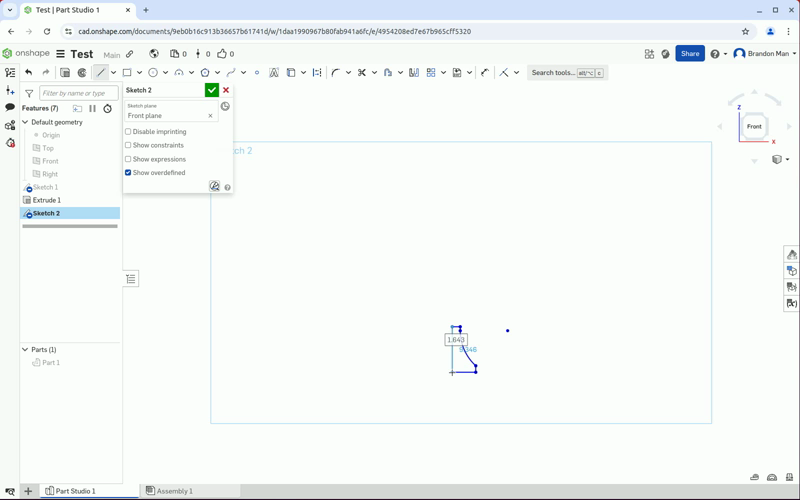
key_up(shift)
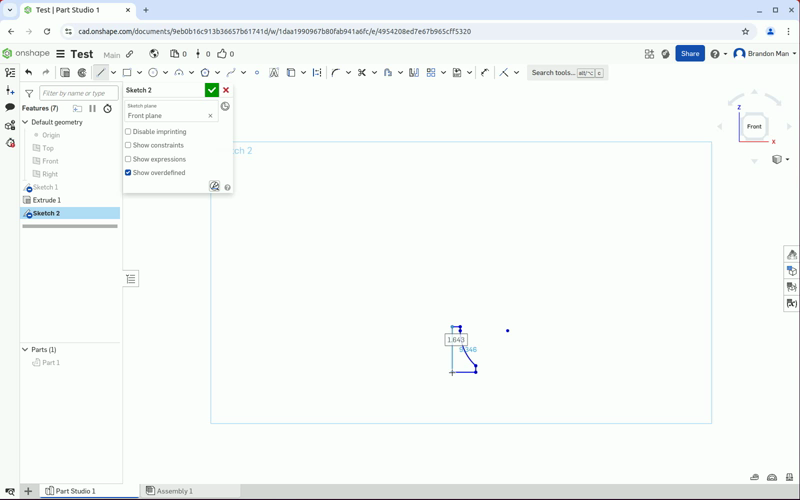
click(452, 372)
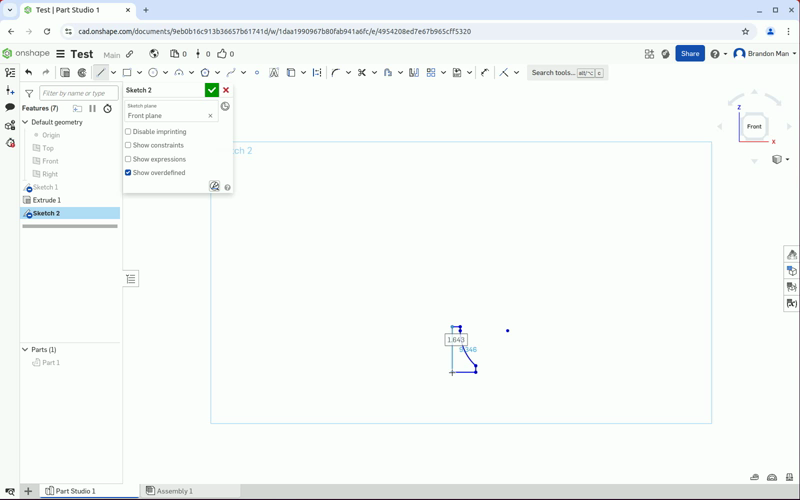
key(esc)
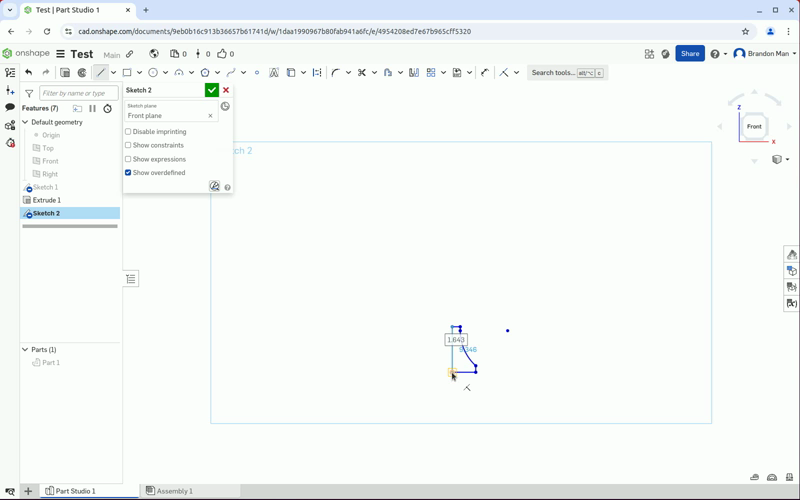
mouse_move(460, 346)
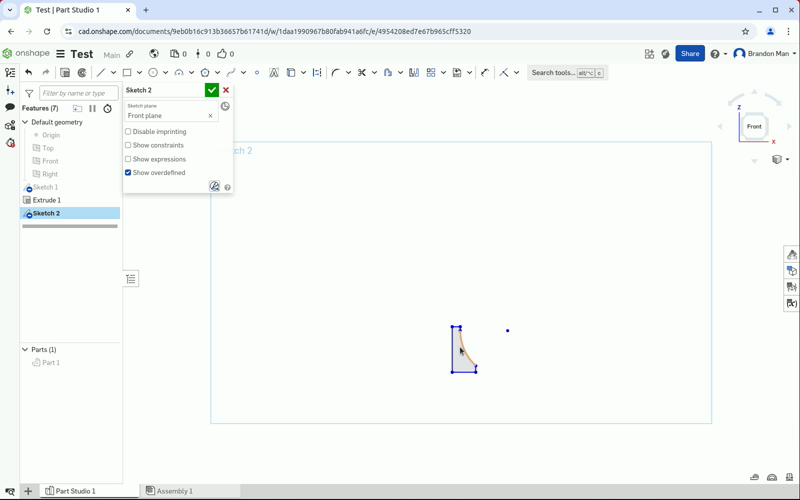
scroll(6)
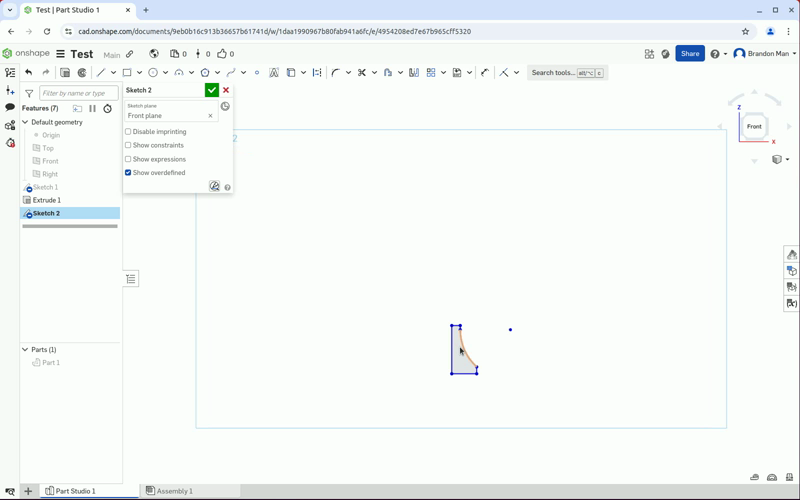
scroll(6)
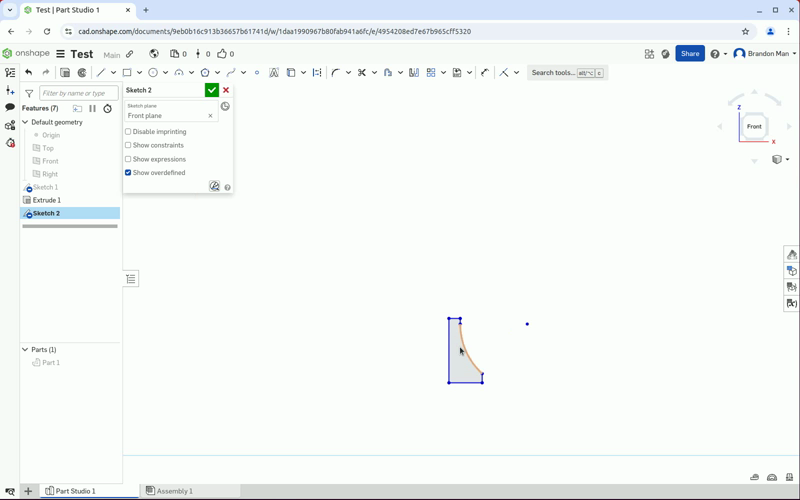
scroll(6)
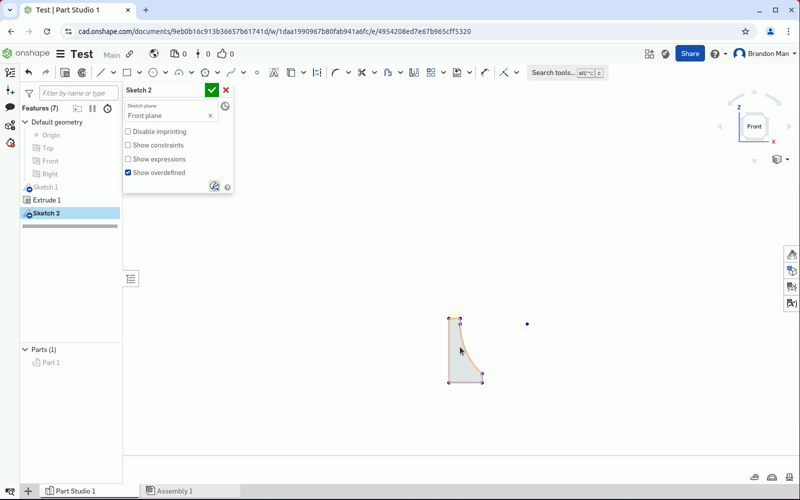
scroll(6)
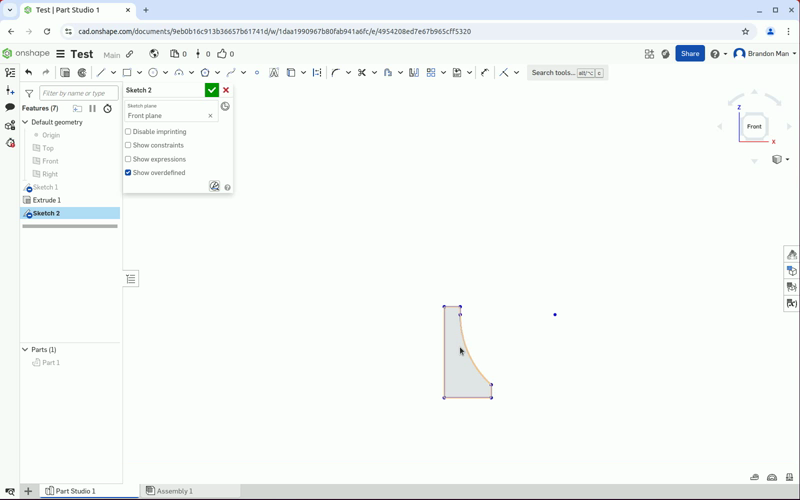
scroll(6)
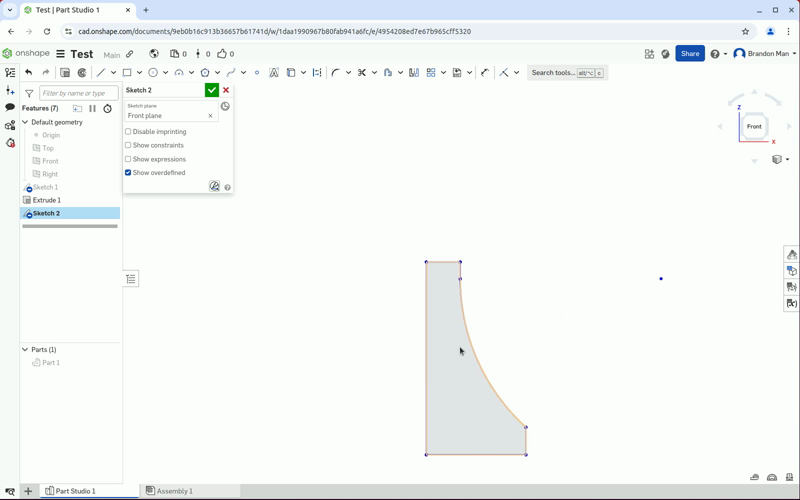
scroll(6)
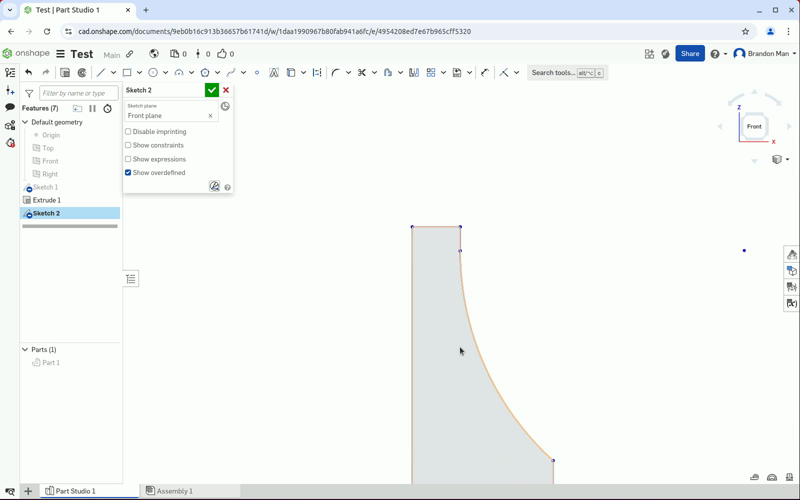
scroll(6)
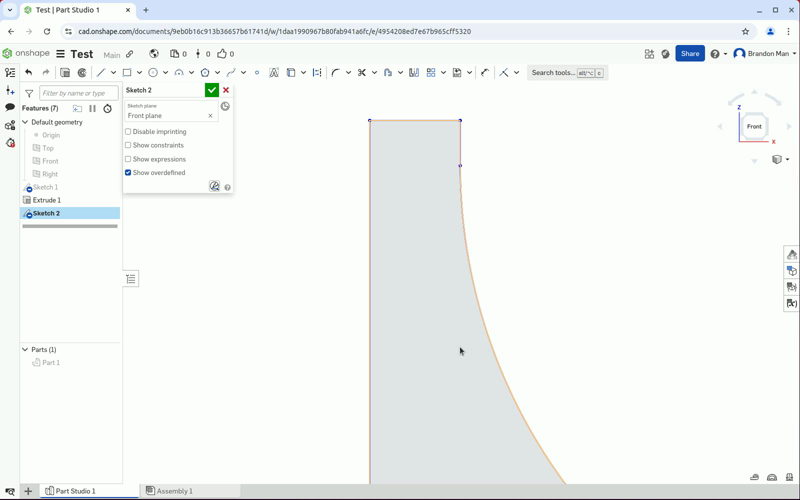
click(460, 346)
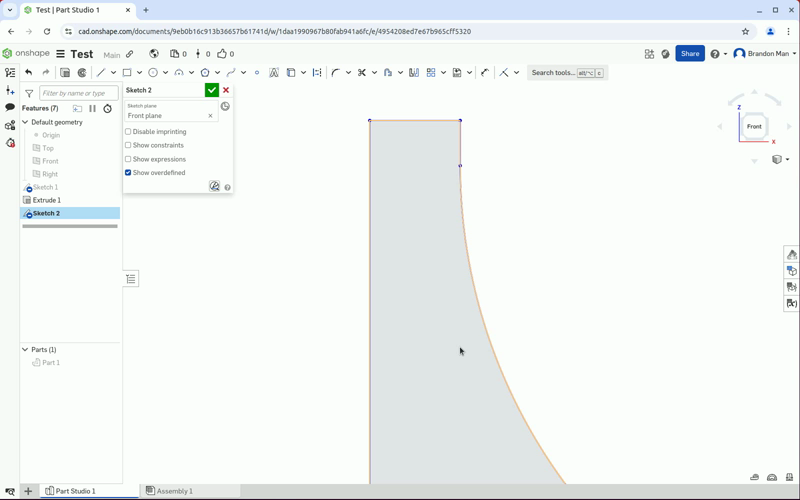
scroll(-6)
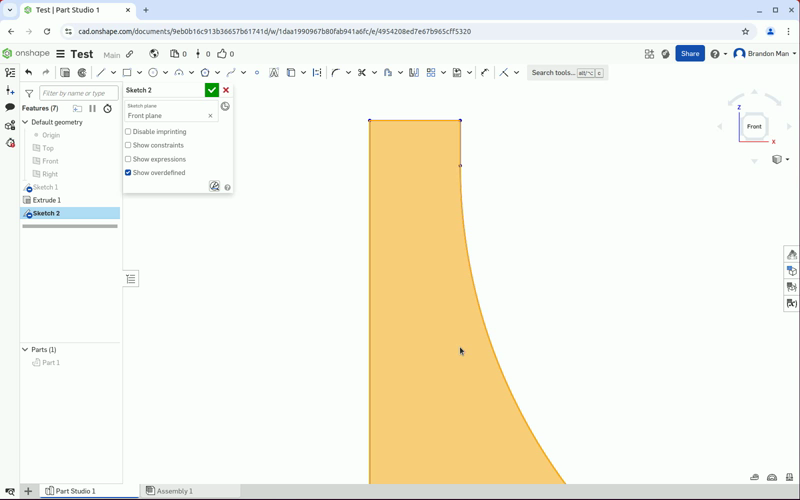
scroll(-6)
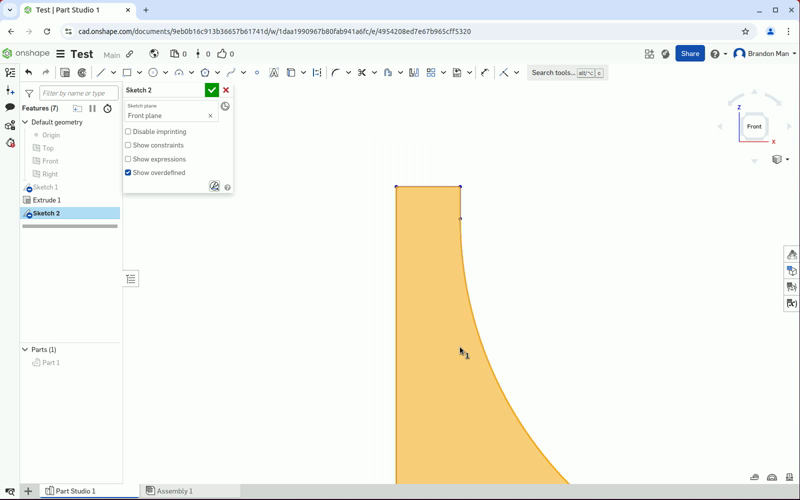
scroll(-6)
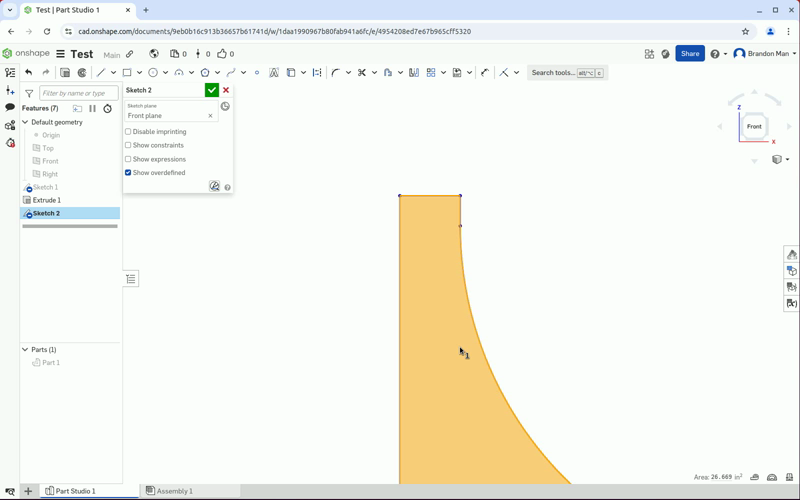
scroll(-6)
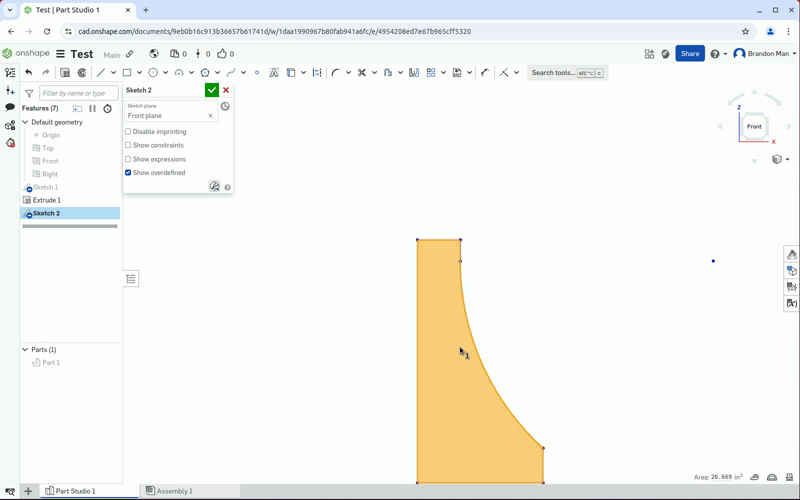
scroll(-6)
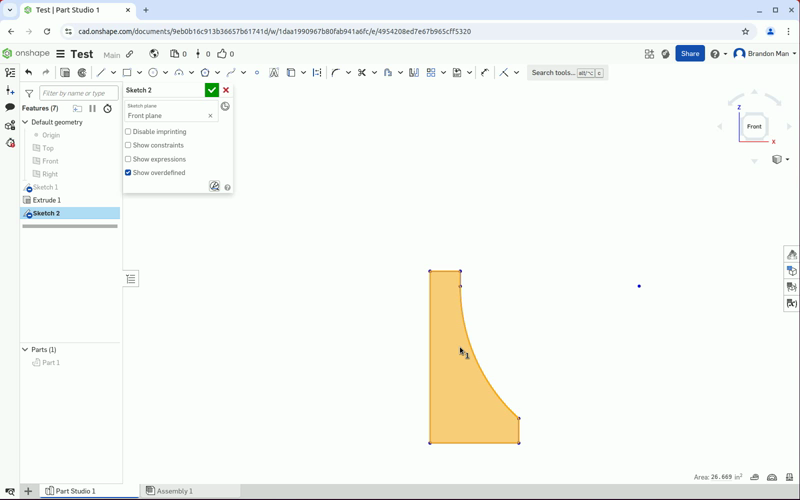
scroll(-6)
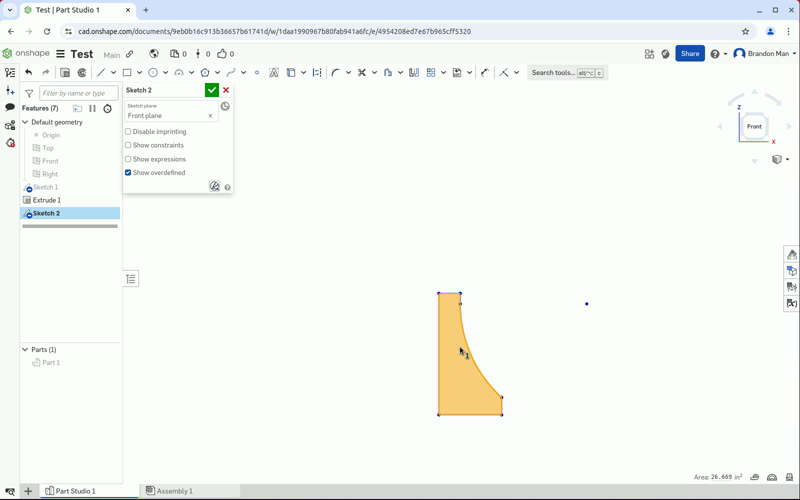
scroll(-6)
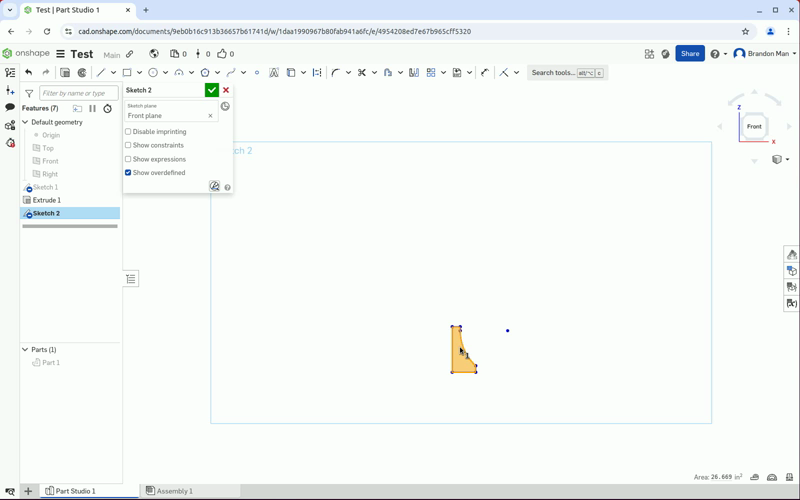
mouse_move(73, 352)
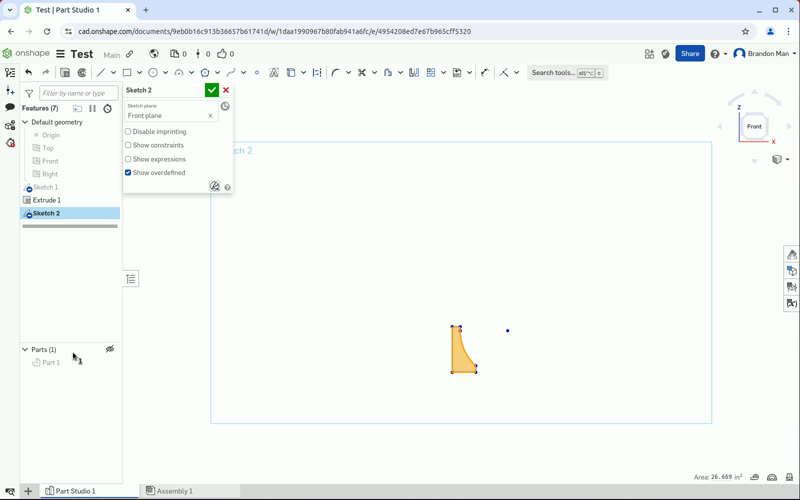
key(shift+y)
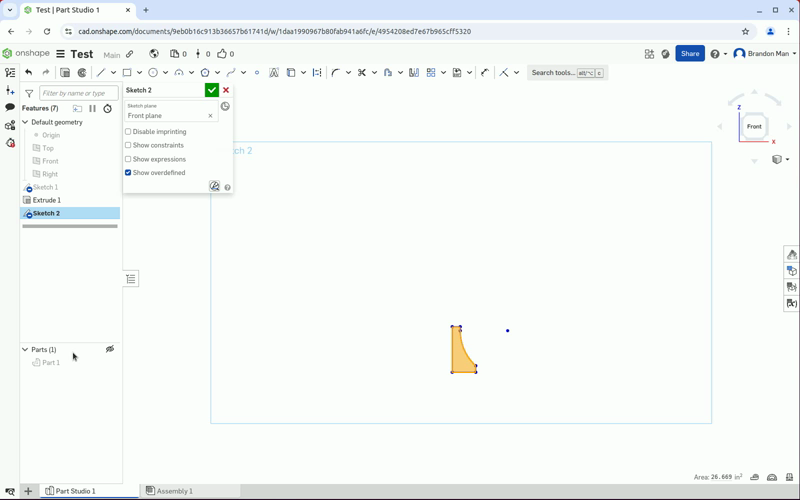
key(shift+e)
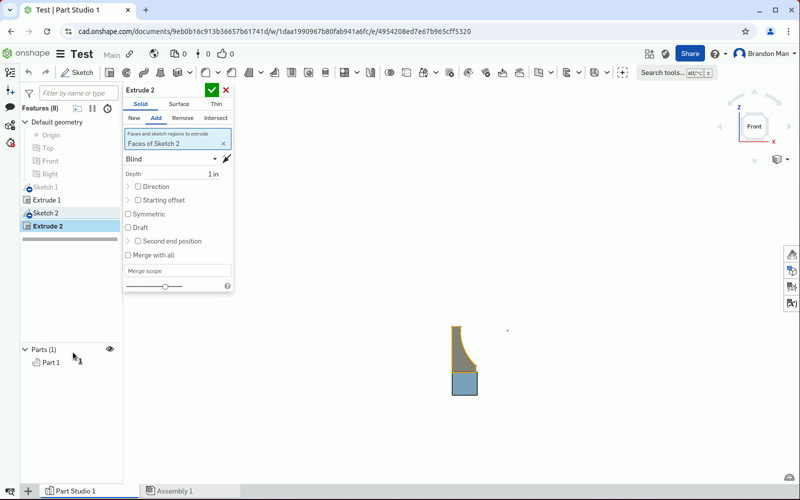
mouse_move(143, 106)
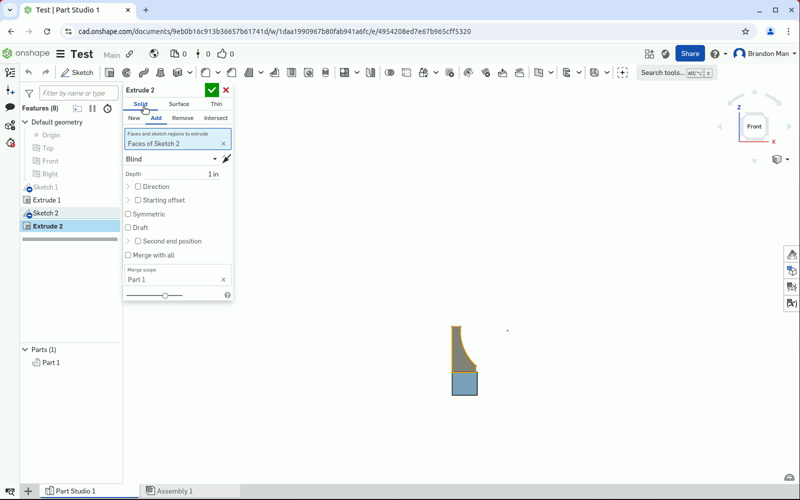
click(143, 106)
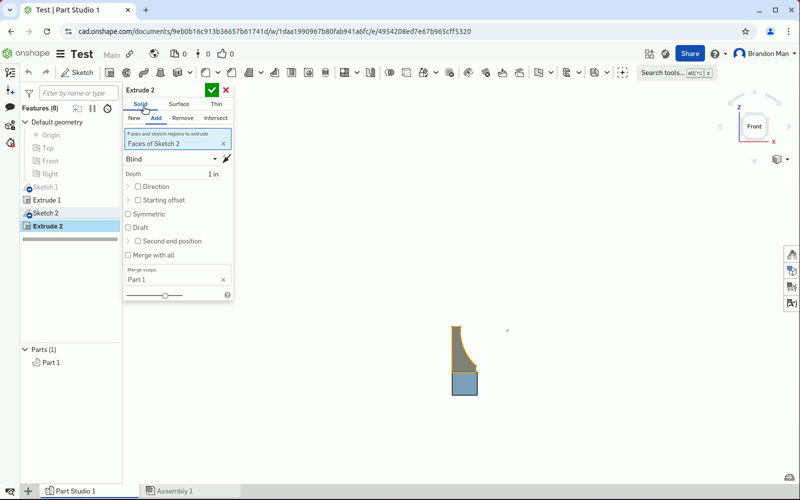
mouse_move(137, 120)
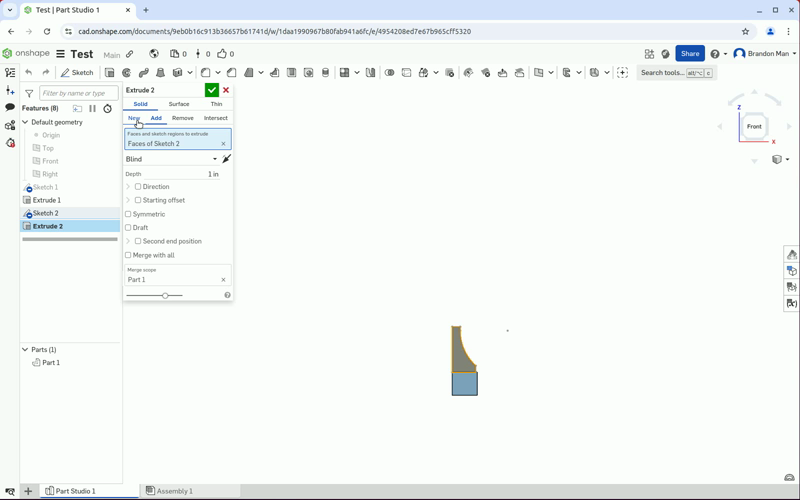
click(137, 120)
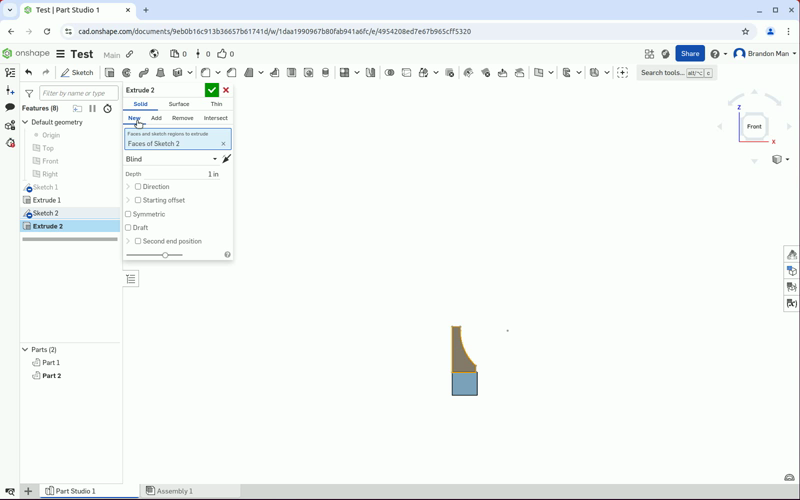
key(tab, 4)
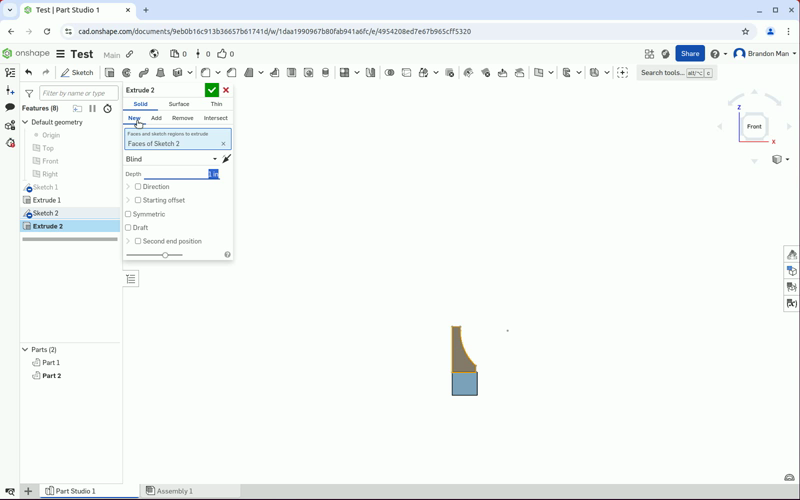
text(0.481)
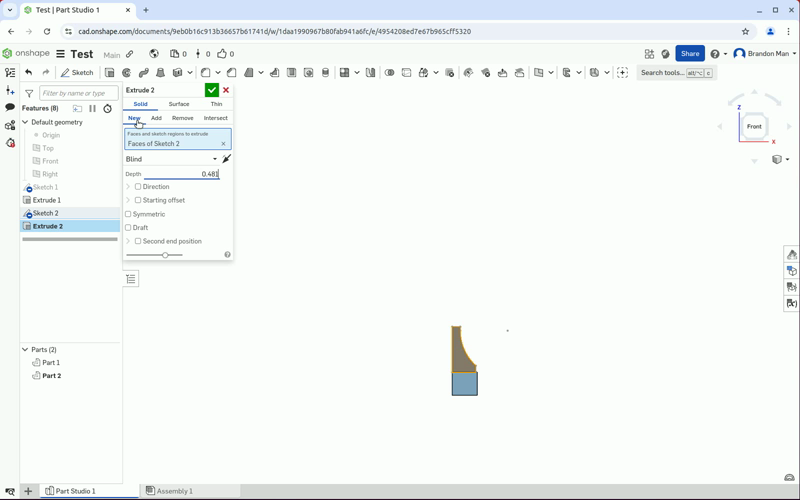
key(enter)
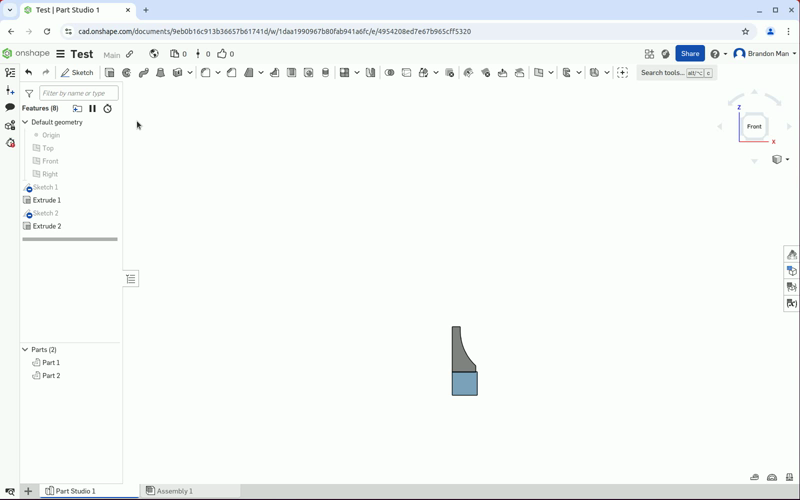
key(shift+h)
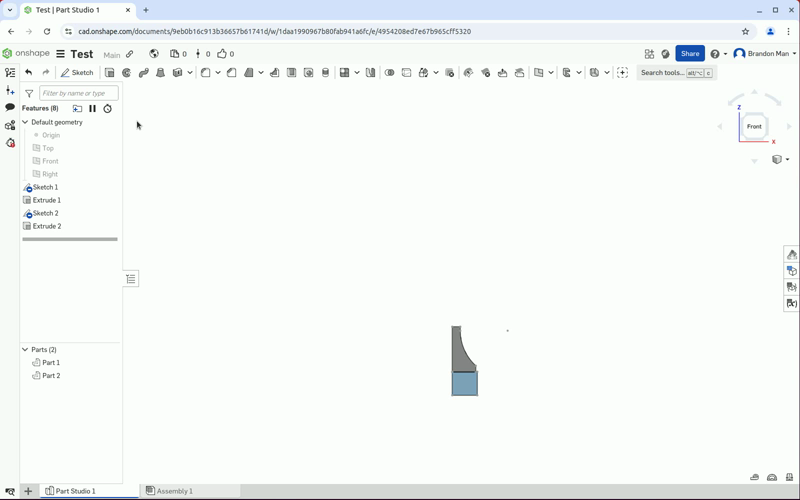
key(shift+h)
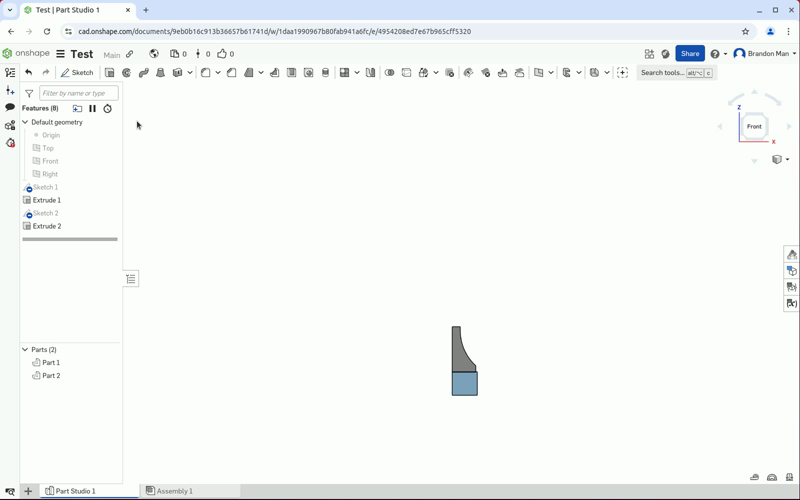
mouse_move(73, 189)
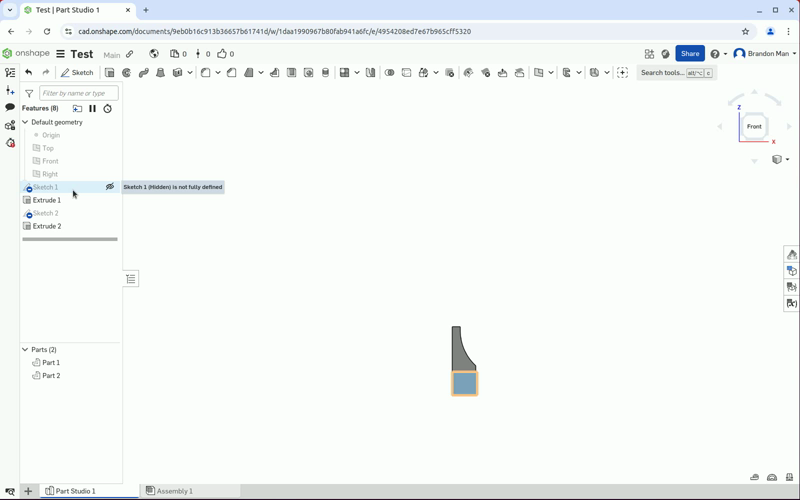
click(73, 189)
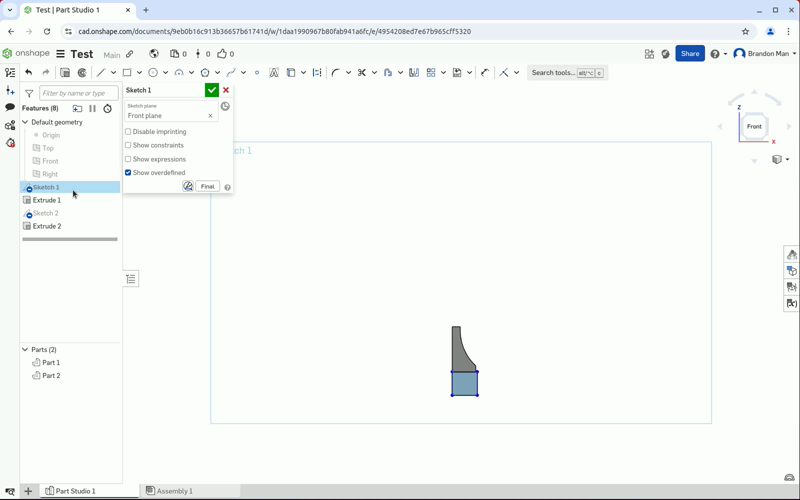
mouse_move(229, 92)
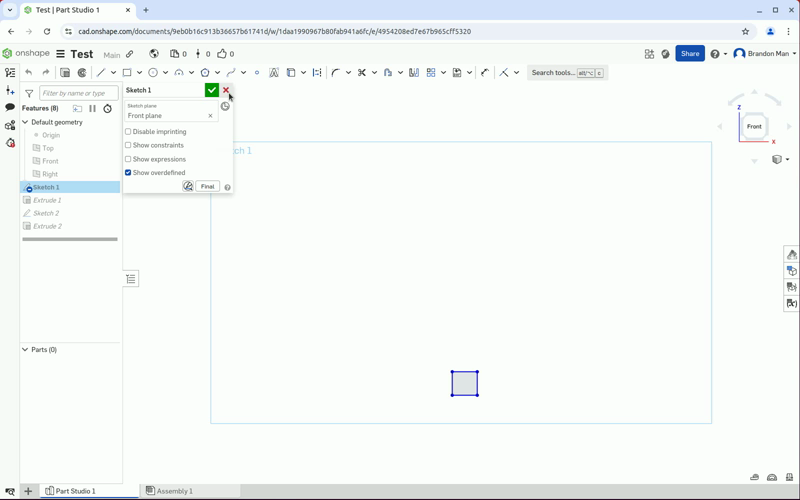
click(229, 92)
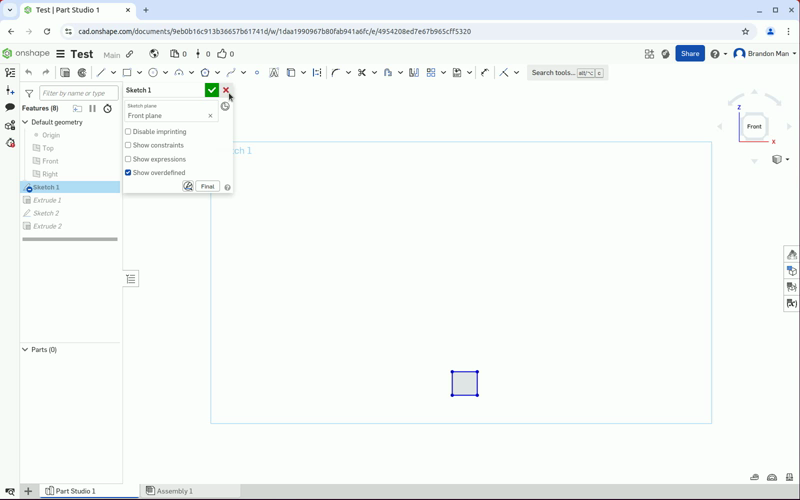
key(shift+s)
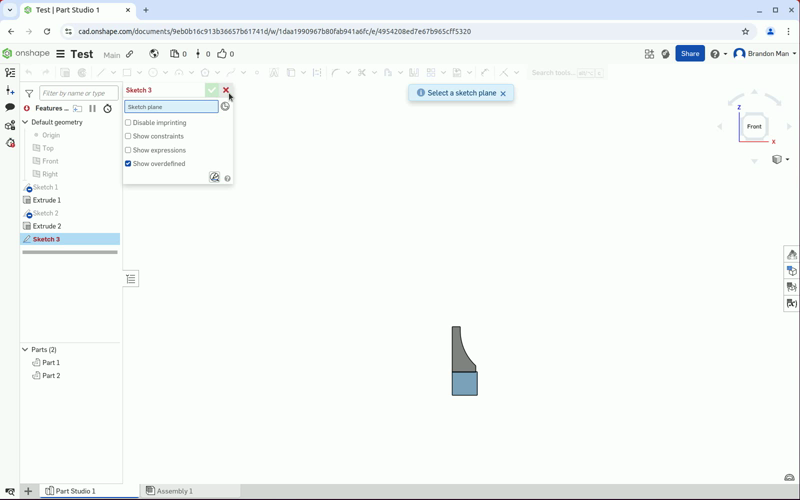
mouse_move(73, 163)
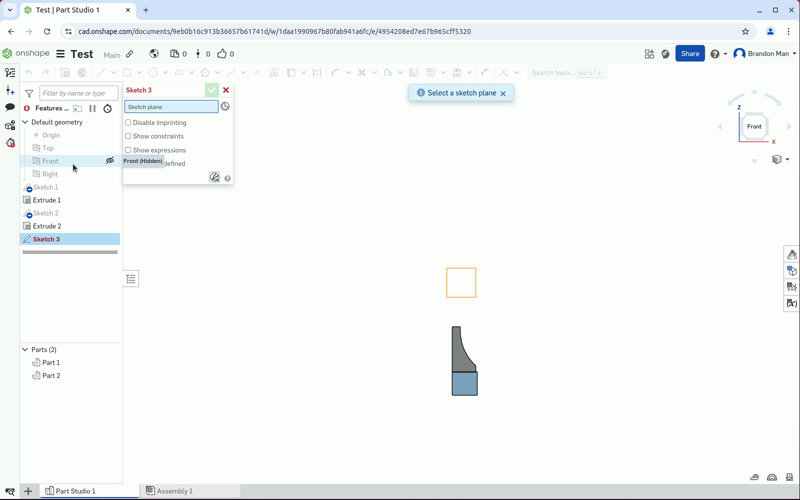
click(73, 163)
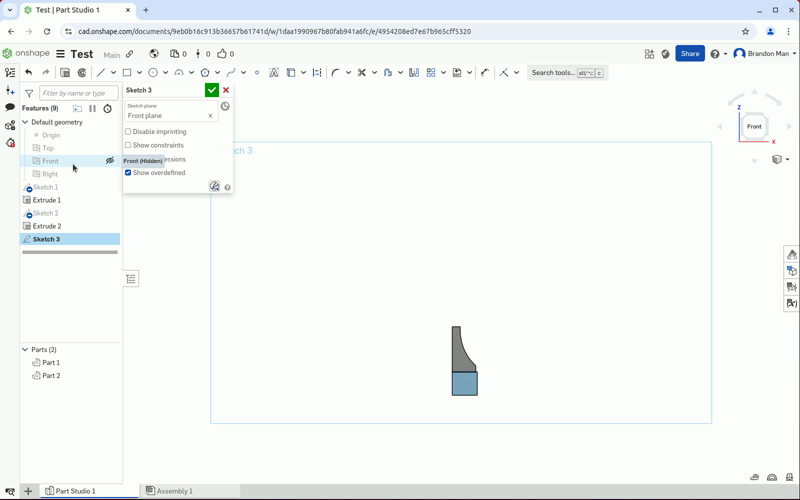
mouse_move(73, 352)
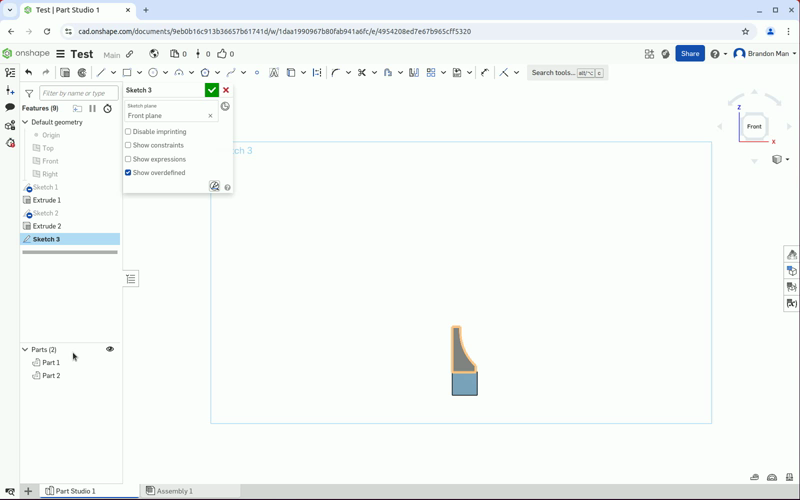
key(y)
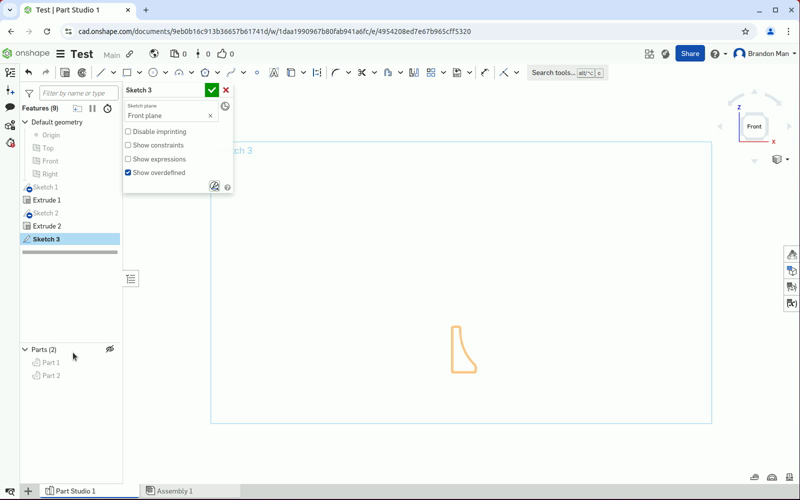
key(l)
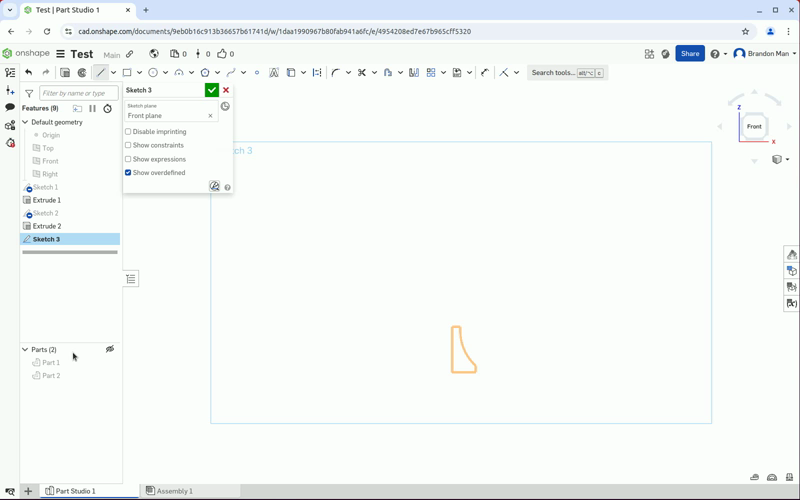
key_down(shift)
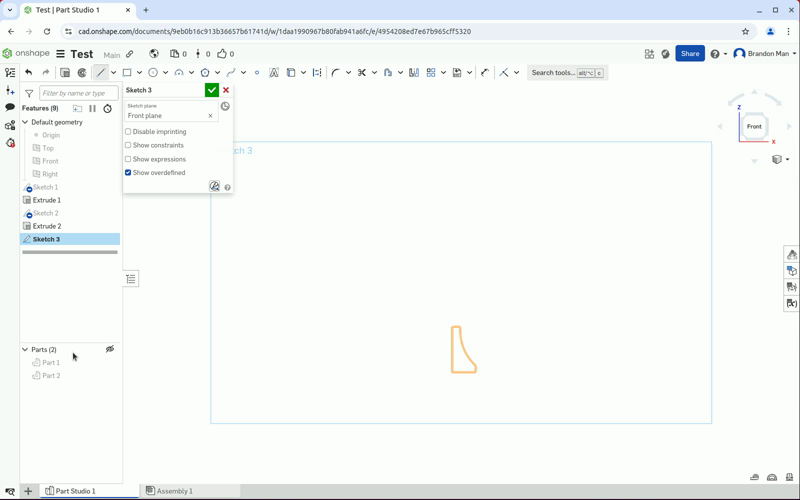
mouse_move(452, 373)
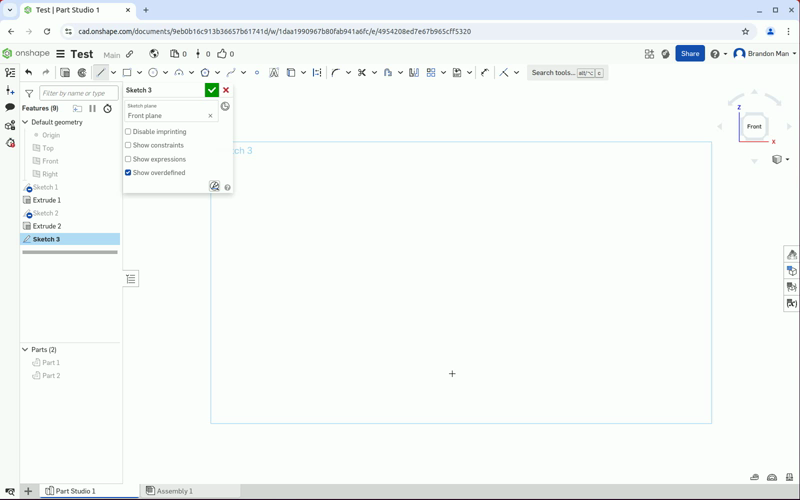
click(452, 373)
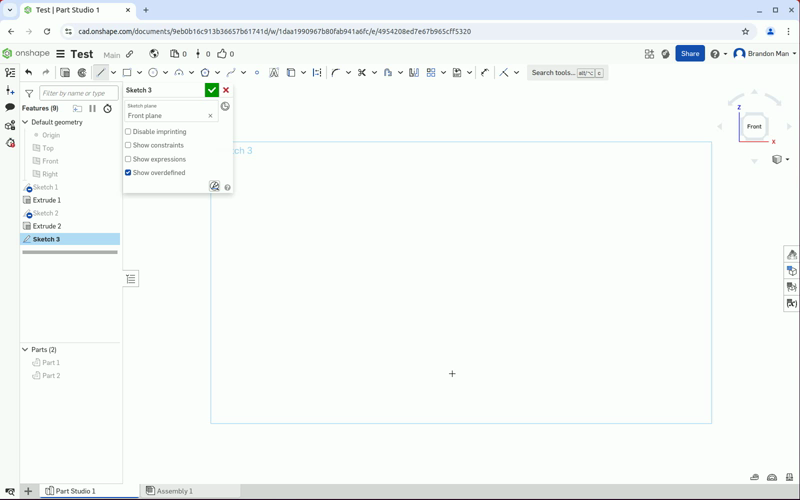
key_up(shift)
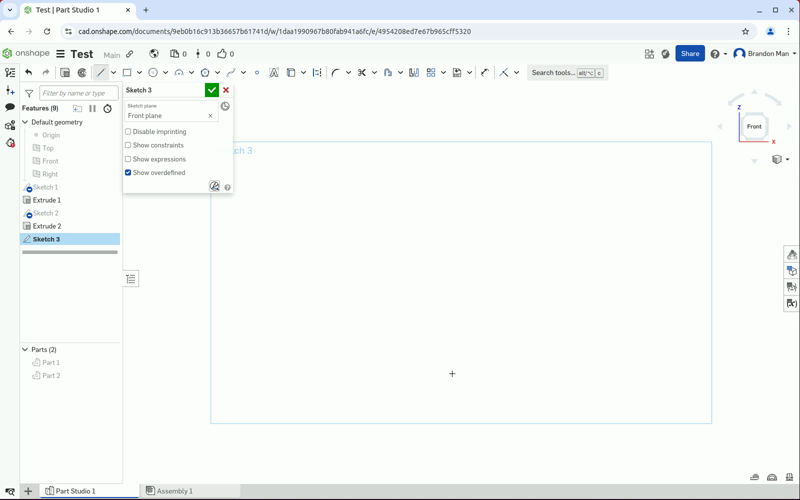
key_down(shift)
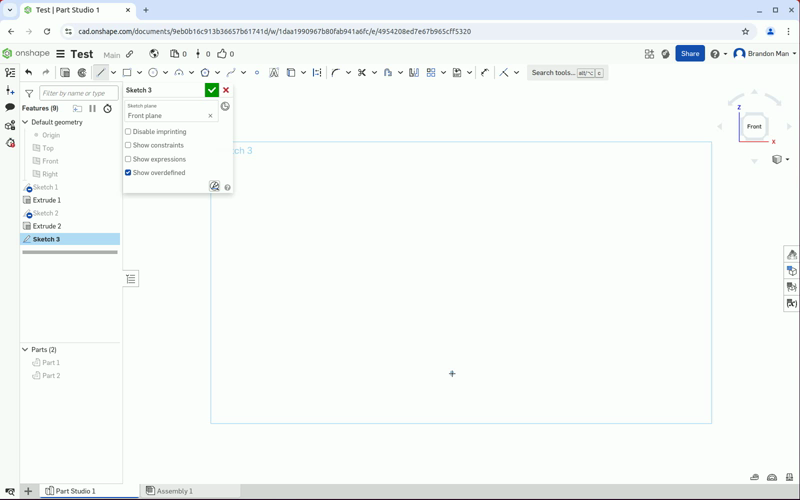
mouse_move(482, 373)
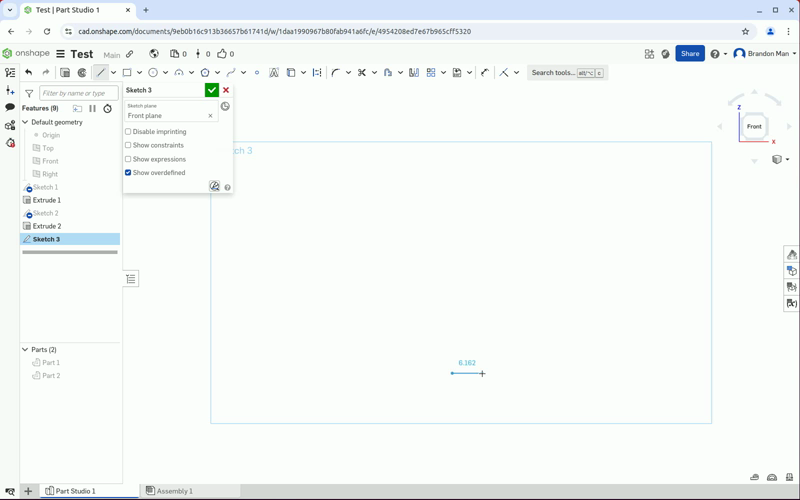
mouse_move(477, 373)
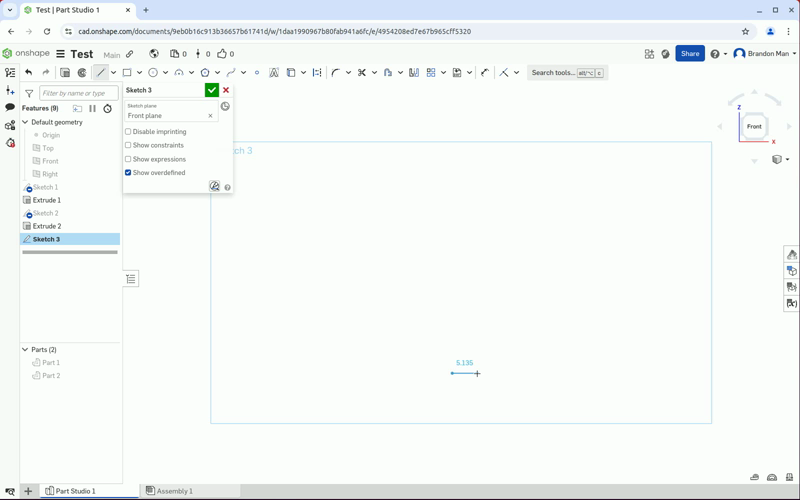
click(477, 373)
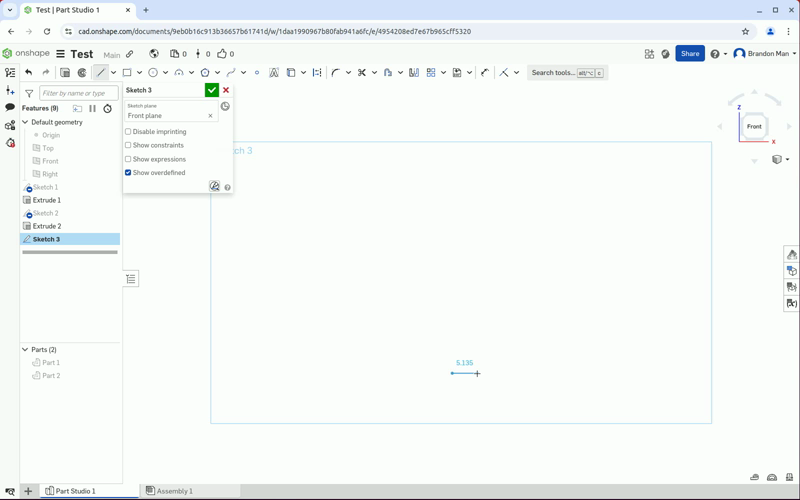
key_up(shift)
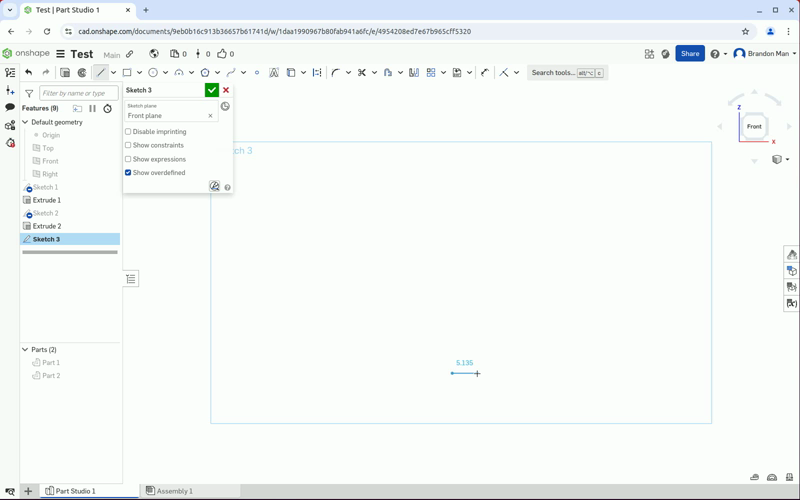
key_down(shift)
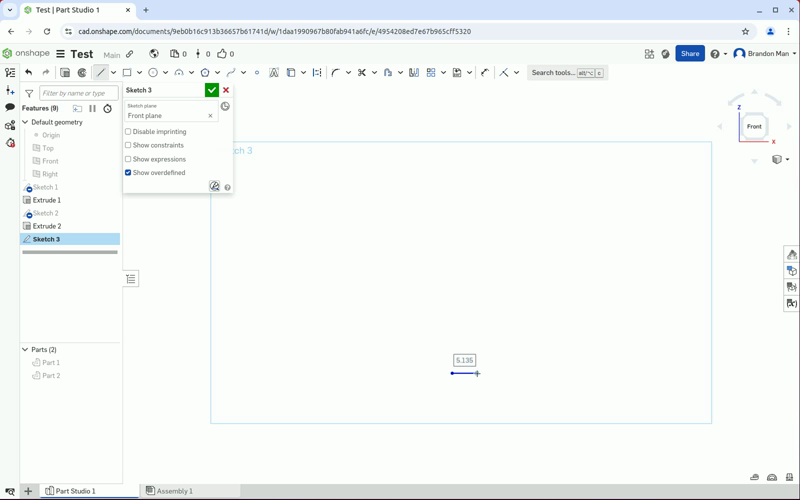
mouse_move(507, 373)
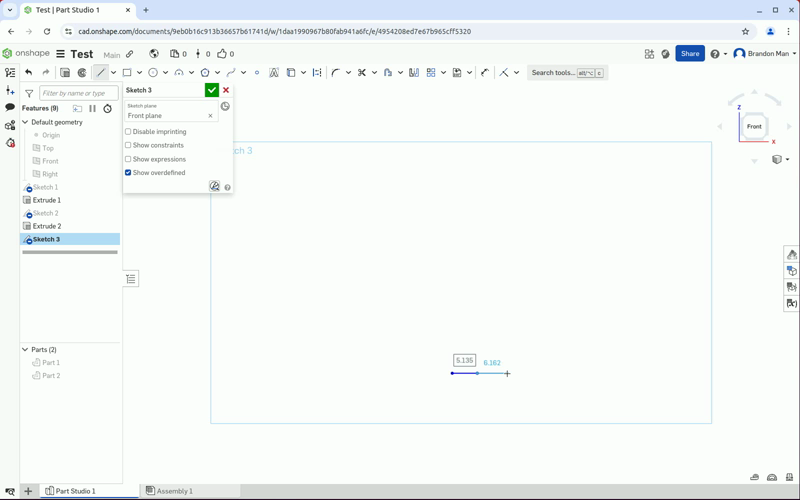
mouse_move(477, 371)
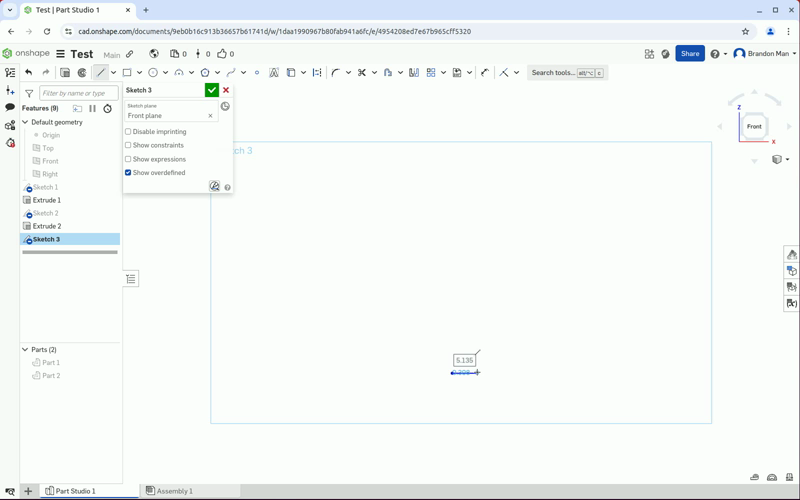
scroll(6)
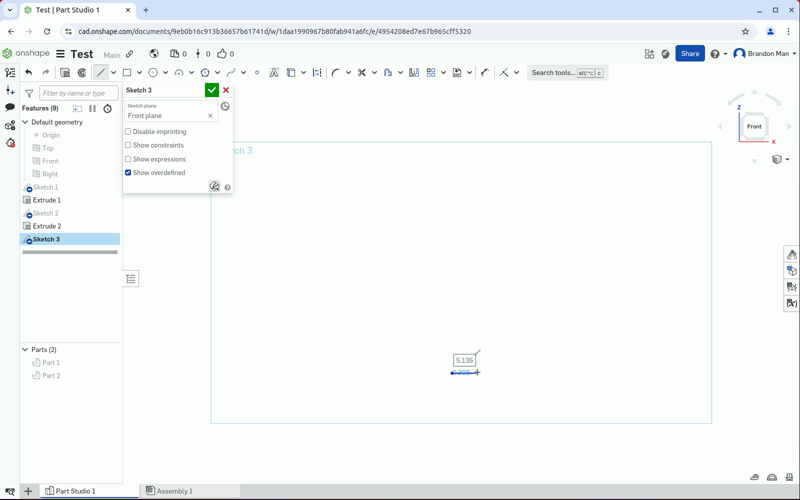
scroll(6)
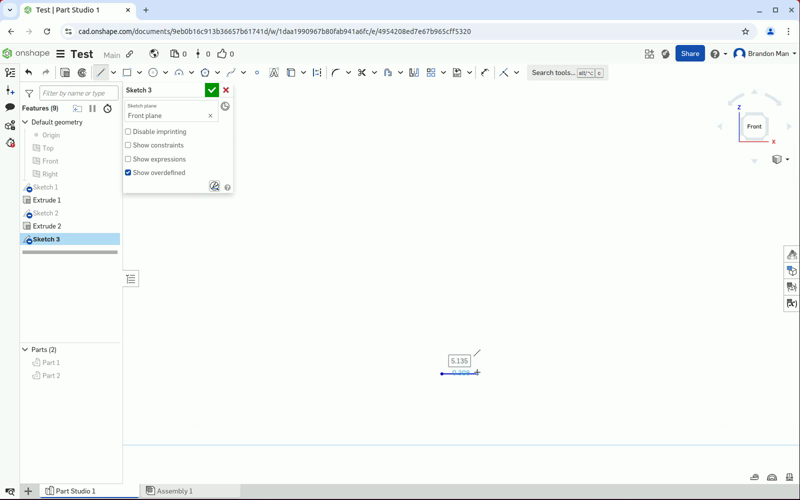
scroll(6)
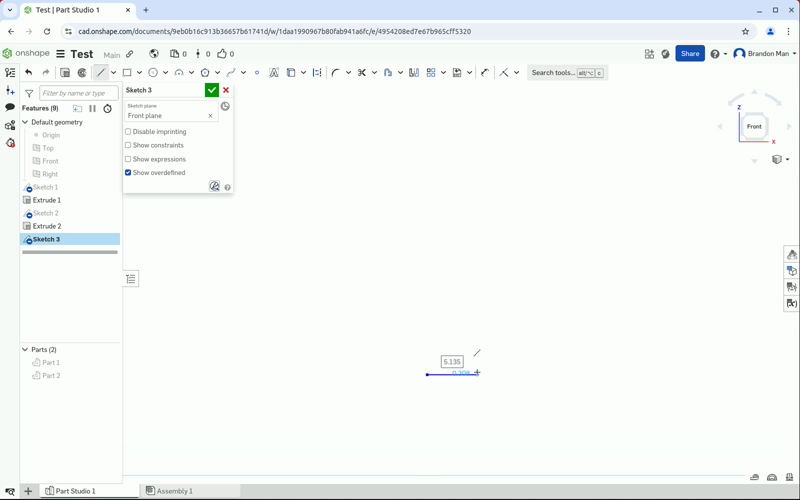
scroll(6)
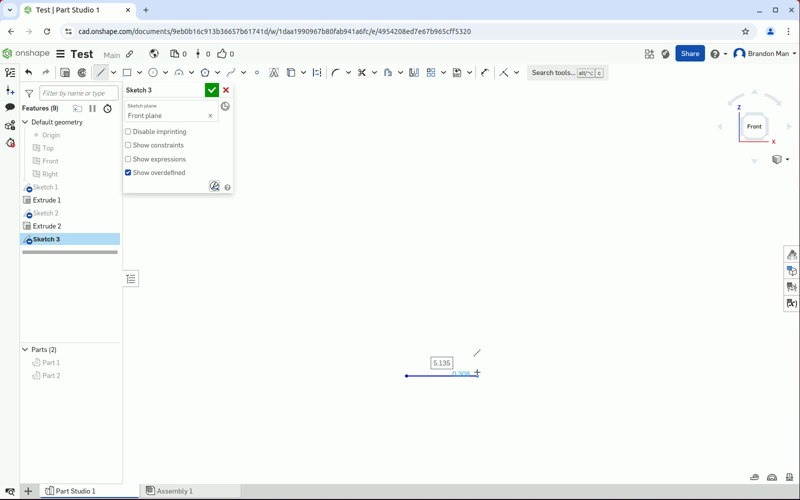
scroll(6)
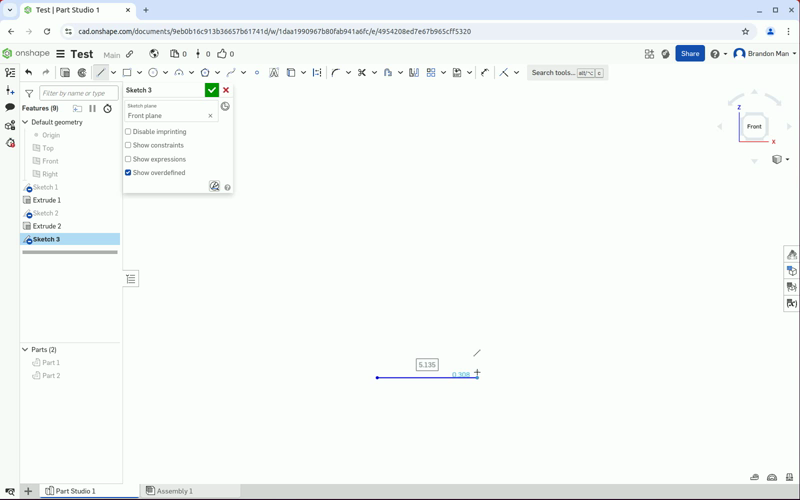
scroll(6)
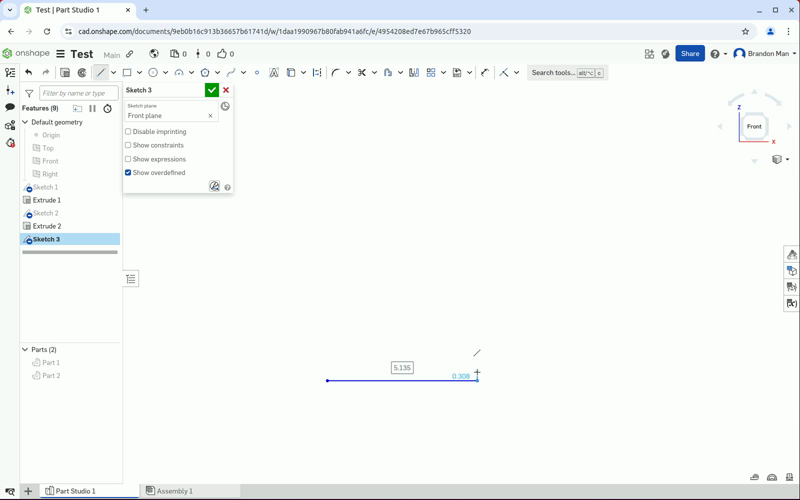
scroll(6)
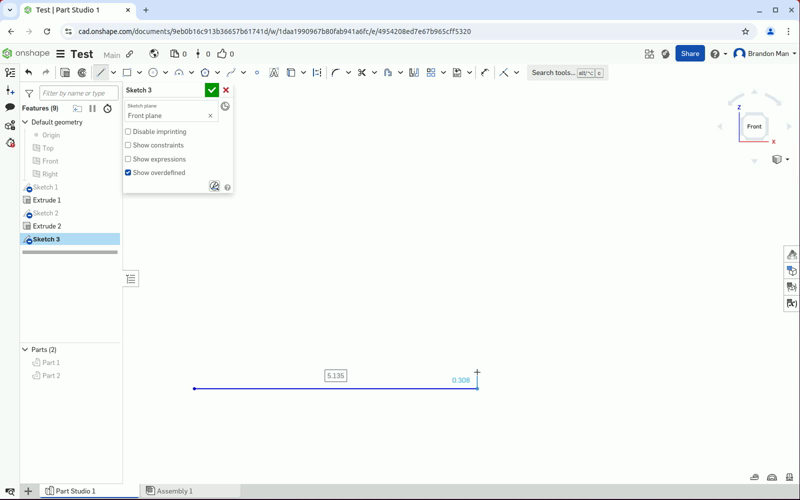
click(477, 371)
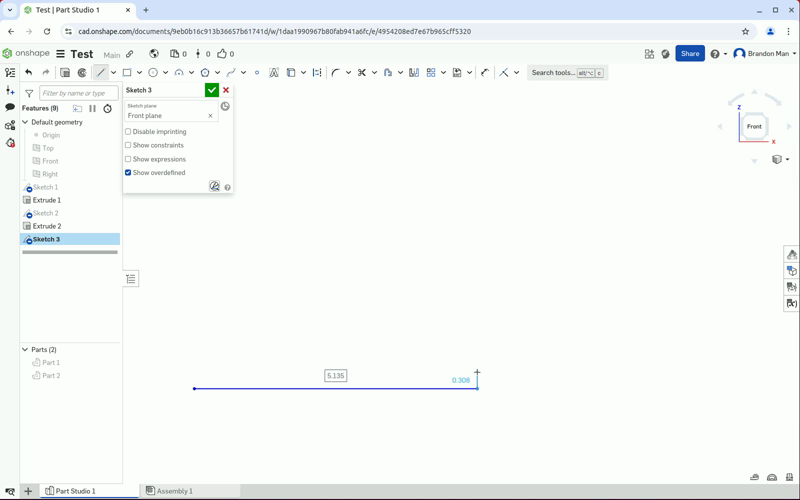
scroll(-6)
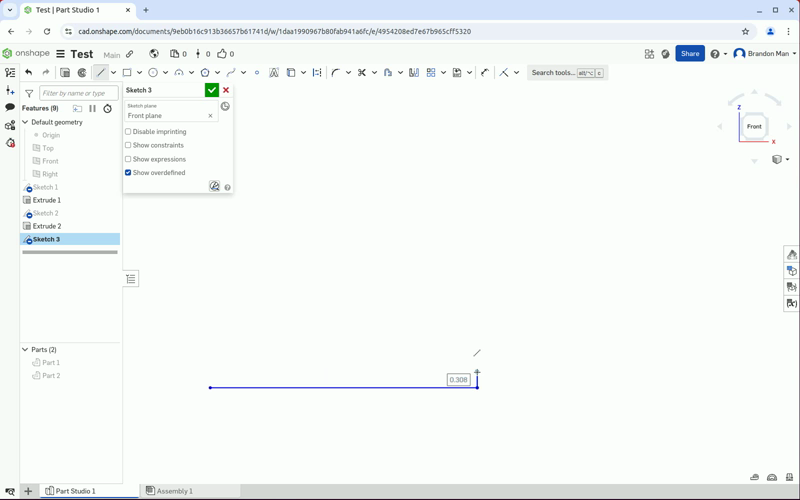
scroll(-6)
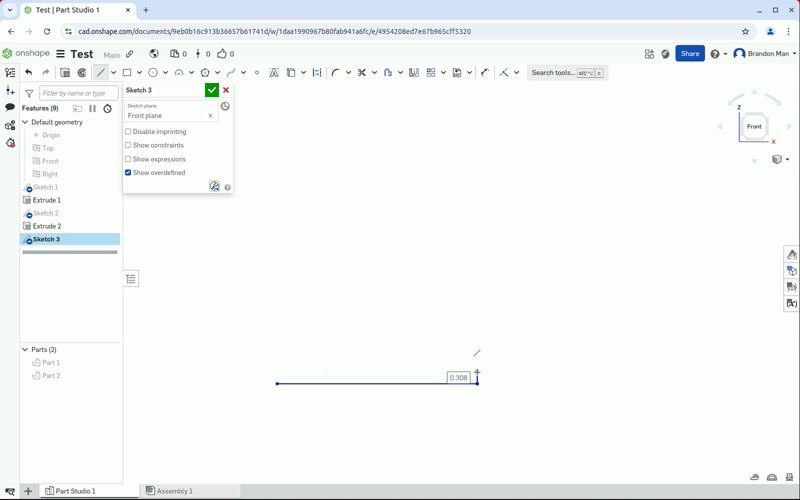
scroll(-6)
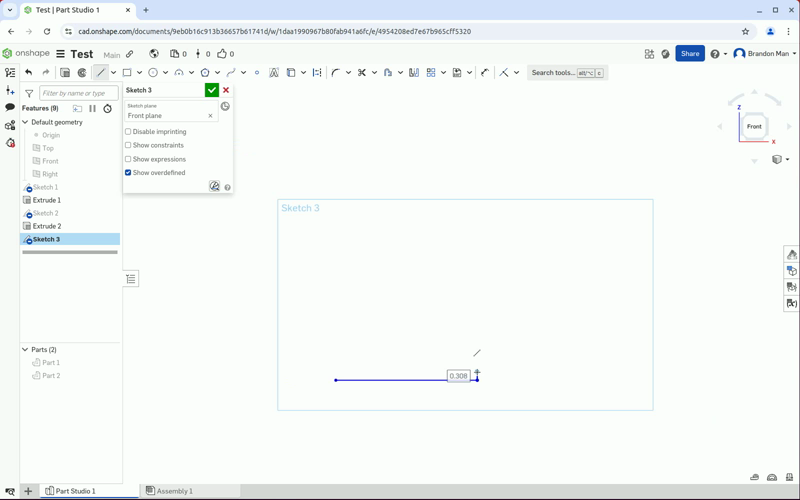
scroll(-6)
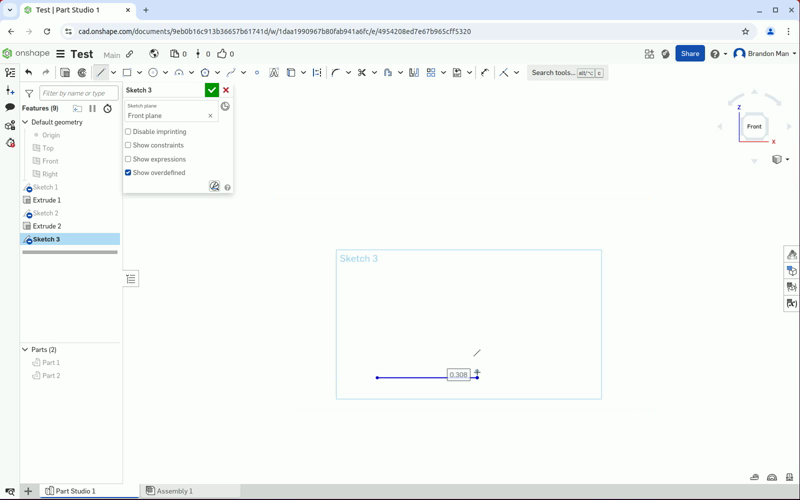
scroll(-6)
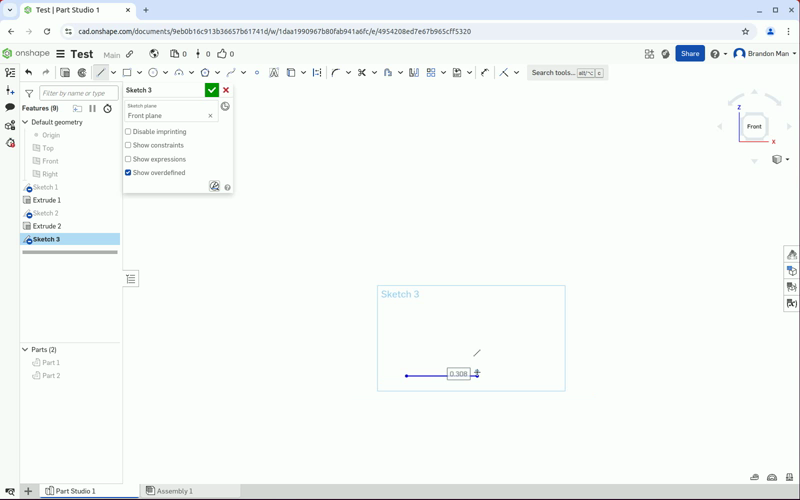
scroll(-6)
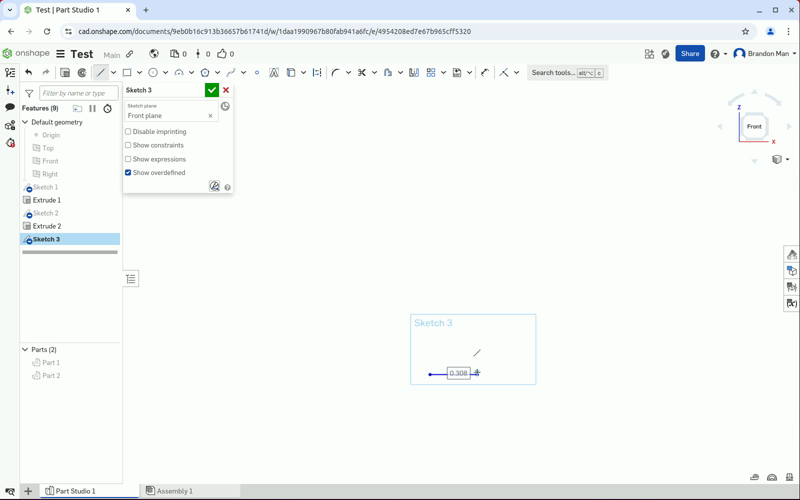
scroll(-6)
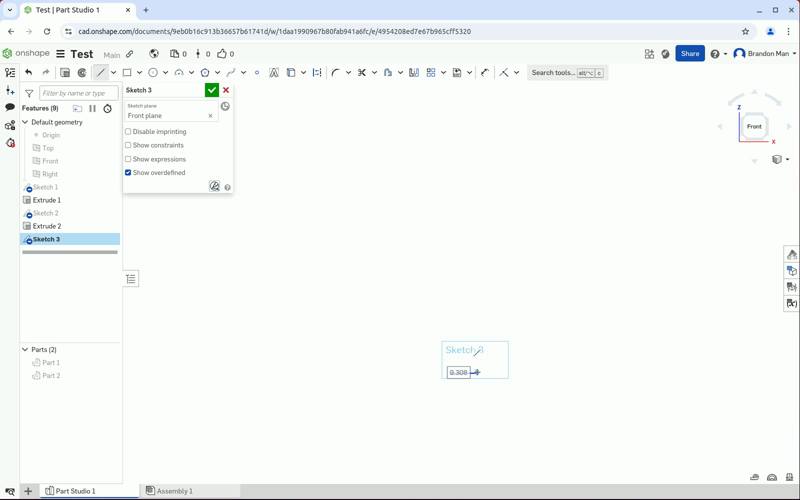
key_up(shift)
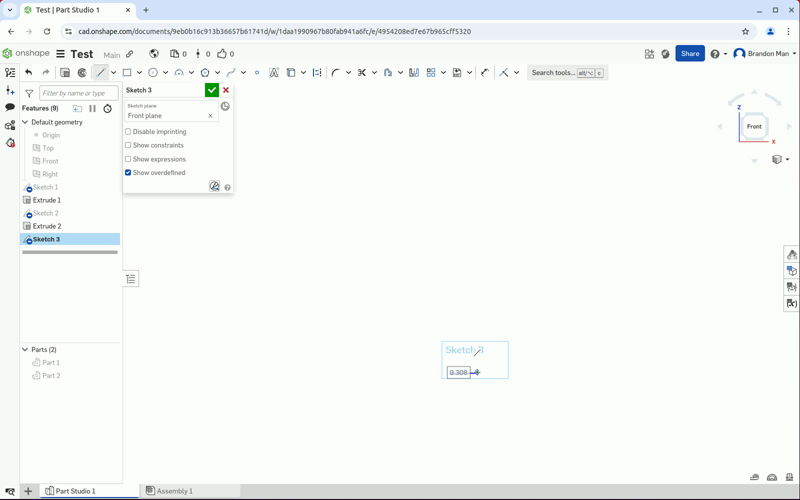
key_down(shift)
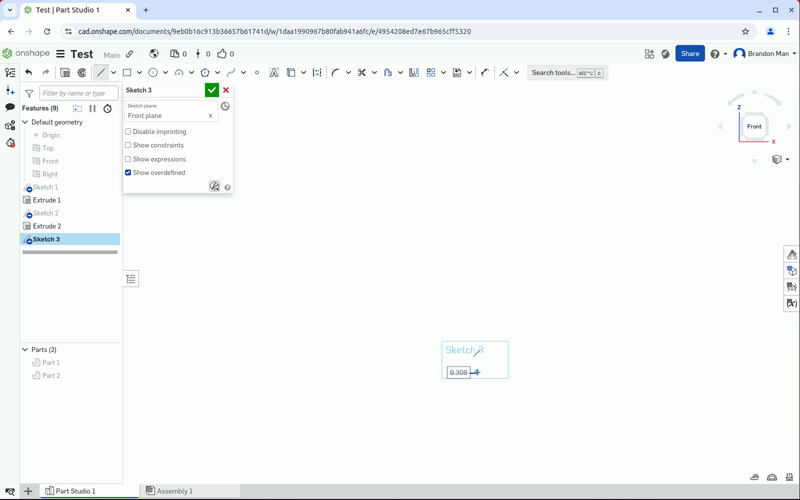
mouse_move(507, 371)
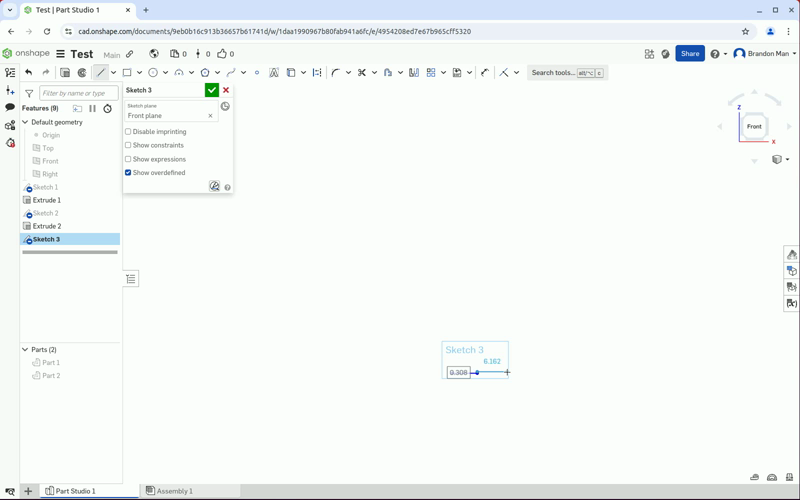
mouse_move(452, 371)
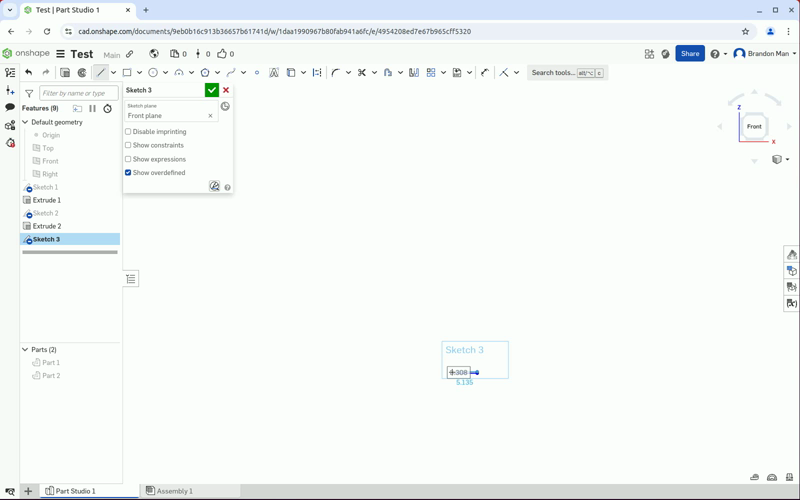
scroll(6)
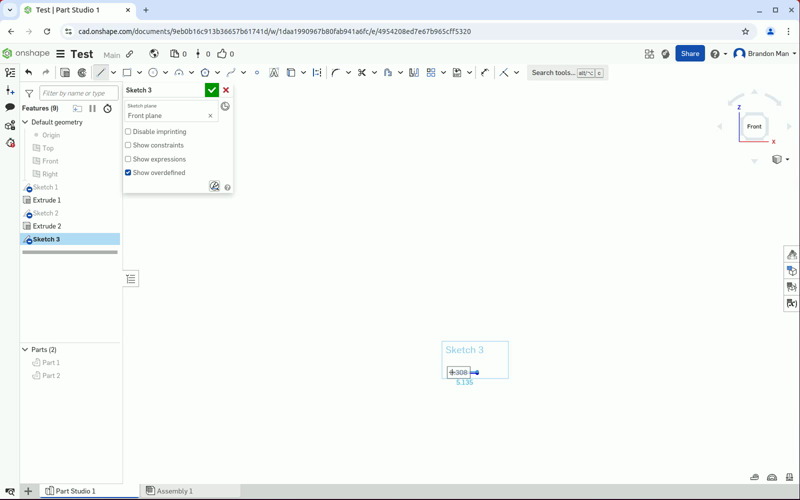
scroll(6)
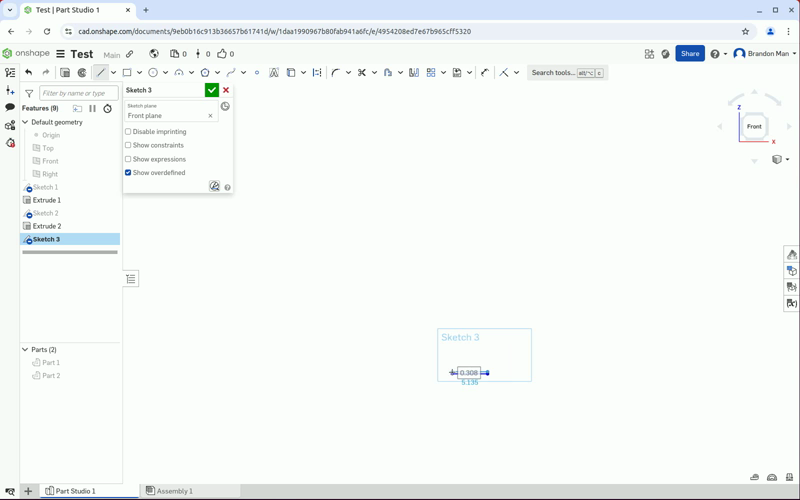
scroll(6)
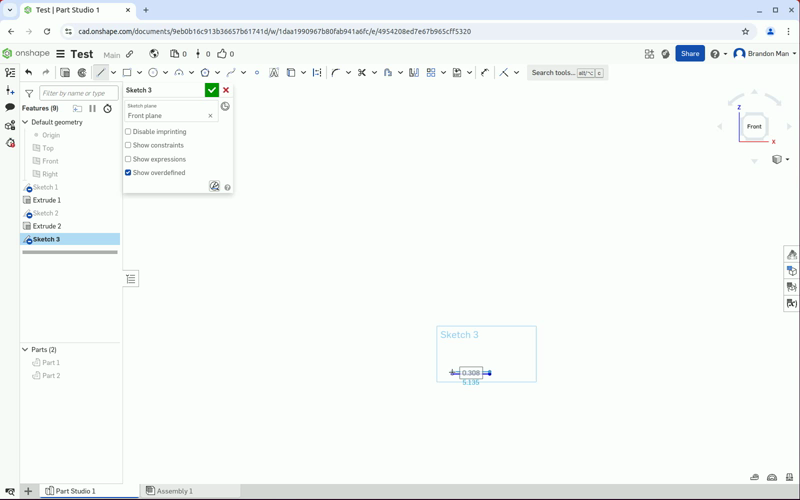
scroll(6)
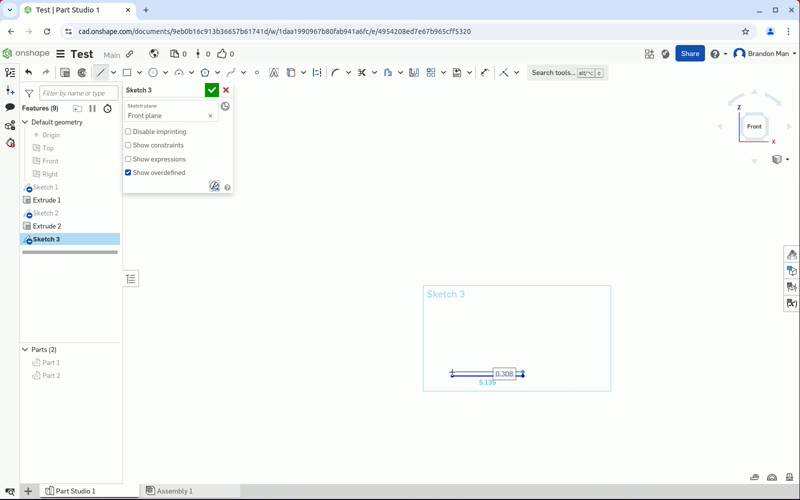
scroll(6)
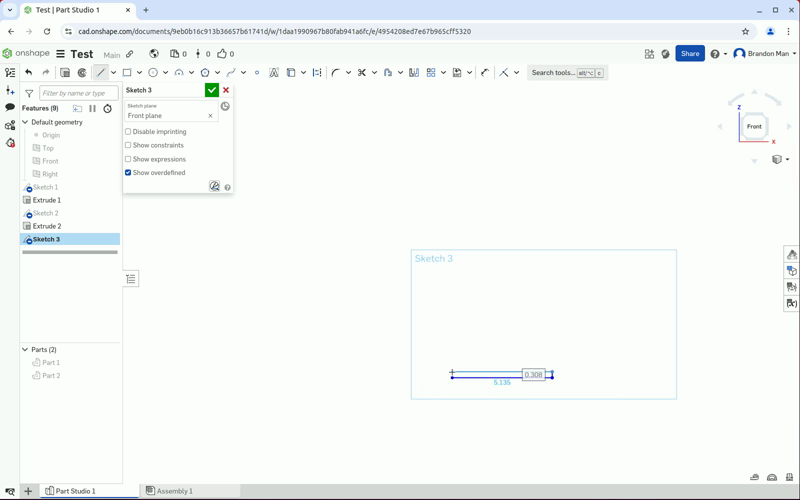
scroll(6)
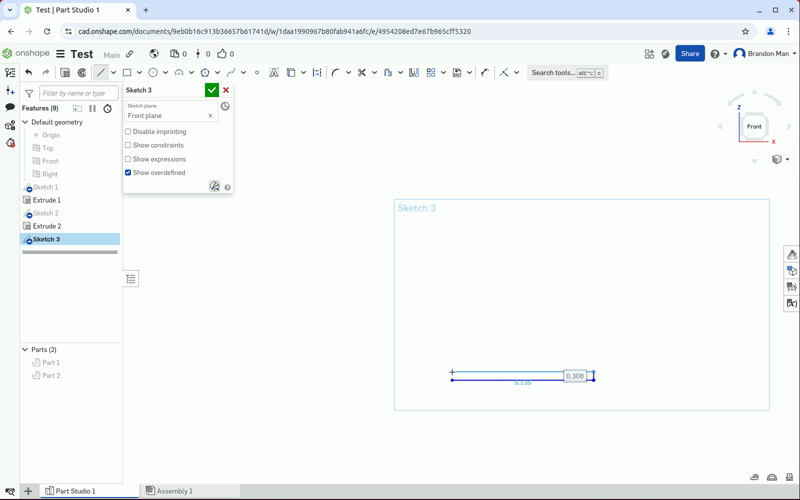
scroll(6)
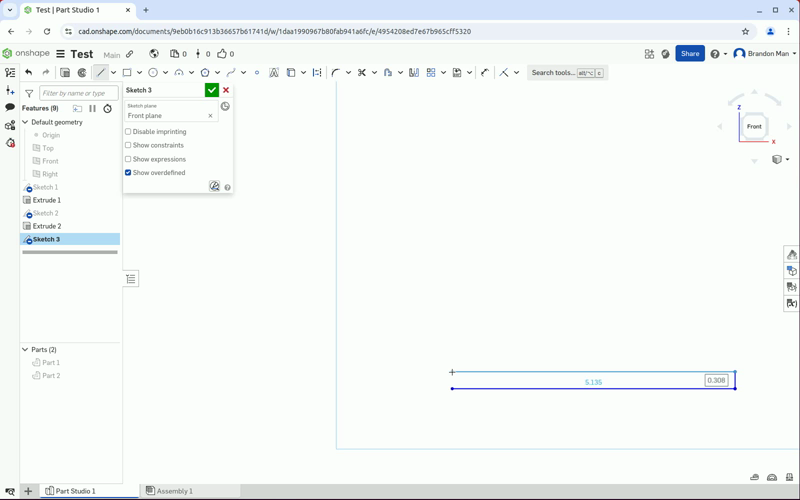
click(452, 371)
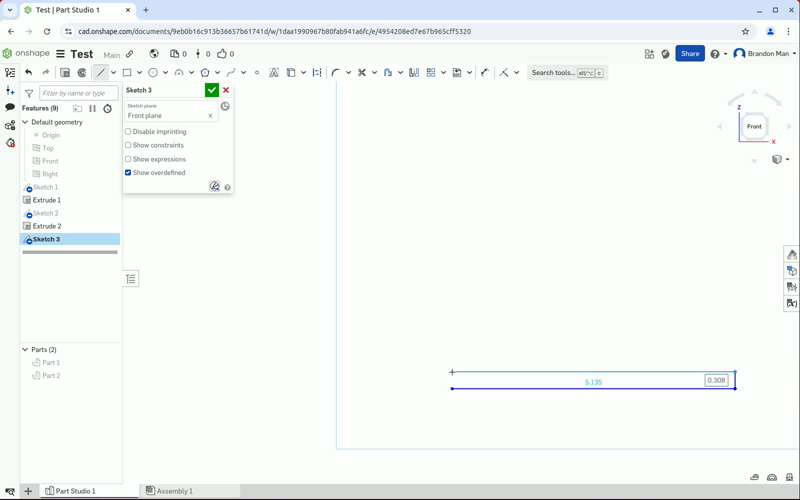
scroll(-6)
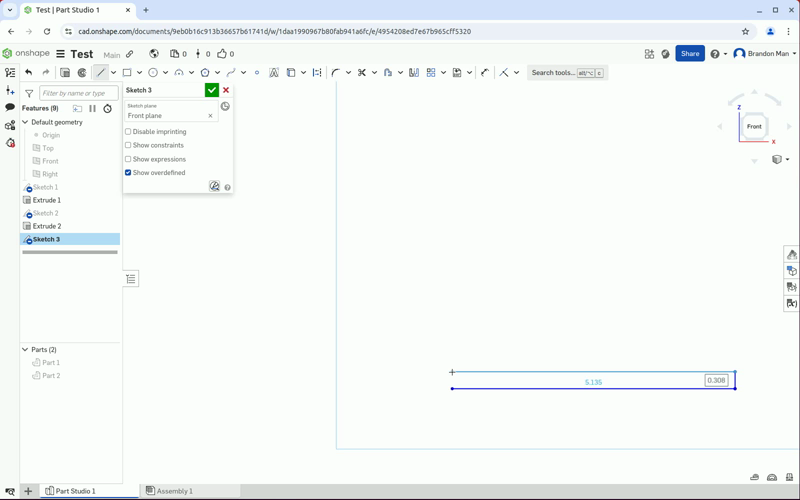
scroll(-6)
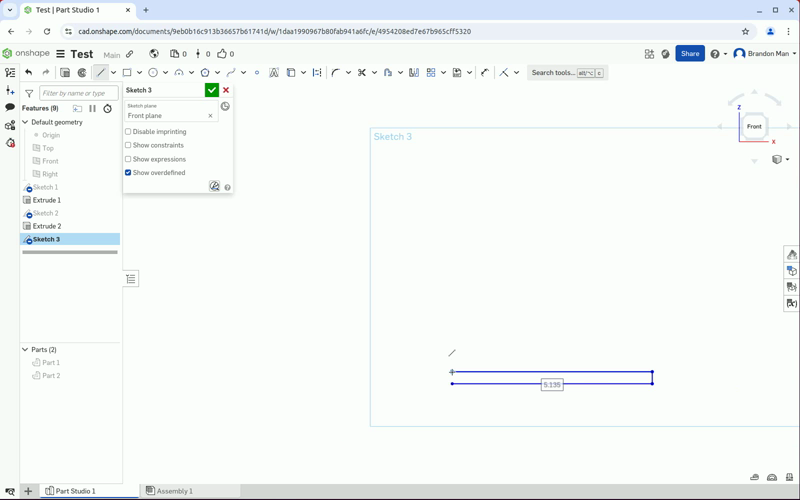
scroll(-6)
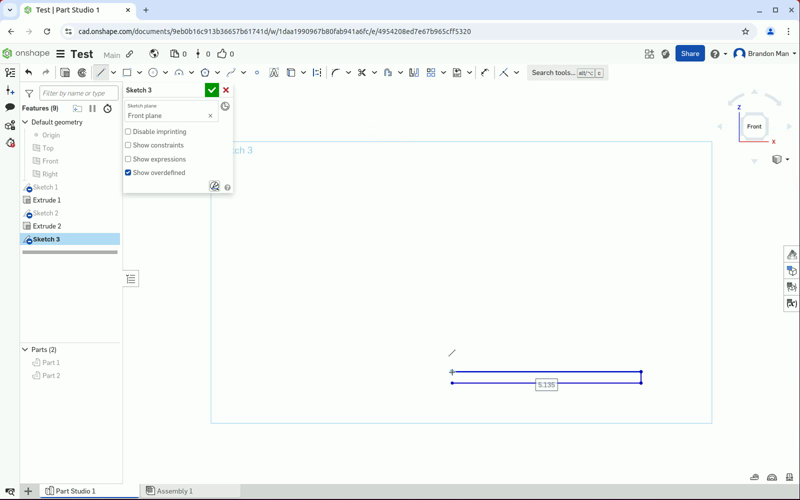
scroll(-6)
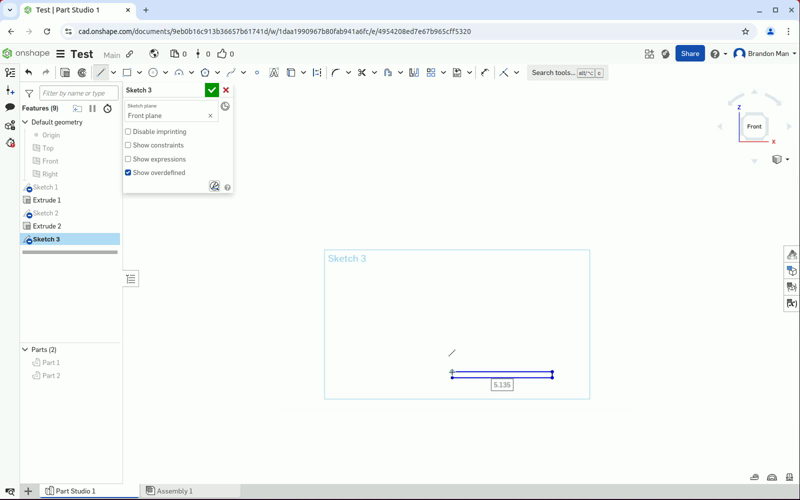
scroll(-6)
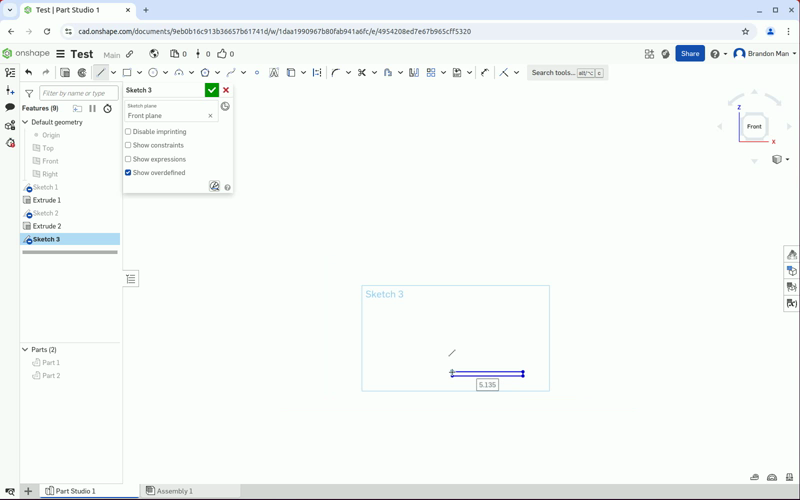
scroll(-6)
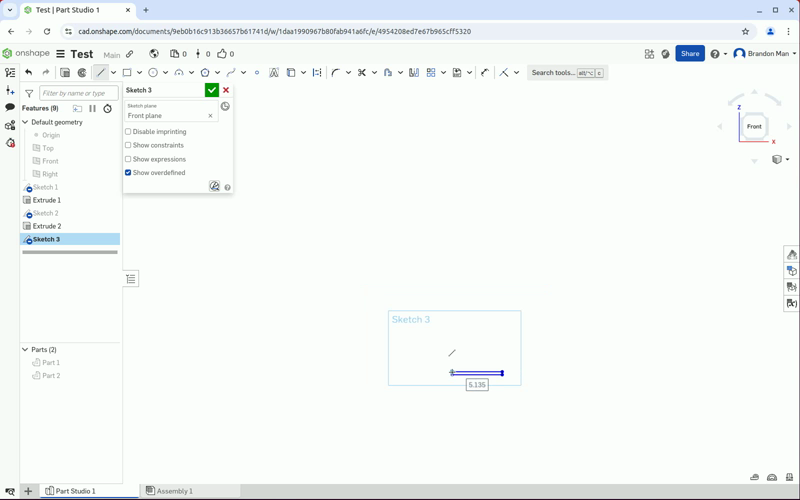
scroll(-6)
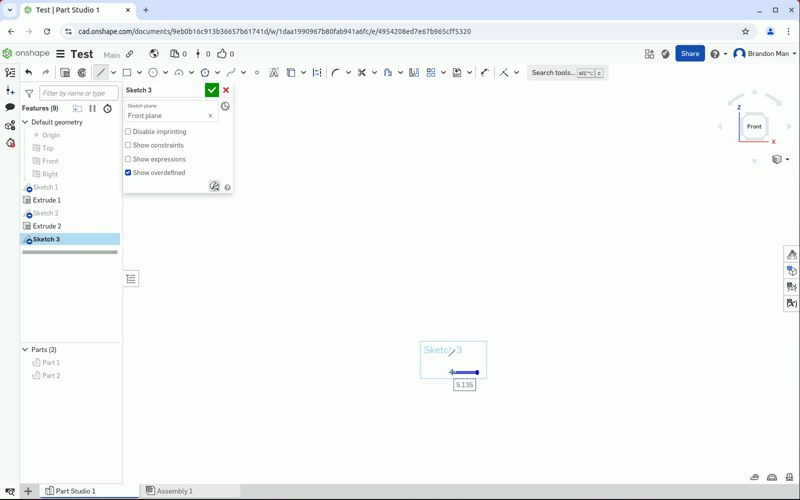
key_up(shift)
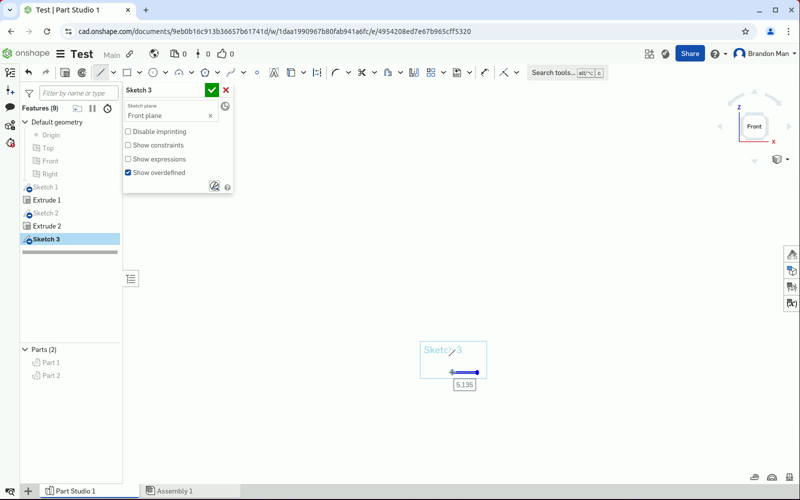
mouse_move(482, 371)
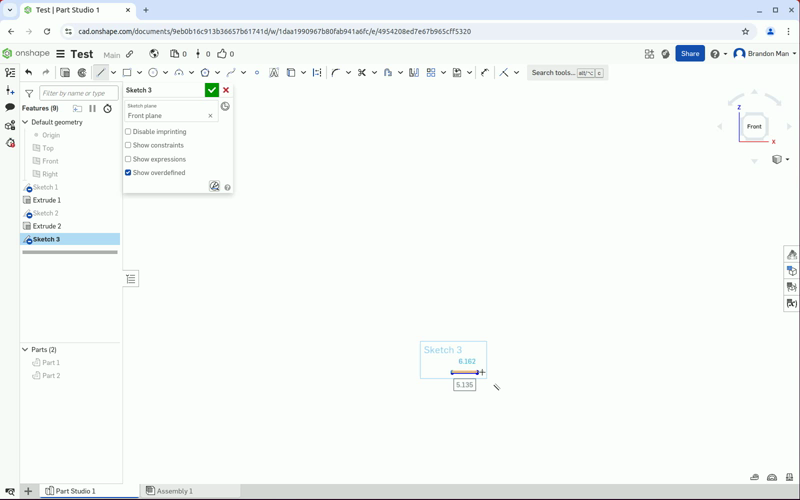
key_down(shift)
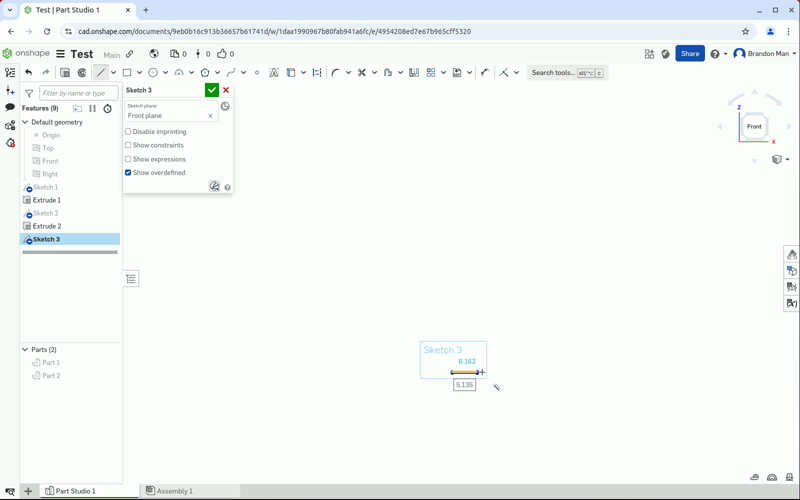
mouse_move(452, 373)
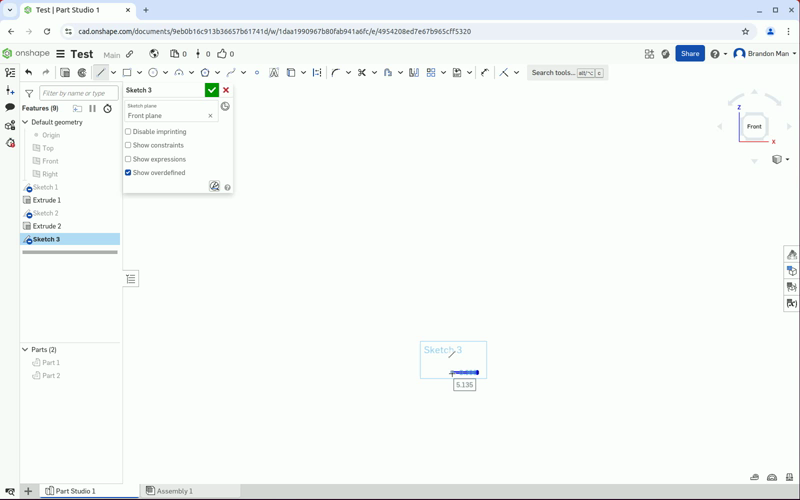
scroll(6)
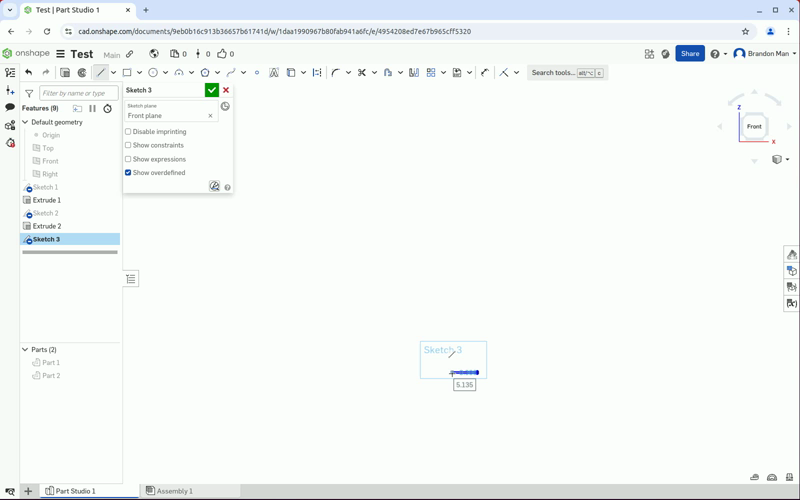
scroll(6)
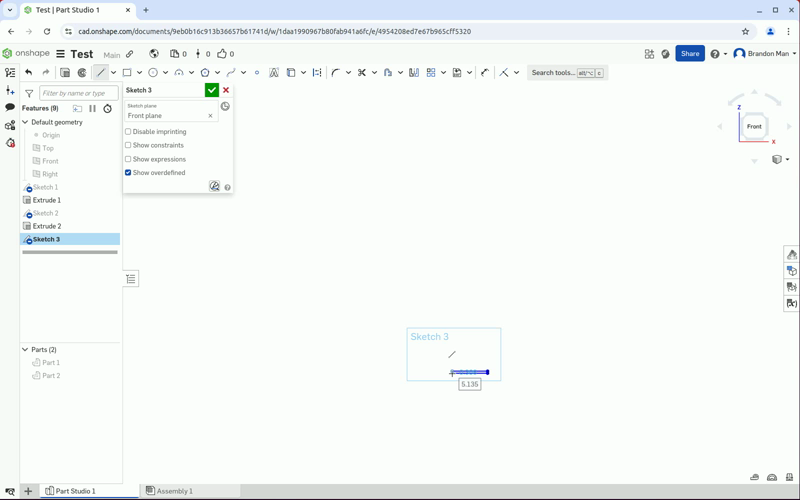
scroll(6)
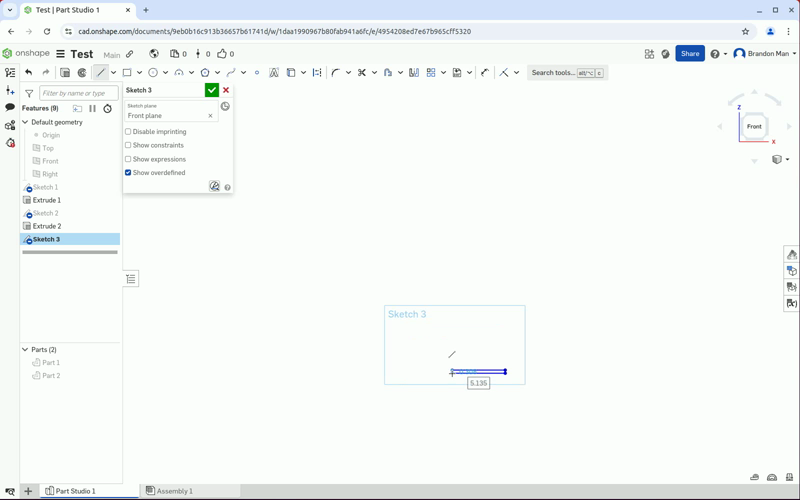
scroll(6)
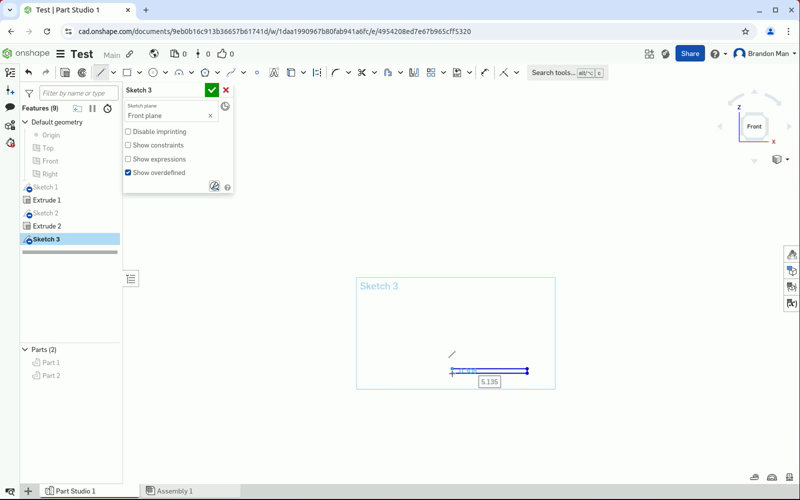
scroll(6)
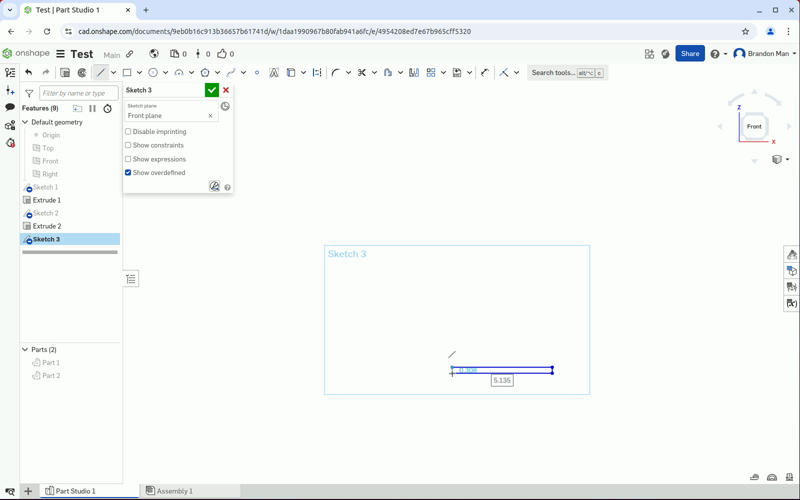
scroll(6)
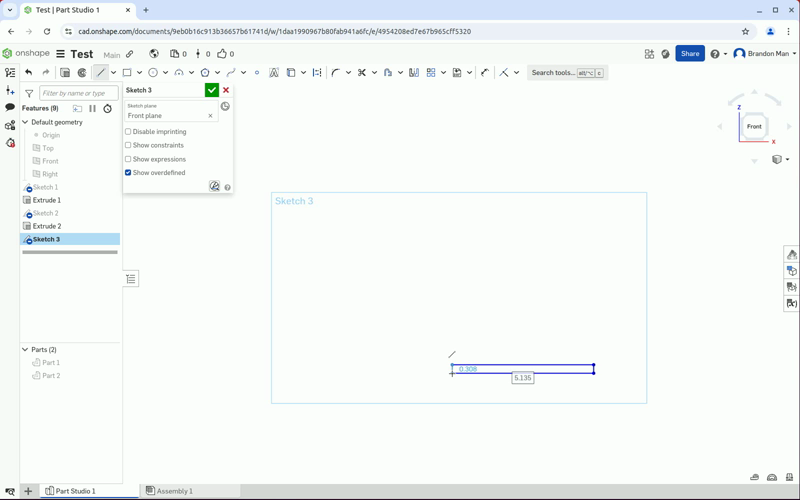
scroll(6)
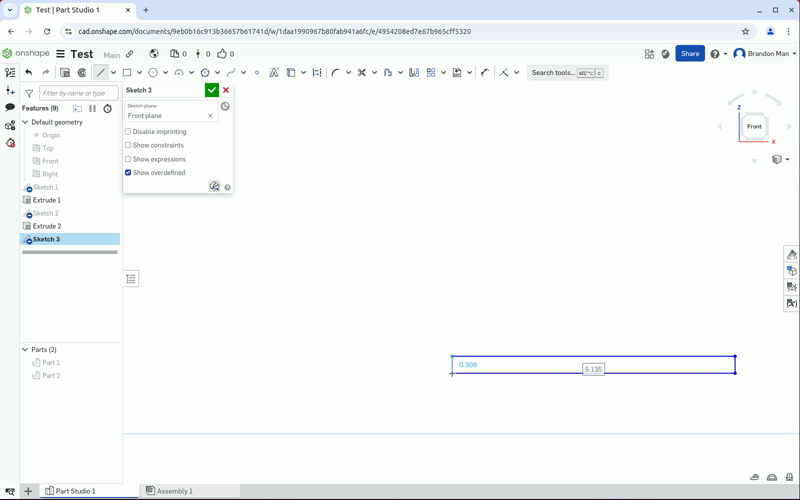
key_up(shift)
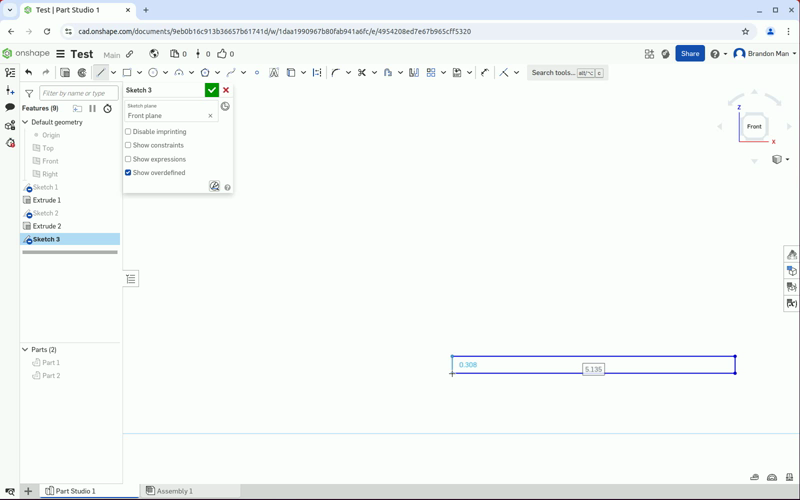
click(452, 373)
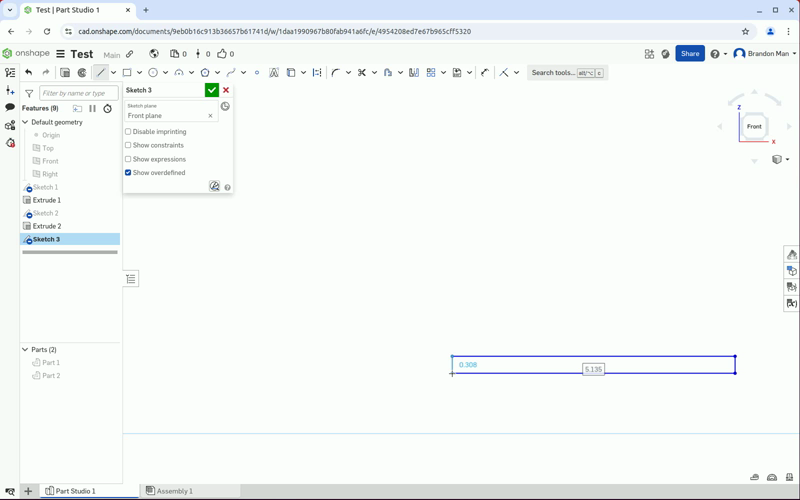
scroll(-6)
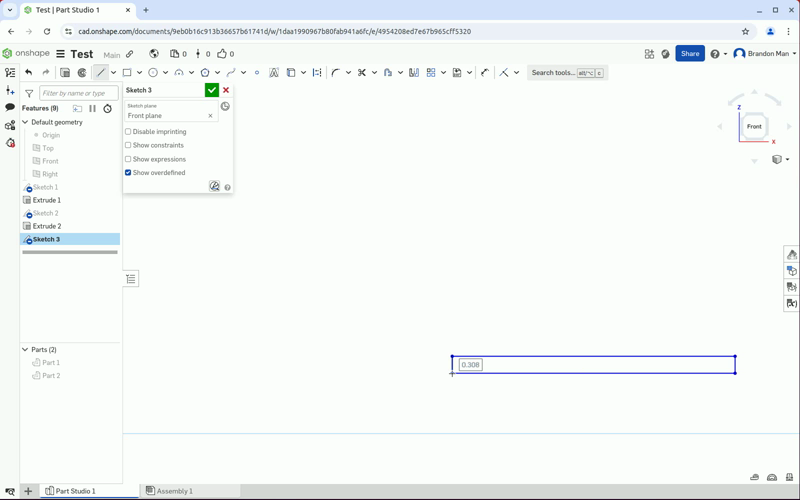
scroll(-6)
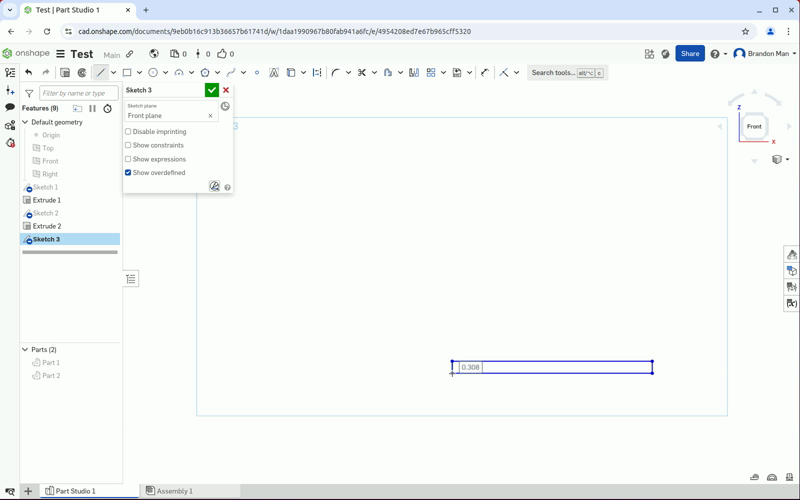
scroll(-6)
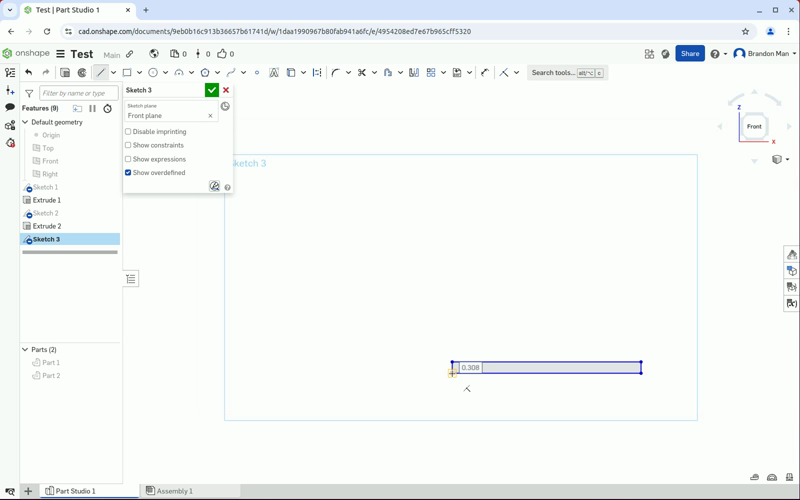
scroll(-6)
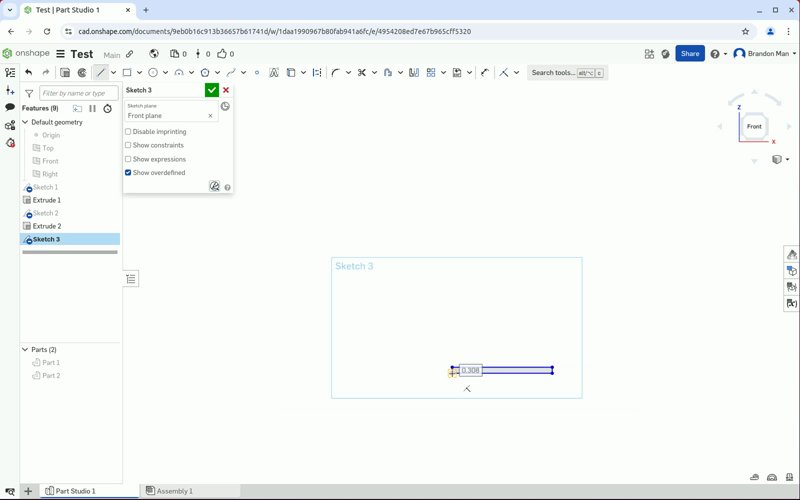
scroll(-6)
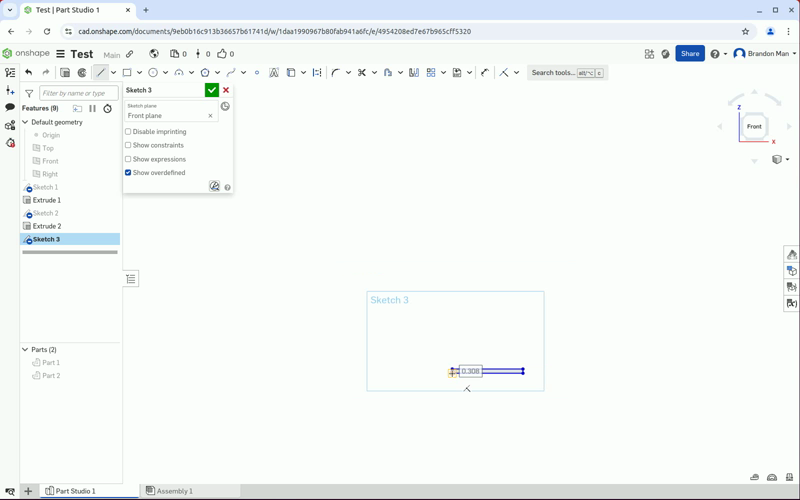
scroll(-6)
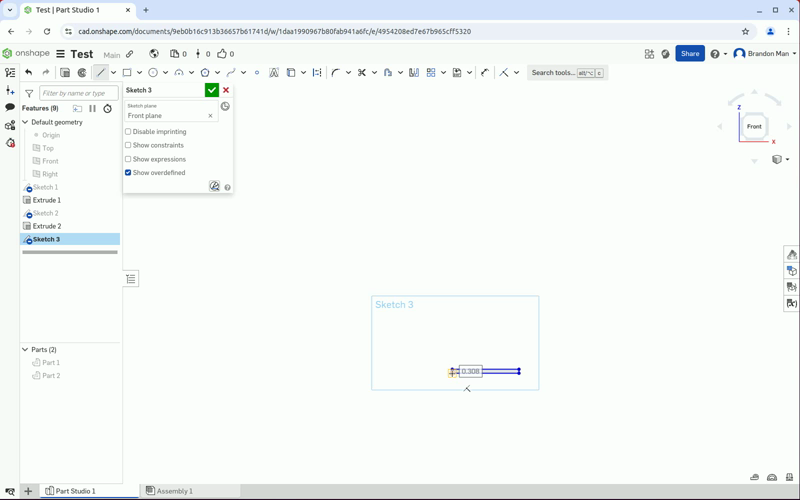
scroll(-6)
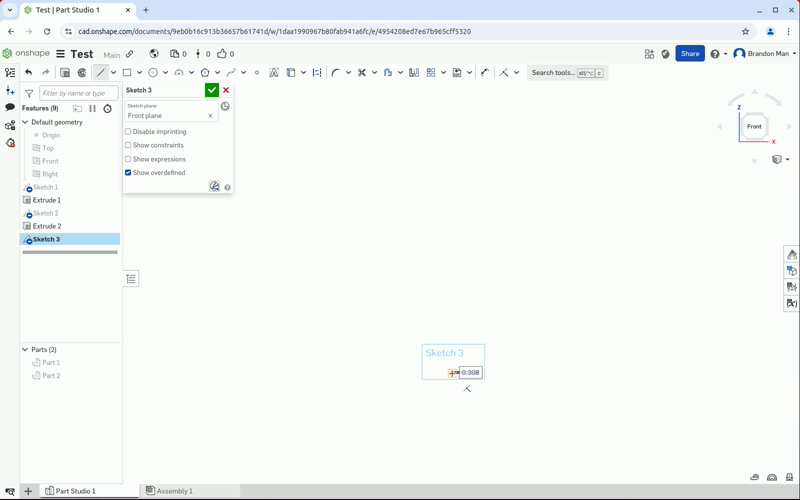
key(esc)
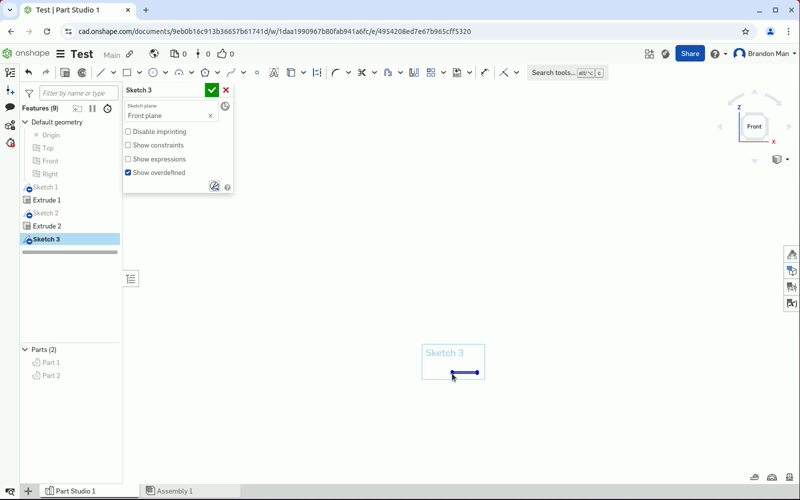
mouse_move(469, 372)
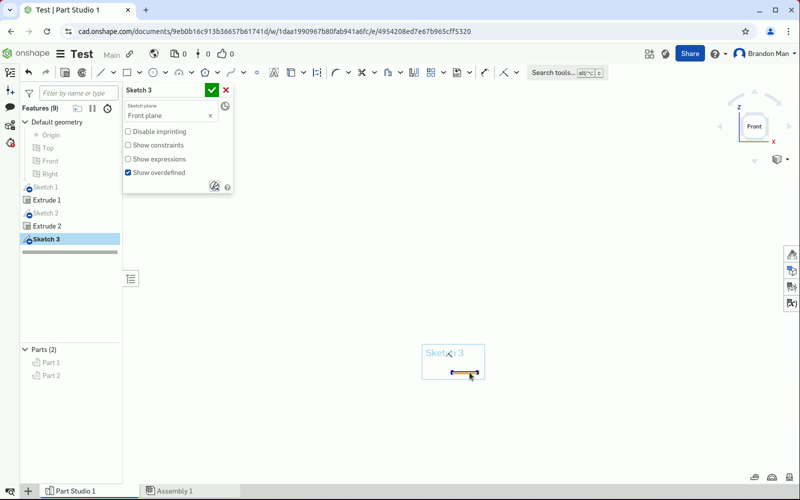
scroll(6)
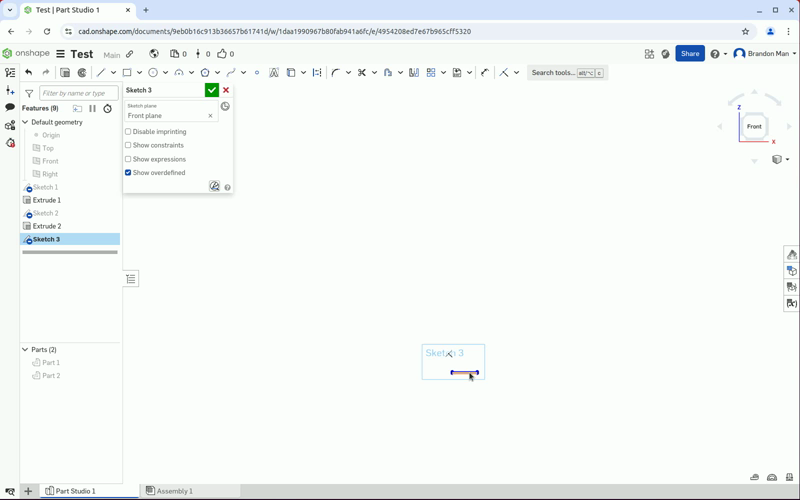
scroll(6)
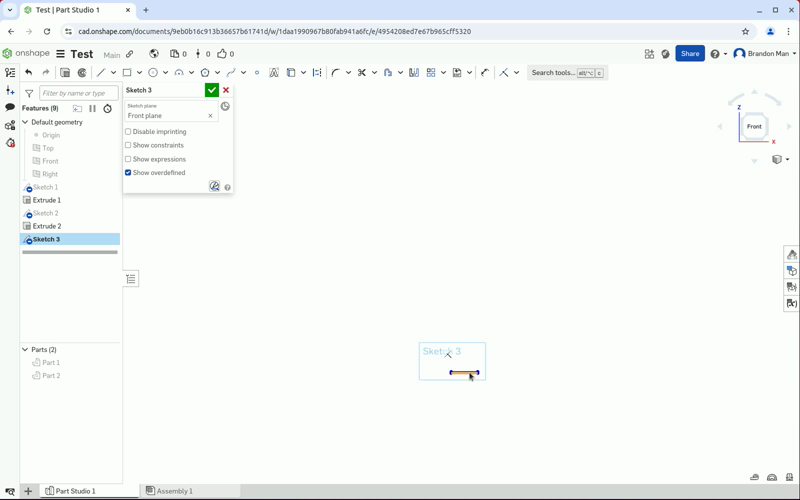
scroll(6)
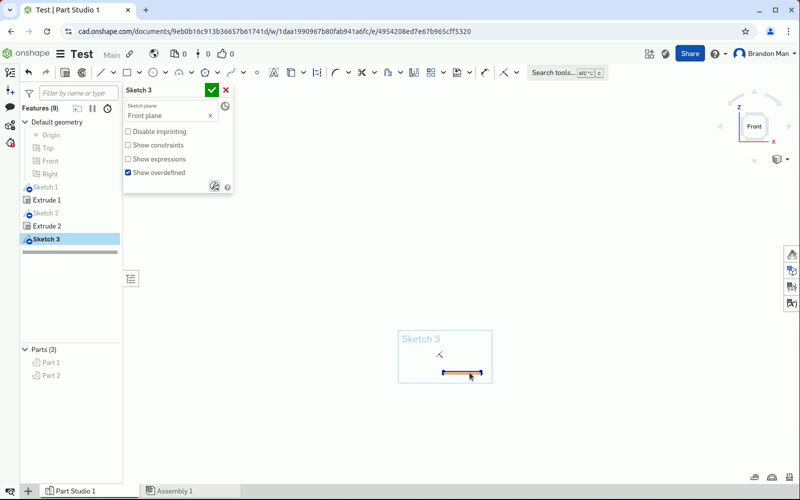
scroll(6)
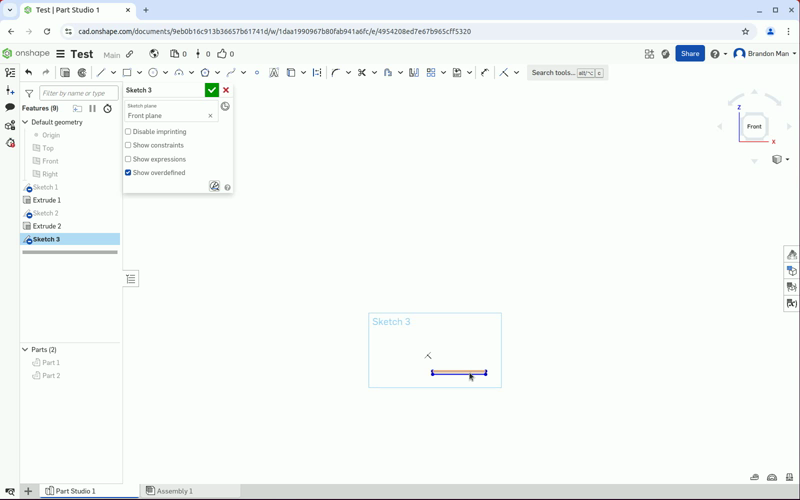
scroll(6)
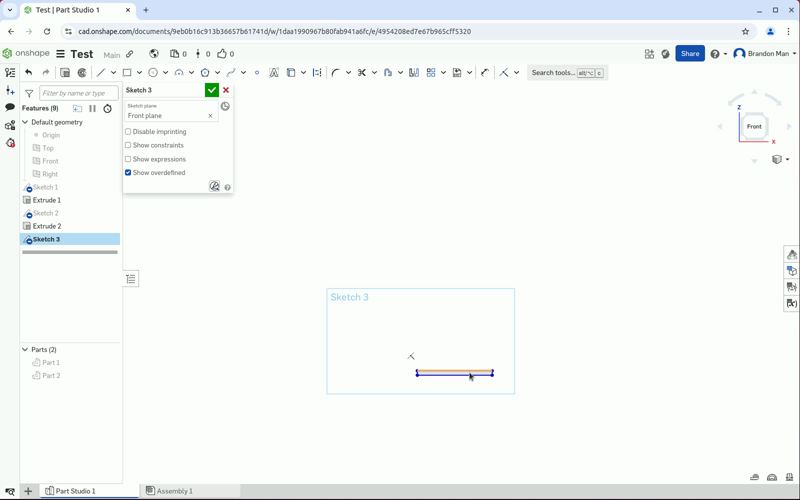
scroll(6)
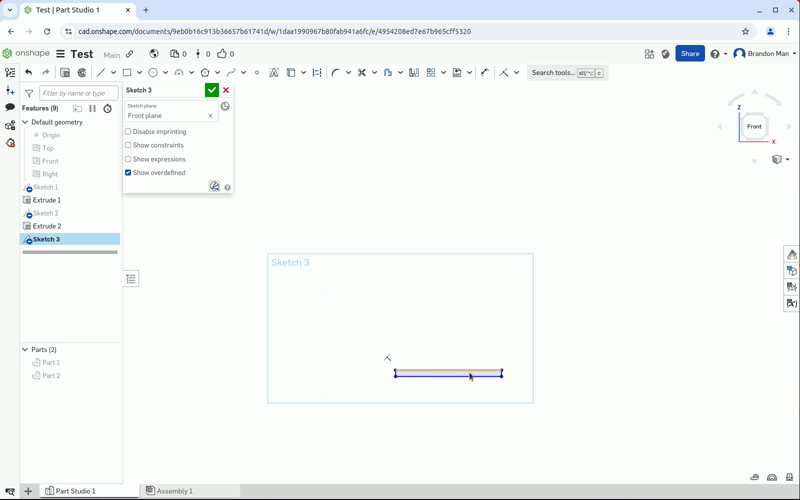
scroll(6)
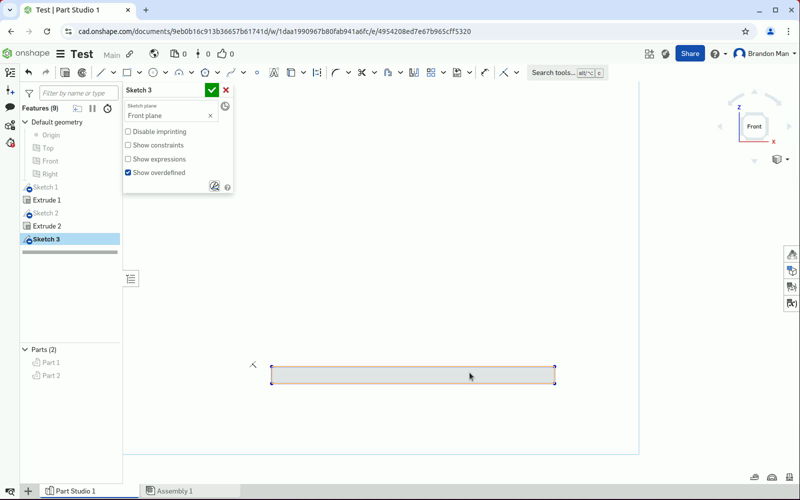
click(469, 372)
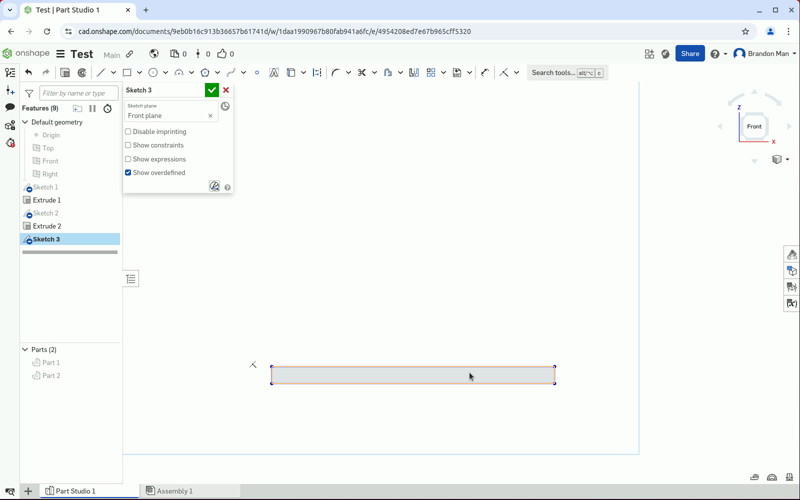
scroll(-6)
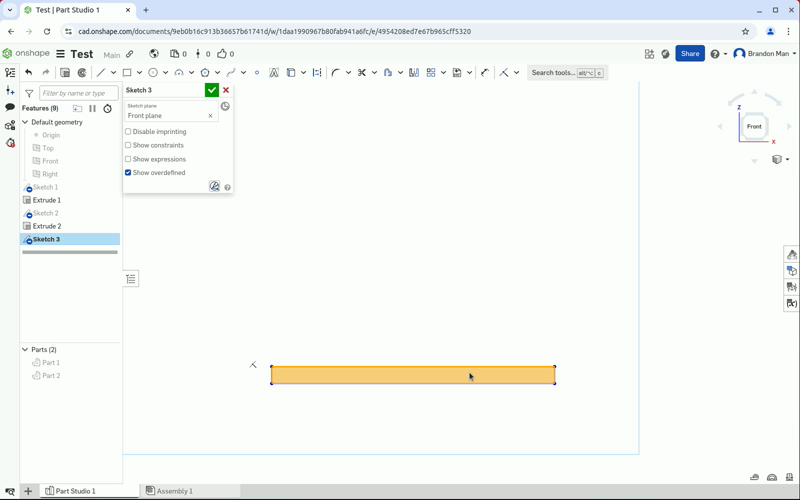
scroll(-6)
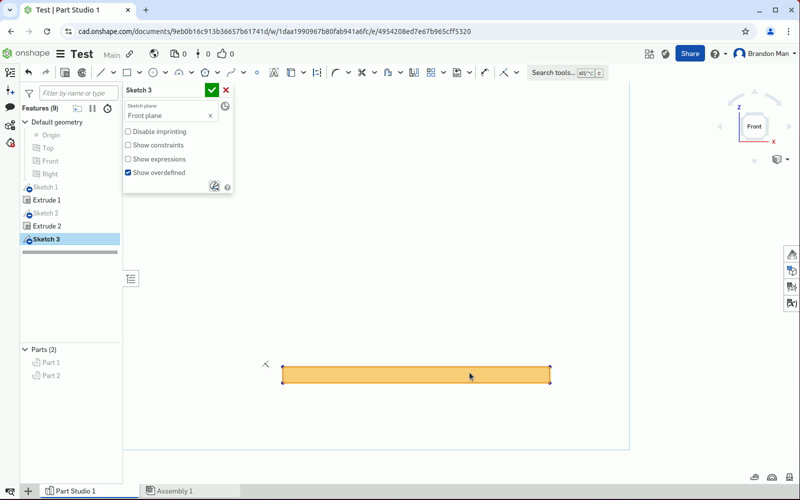
scroll(-6)
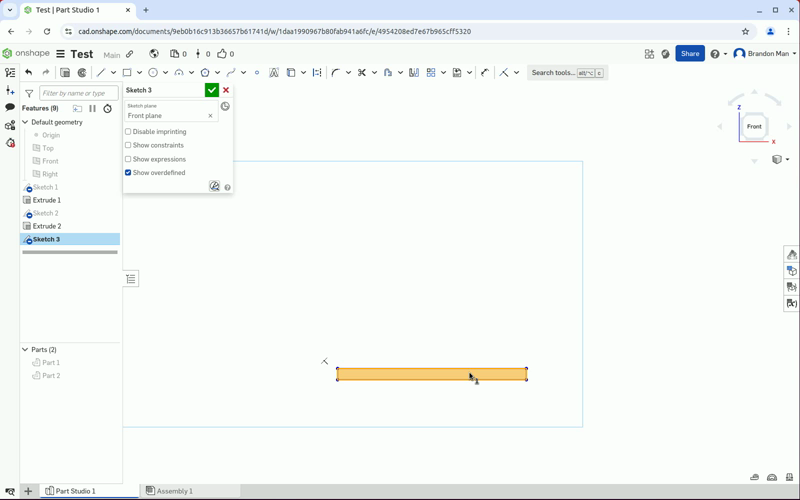
scroll(-6)
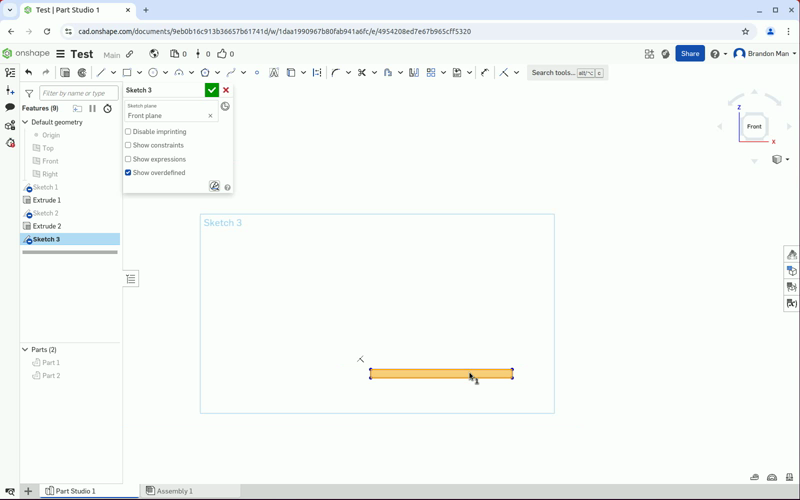
scroll(-6)
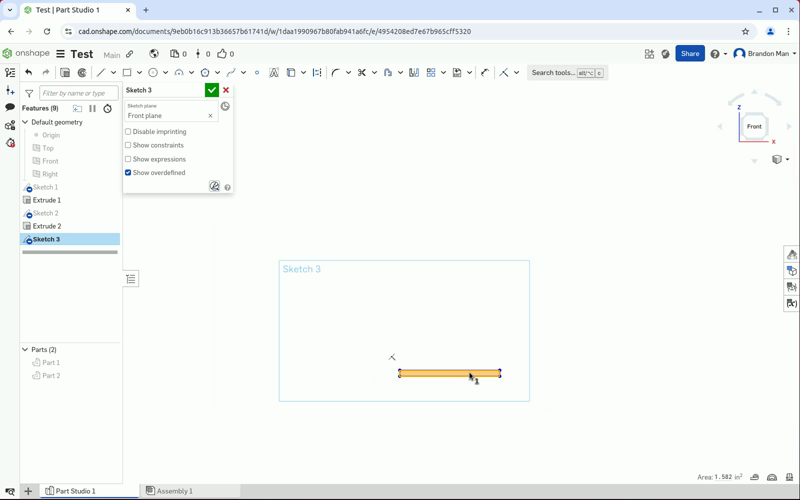
scroll(-6)
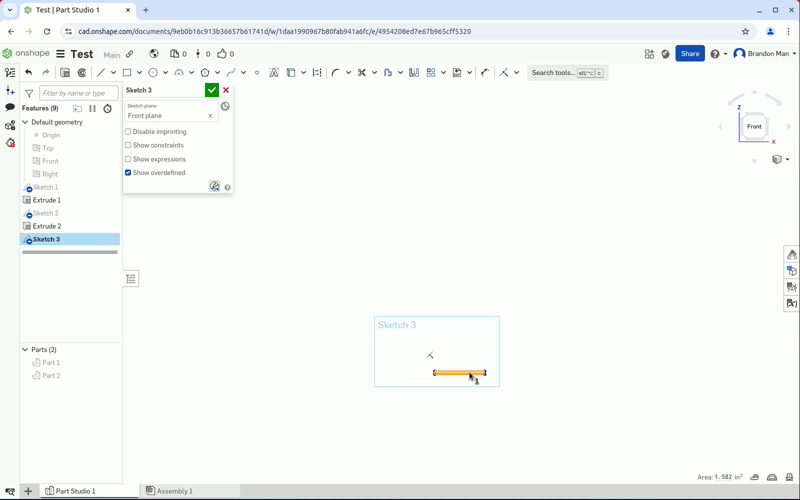
scroll(-6)
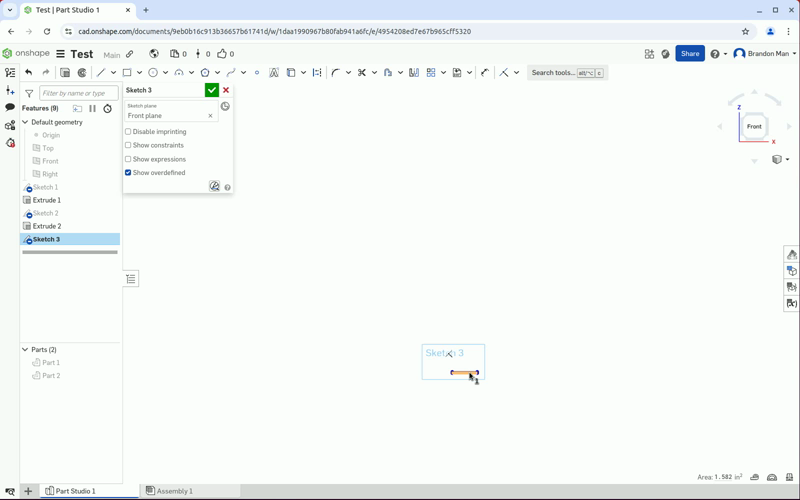
mouse_move(73, 352)
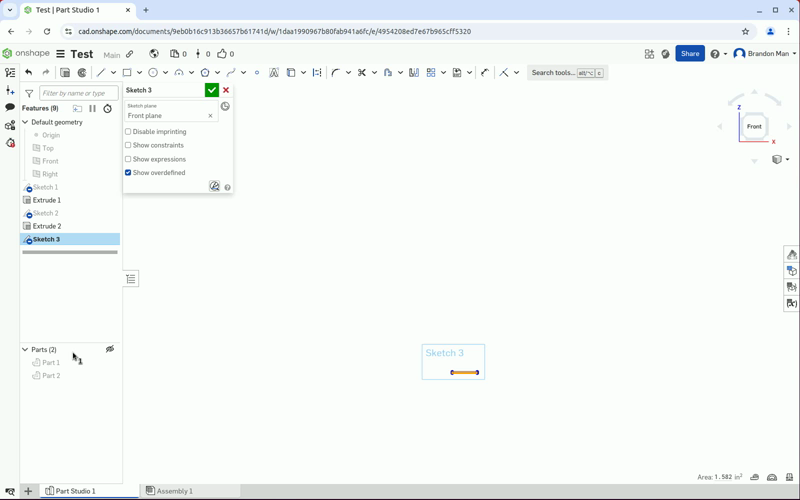
key(shift+y)
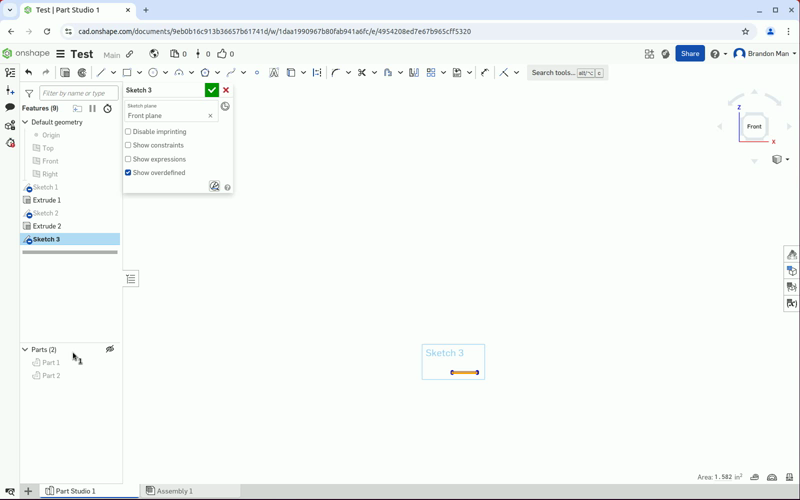
key(shift+e)
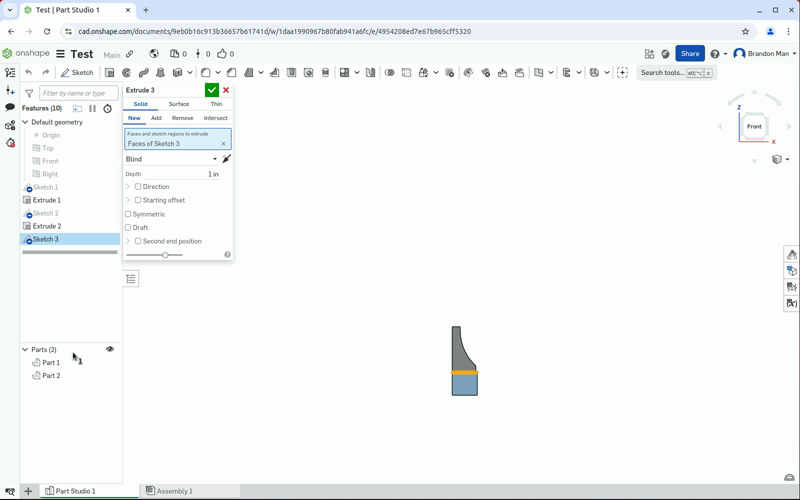
mouse_move(143, 106)
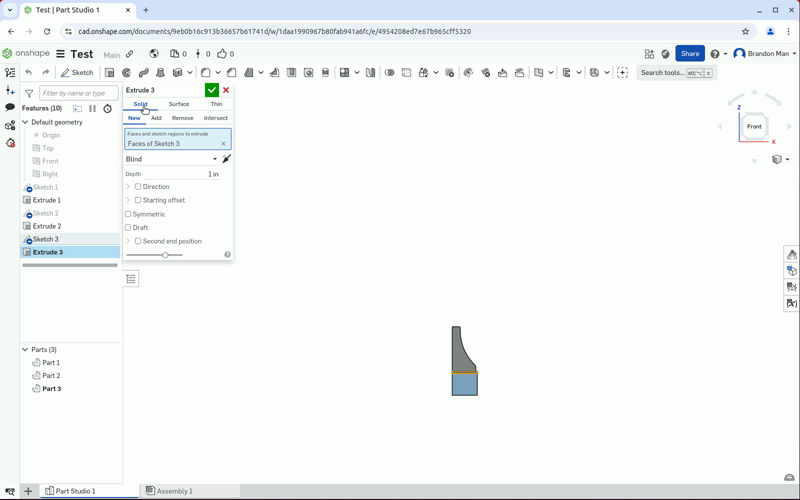
click(143, 106)
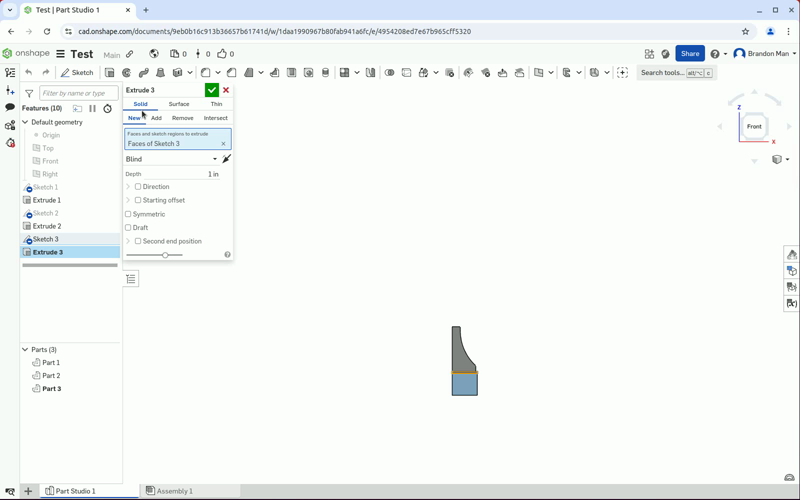
mouse_move(137, 120)
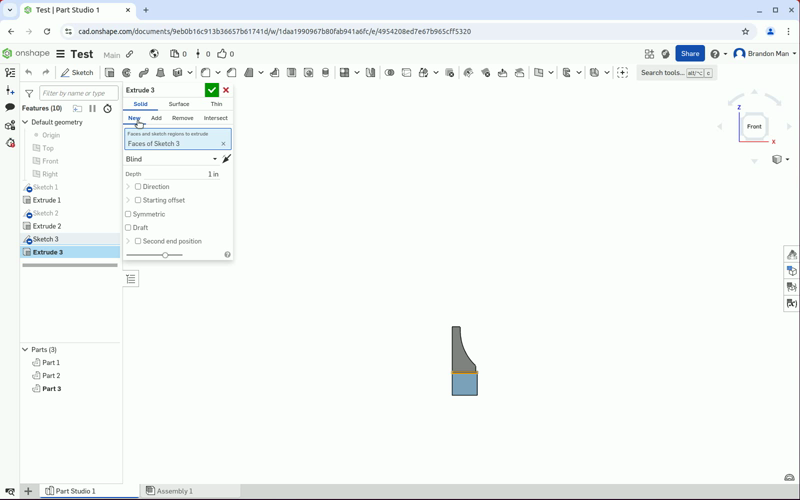
click(137, 120)
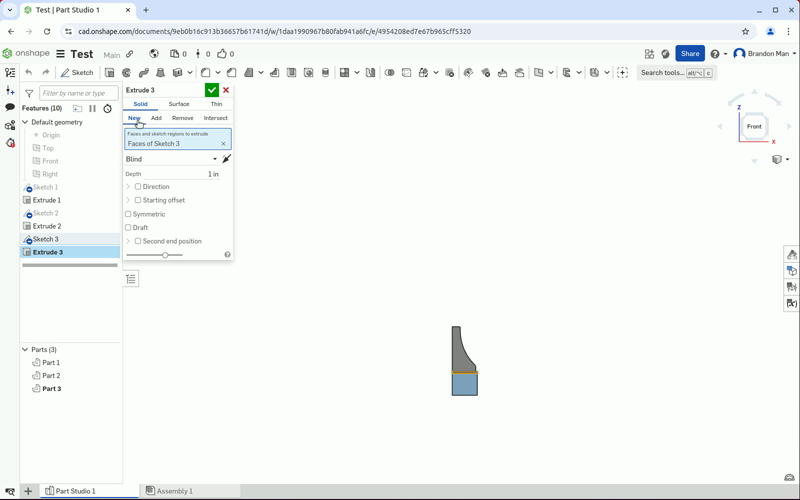
key(tab, 4)
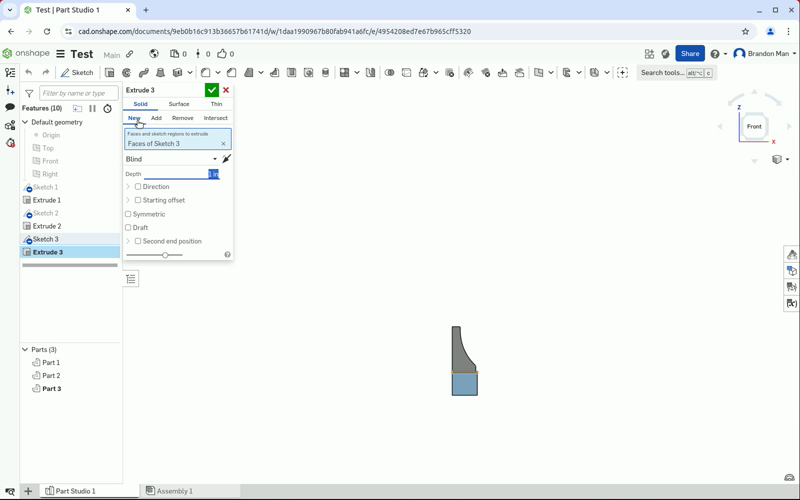
text(0.481)
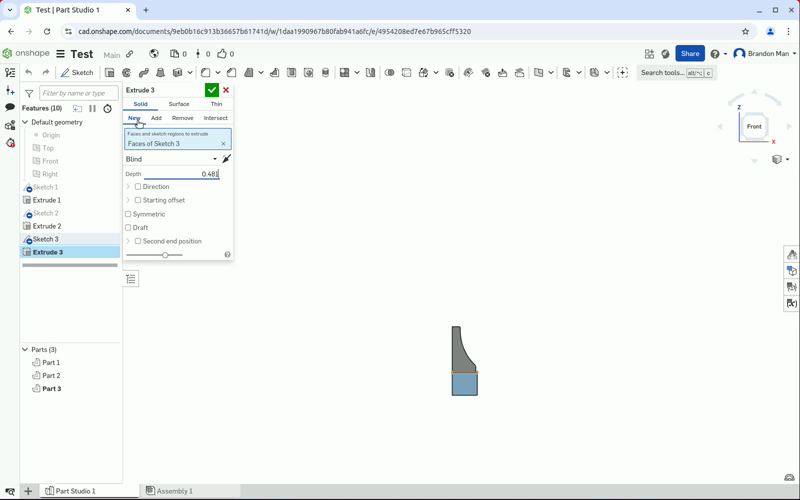
key(enter)
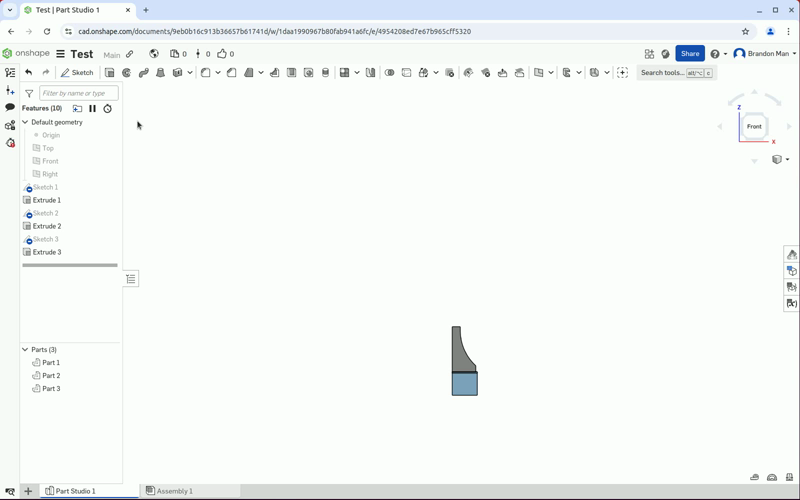
key(shift+h)
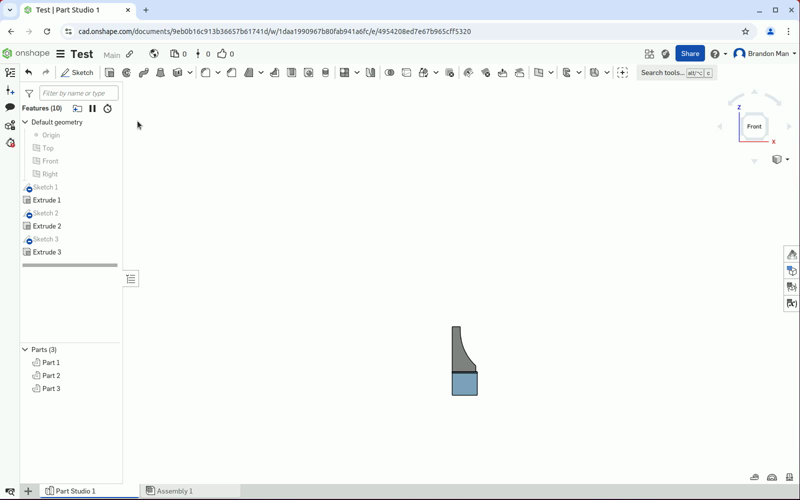
key(shift+h)
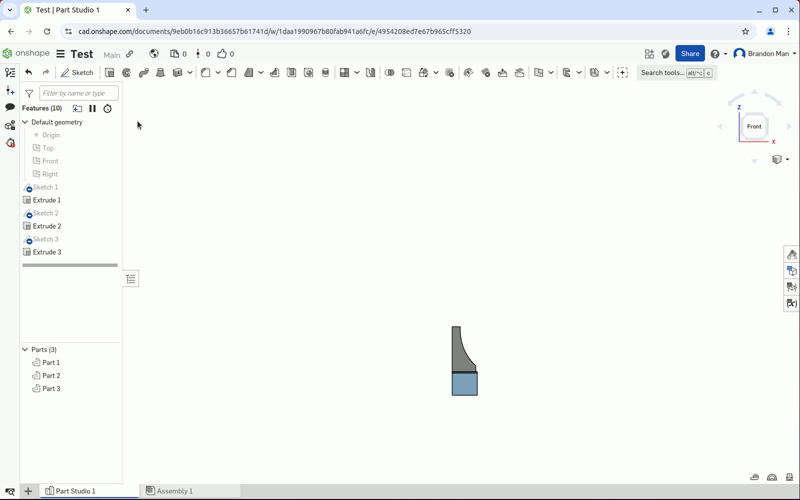
mouse_move(73, 189)
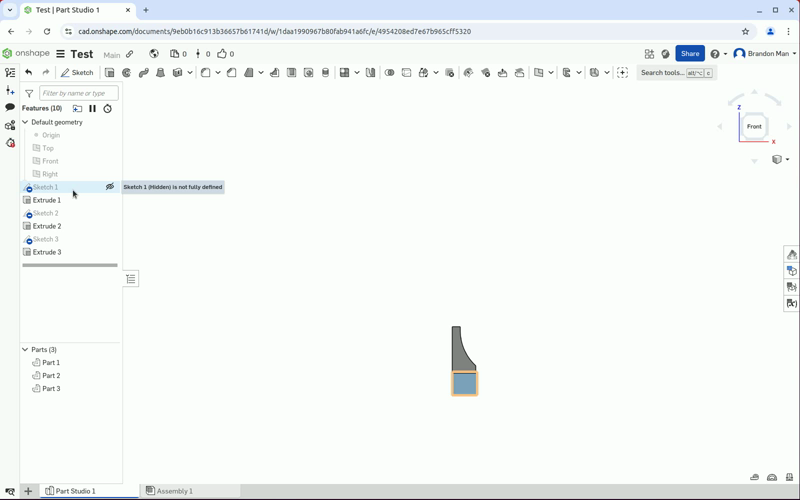
click(73, 189)
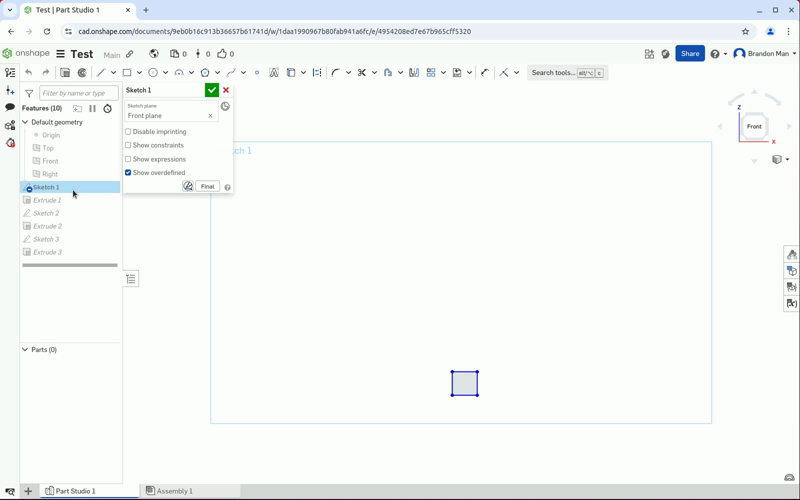
mouse_move(229, 92)
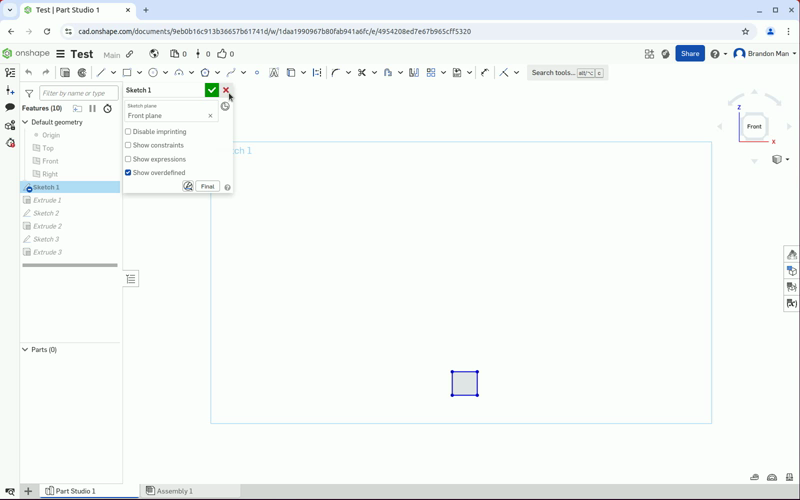
click(229, 92)
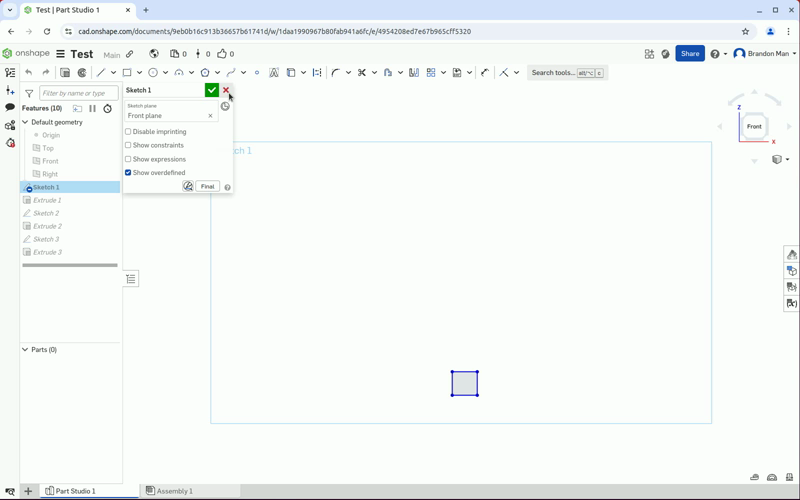
key(shift+s)
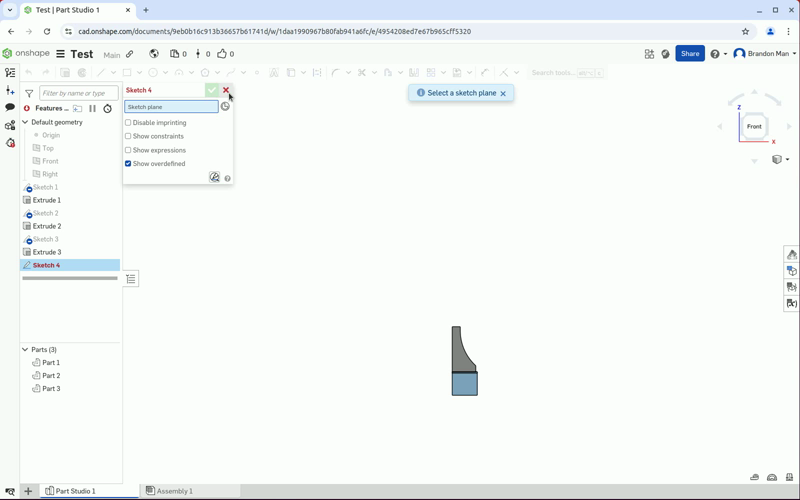
mouse_move(73, 163)
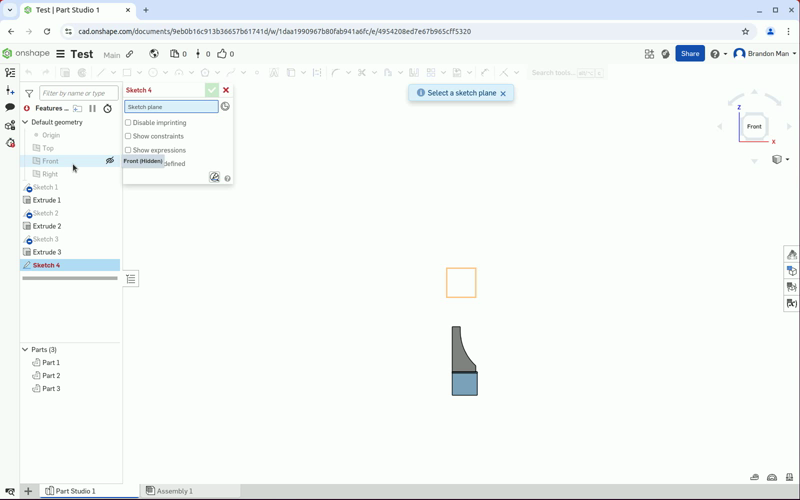
click(73, 163)
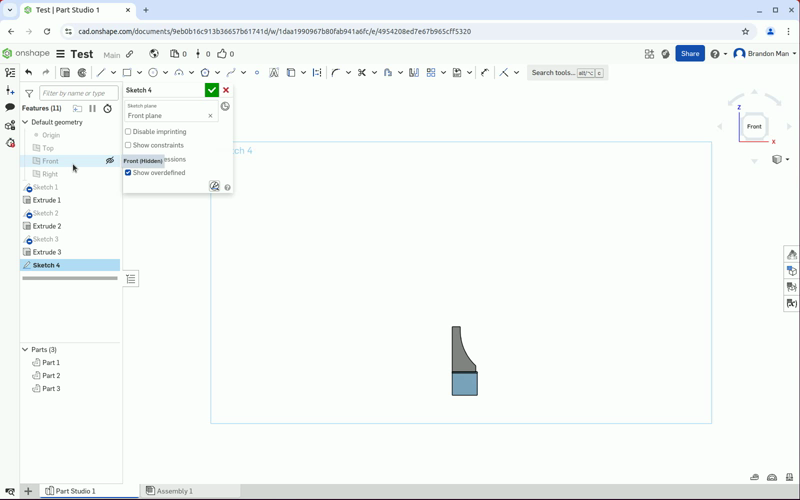
mouse_move(73, 352)
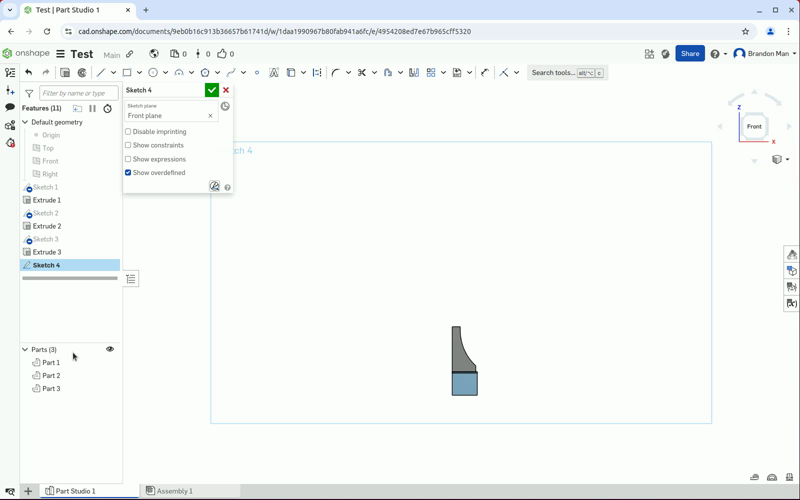
key(y)
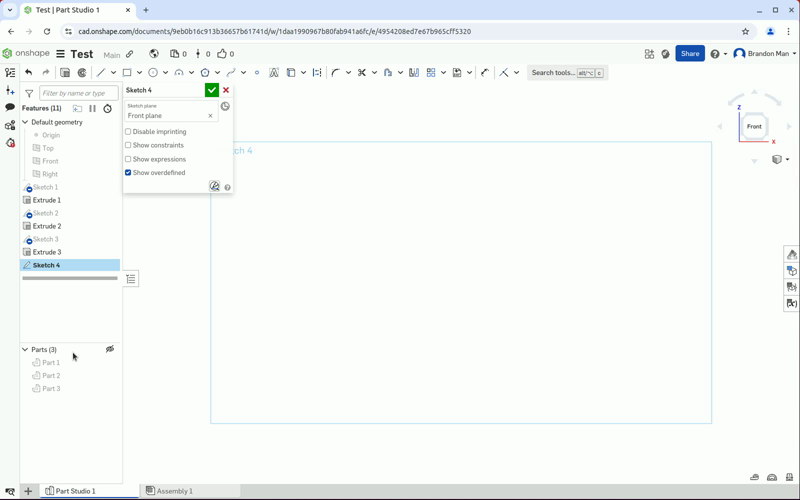
key(l)
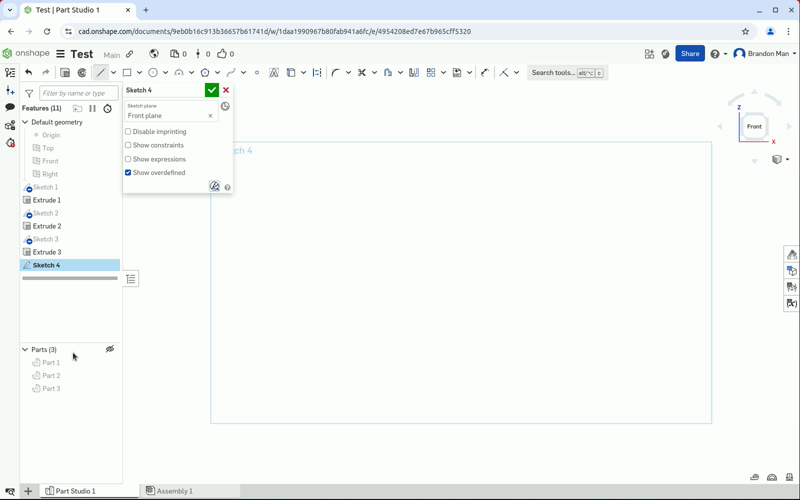
key_down(shift)
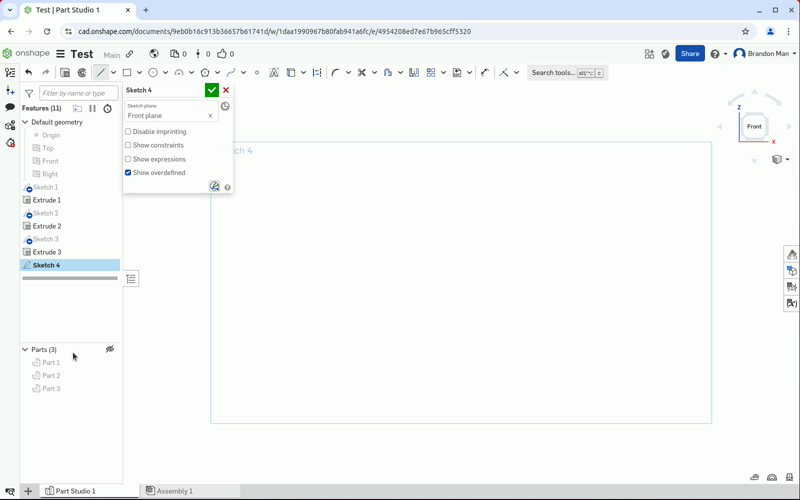
mouse_move(452, 373)
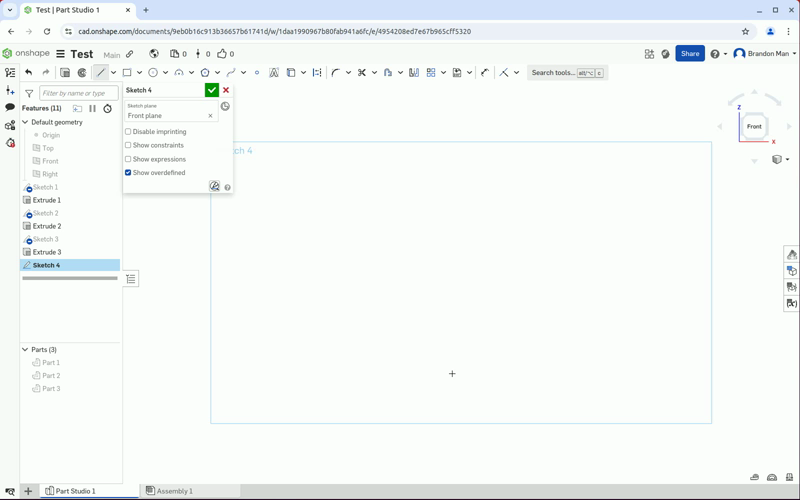
click(452, 373)
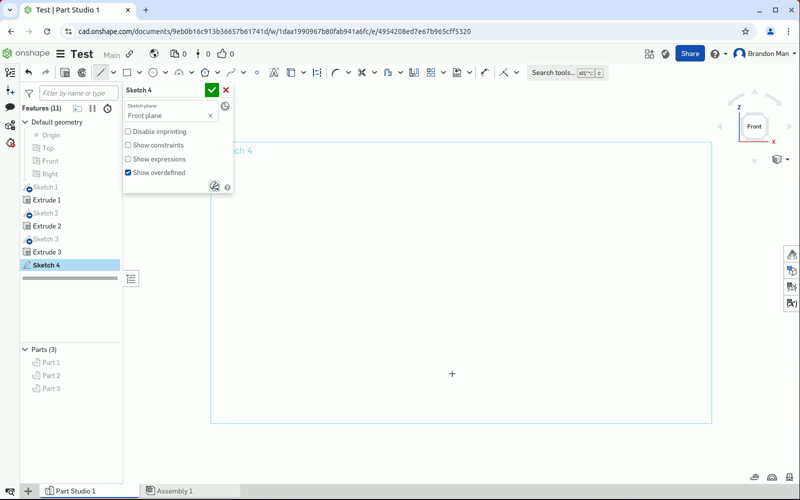
key_up(shift)
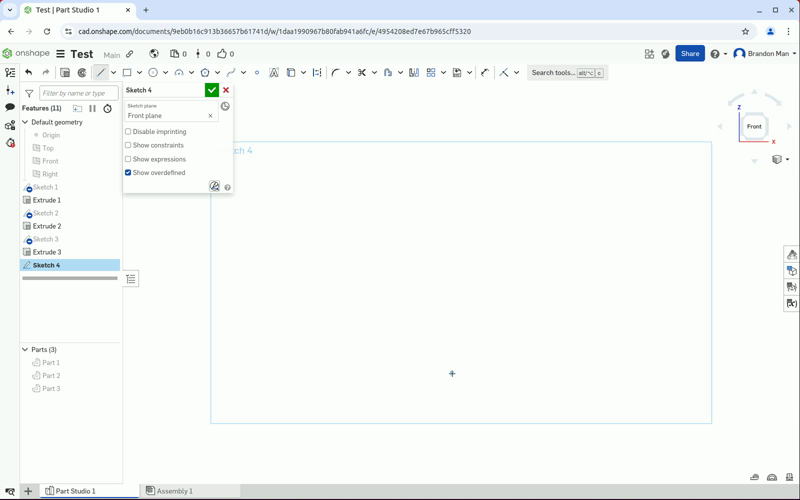
key_down(shift)
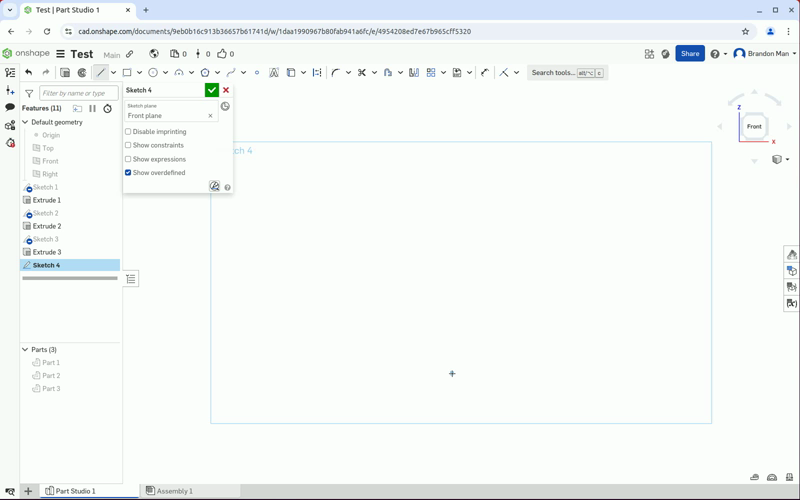
mouse_move(482, 373)
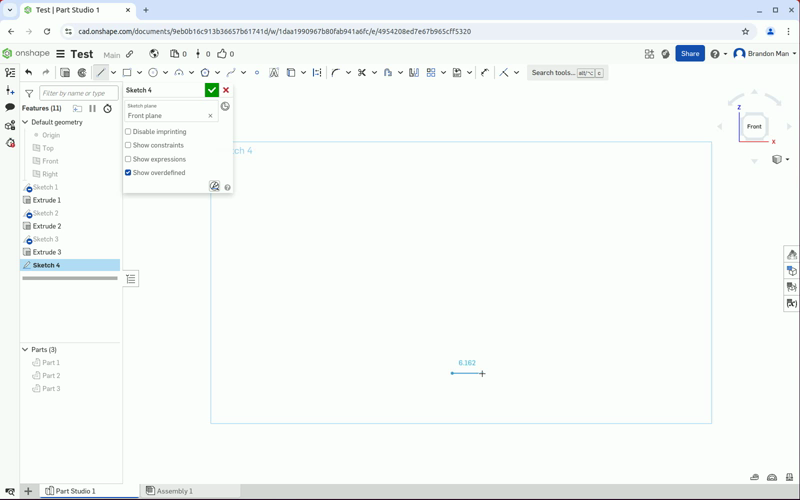
mouse_move(477, 373)
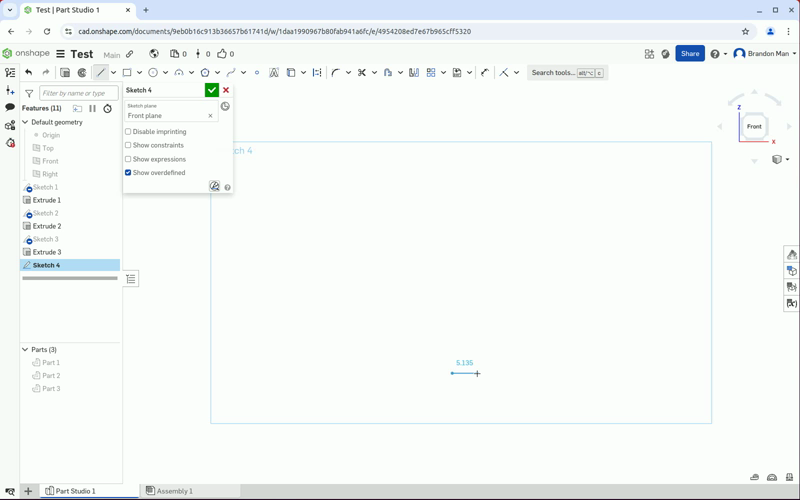
click(477, 373)
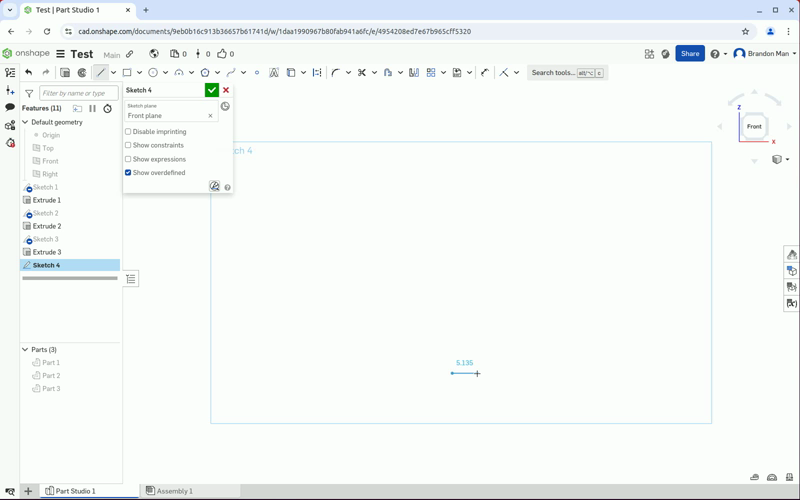
key_up(shift)
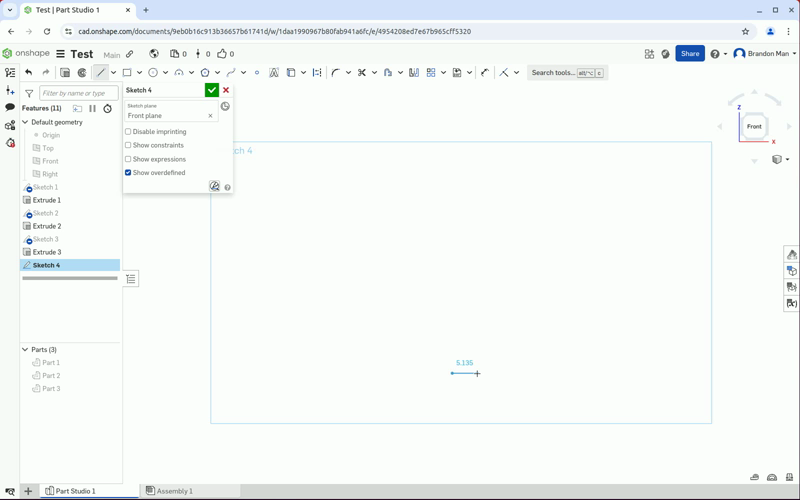
key_down(shift)
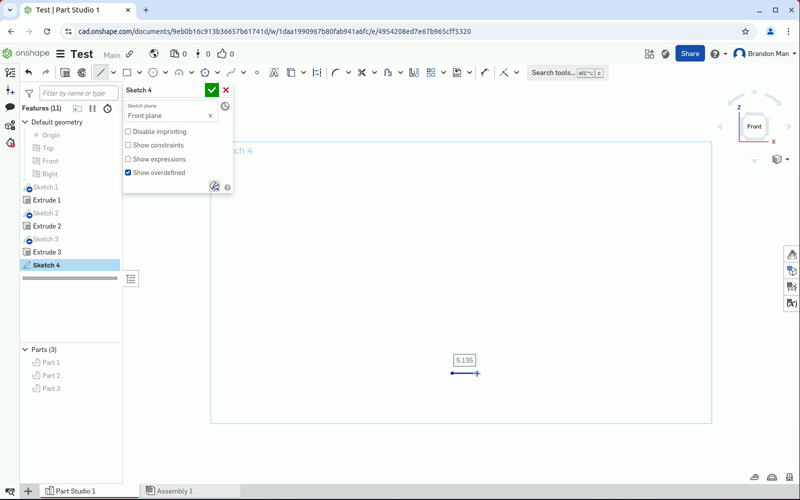
mouse_move(507, 373)
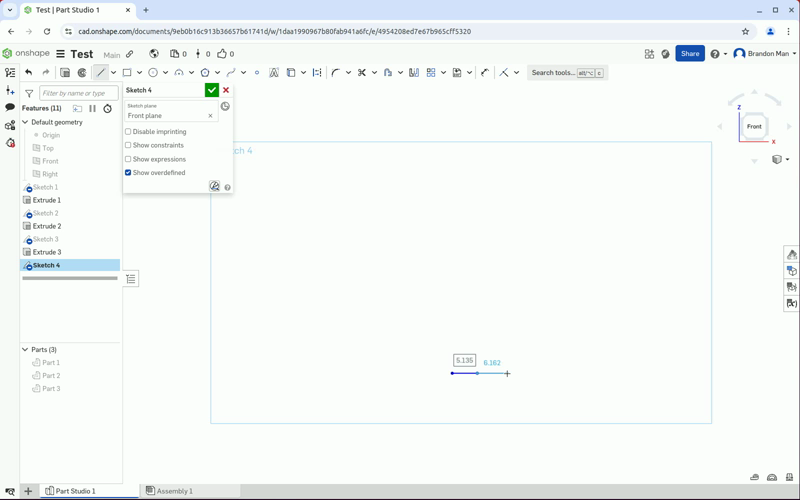
mouse_move(477, 371)
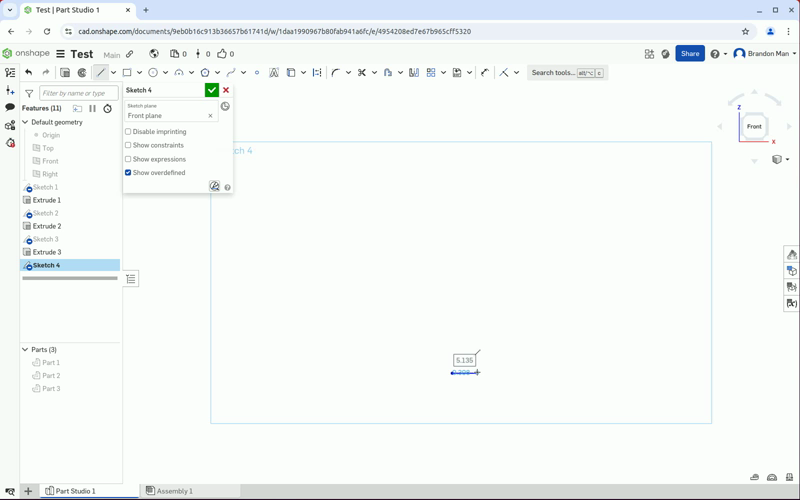
scroll(6)
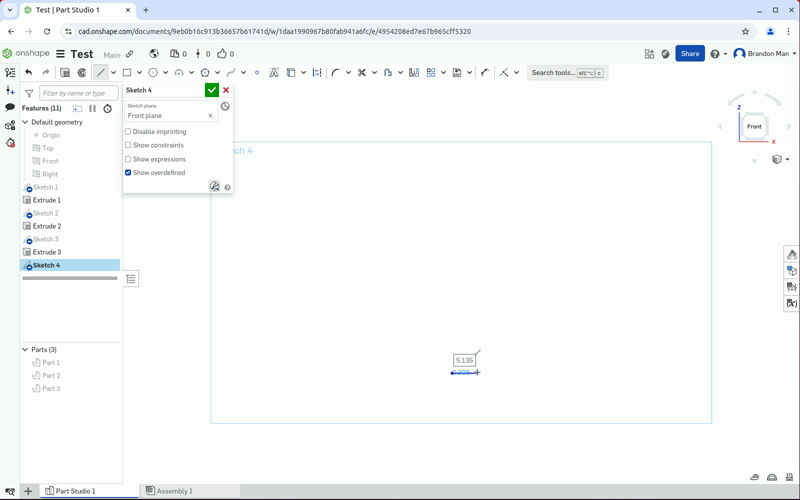
scroll(6)
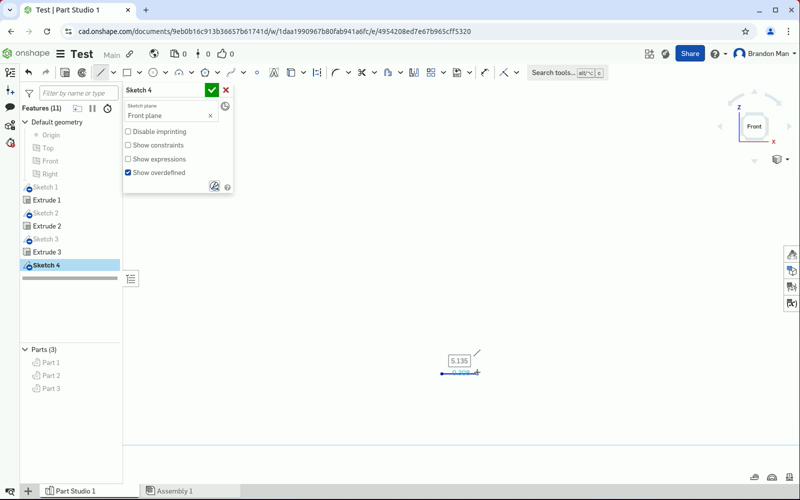
scroll(6)
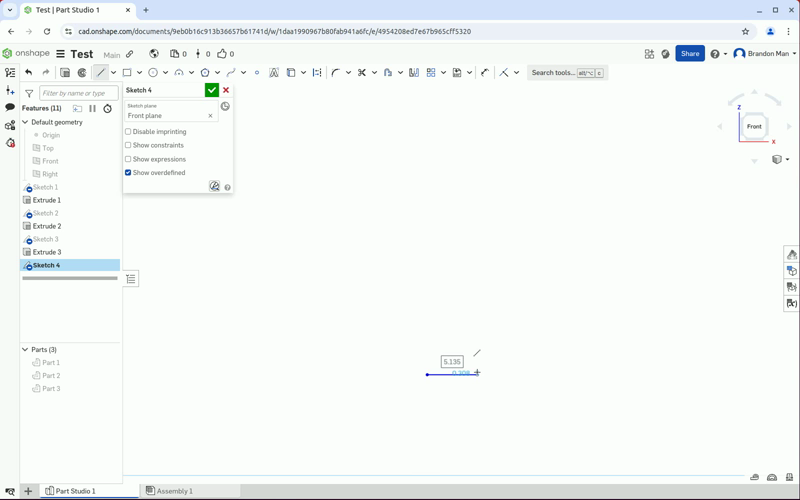
scroll(6)
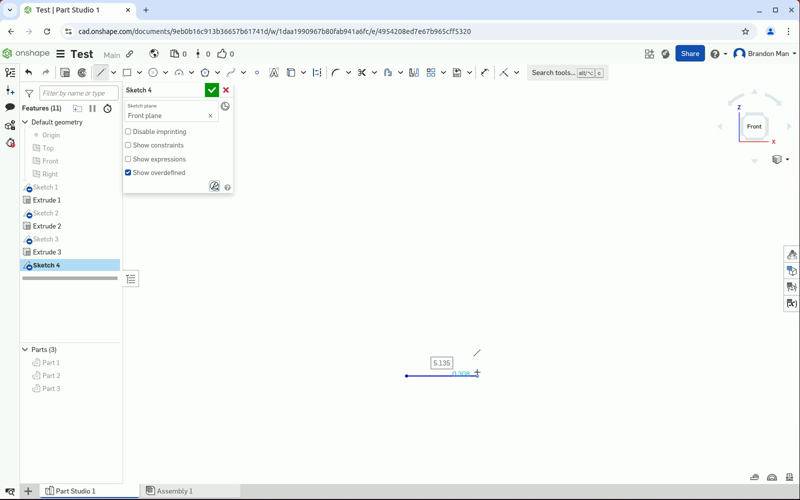
scroll(6)
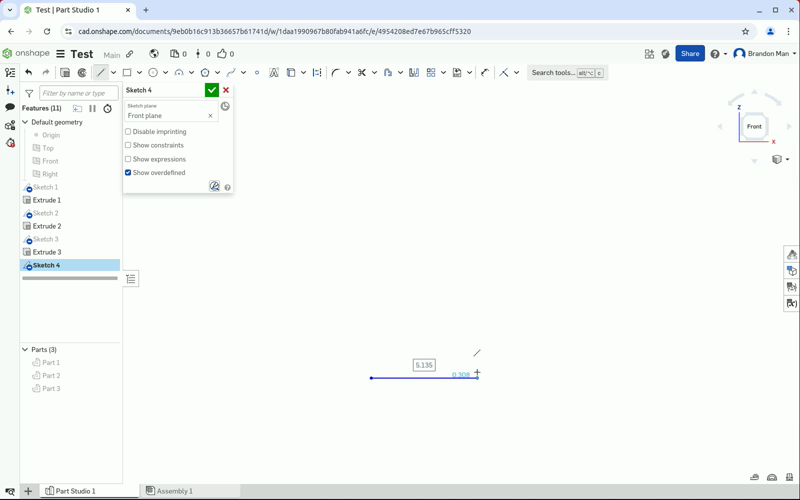
scroll(6)
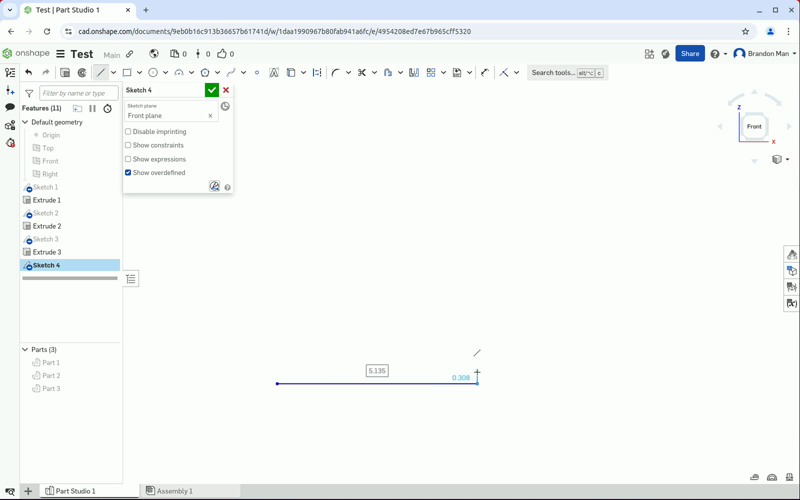
scroll(6)
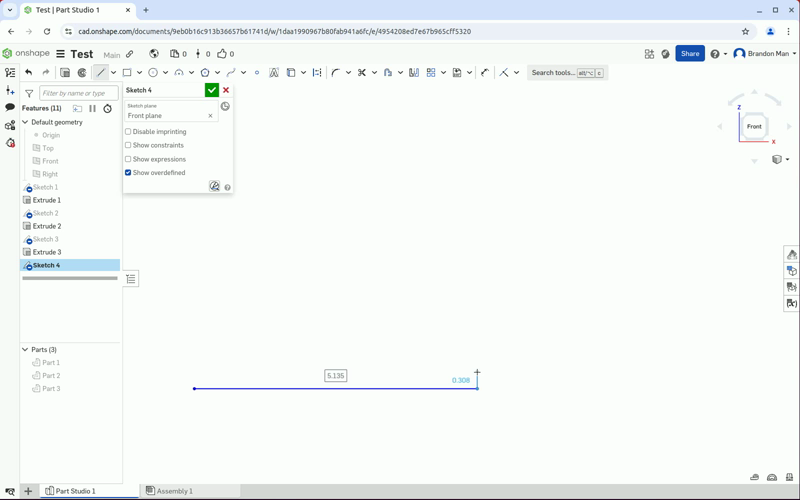
click(477, 371)
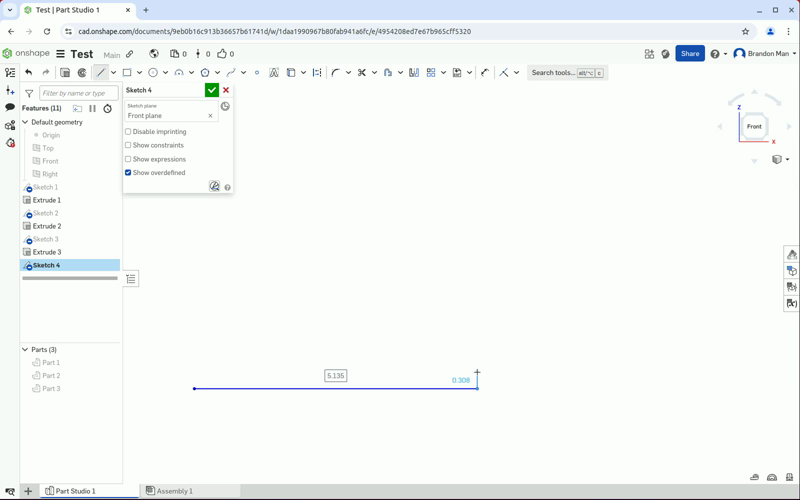
scroll(-6)
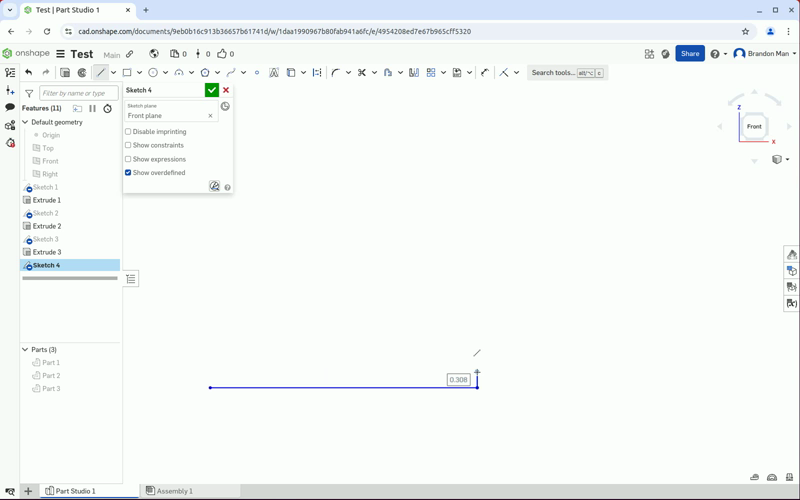
scroll(-6)
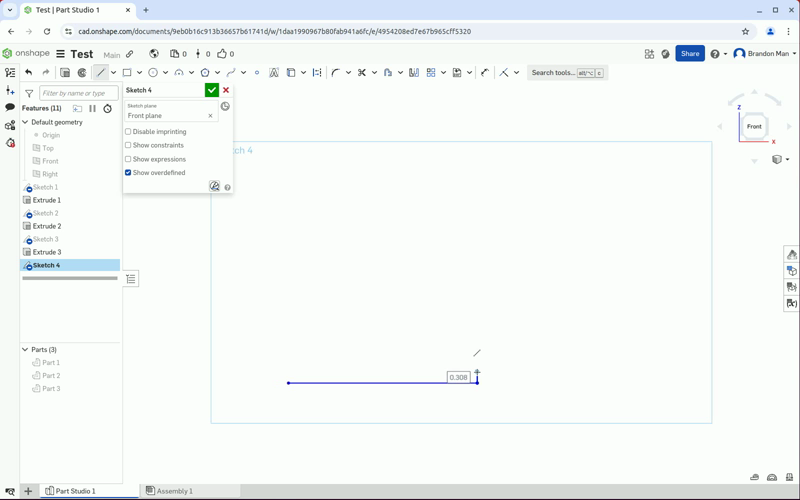
scroll(-6)
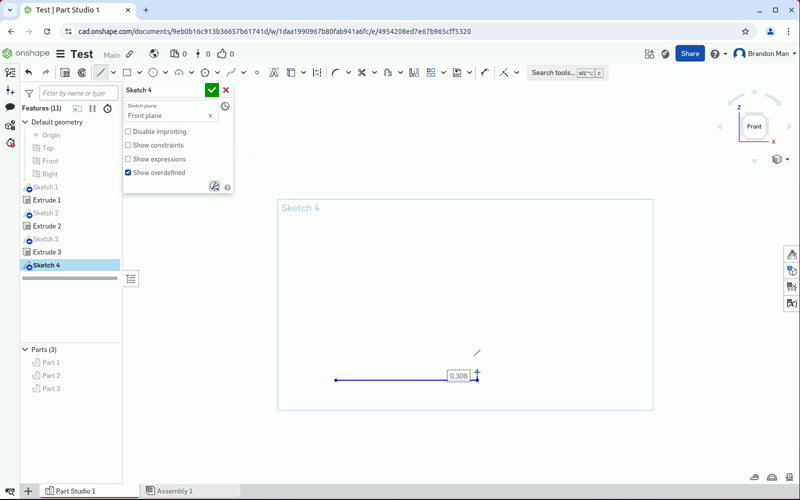
scroll(-6)
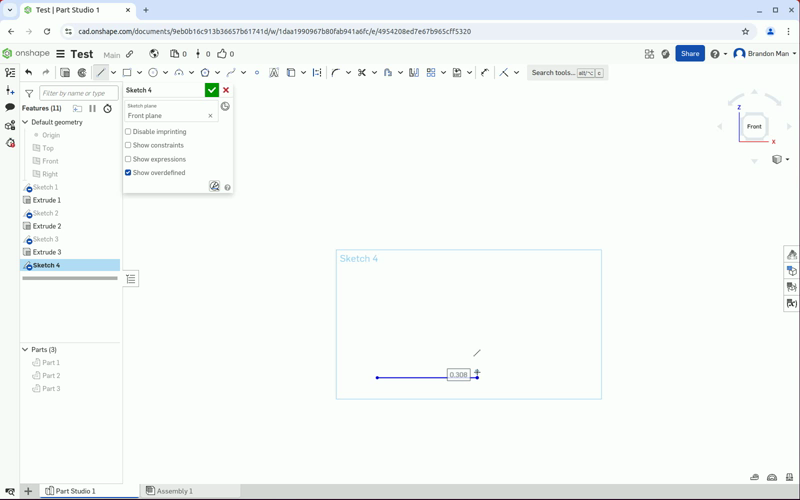
scroll(-6)
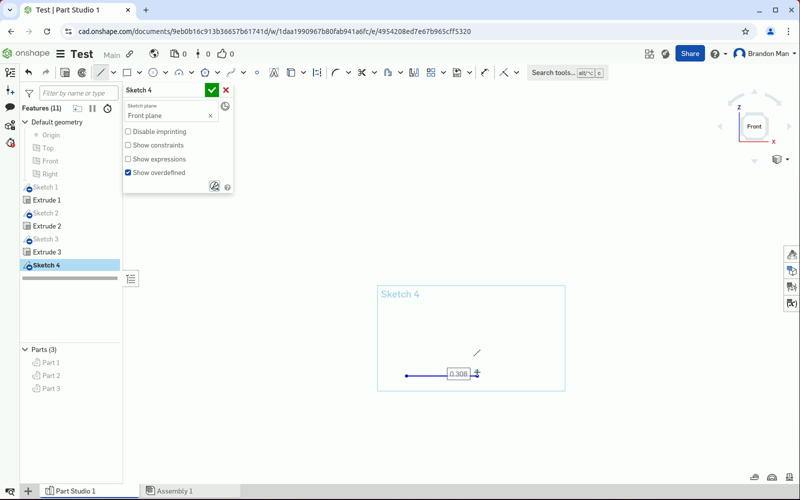
scroll(-6)
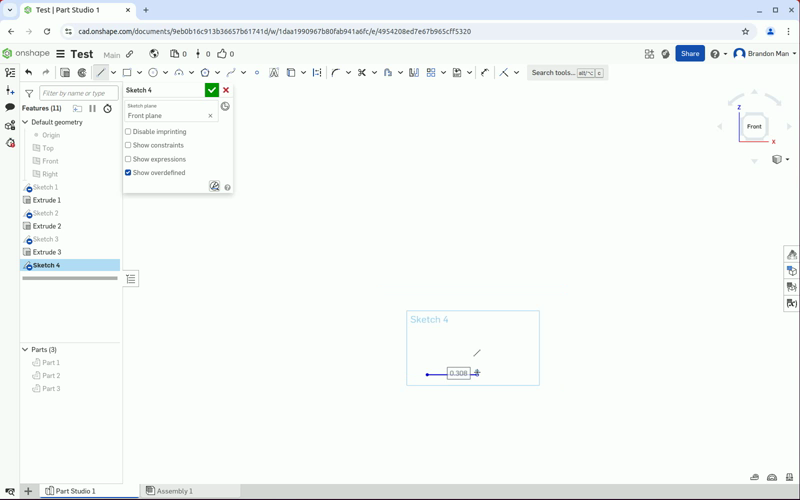
scroll(-6)
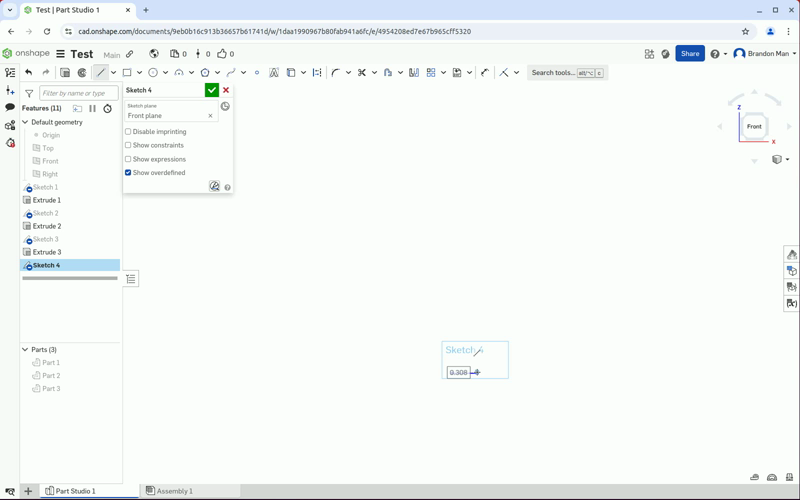
key_up(shift)
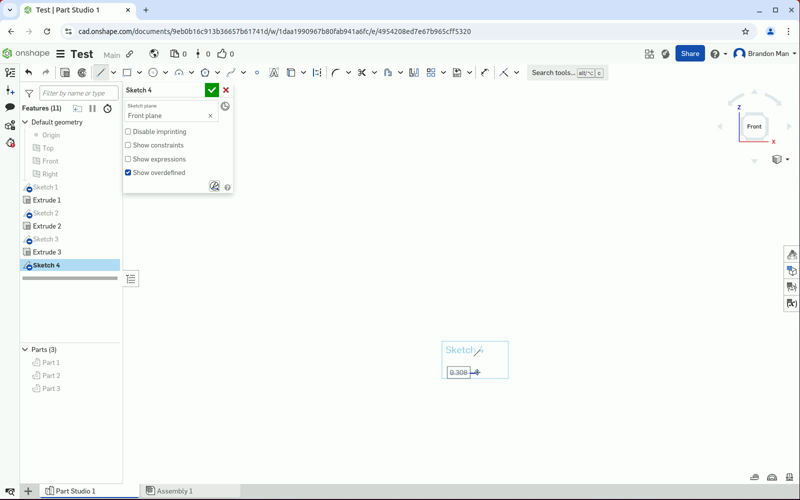
key_down(shift)
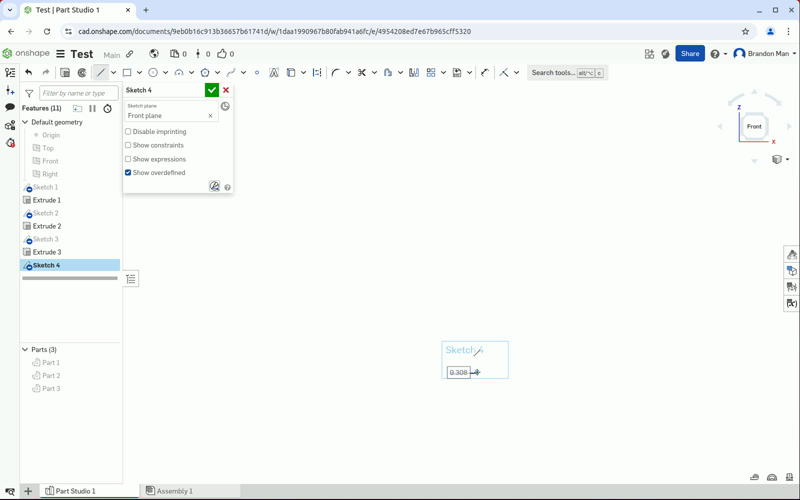
mouse_move(507, 371)
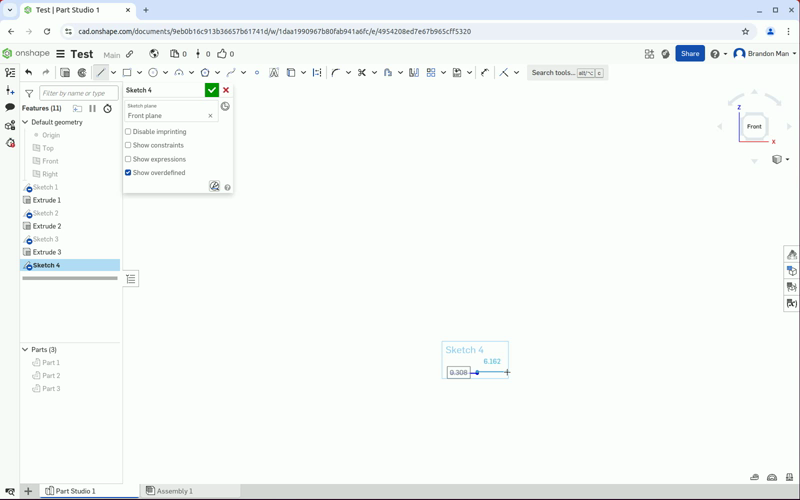
mouse_move(452, 371)
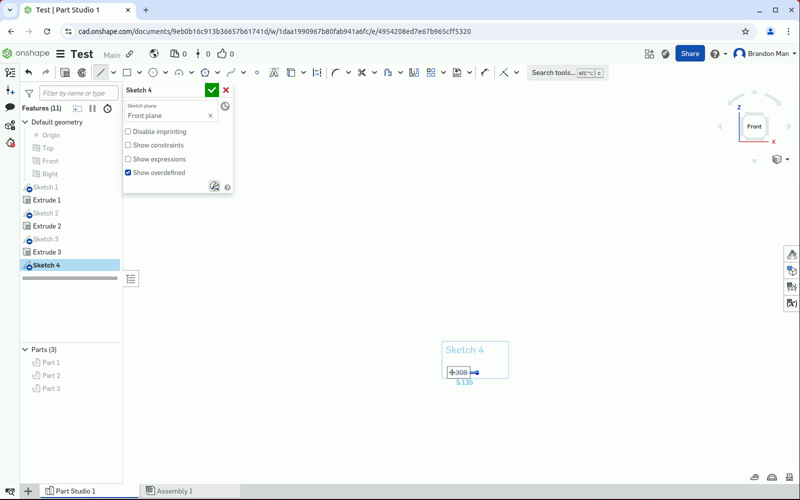
scroll(6)
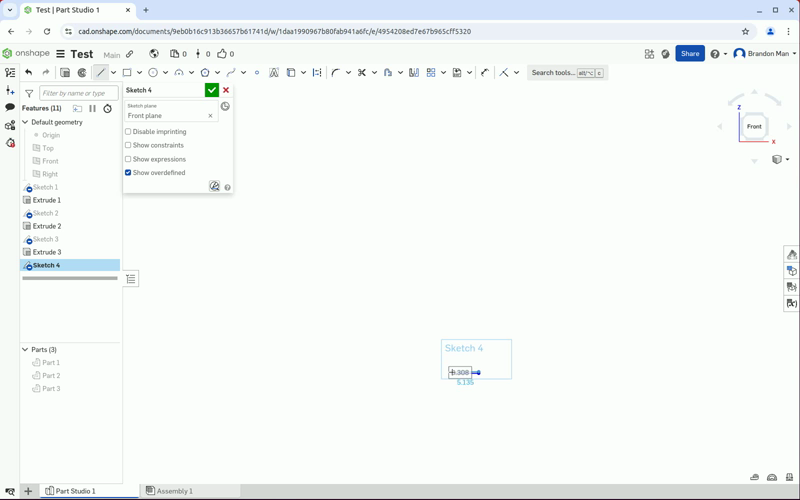
scroll(6)
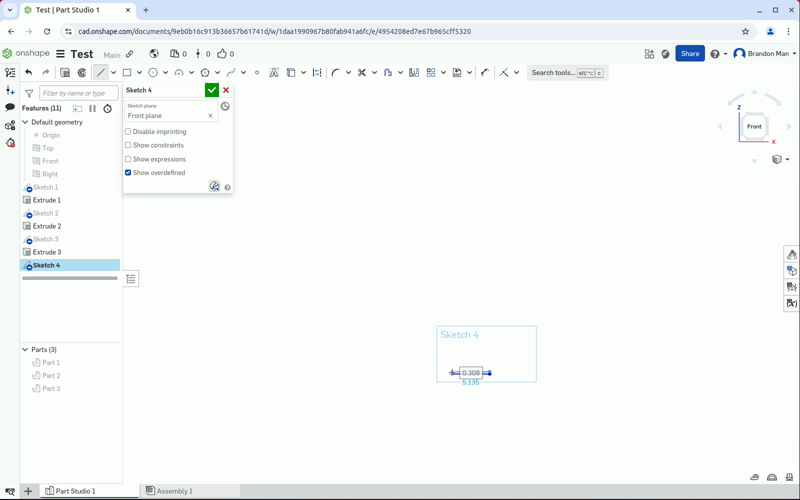
scroll(6)
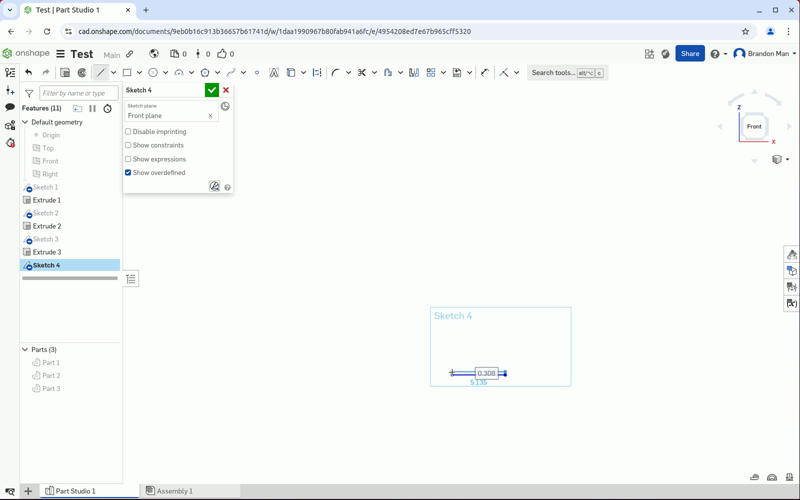
scroll(6)
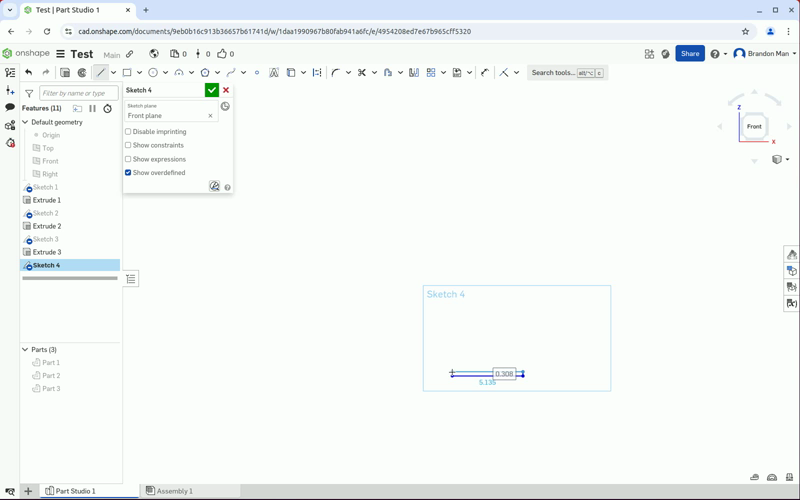
scroll(6)
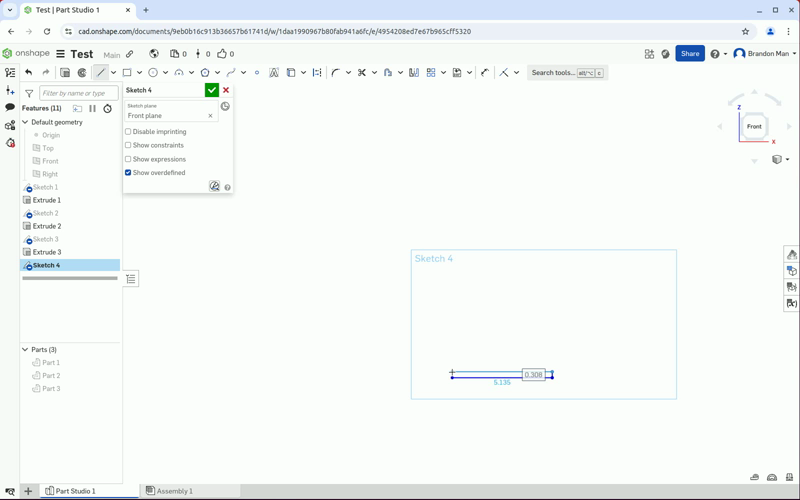
scroll(6)
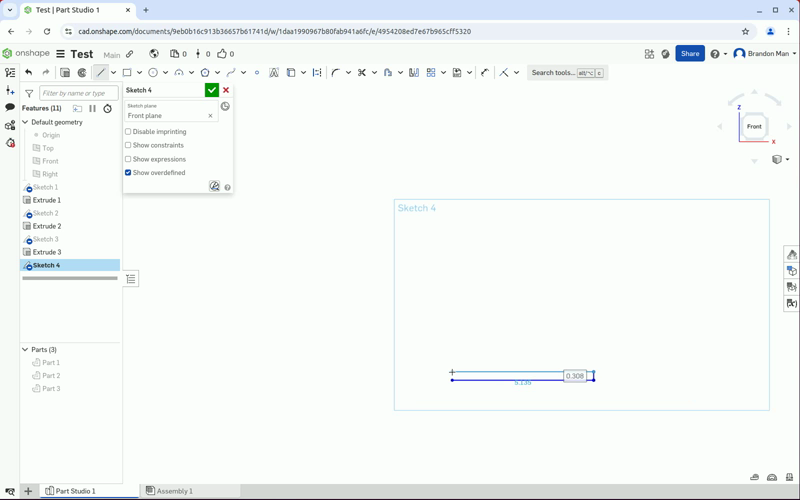
scroll(6)
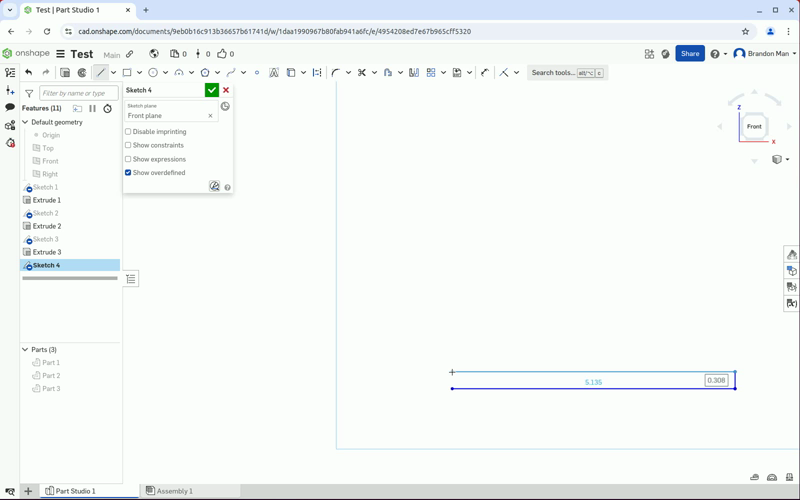
click(452, 371)
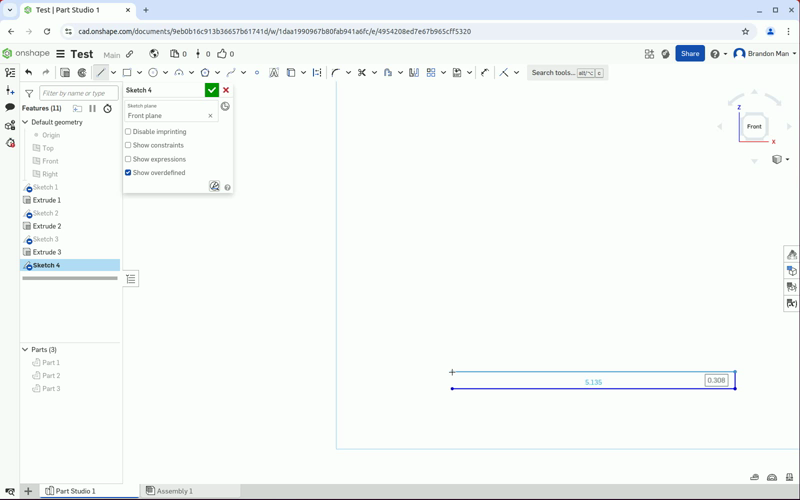
scroll(-6)
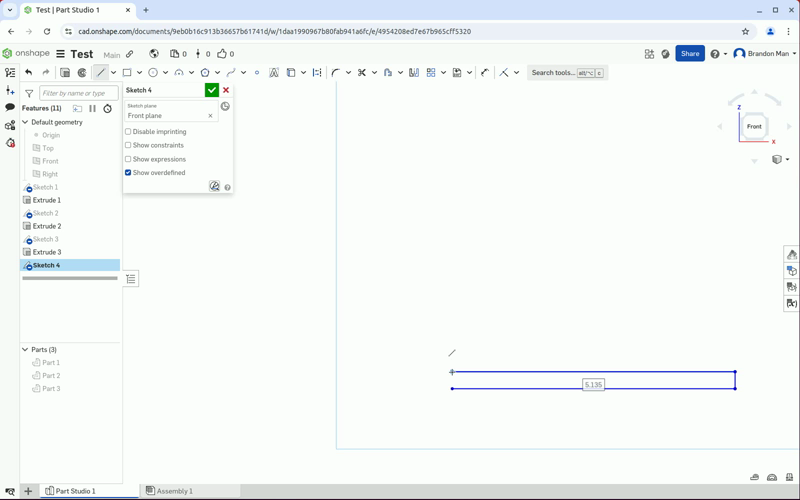
scroll(-6)
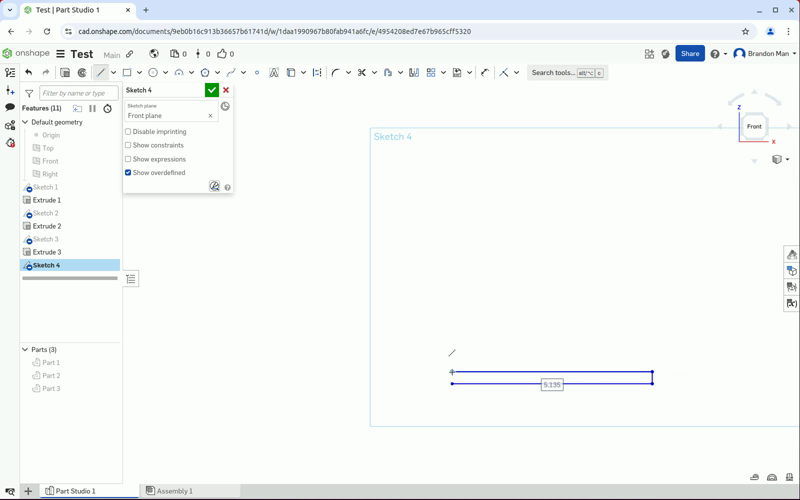
scroll(-6)
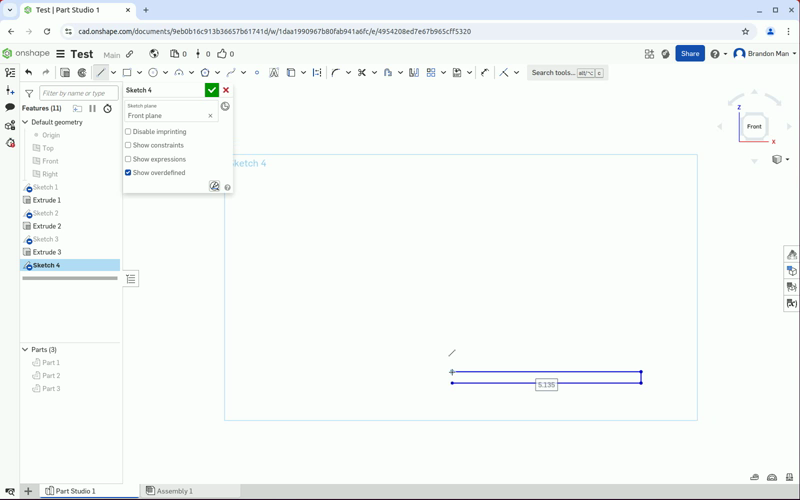
scroll(-6)
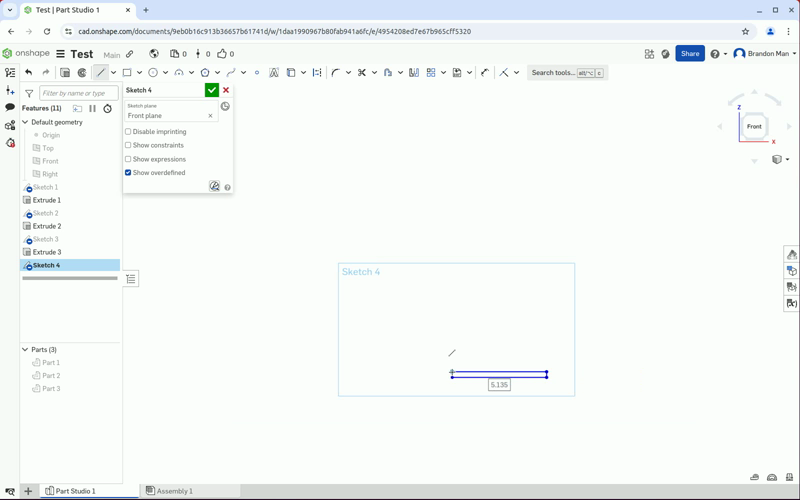
scroll(-6)
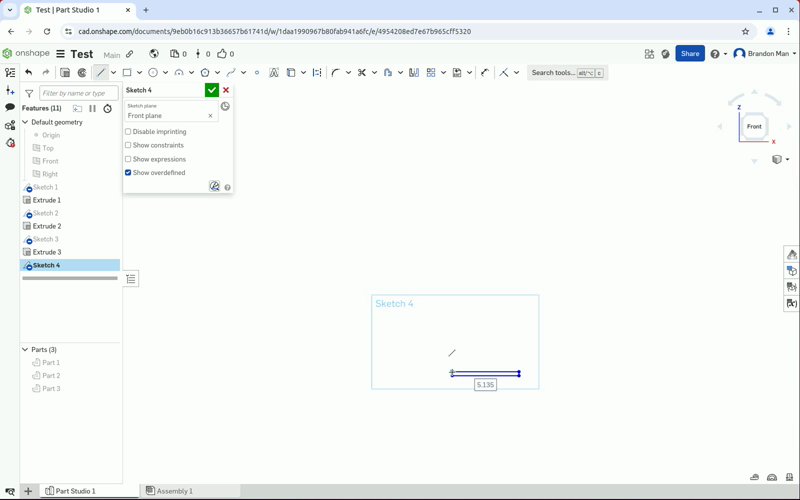
scroll(-6)
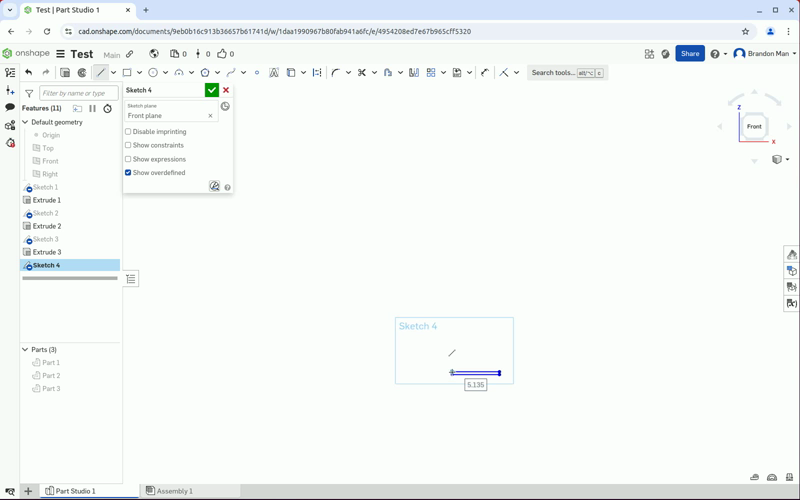
scroll(-6)
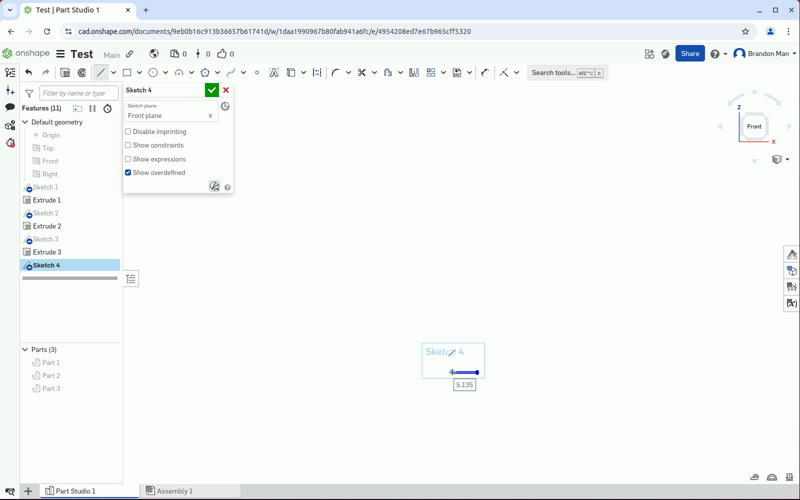
key_up(shift)
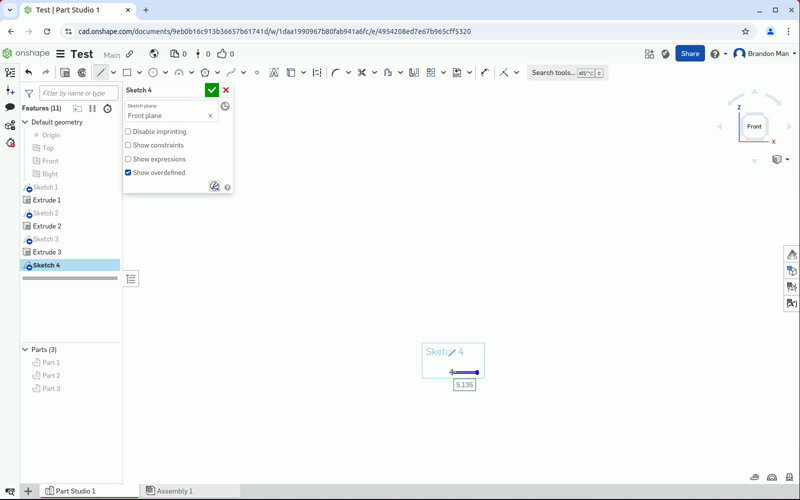
mouse_move(482, 371)
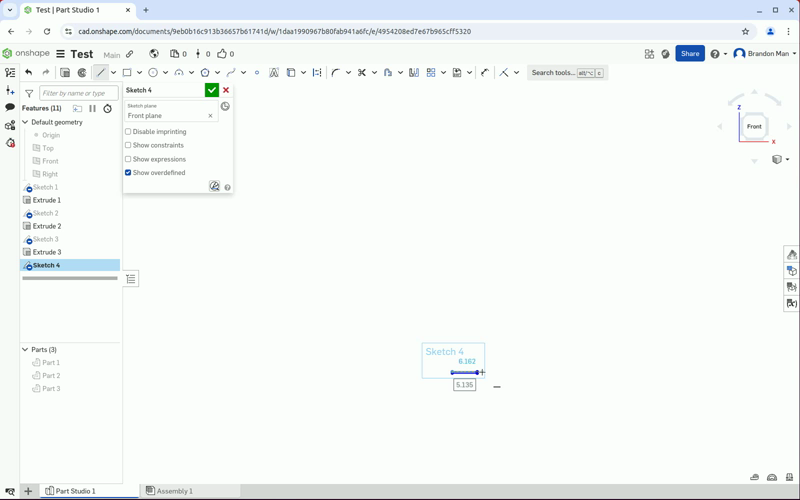
key_down(shift)
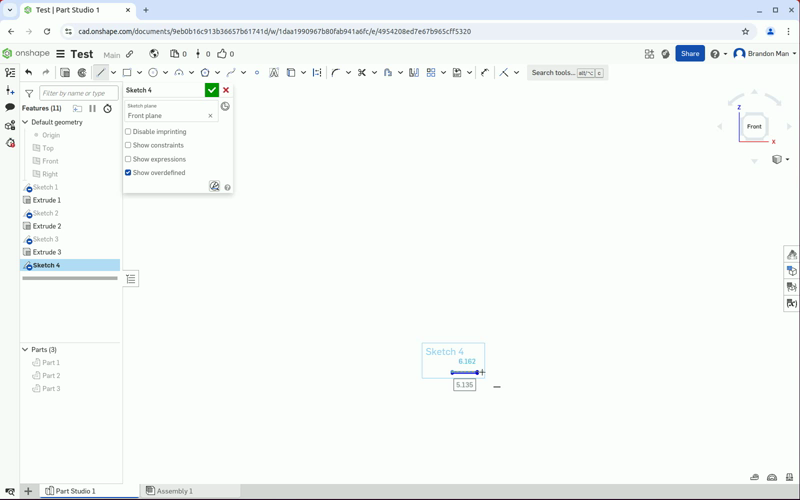
mouse_move(452, 373)
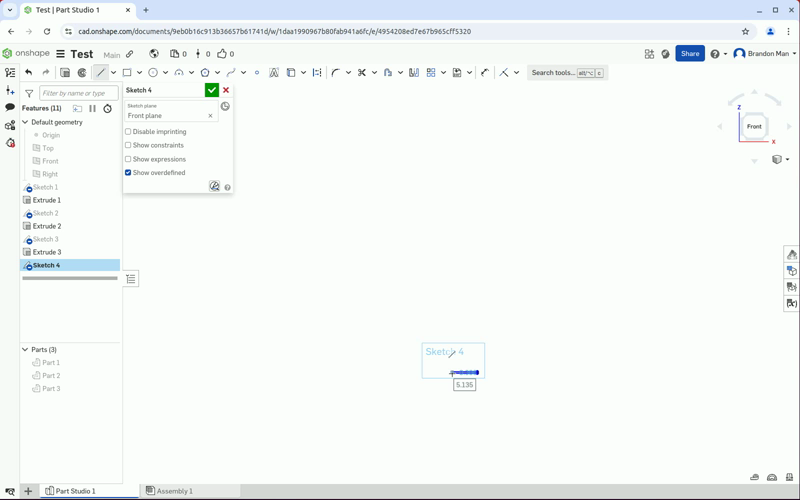
scroll(6)
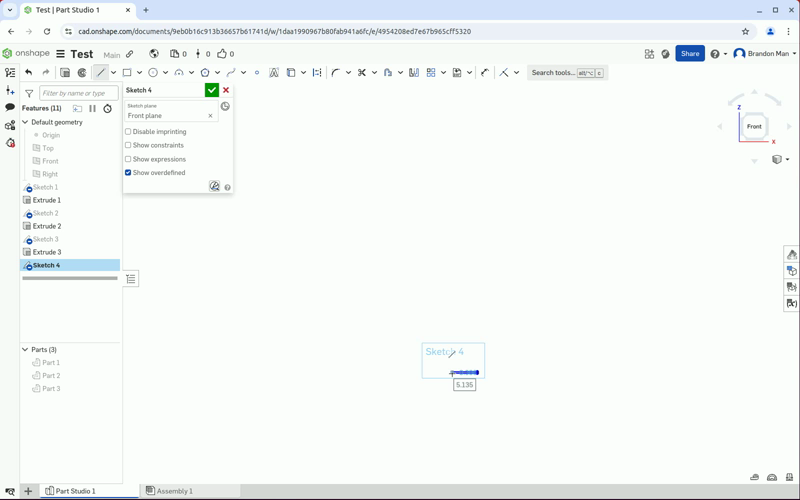
scroll(6)
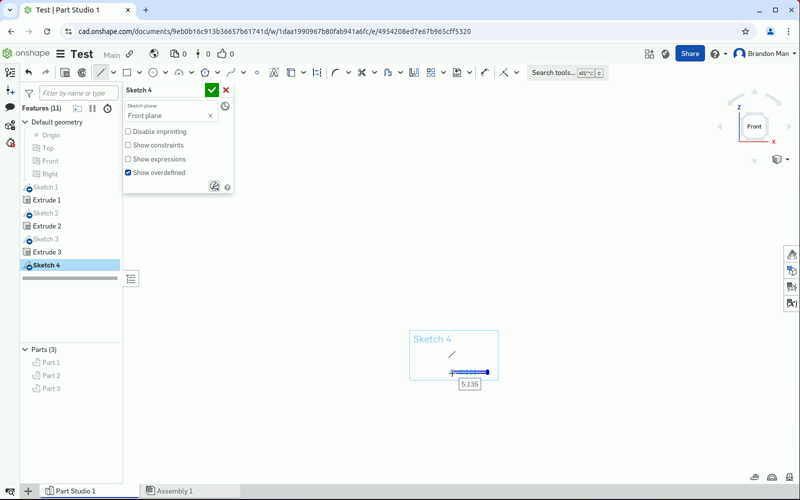
scroll(6)
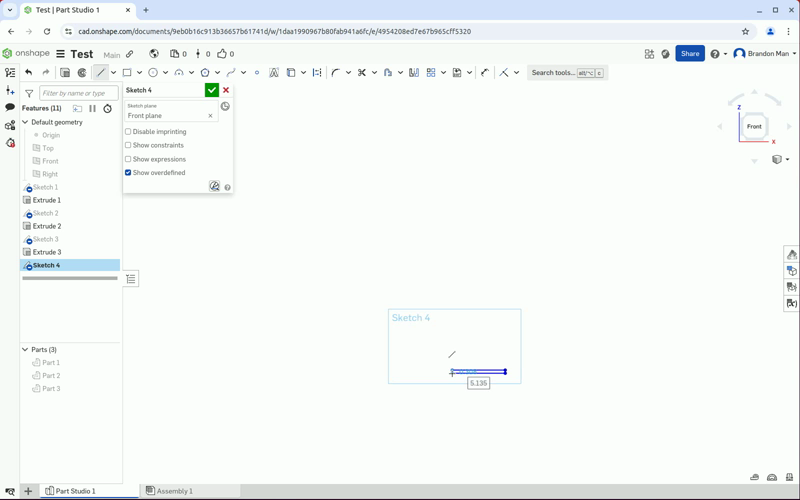
scroll(6)
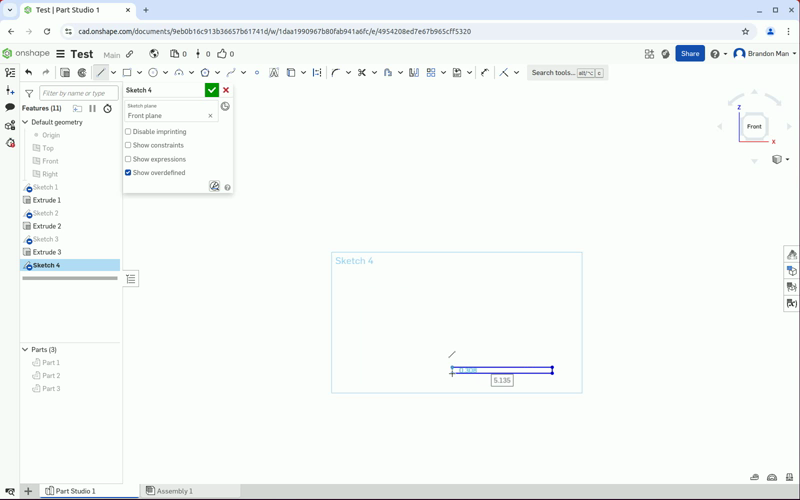
scroll(6)
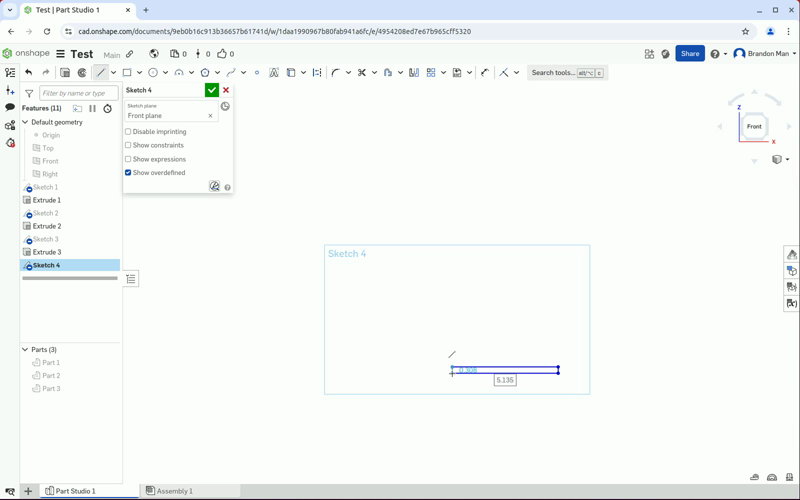
scroll(6)
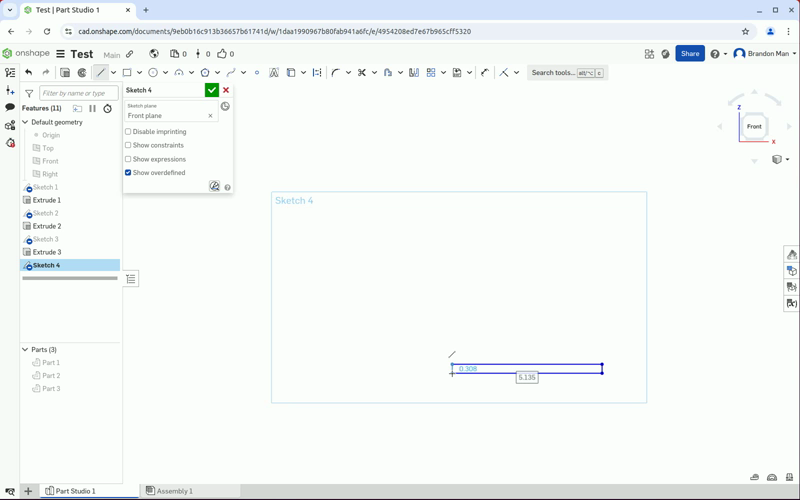
scroll(6)
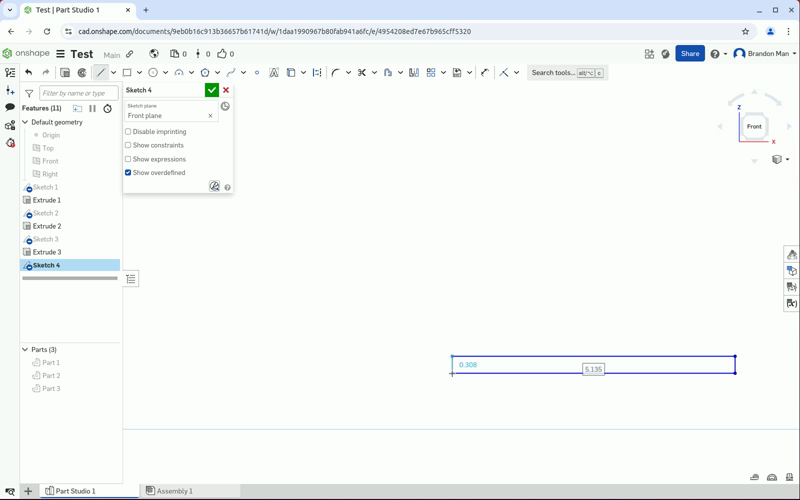
key_up(shift)
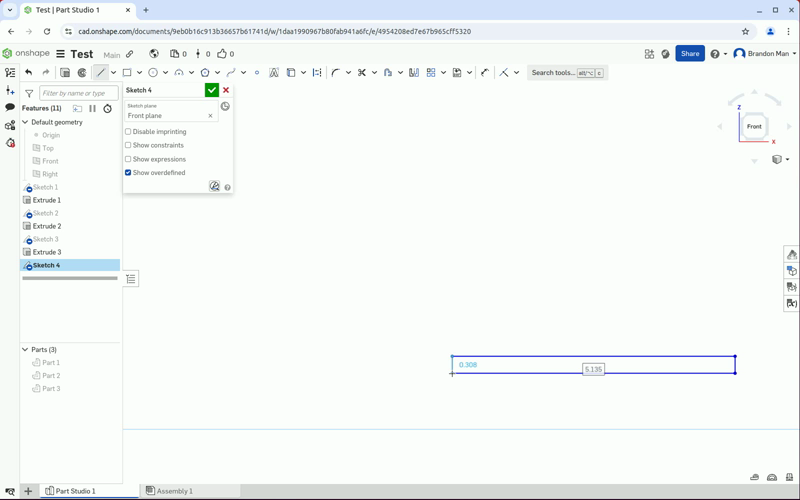
click(452, 373)
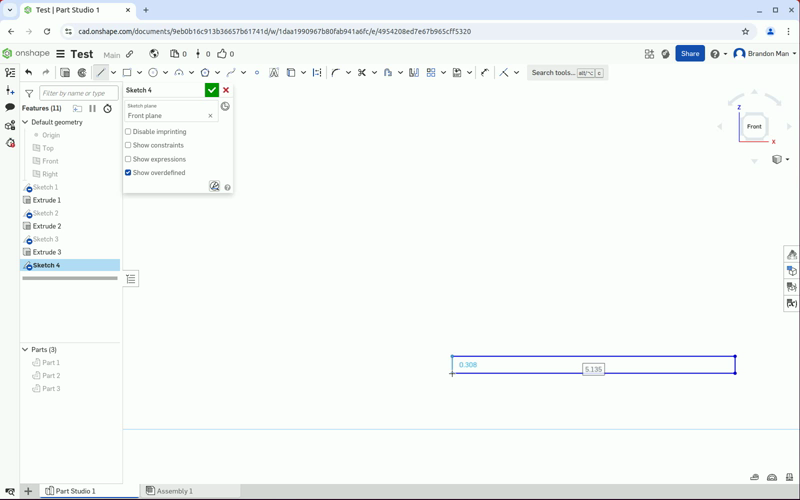
scroll(-6)
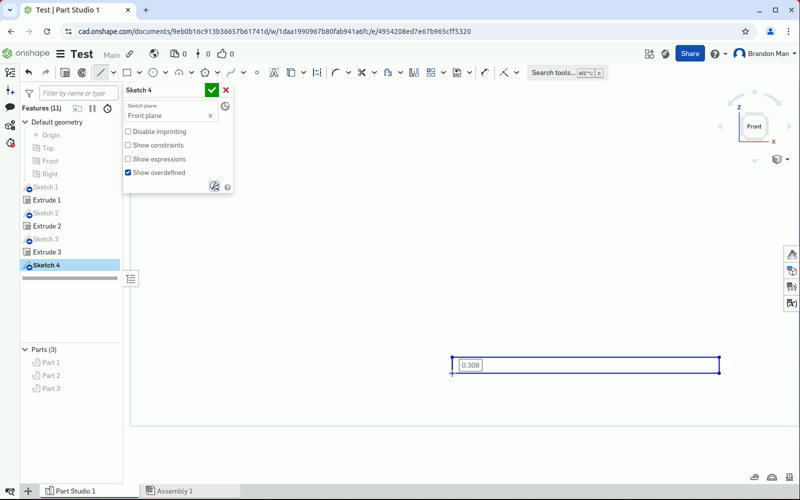
scroll(-6)
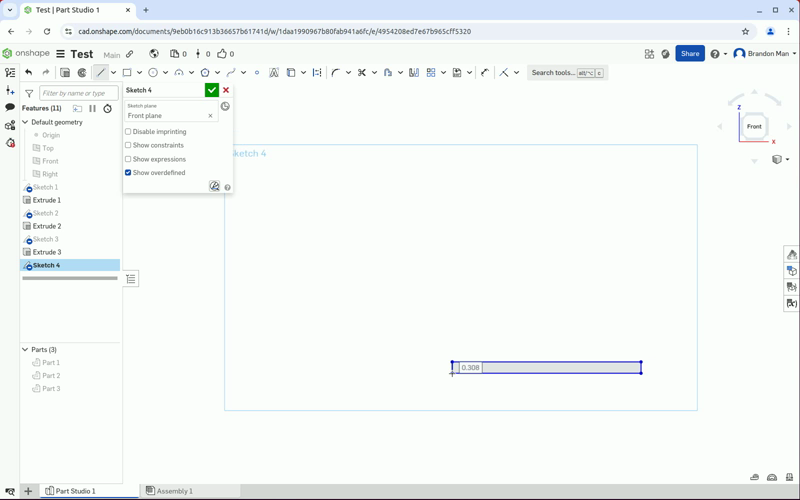
scroll(-6)
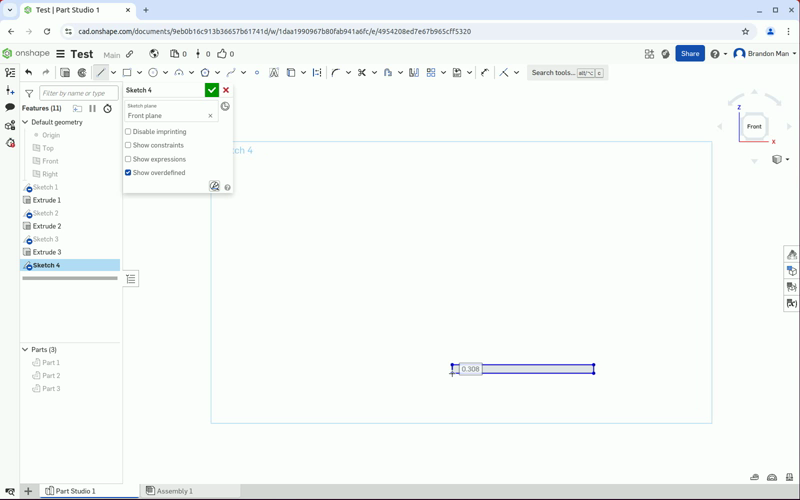
scroll(-6)
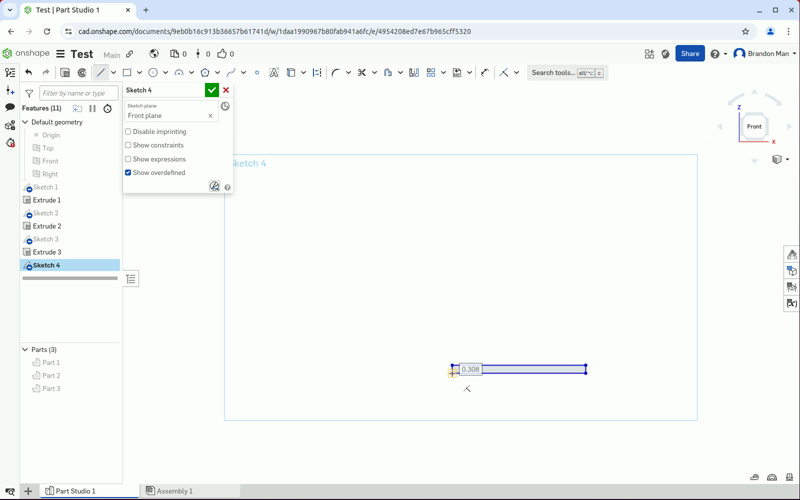
scroll(-6)
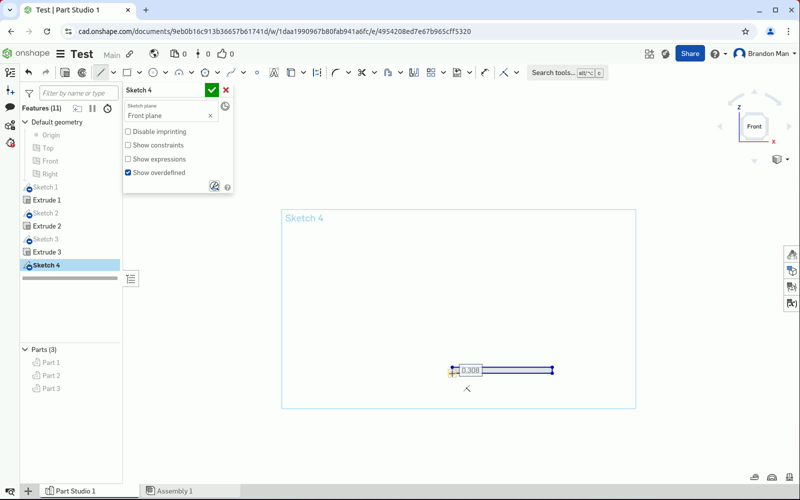
scroll(-6)
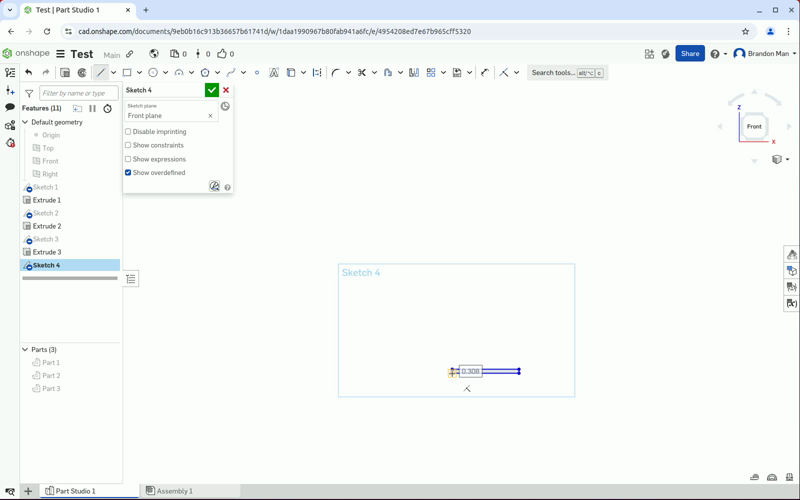
scroll(-6)
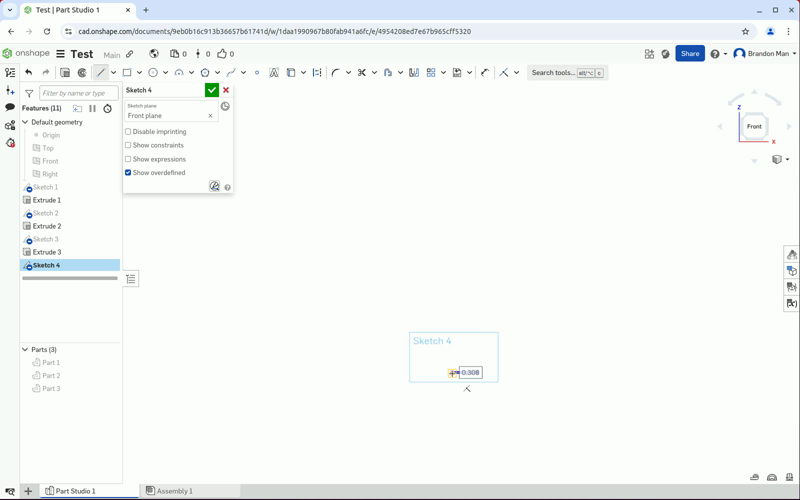
key(esc)
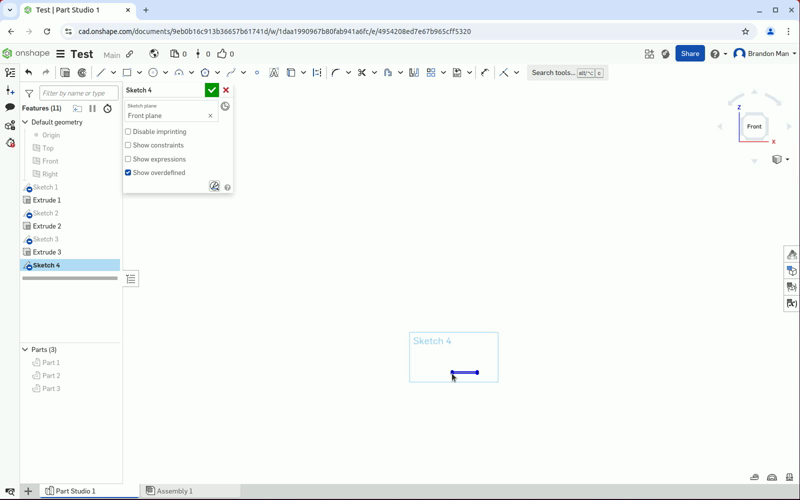
mouse_move(458, 372)
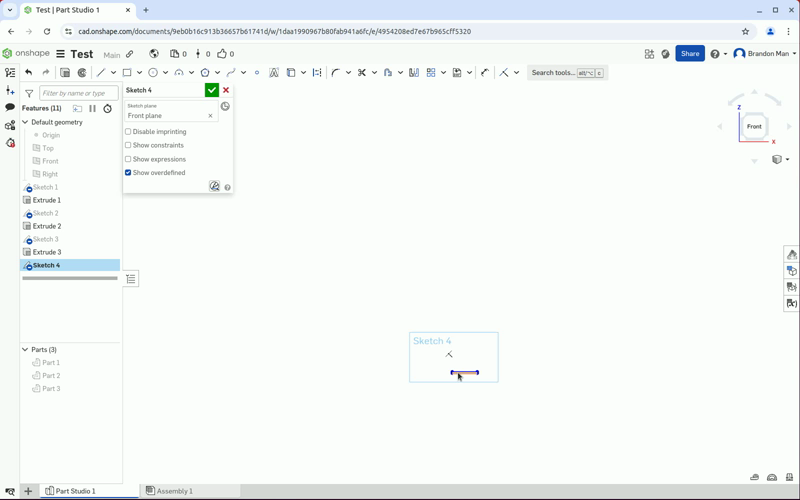
scroll(6)
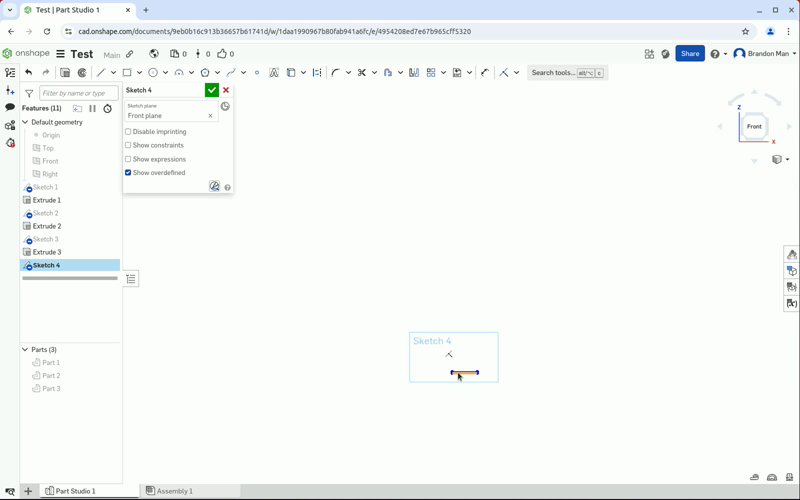
scroll(6)
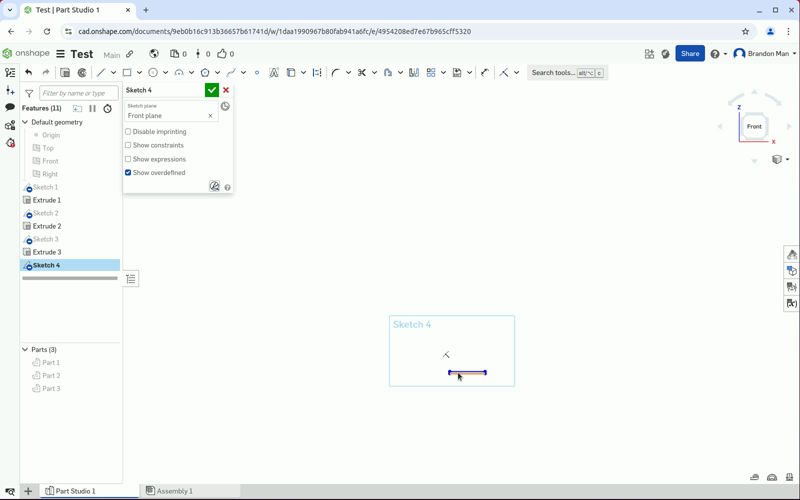
scroll(6)
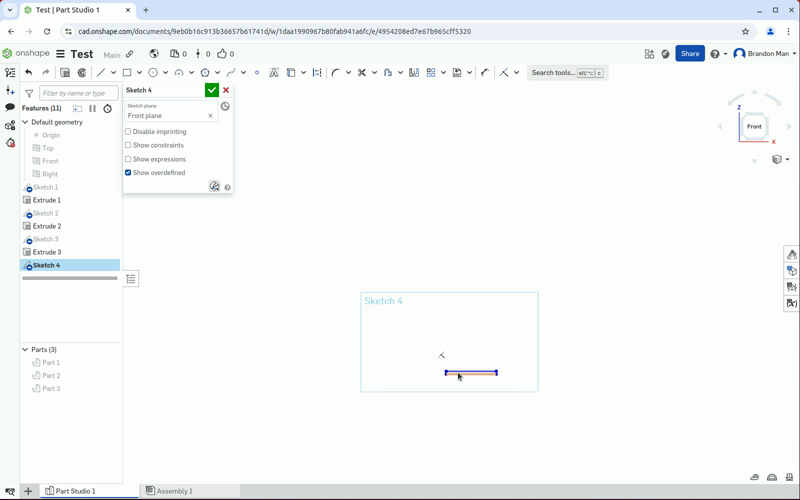
scroll(6)
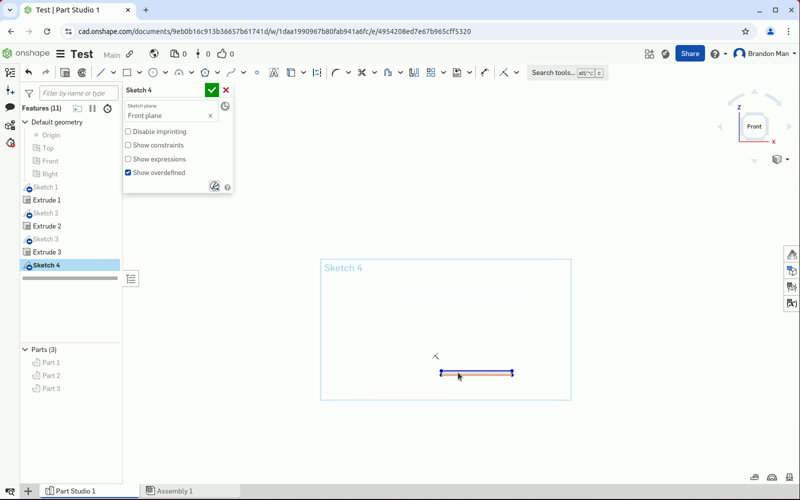
scroll(6)
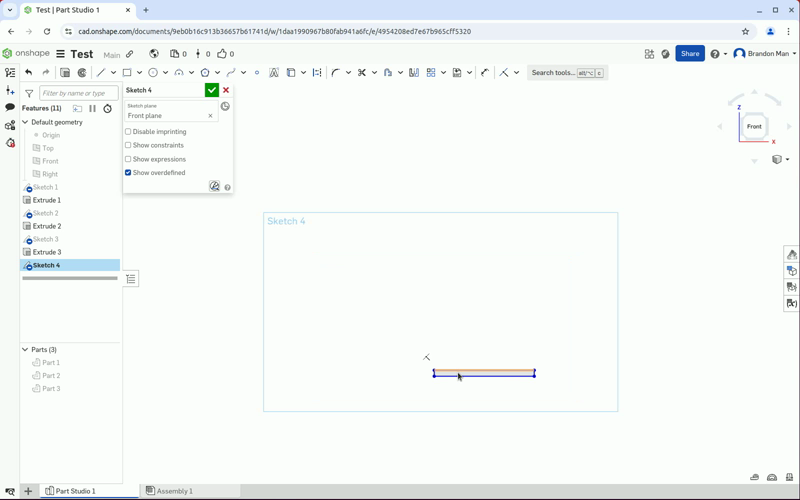
scroll(6)
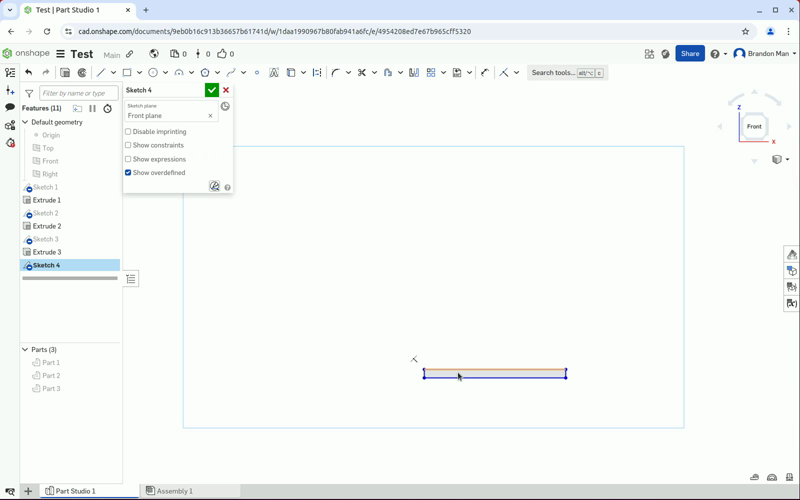
scroll(6)
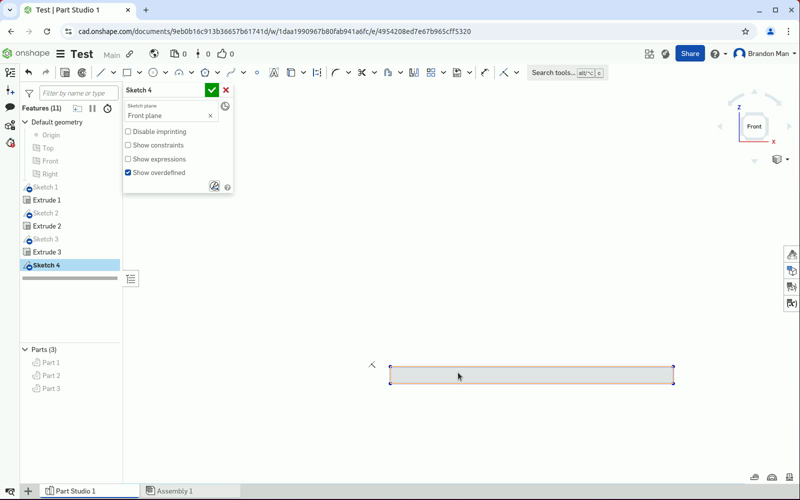
click(458, 372)
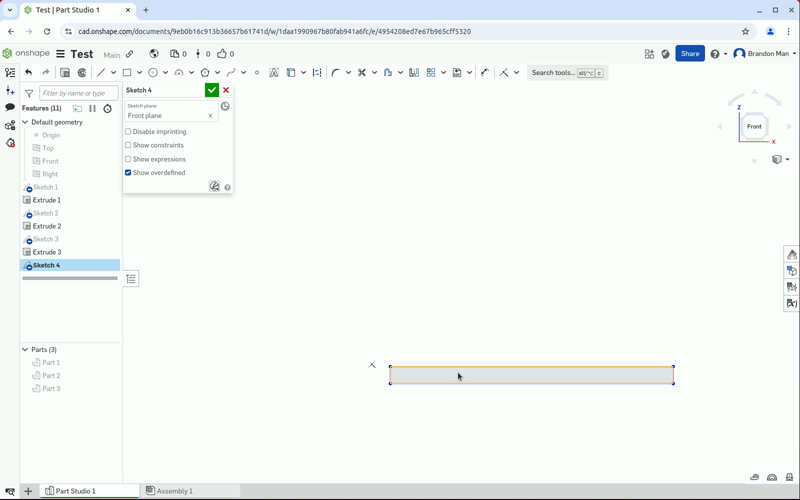
scroll(-6)
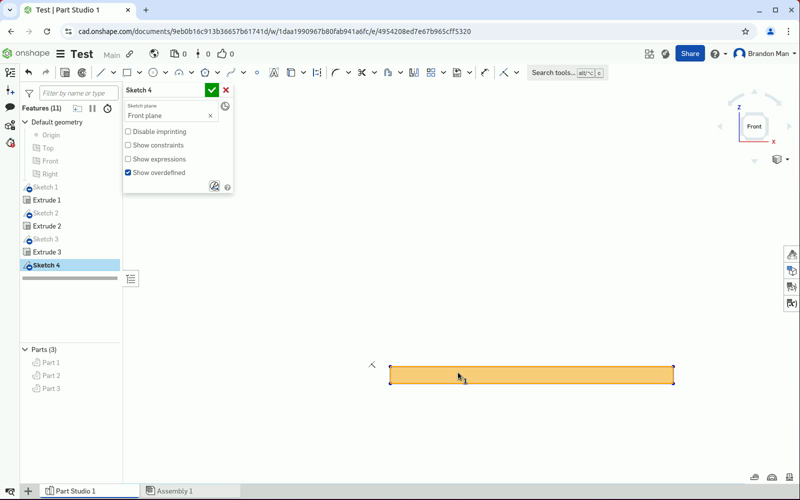
scroll(-6)
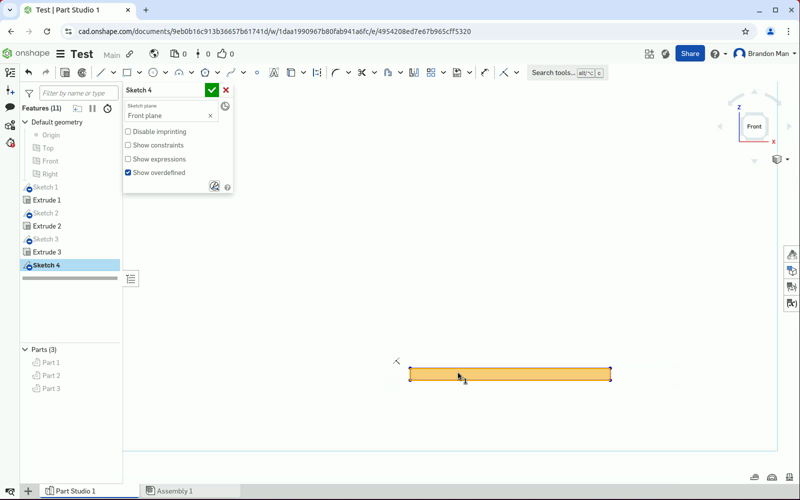
scroll(-6)
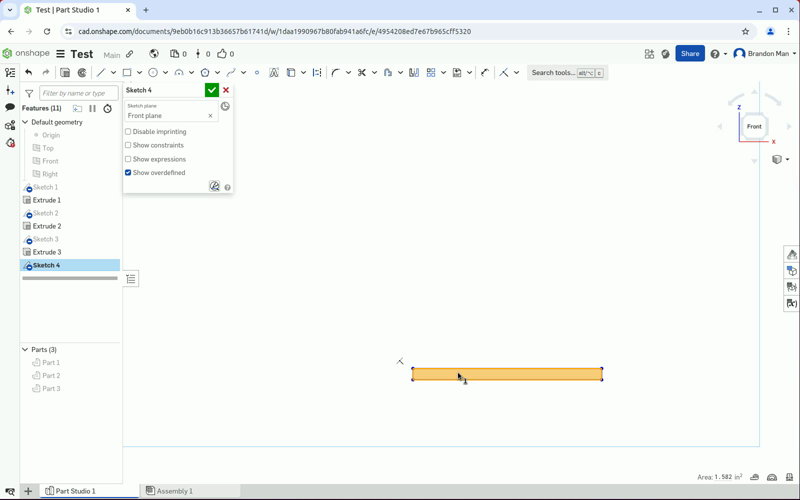
scroll(-6)
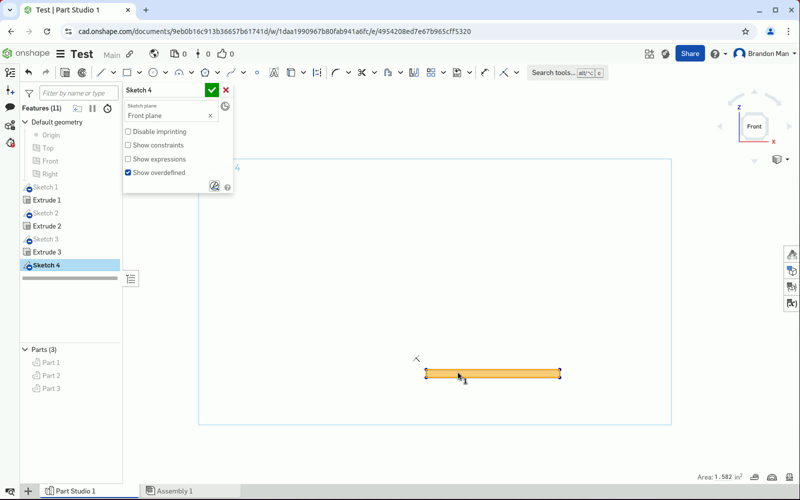
scroll(-6)
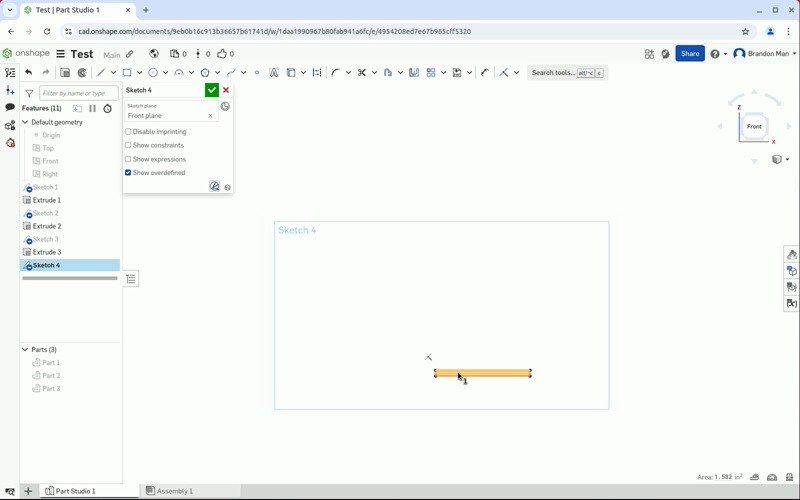
scroll(-6)
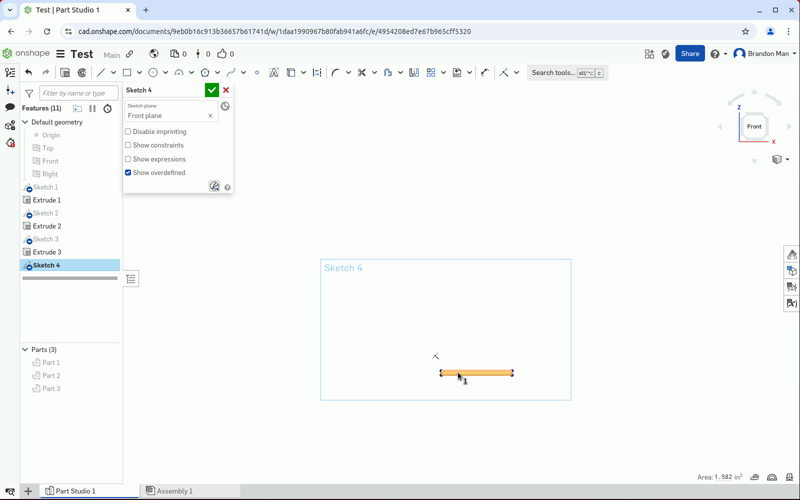
scroll(-6)
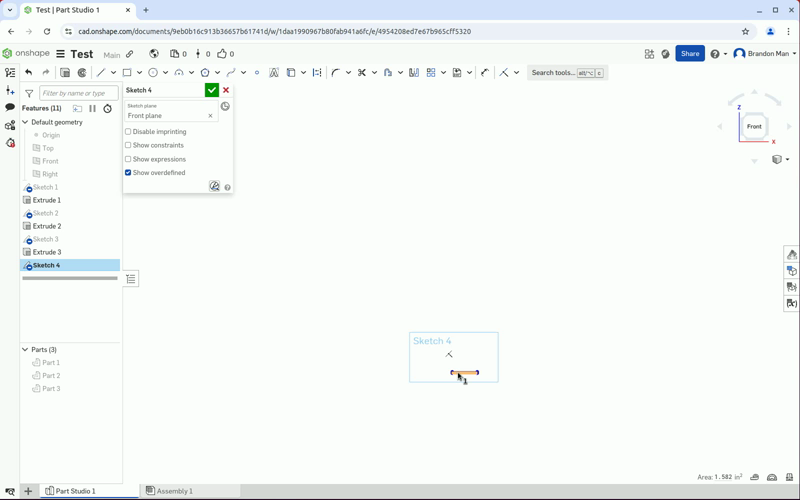
mouse_move(73, 352)
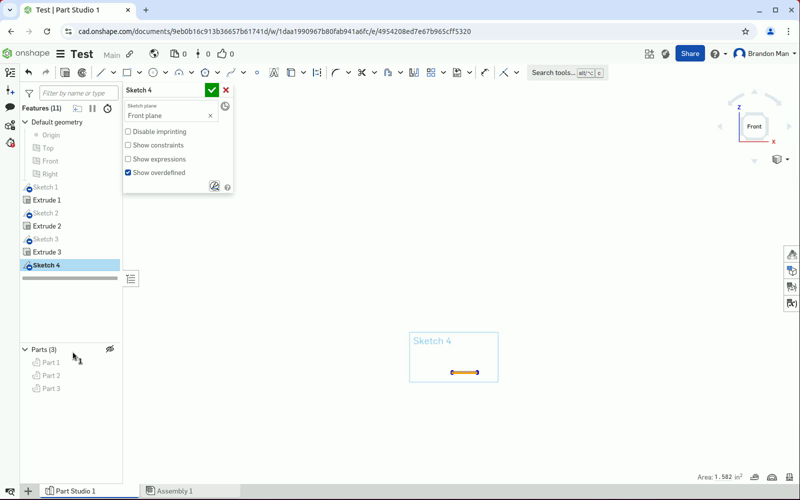
key(shift+y)
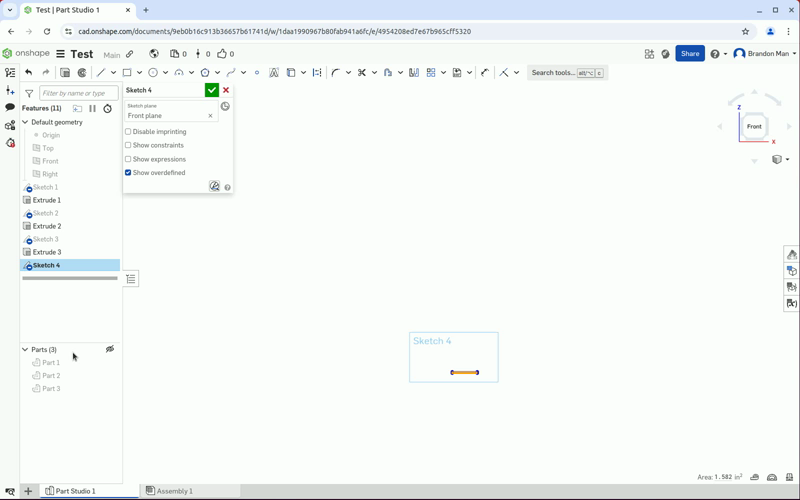
key(shift+e)
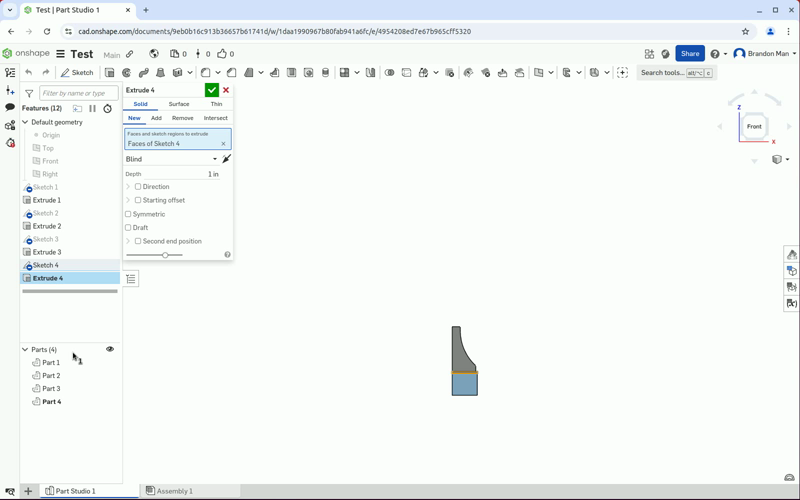
mouse_move(143, 106)
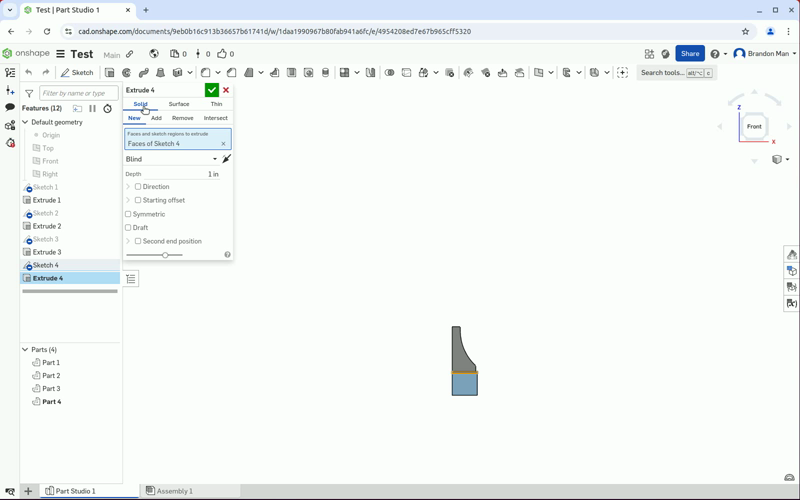
click(143, 106)
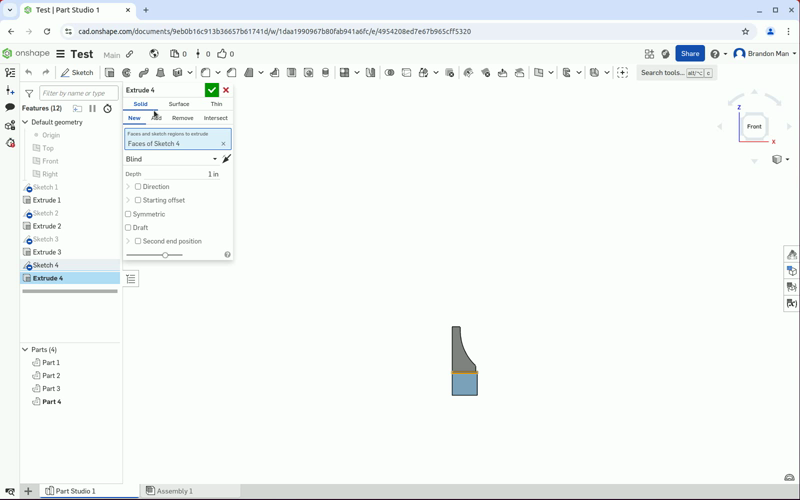
mouse_move(186, 120)
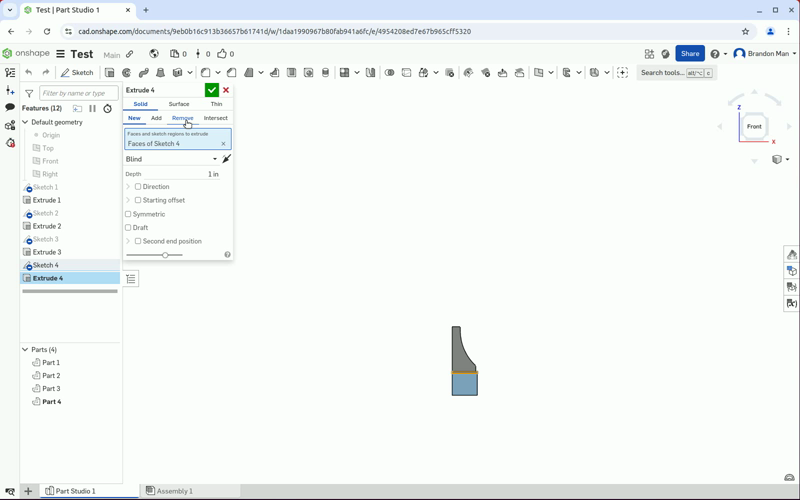
click(186, 120)
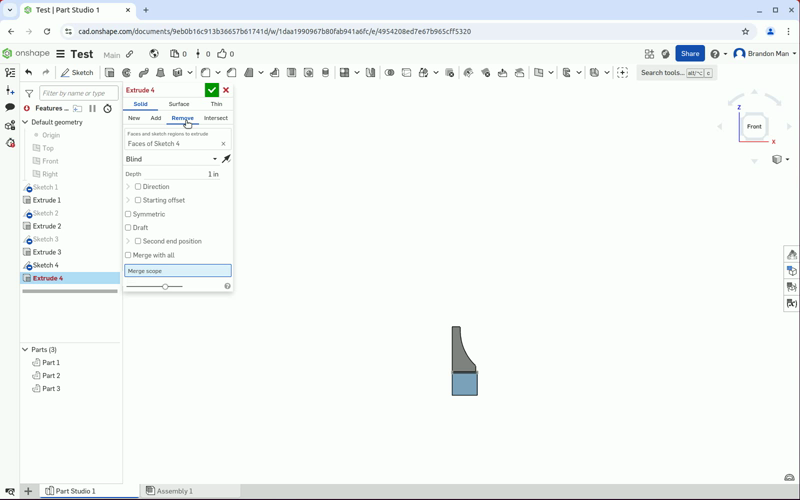
key(tab, 4)
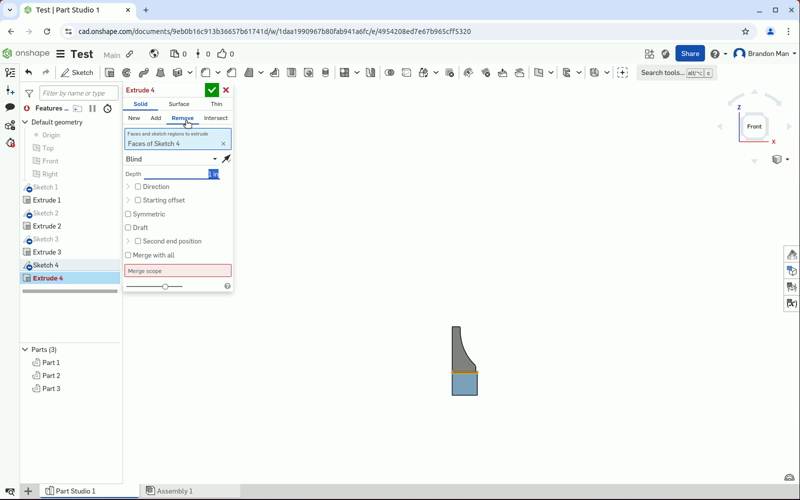
text(-0.241)
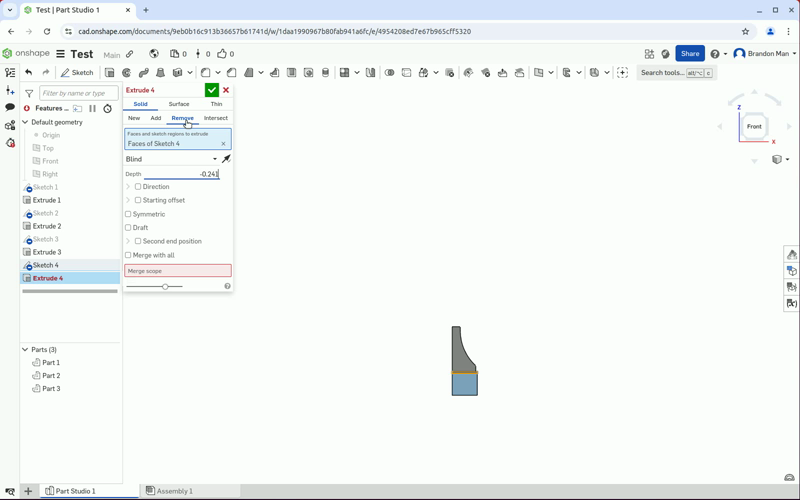
key(tab, 6)
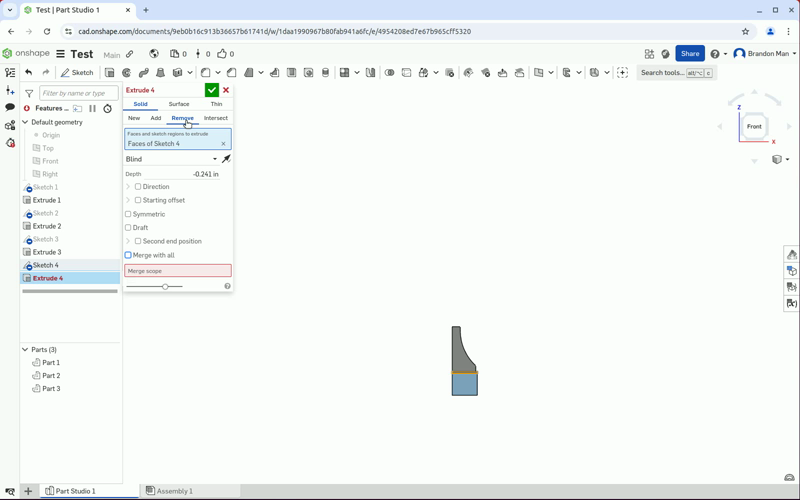
key(space)
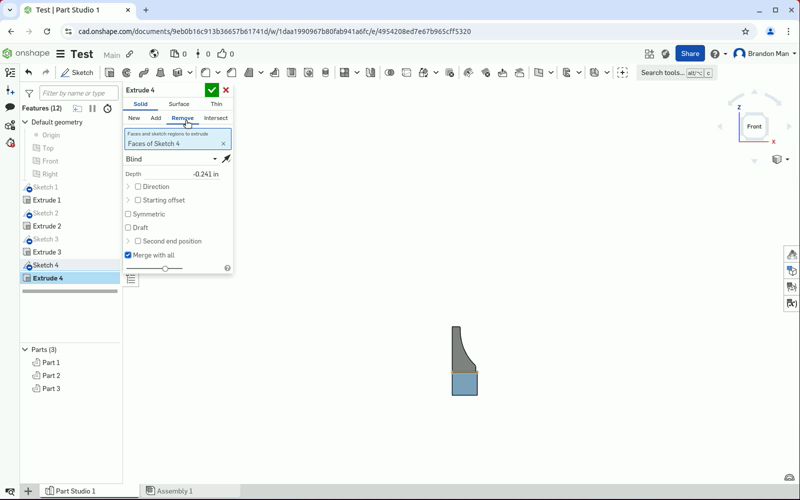
key(enter)
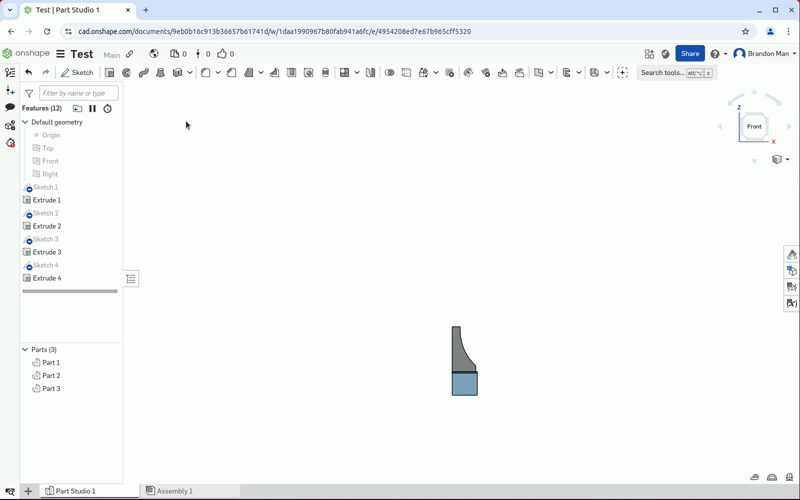
key(shift+h)
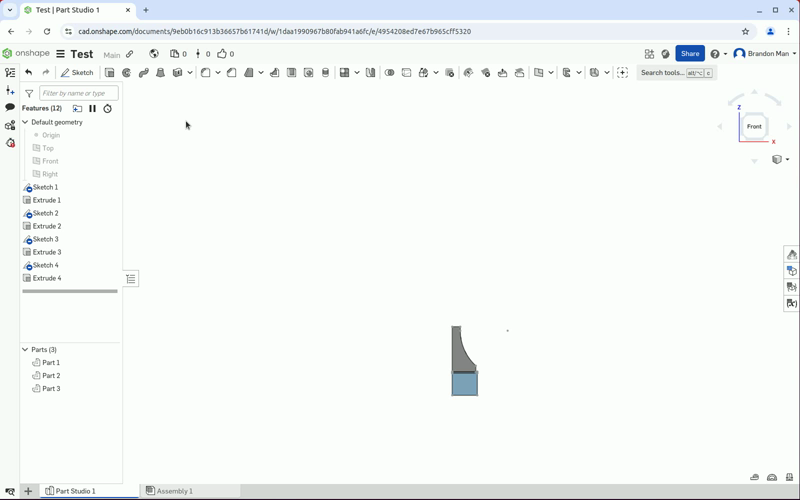
key(shift+h)
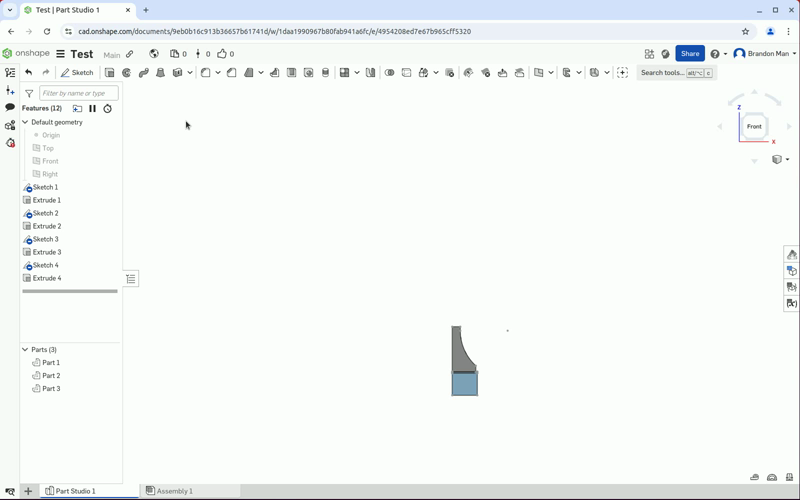
key(shift+7)
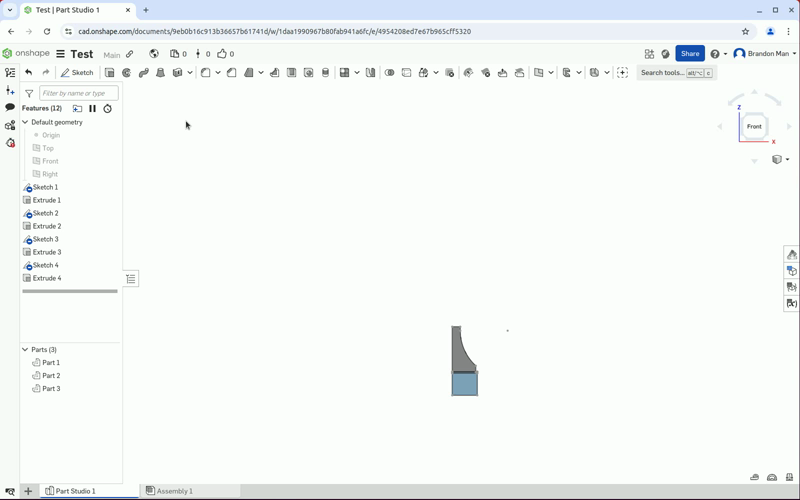
key(left, 2)
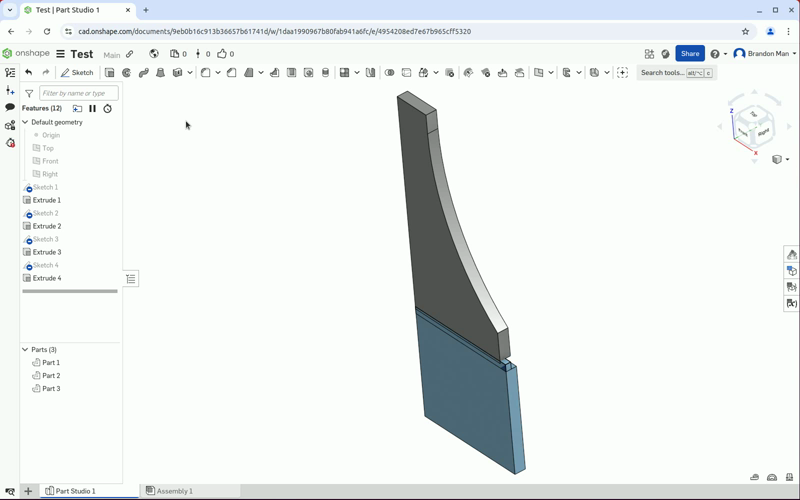
key(down, 2)
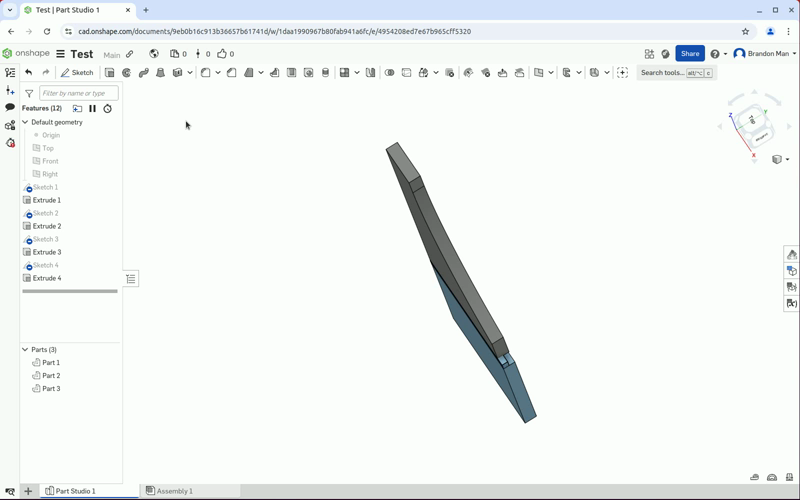
key(up, 2)
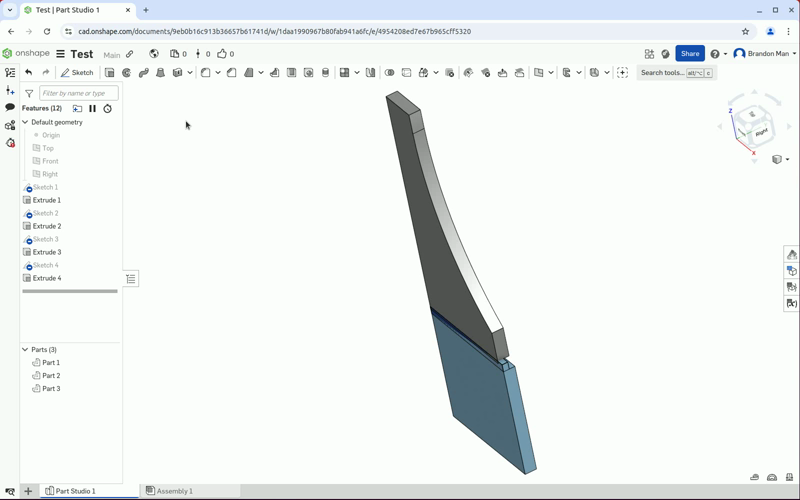
key(right, 2)
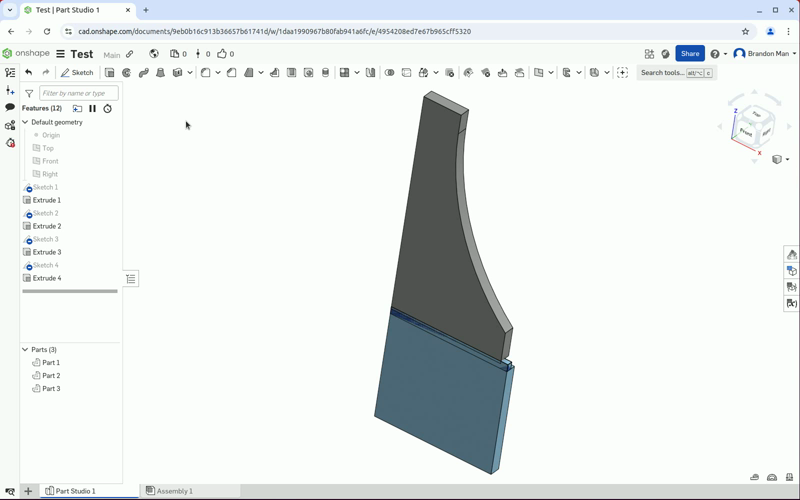
mouse_move(73, 189)
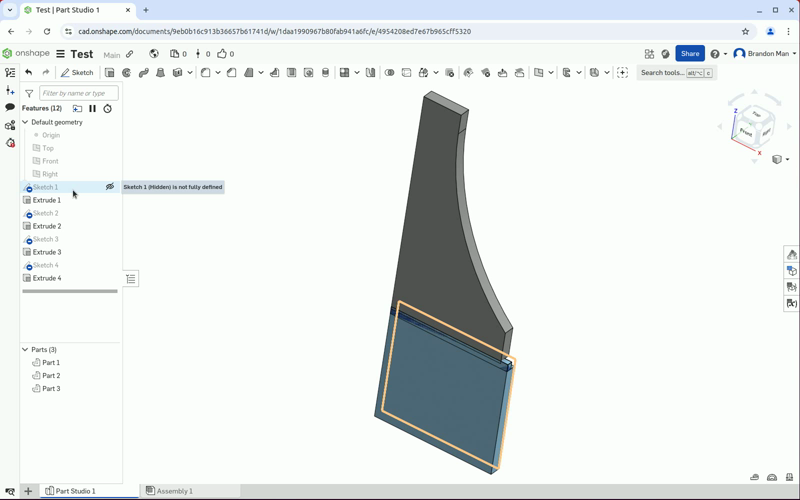
click(73, 189)